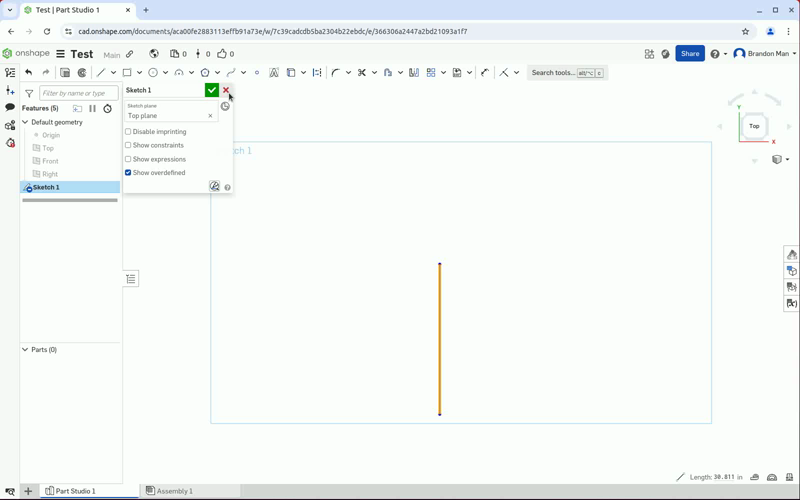
key(shift+h)
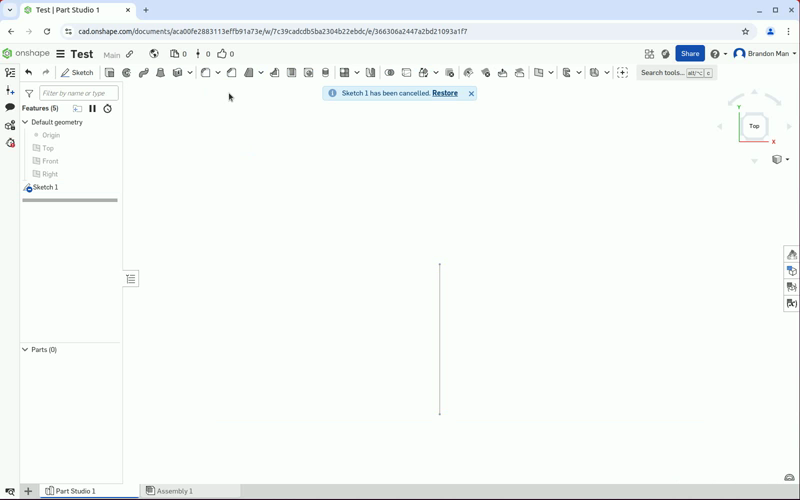
key(shift+s)
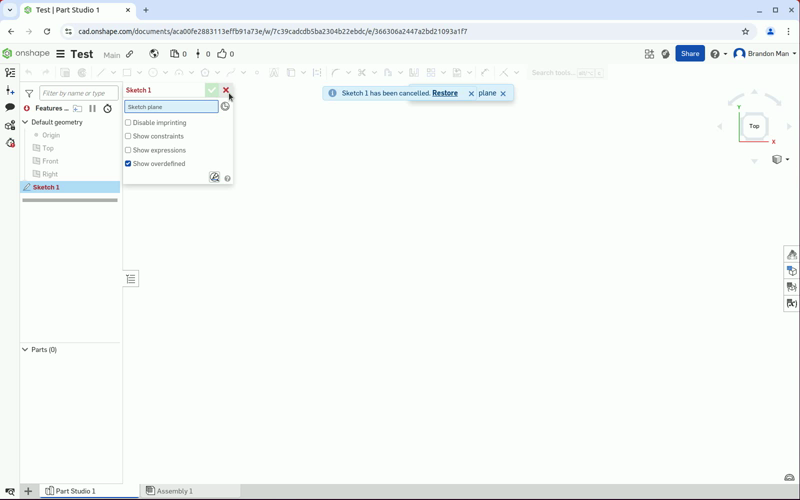
mouse_move(73, 150)
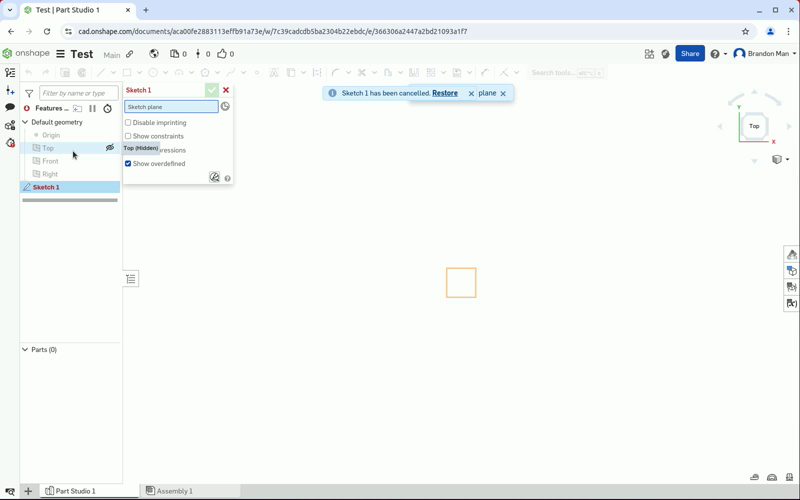
click(73, 150)
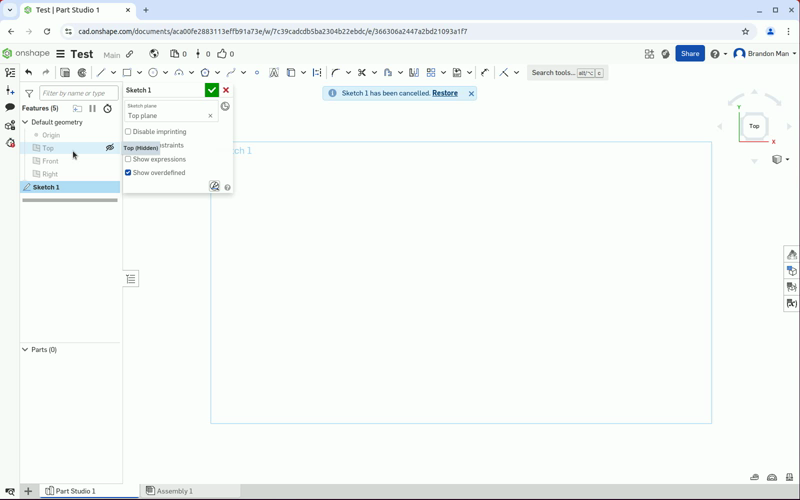
mouse_move(73, 352)
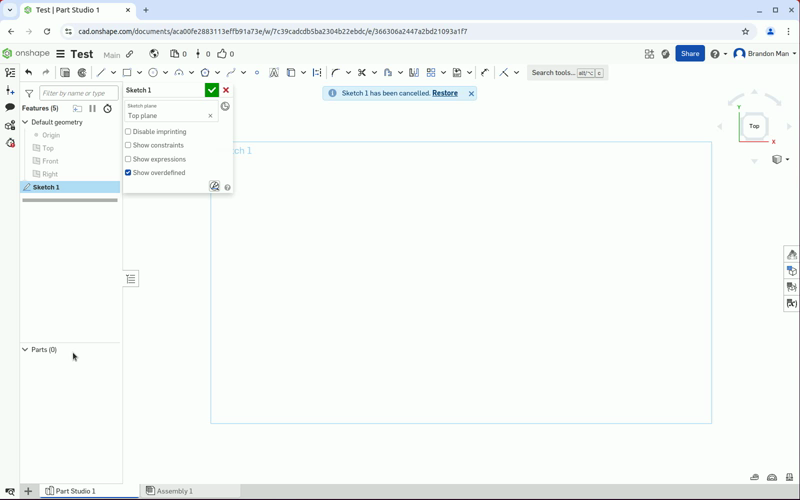
key(y)
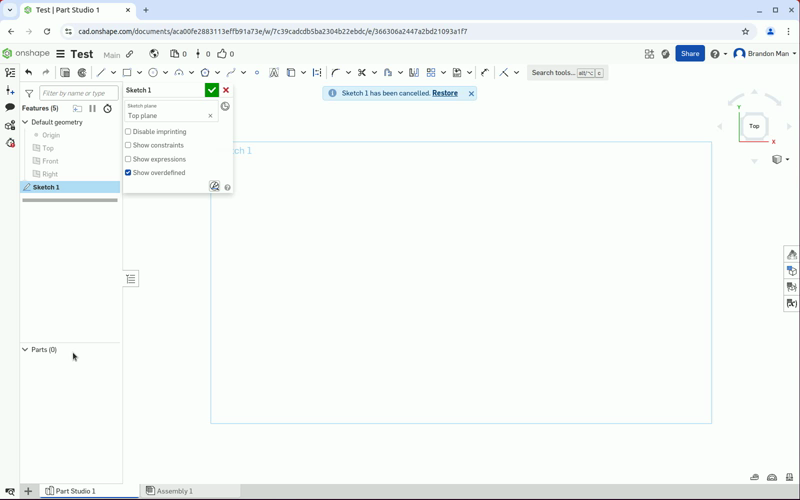
key(l)
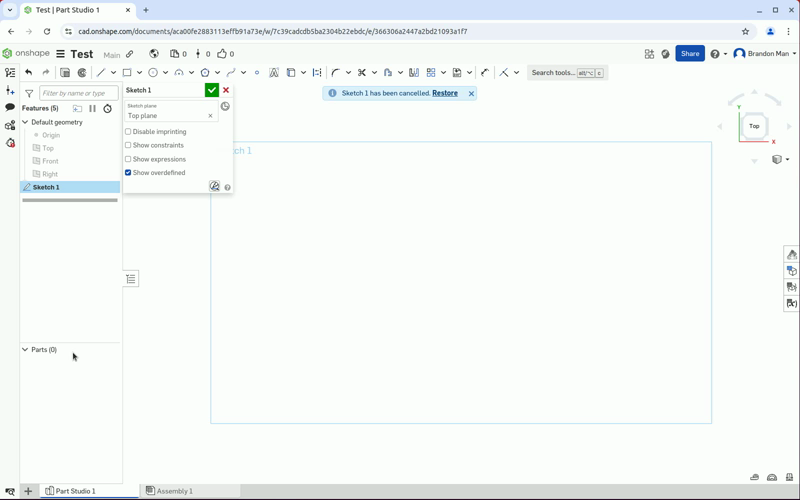
key_down(shift)
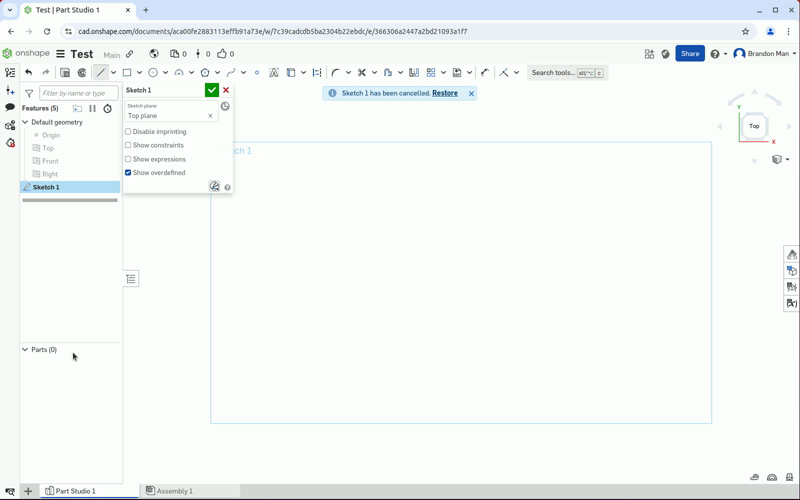
mouse_move(460, 282)
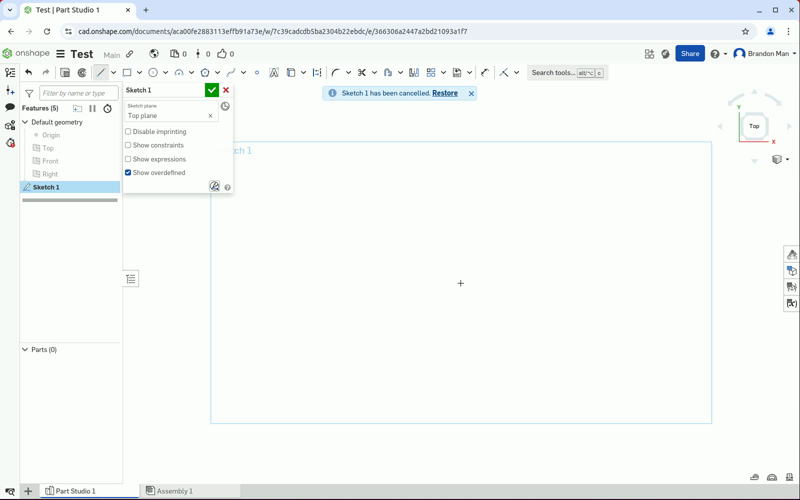
click(460, 282)
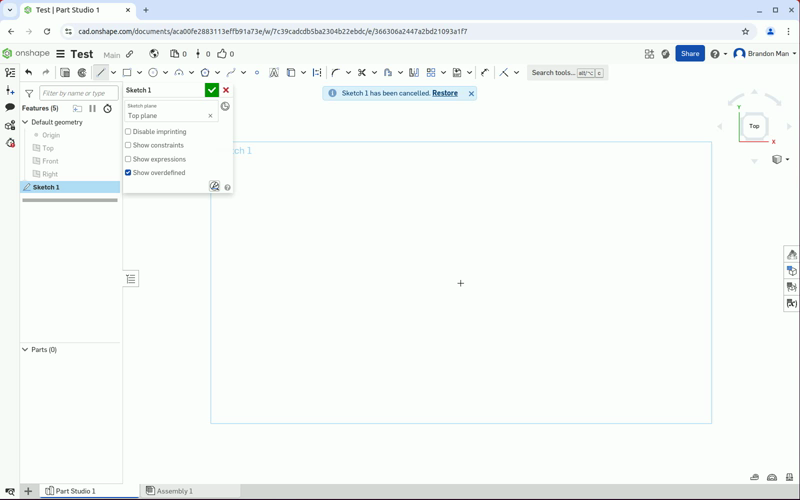
key_up(shift)
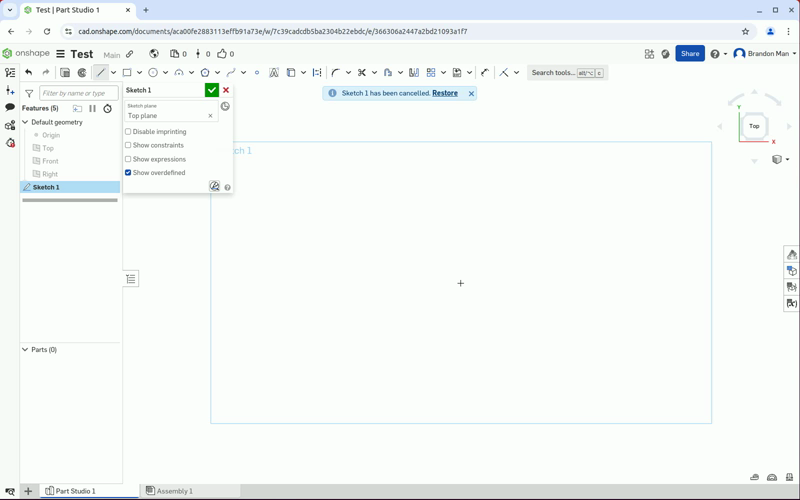
key_down(shift)
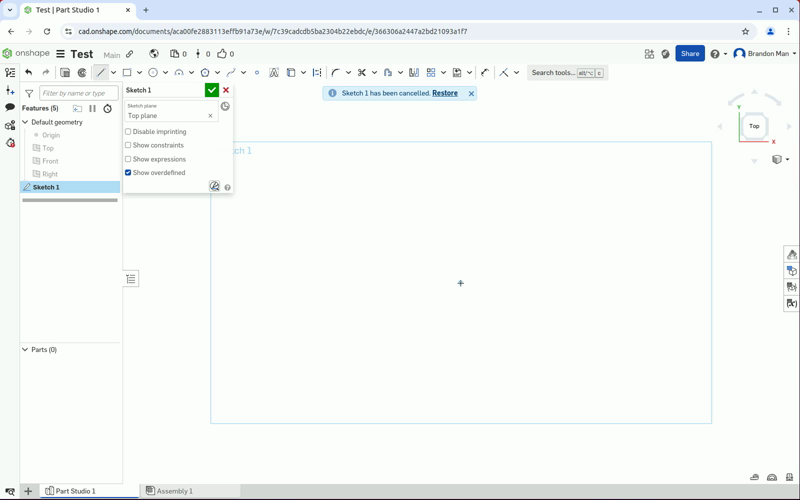
mouse_move(521, 282)
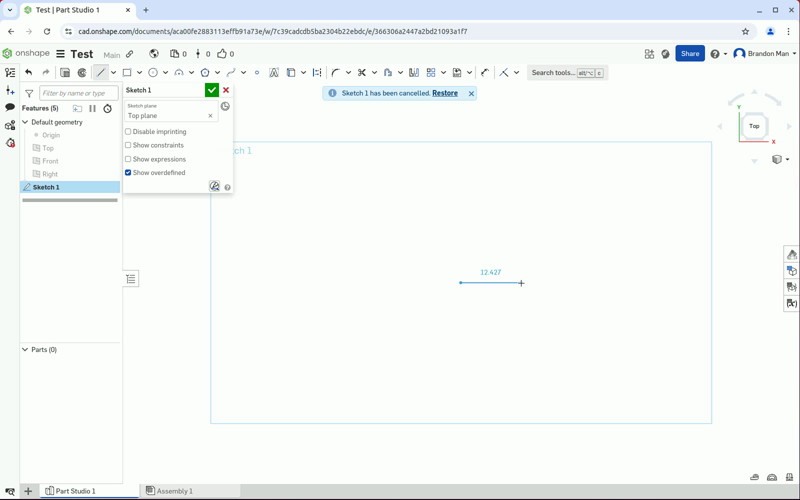
click(521, 282)
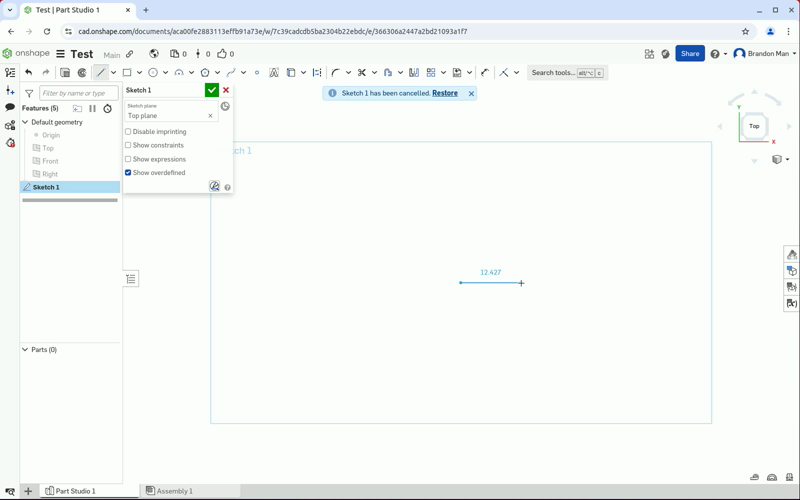
key_up(shift)
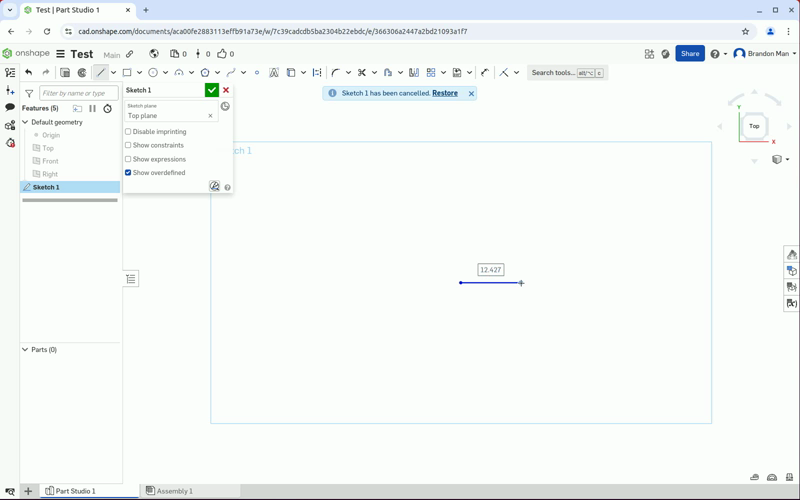
key_down(shift)
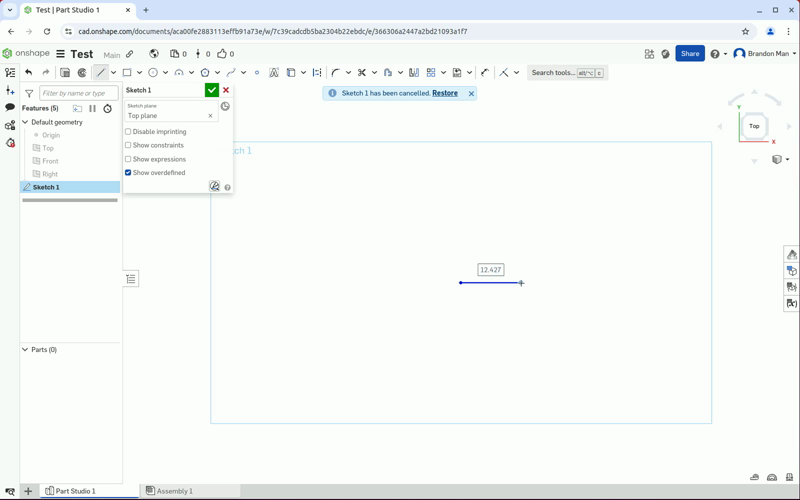
mouse_move(551, 282)
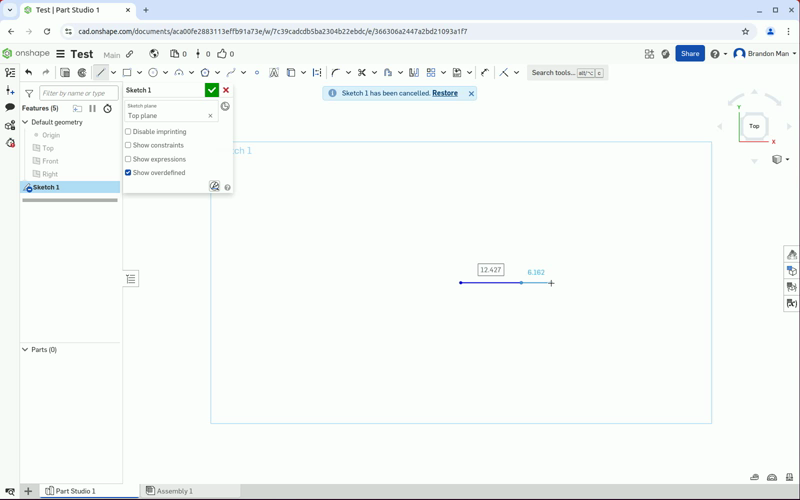
mouse_move(521, 252)
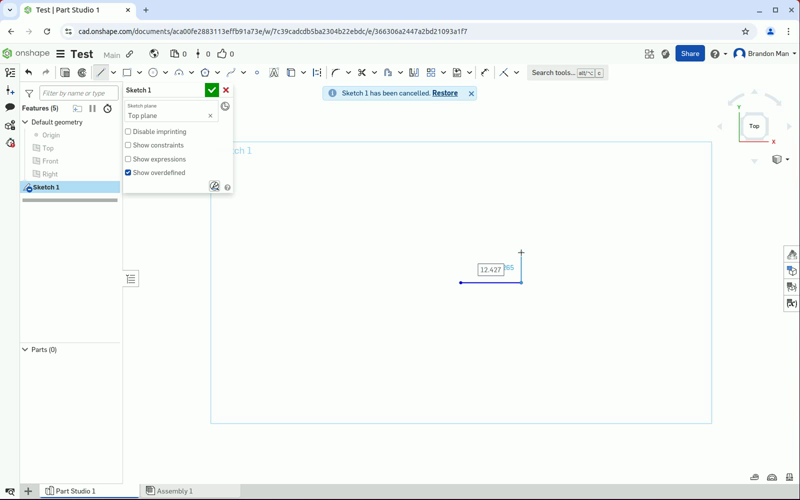
click(521, 252)
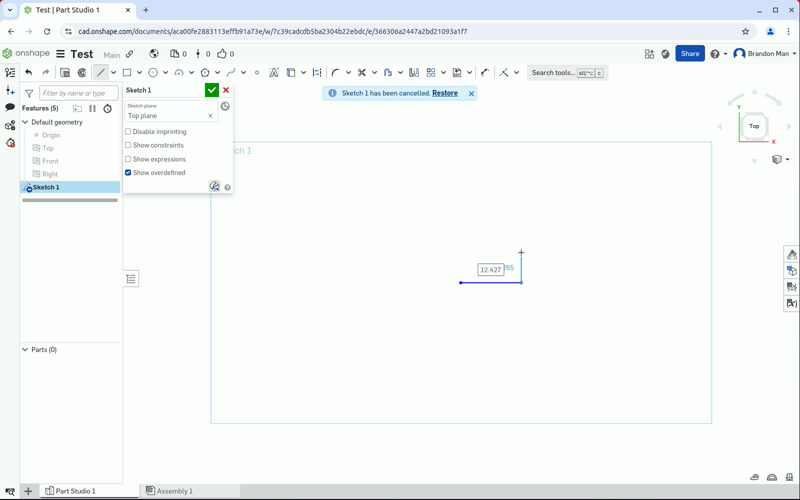
key_up(shift)
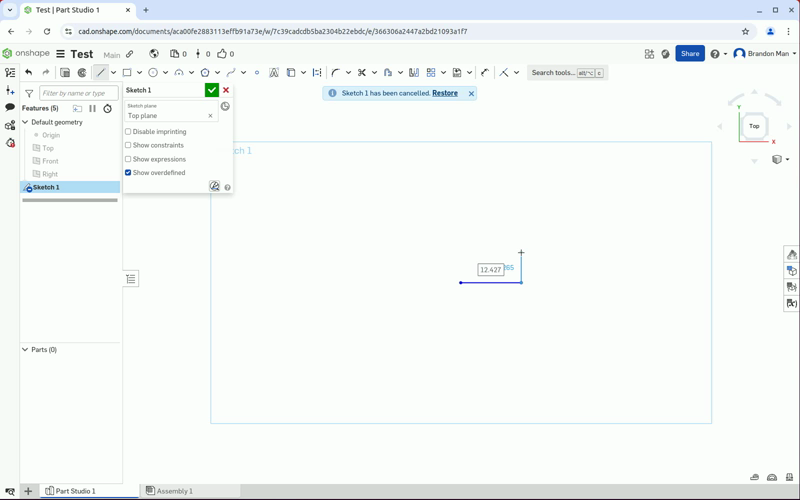
key_down(shift)
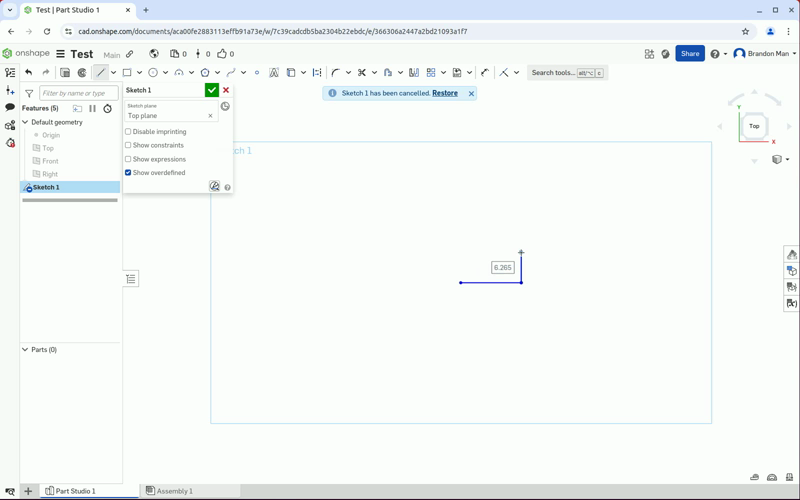
mouse_move(551, 252)
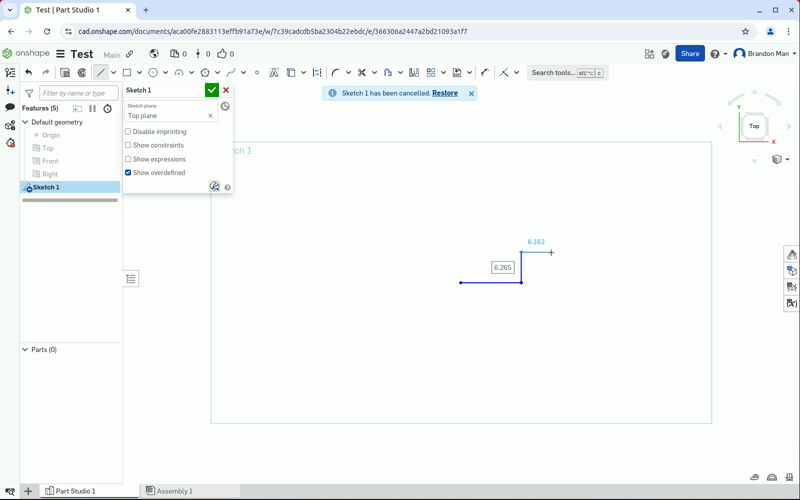
mouse_move(555, 252)
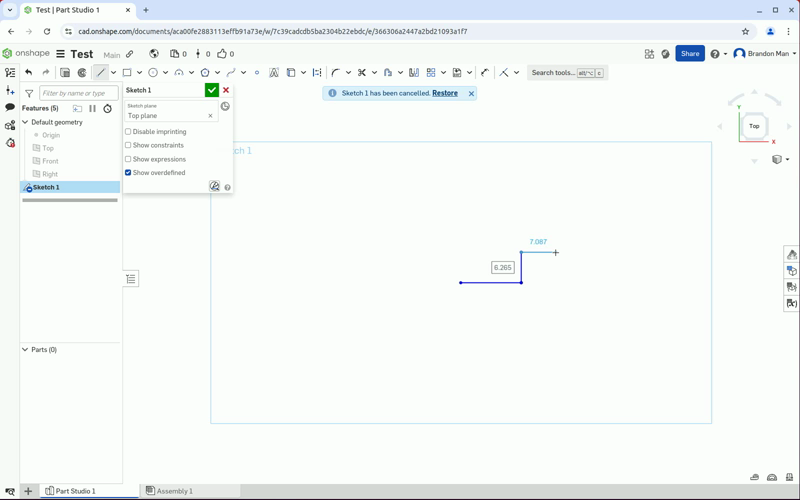
click(555, 252)
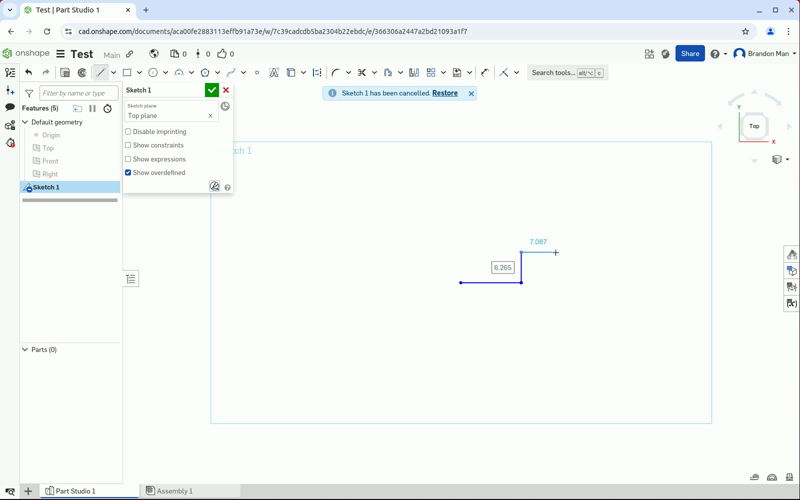
key_up(shift)
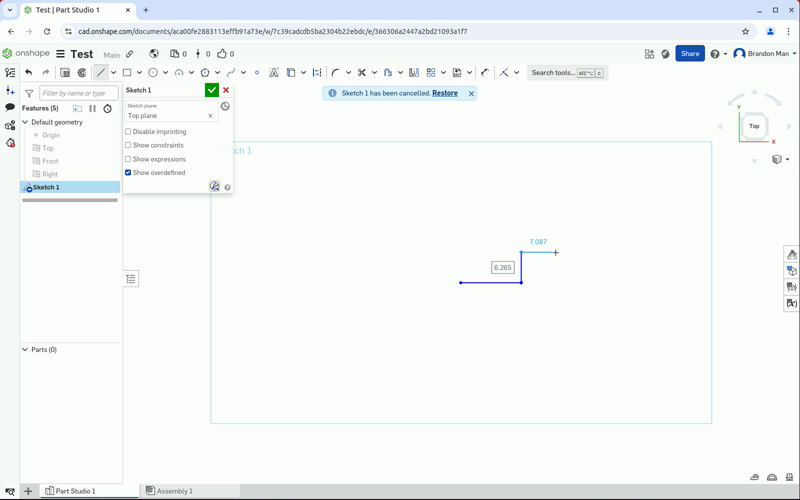
key_down(shift)
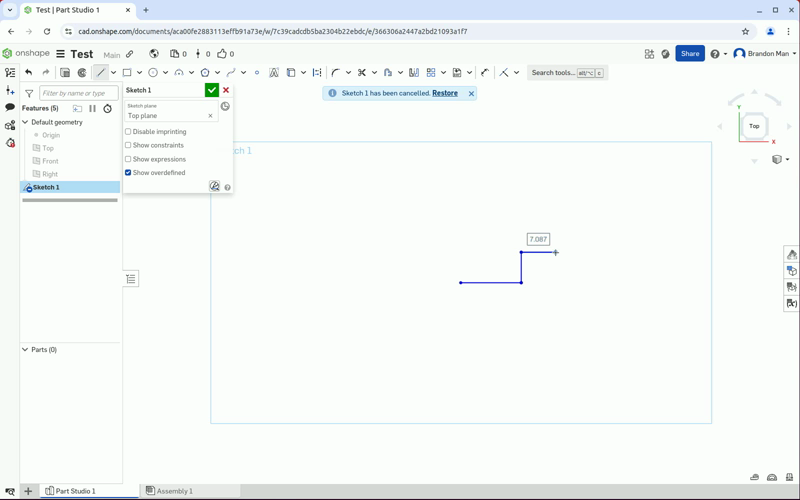
mouse_move(585, 252)
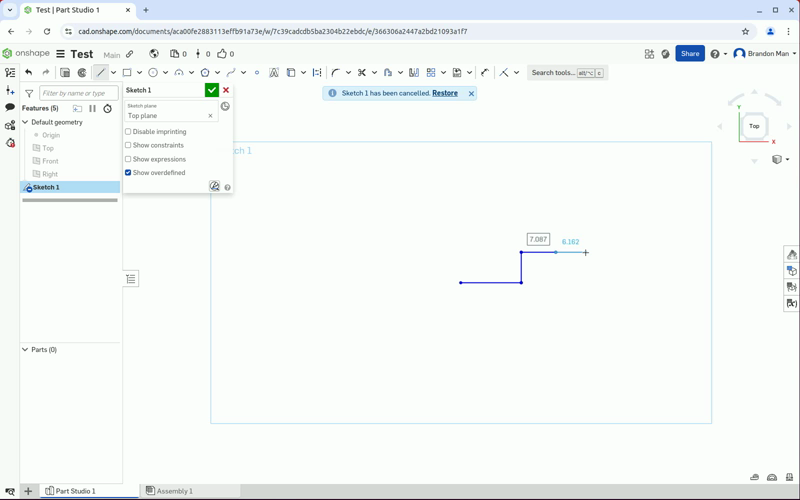
mouse_move(555, 282)
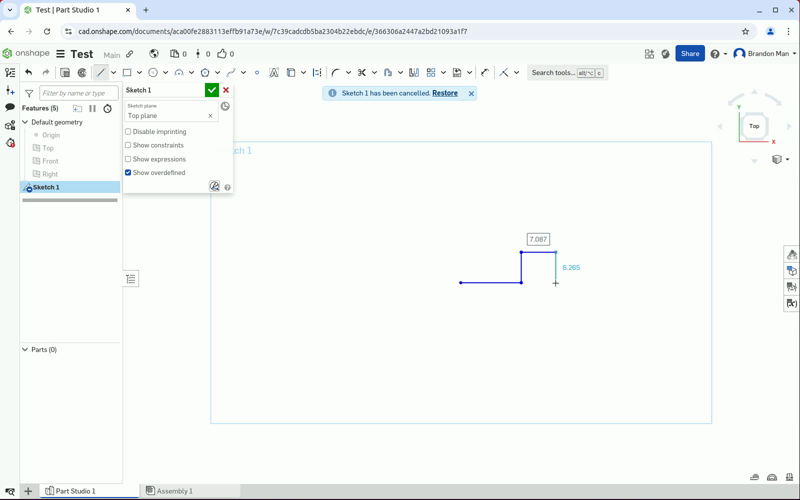
click(555, 282)
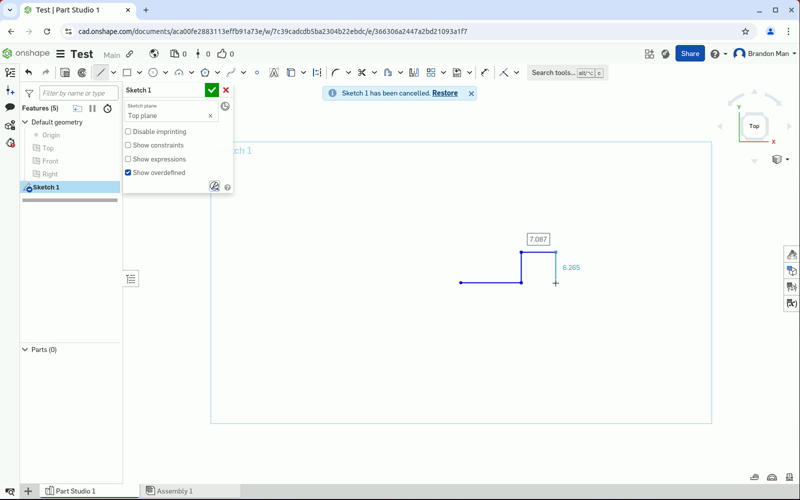
key_up(shift)
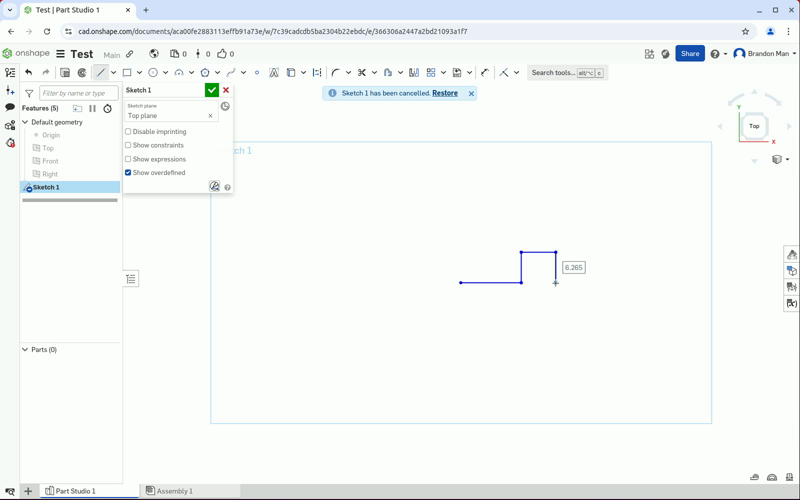
key_down(shift)
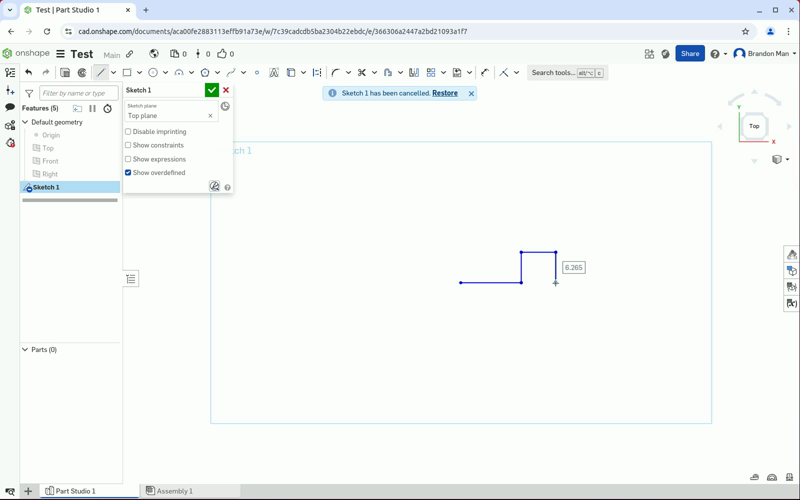
mouse_move(585, 282)
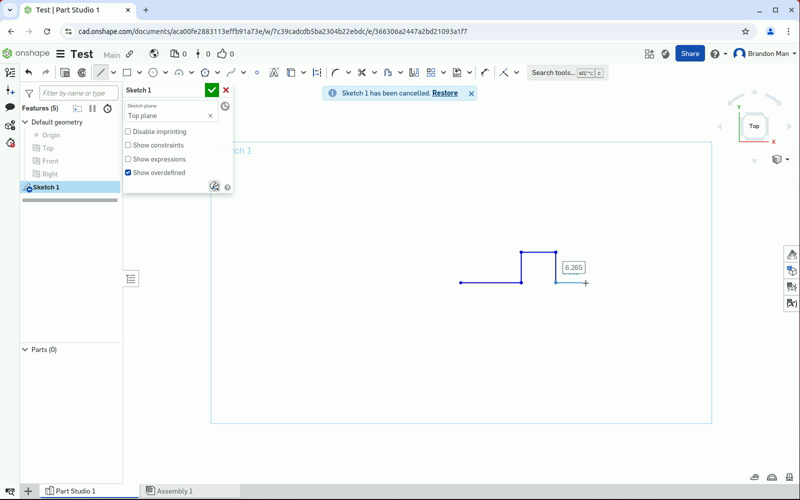
mouse_move(573, 282)
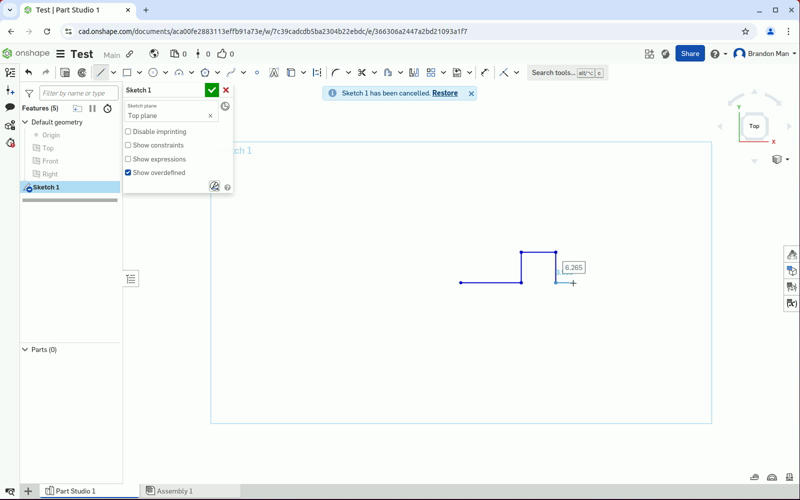
click(573, 282)
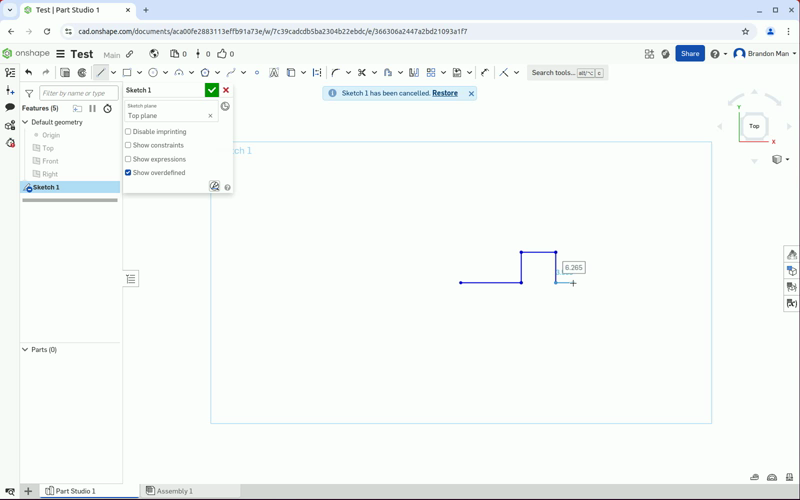
key_up(shift)
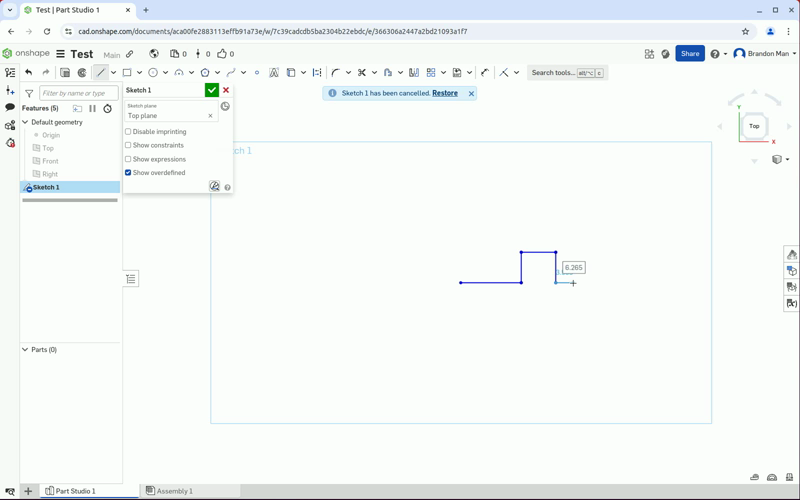
key_down(shift)
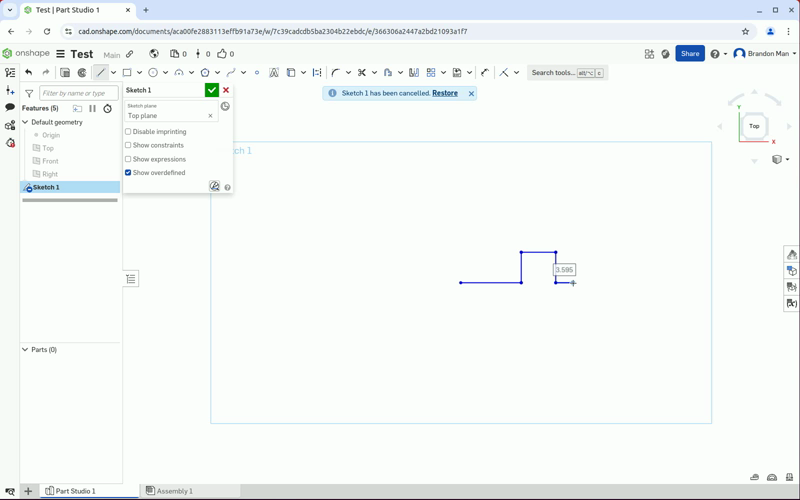
mouse_move(573, 222)
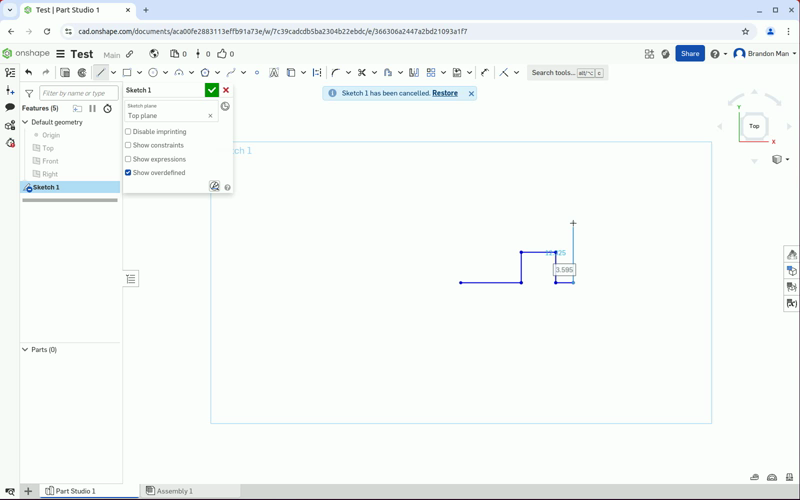
click(573, 222)
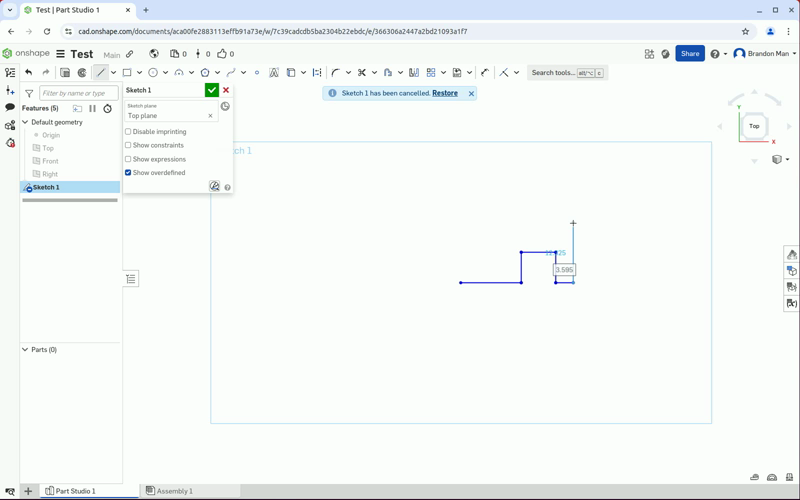
key_up(shift)
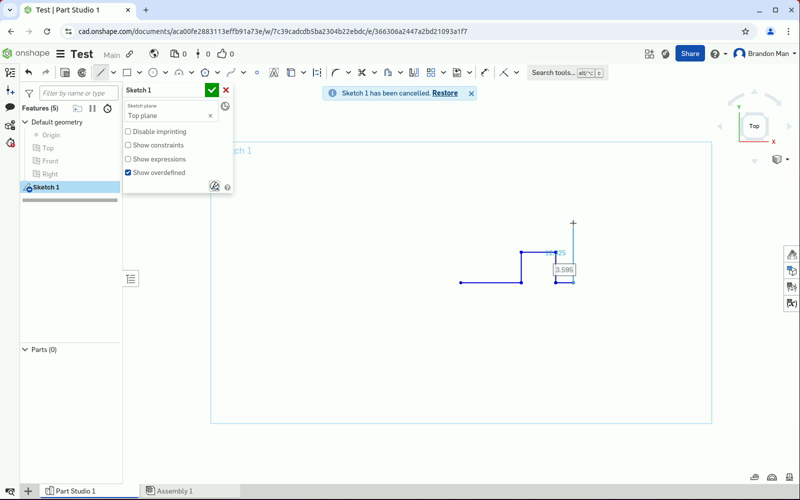
key_down(shift)
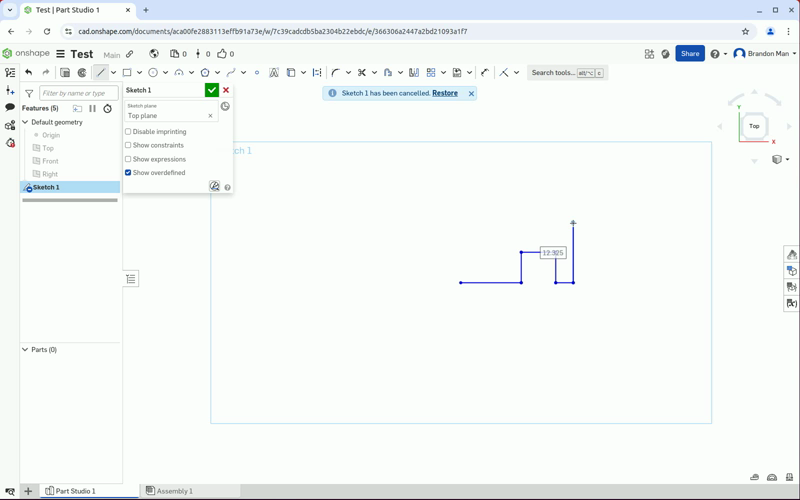
mouse_move(478, 222)
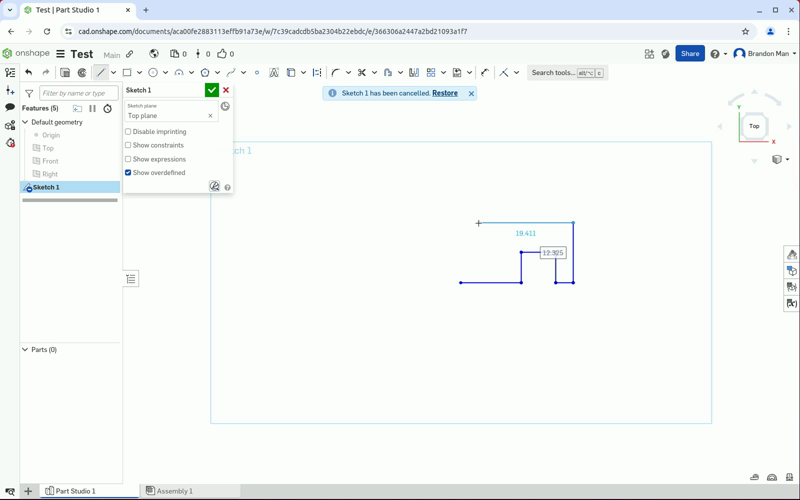
click(478, 222)
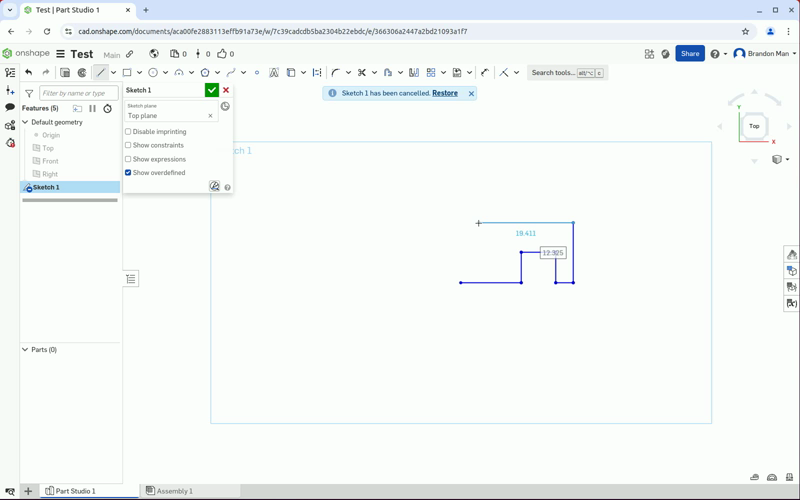
key_up(shift)
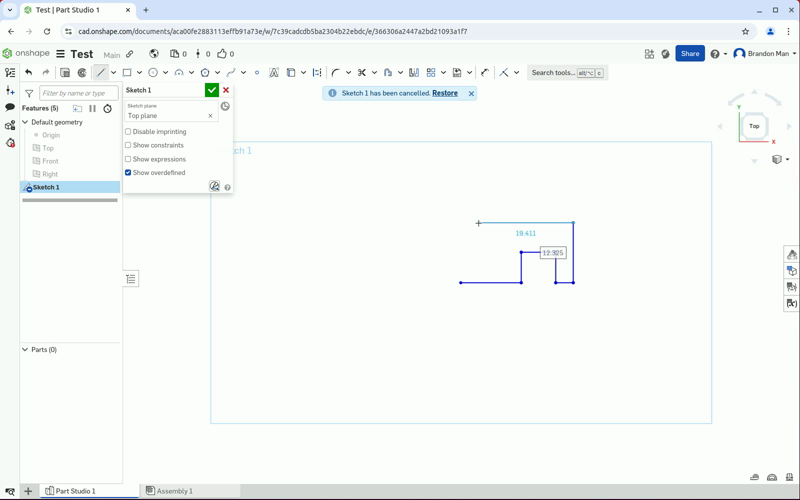
key_down(shift)
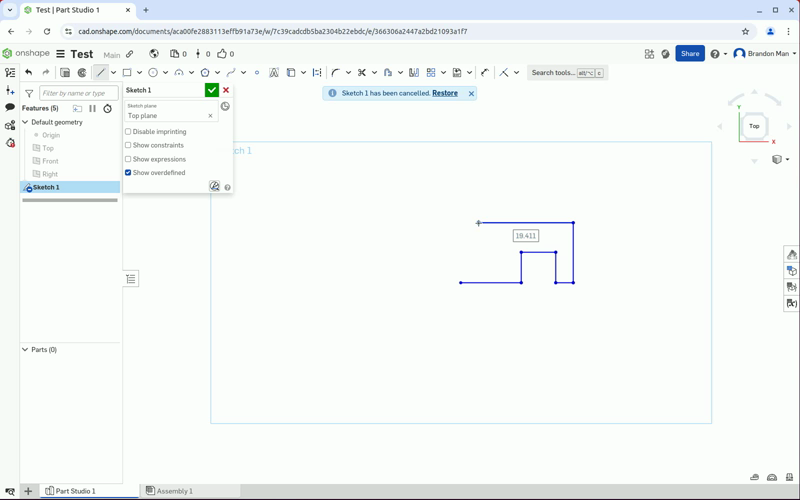
mouse_move(508, 222)
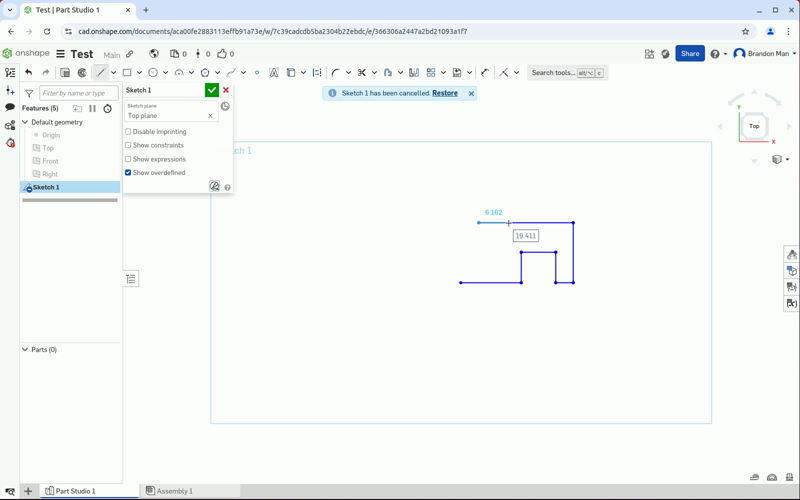
mouse_move(478, 211)
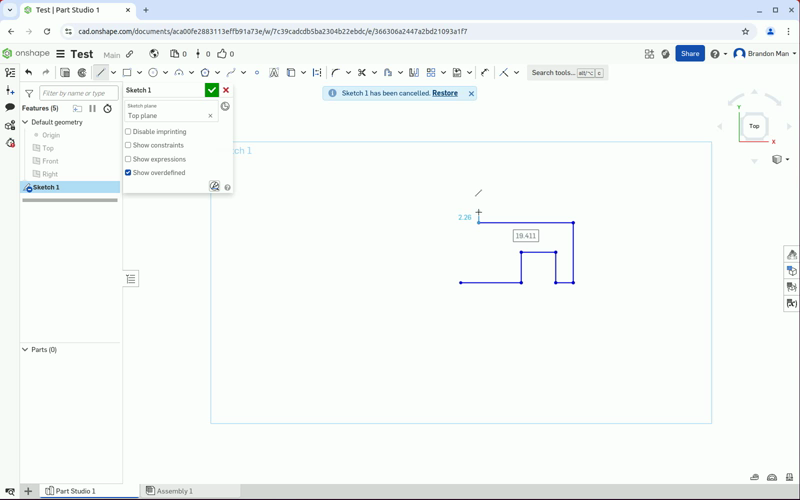
click(478, 211)
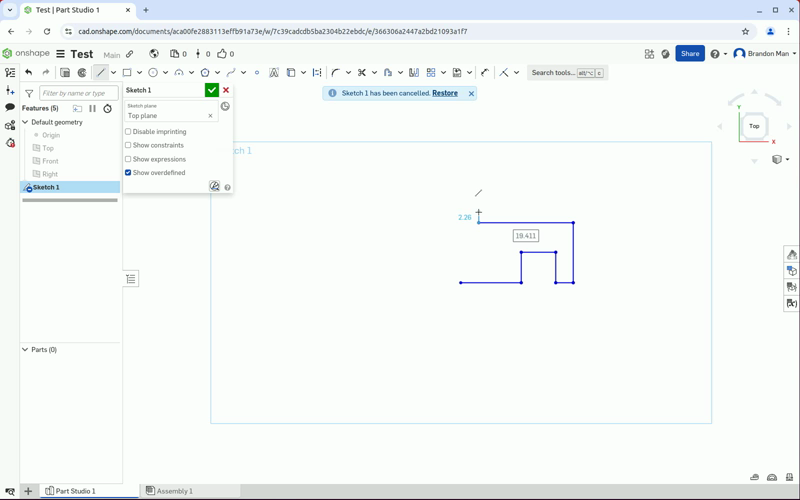
key_up(shift)
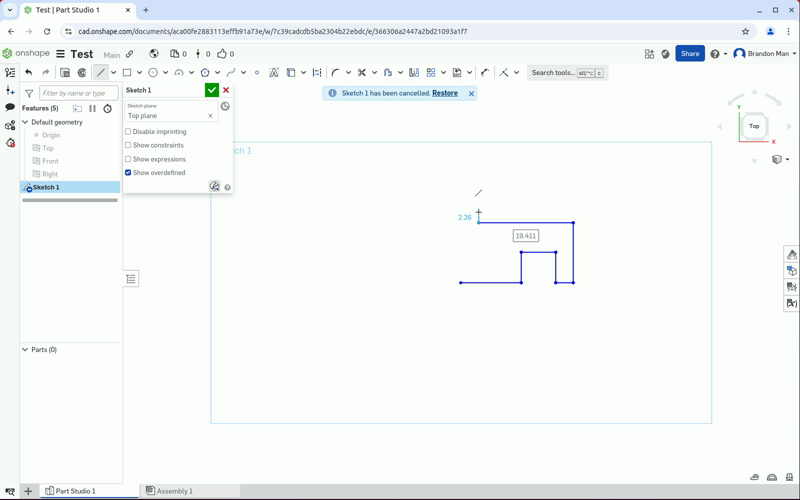
key_down(shift)
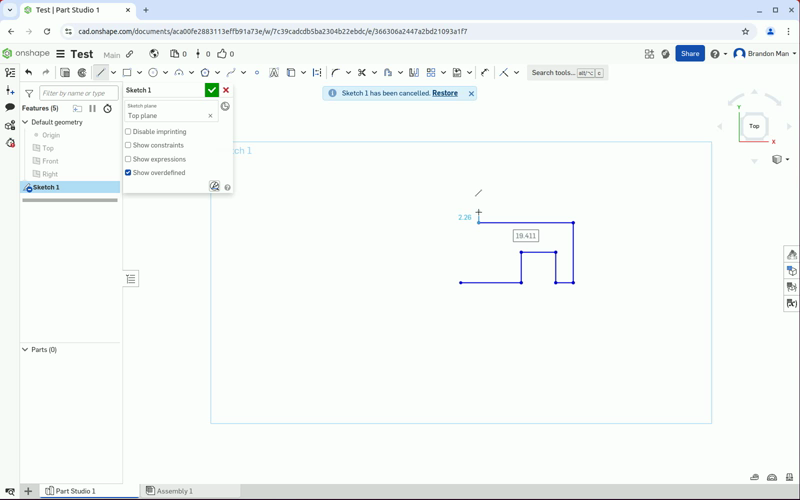
mouse_move(508, 211)
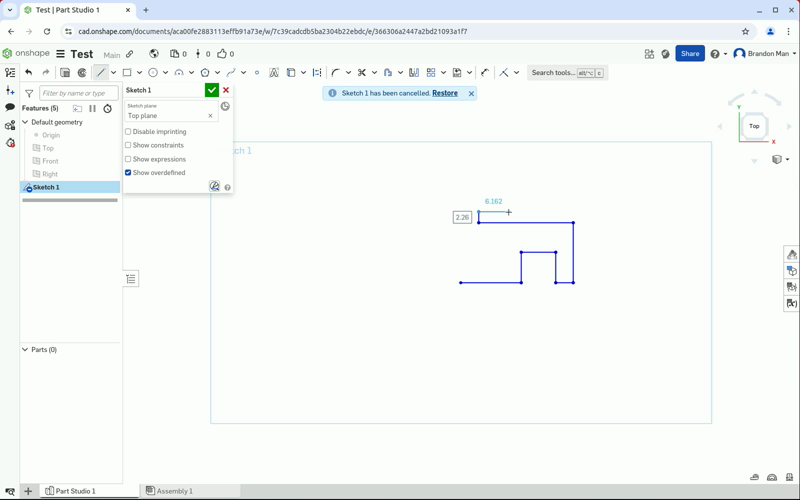
mouse_move(460, 211)
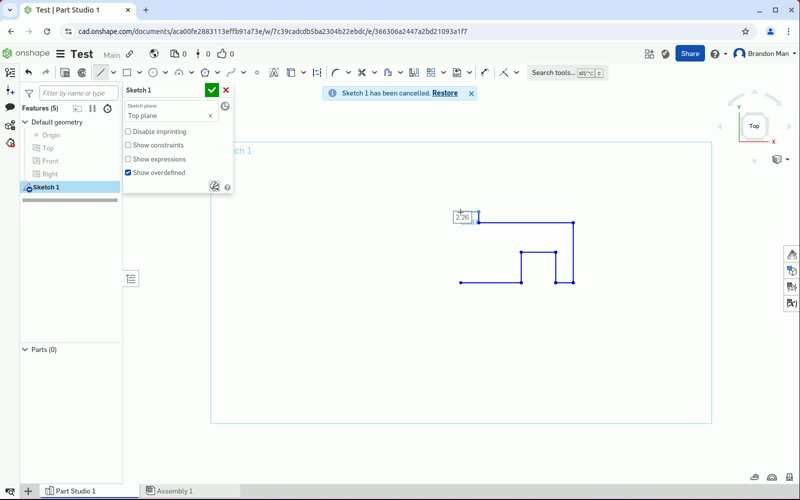
click(460, 211)
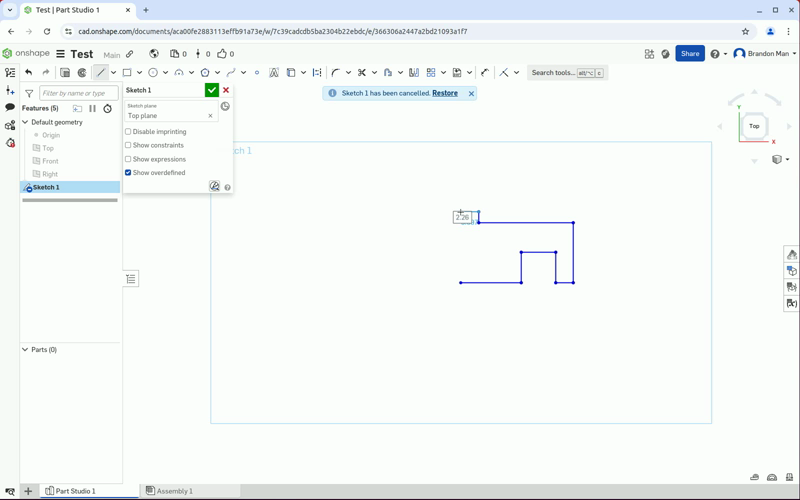
key_up(shift)
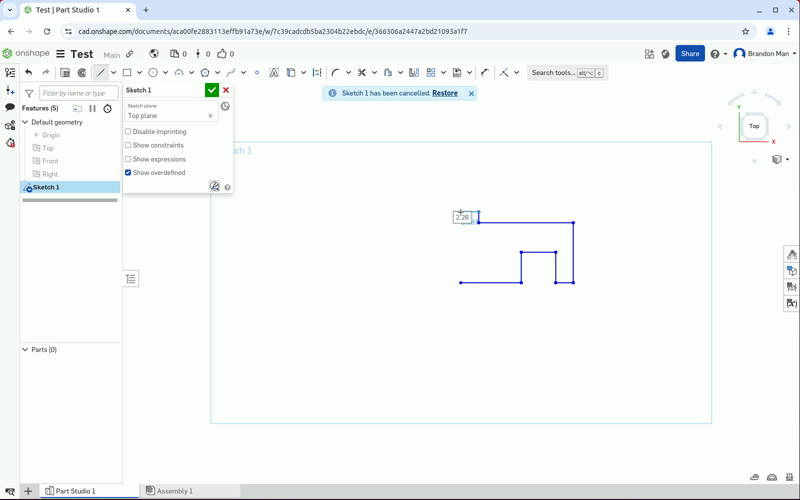
key_down(shift)
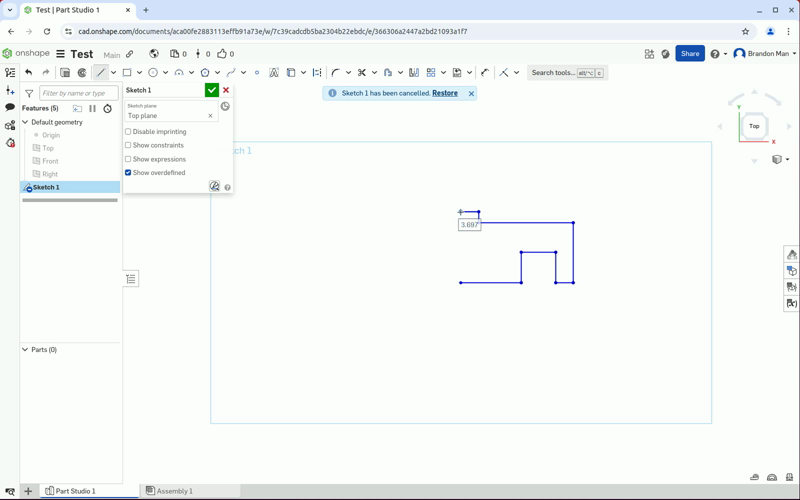
mouse_move(460, 282)
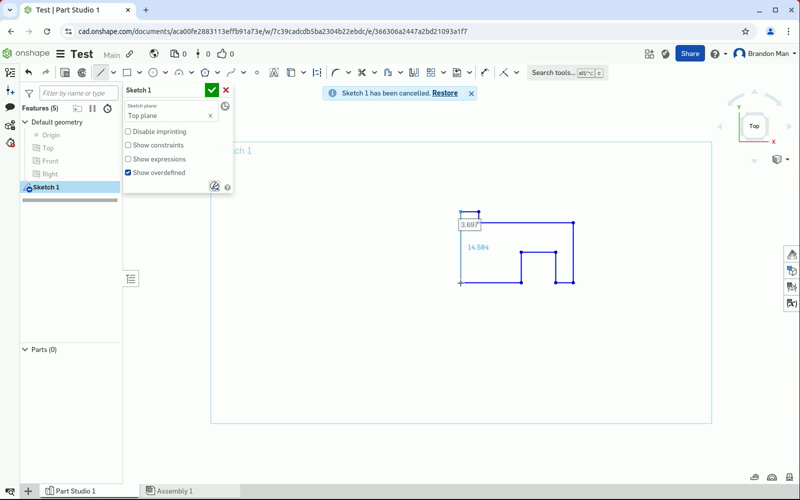
key_up(shift)
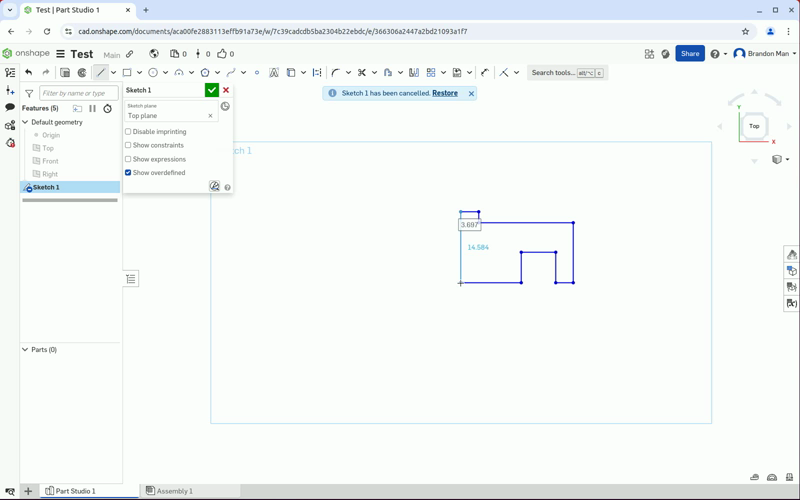
click(460, 282)
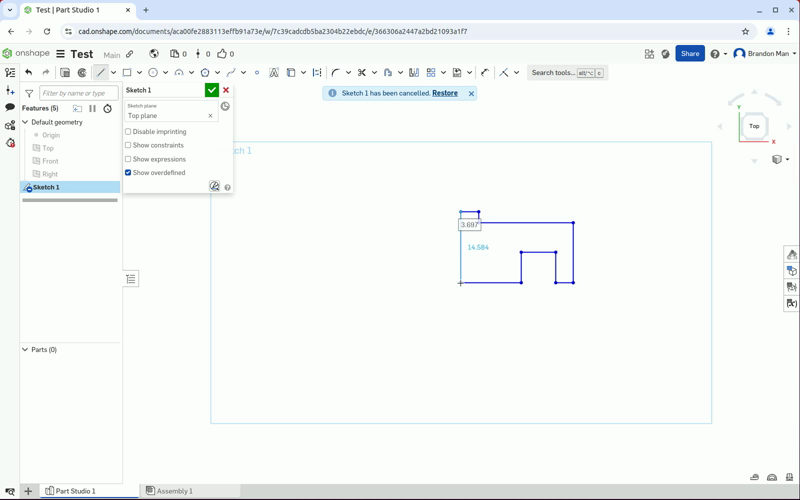
key(esc)
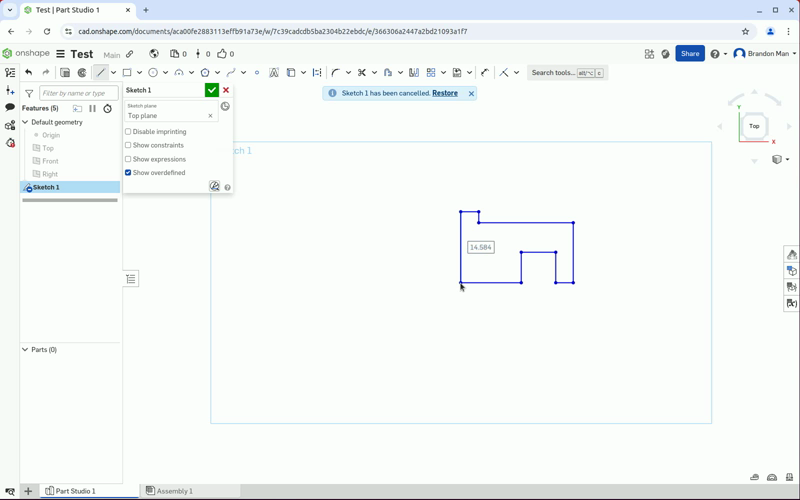
key(l)
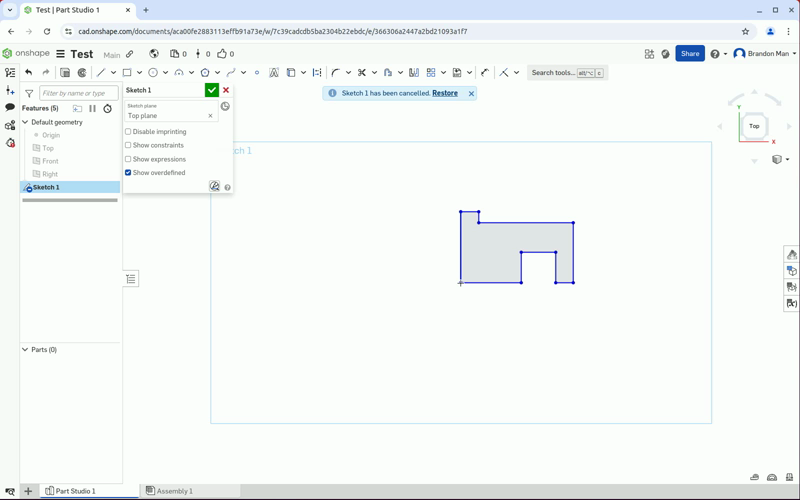
key_down(shift)
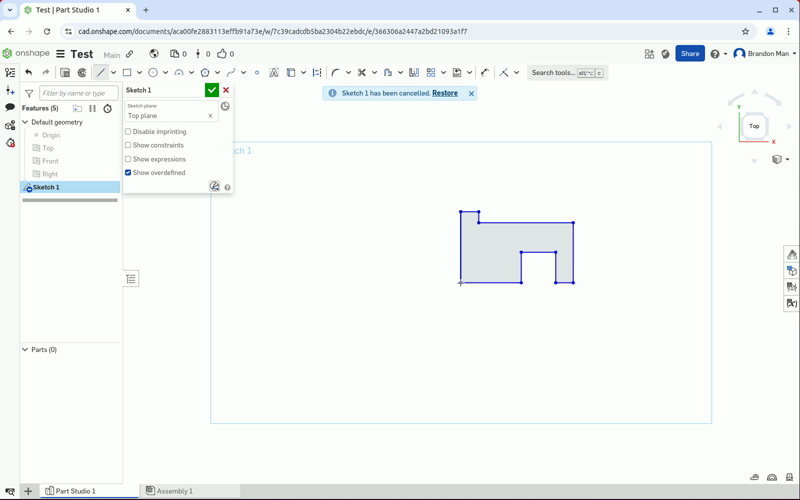
mouse_move(461, 281)
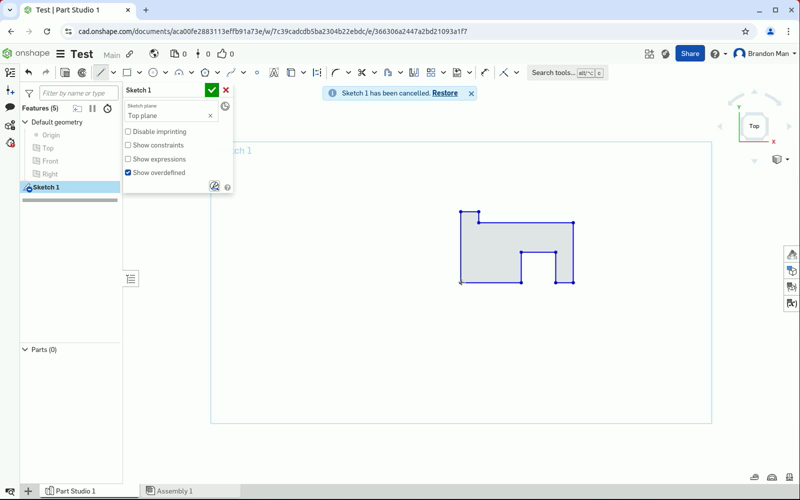
scroll(6)
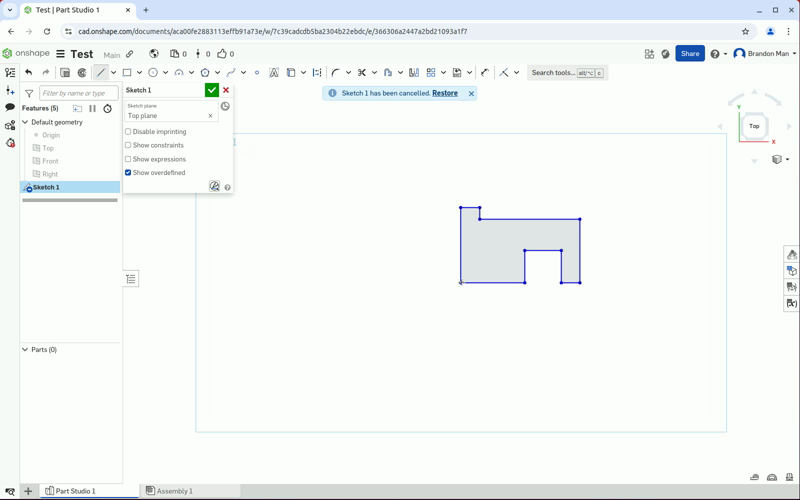
scroll(6)
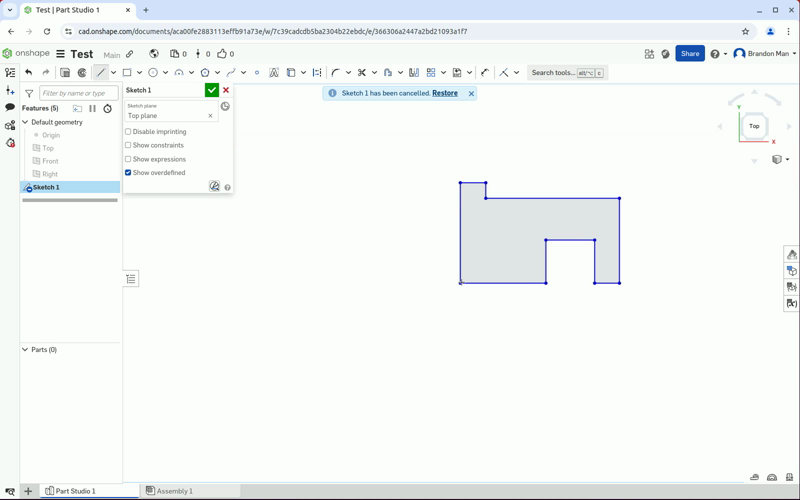
scroll(6)
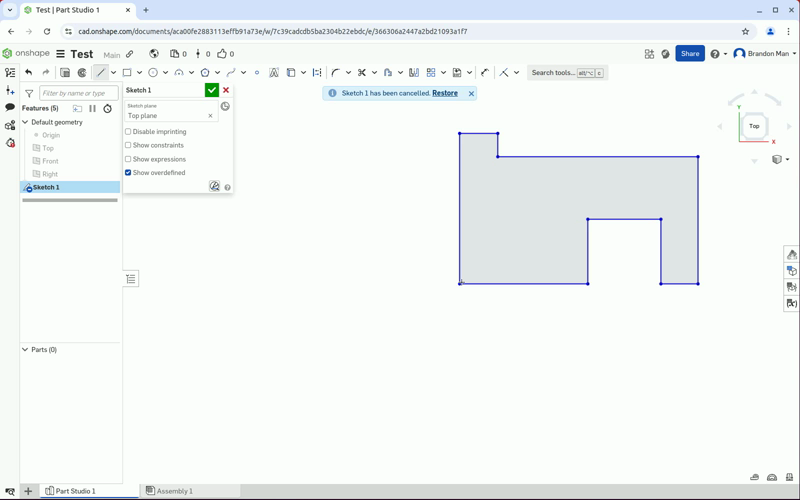
scroll(6)
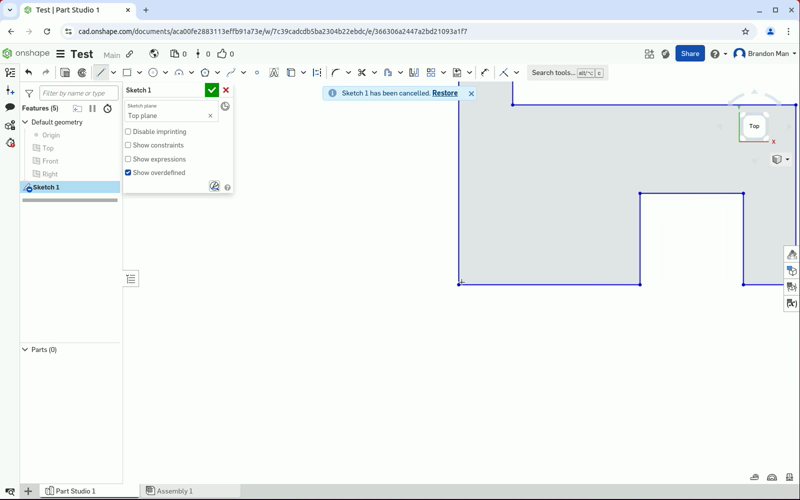
scroll(6)
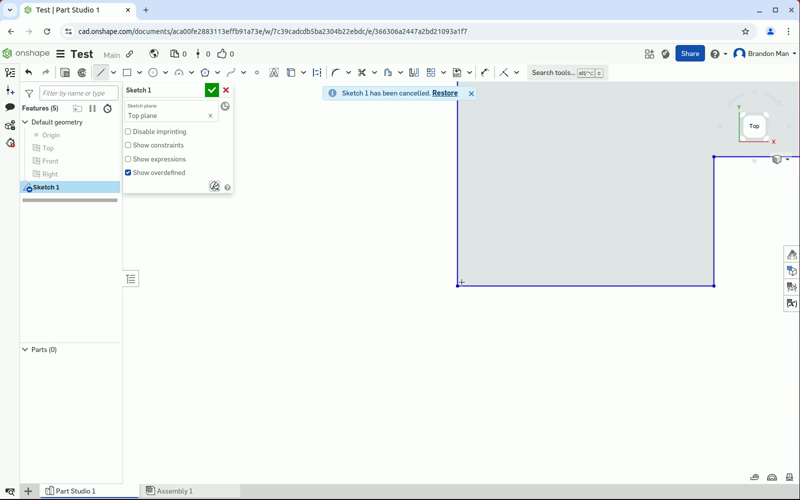
scroll(6)
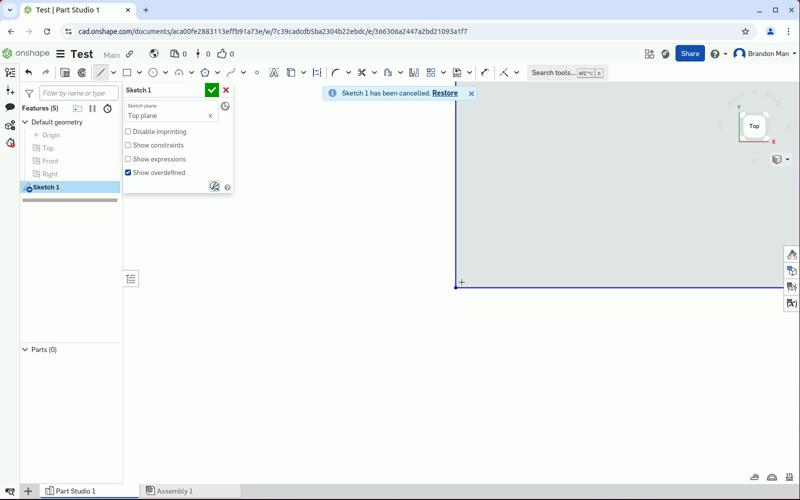
scroll(6)
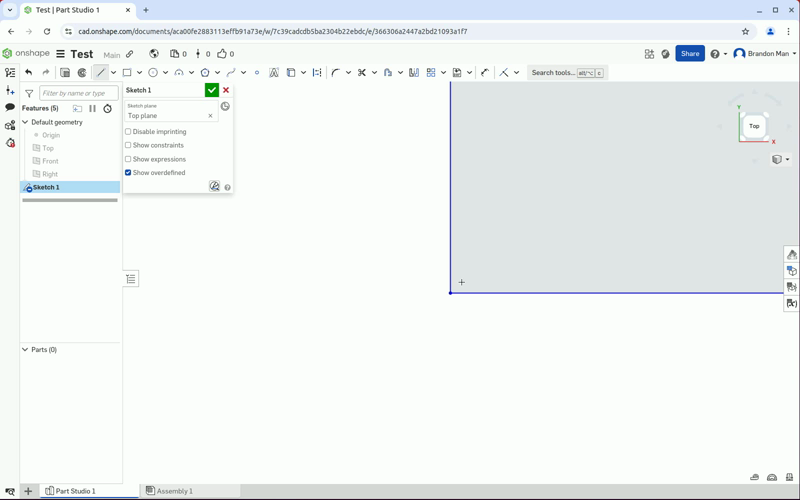
click(461, 281)
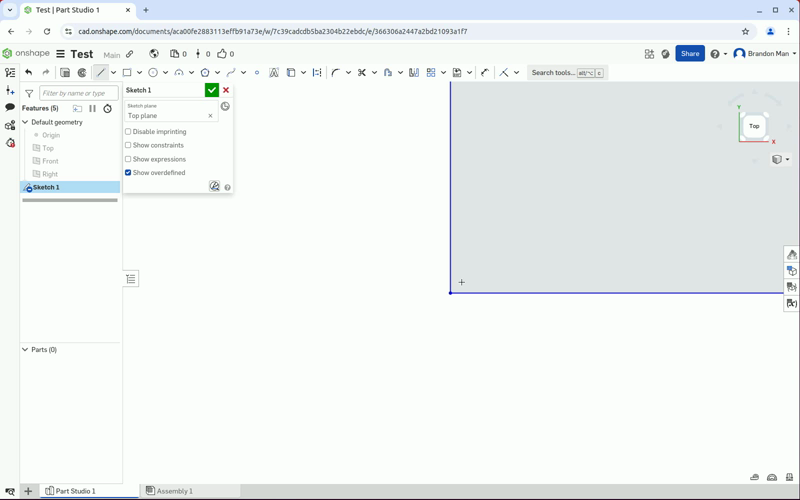
scroll(-6)
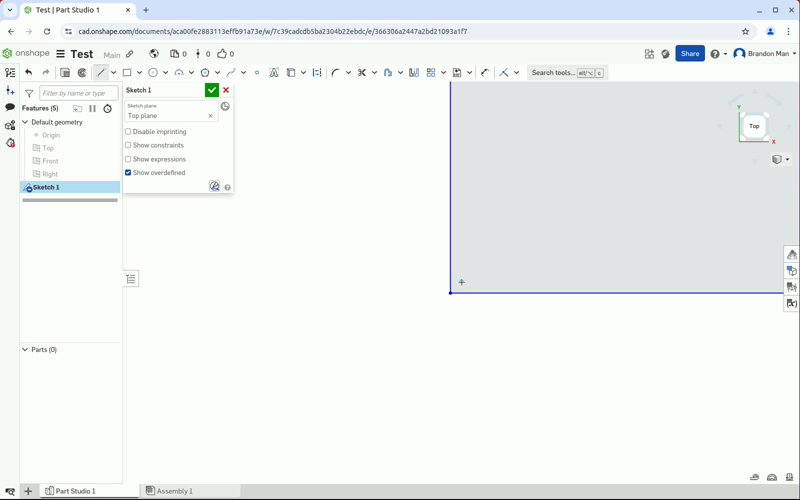
scroll(-6)
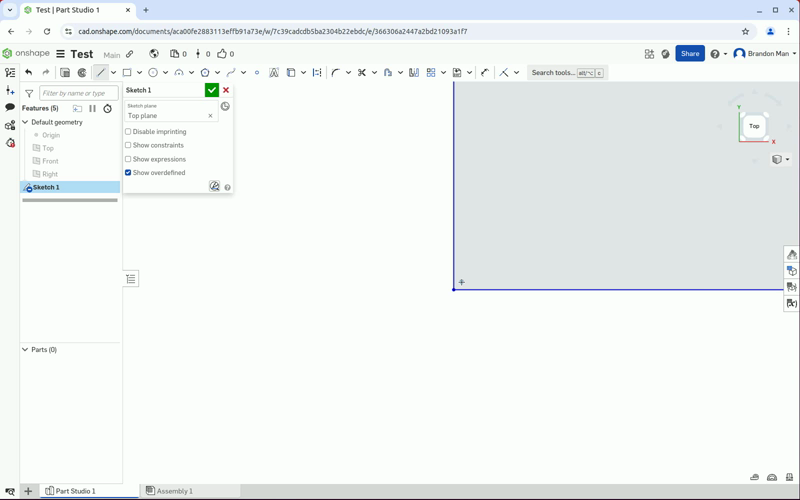
scroll(-6)
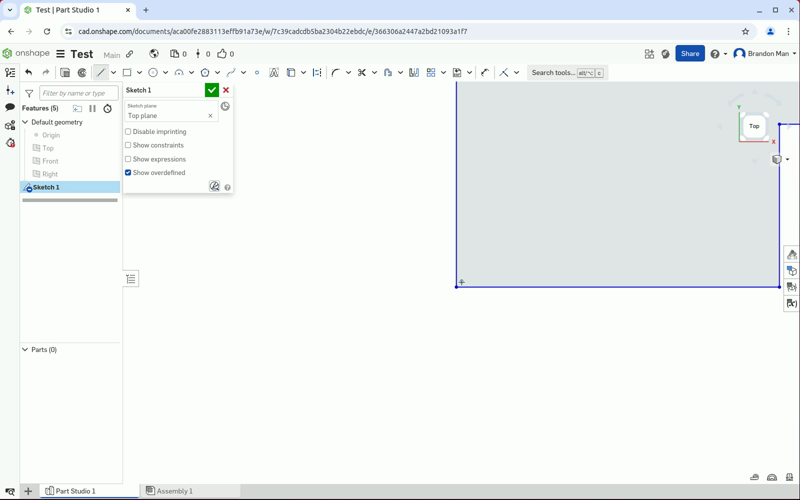
scroll(-6)
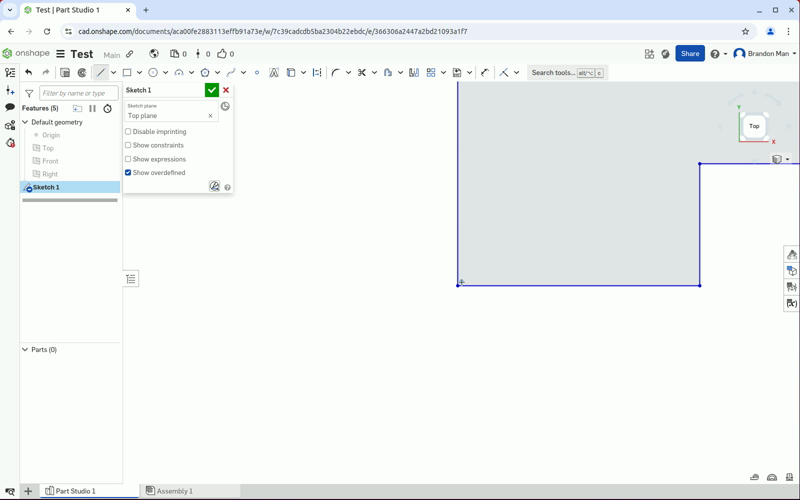
scroll(-6)
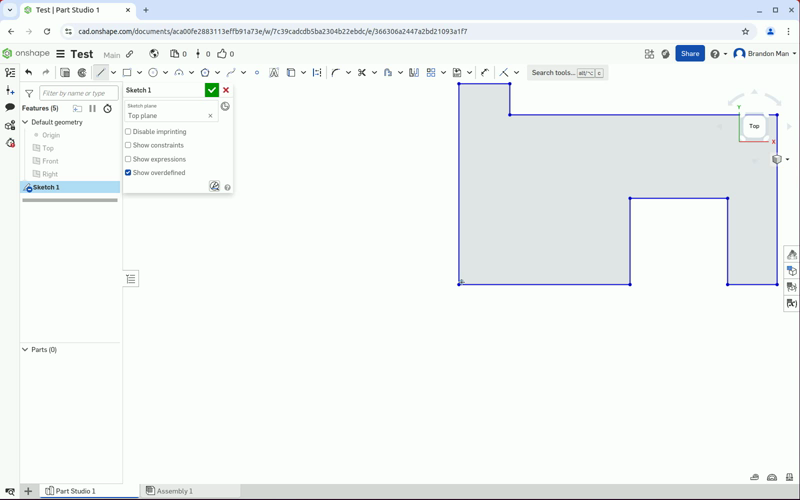
scroll(-6)
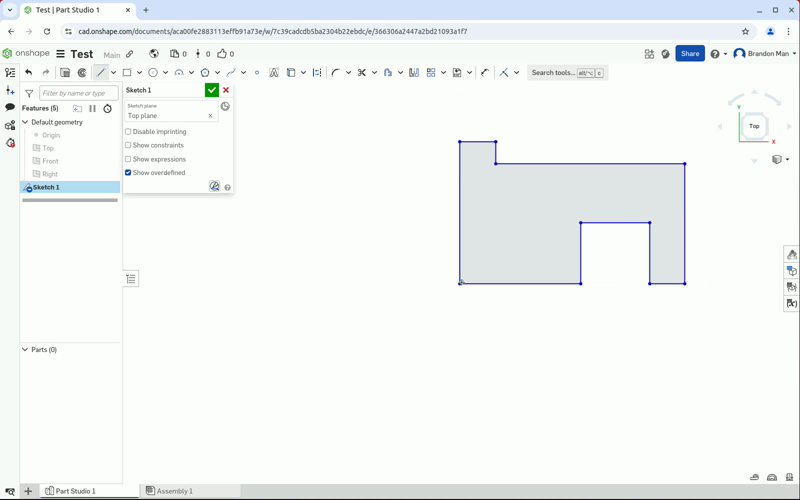
scroll(-6)
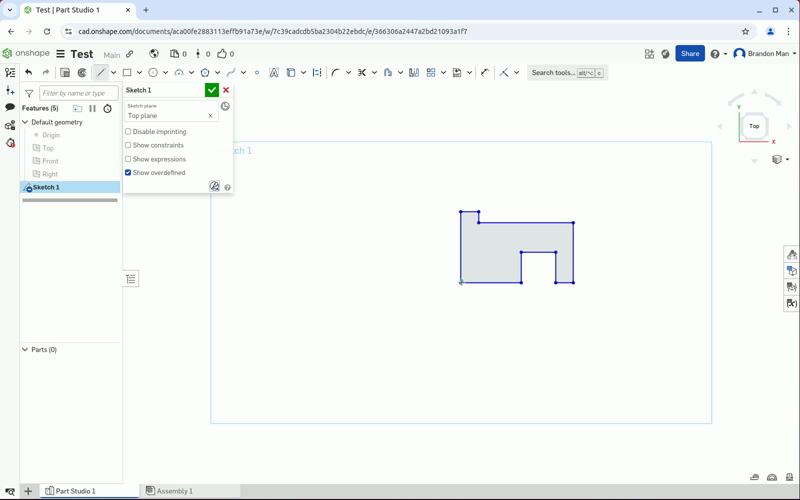
key_up(shift)
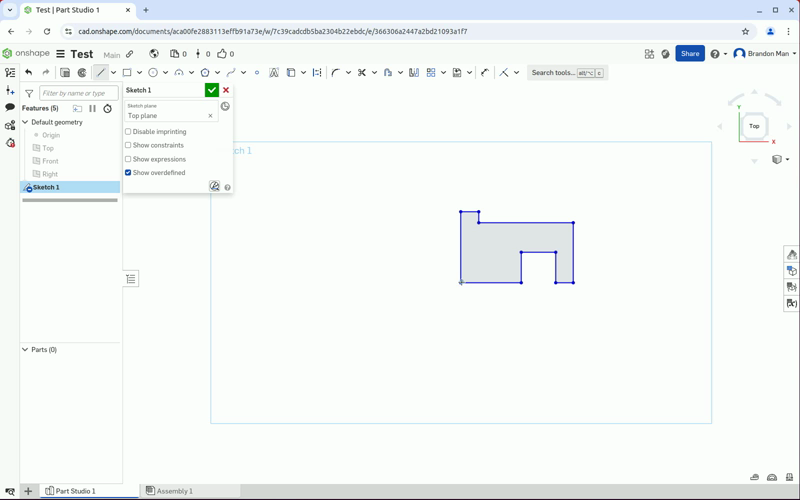
key_down(shift)
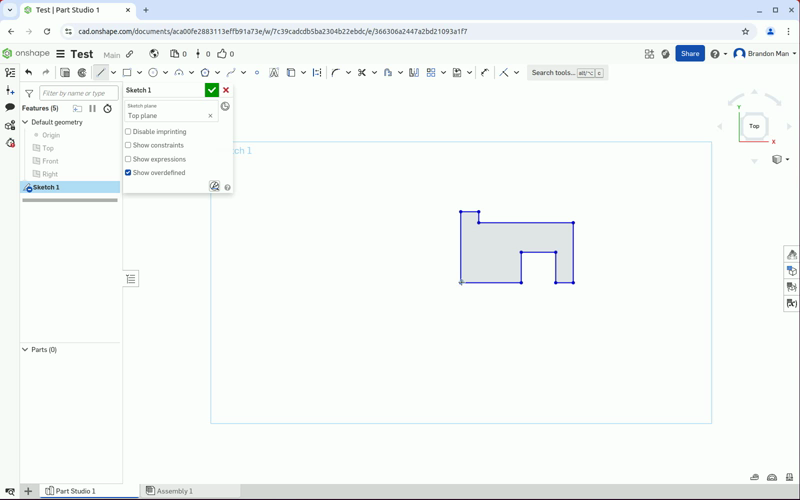
mouse_move(492, 281)
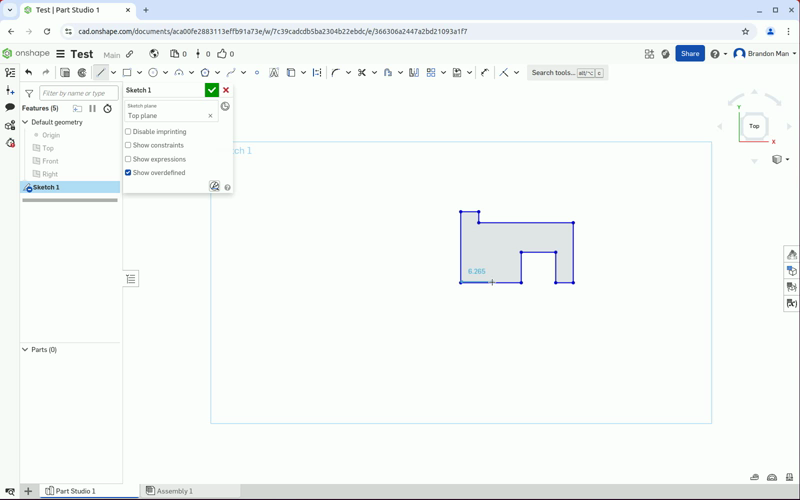
mouse_move(519, 281)
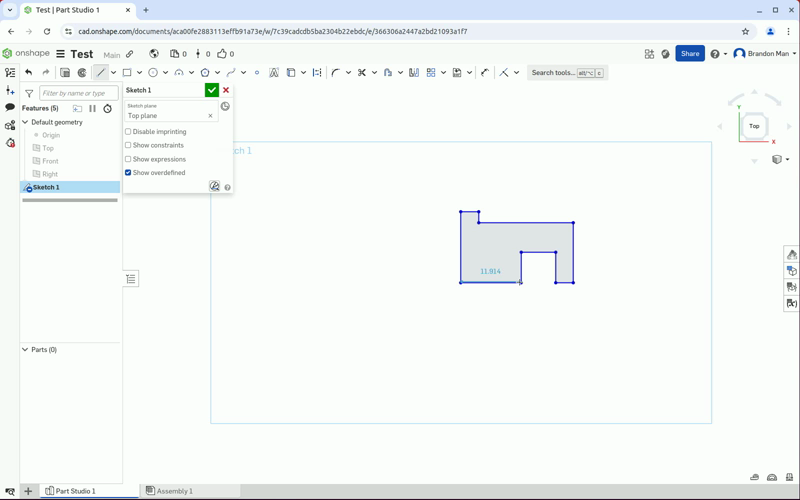
scroll(6)
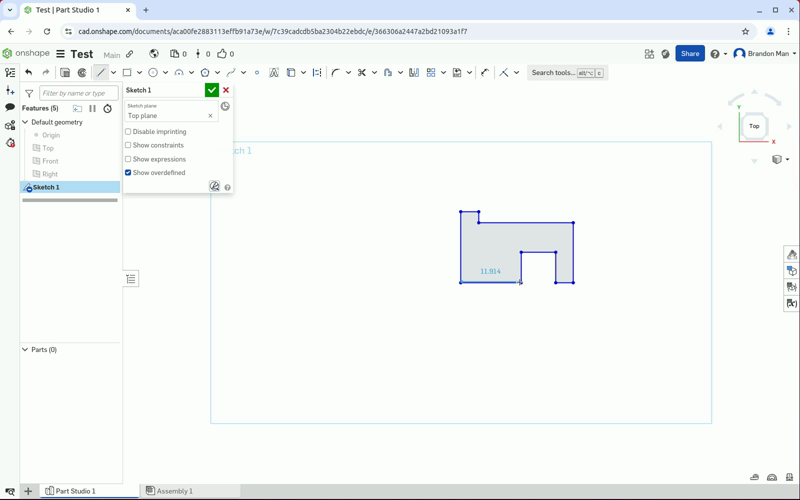
scroll(6)
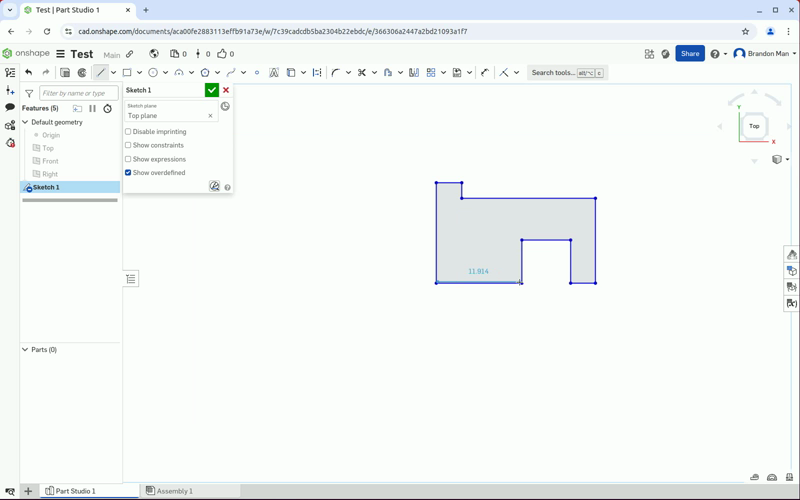
scroll(6)
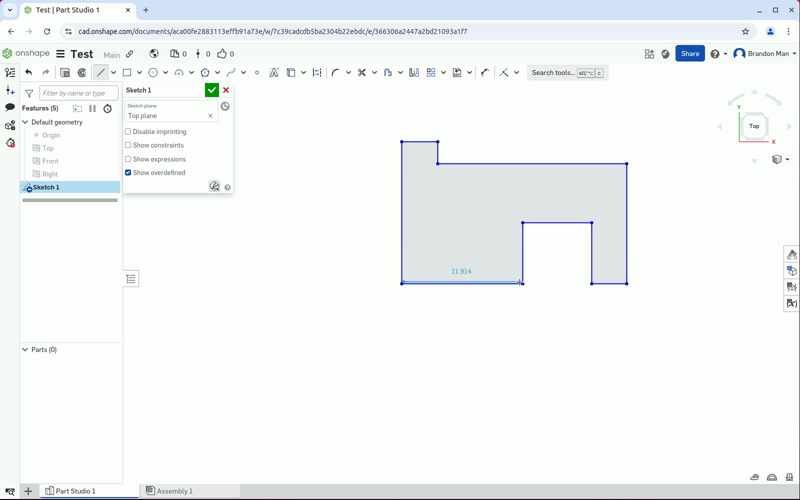
scroll(6)
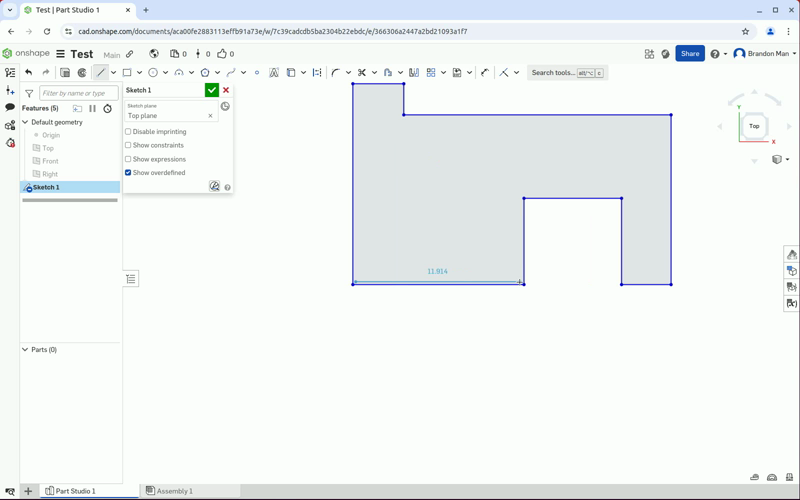
scroll(6)
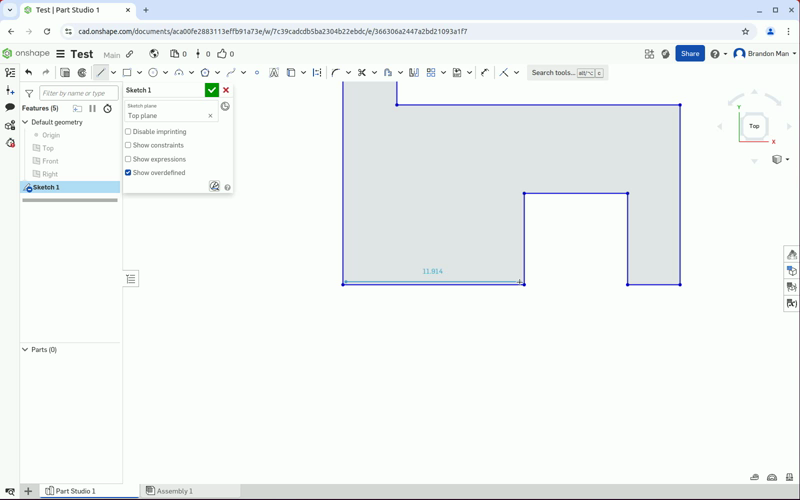
scroll(6)
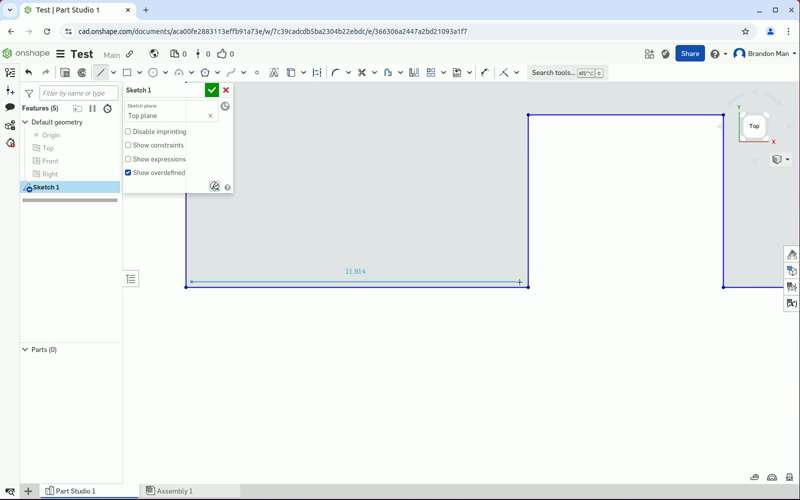
scroll(6)
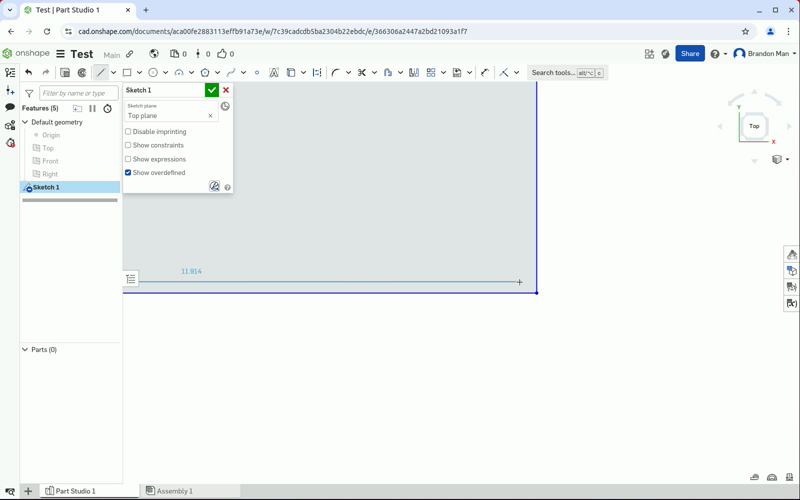
click(519, 281)
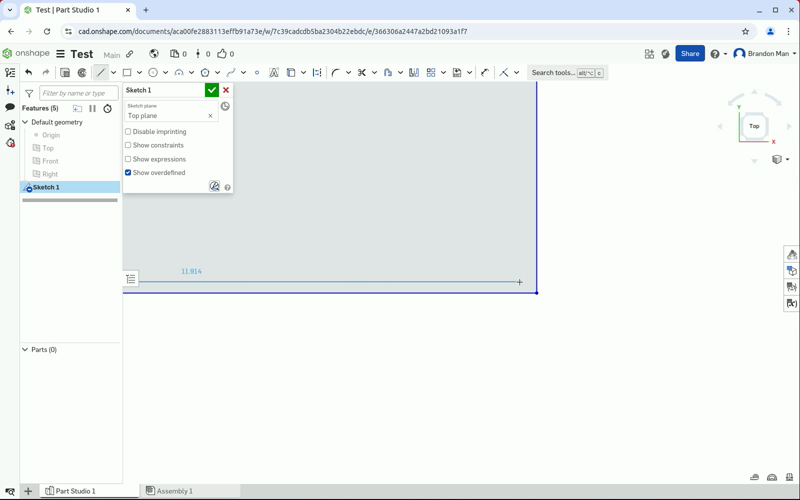
scroll(-6)
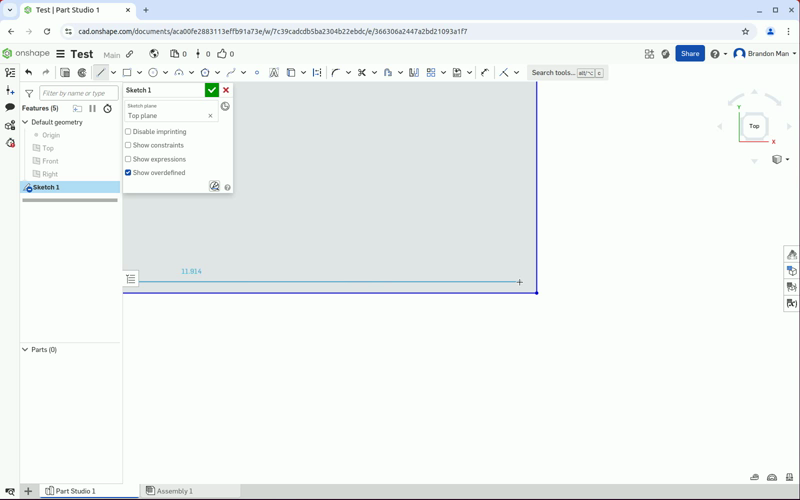
scroll(-6)
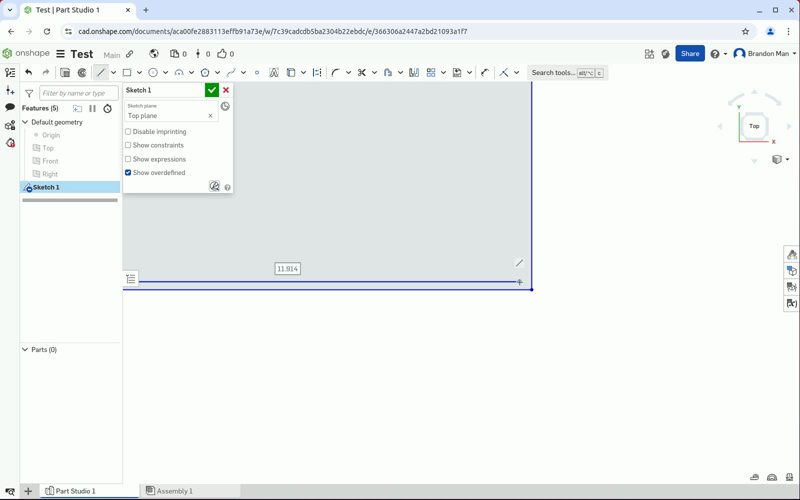
scroll(-6)
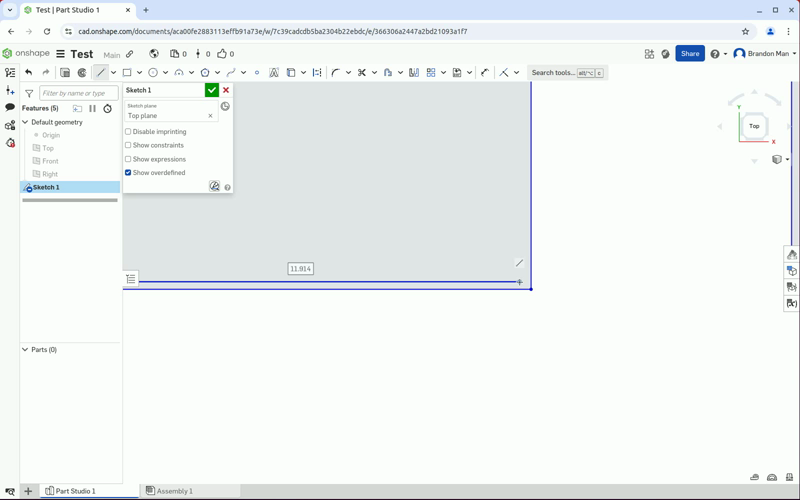
scroll(-6)
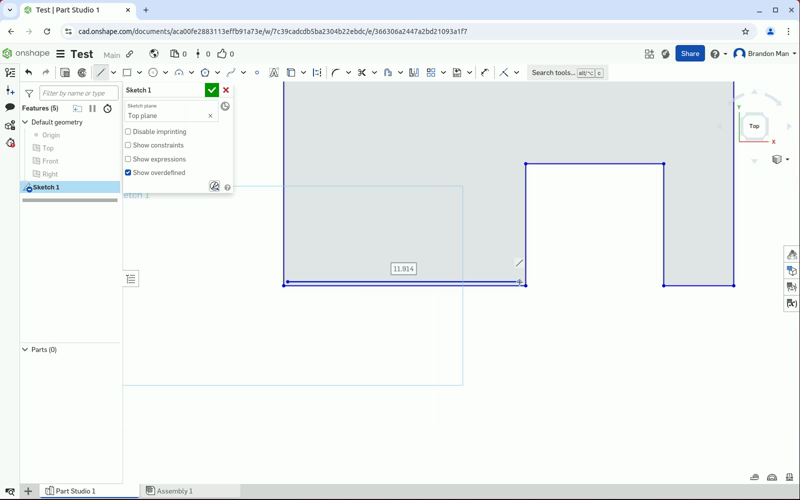
scroll(-6)
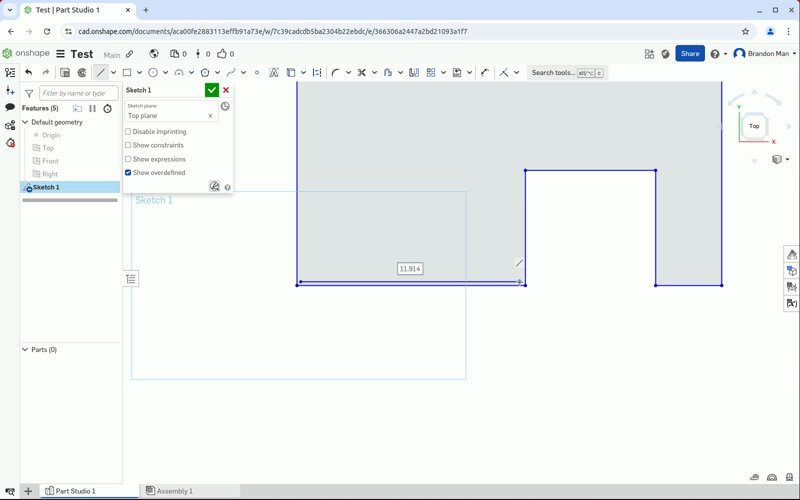
scroll(-6)
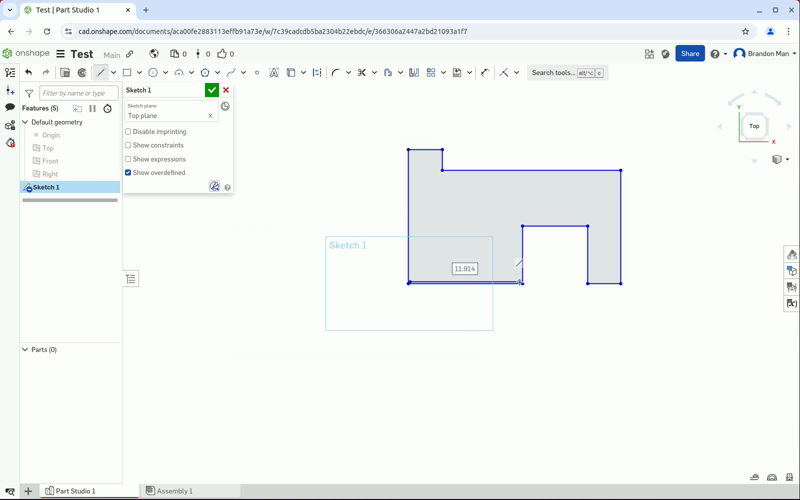
scroll(-6)
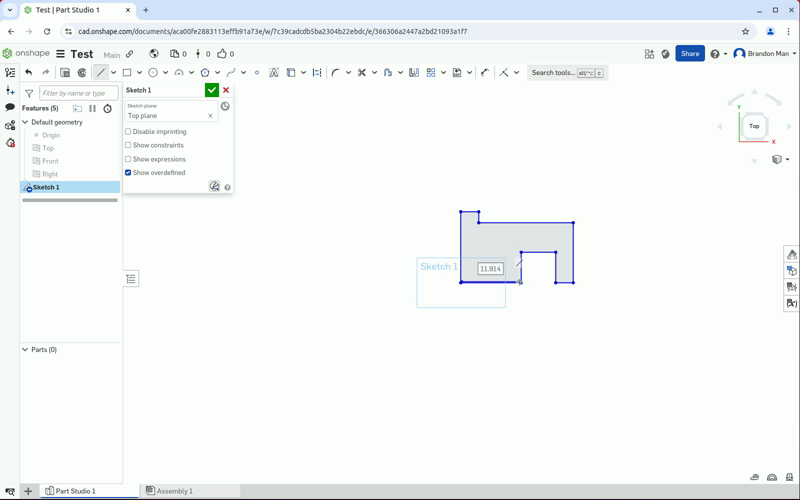
key_up(shift)
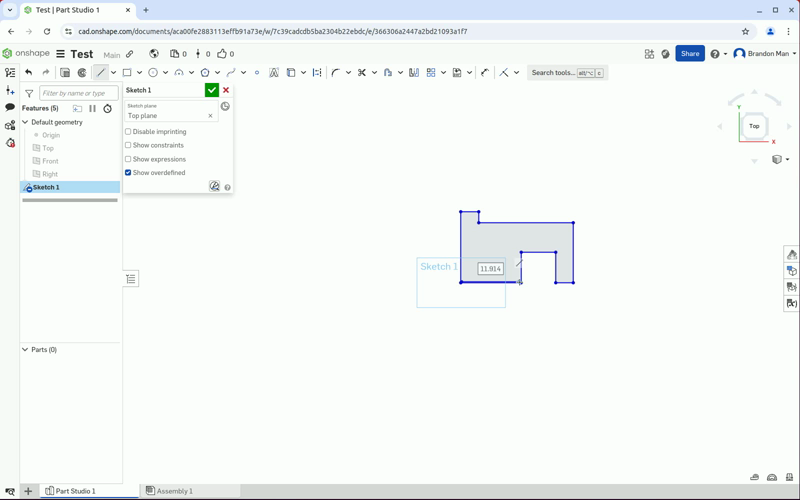
key_down(shift)
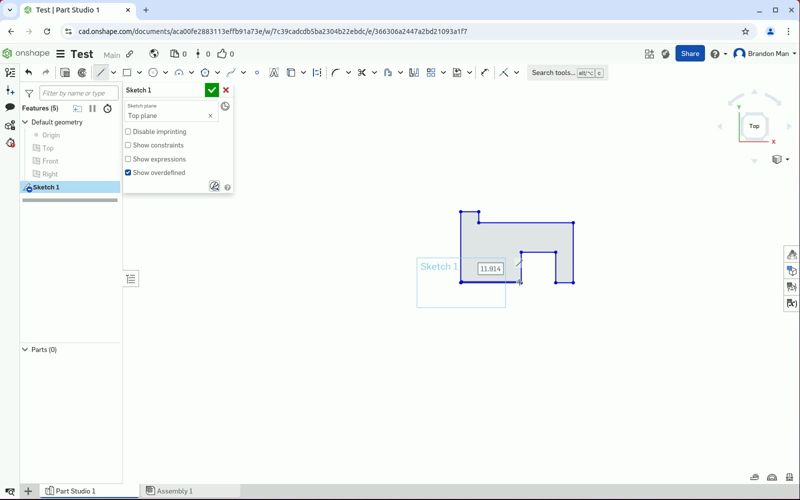
mouse_move(549, 281)
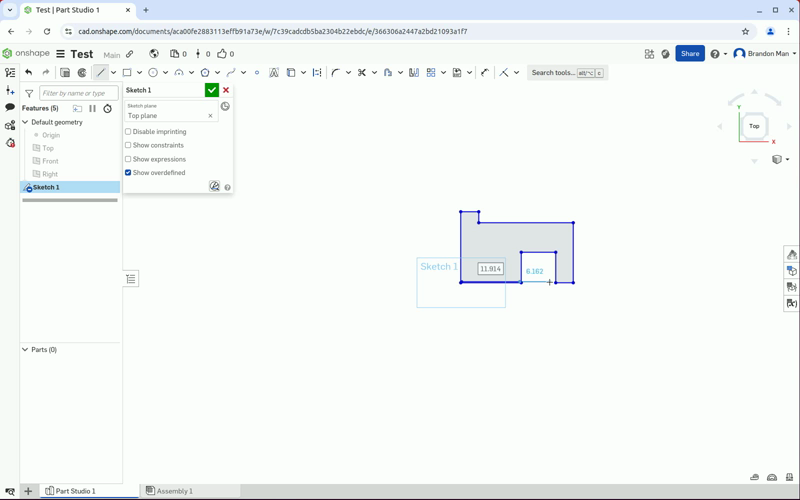
mouse_move(519, 223)
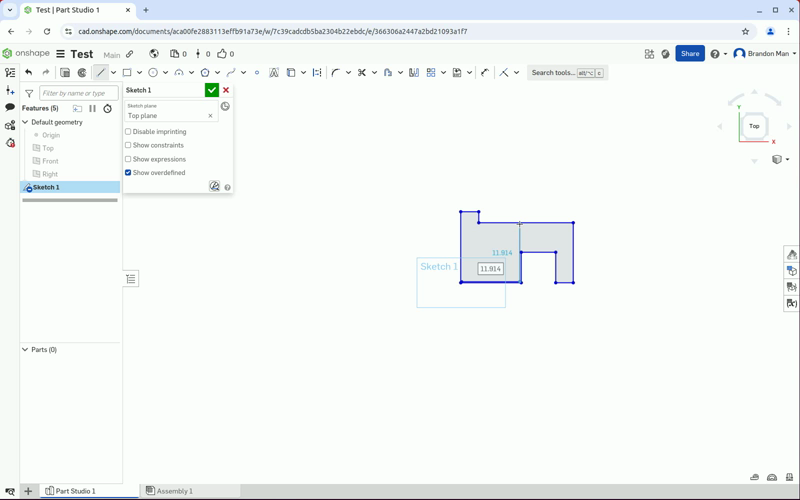
click(519, 223)
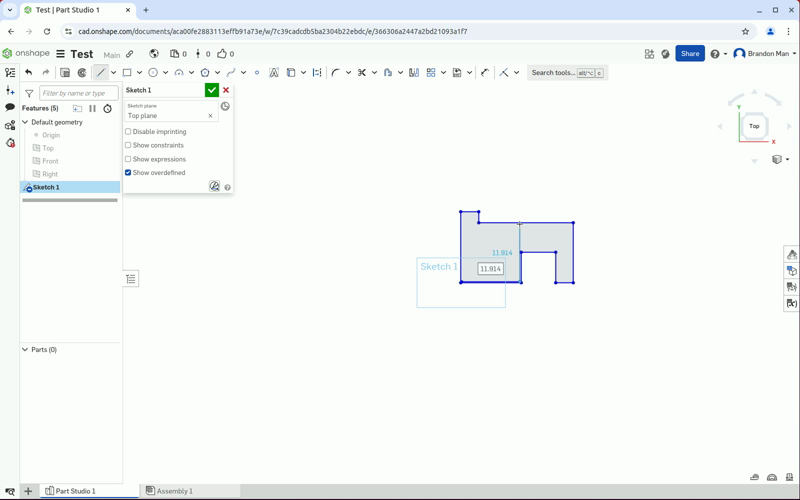
key_up(shift)
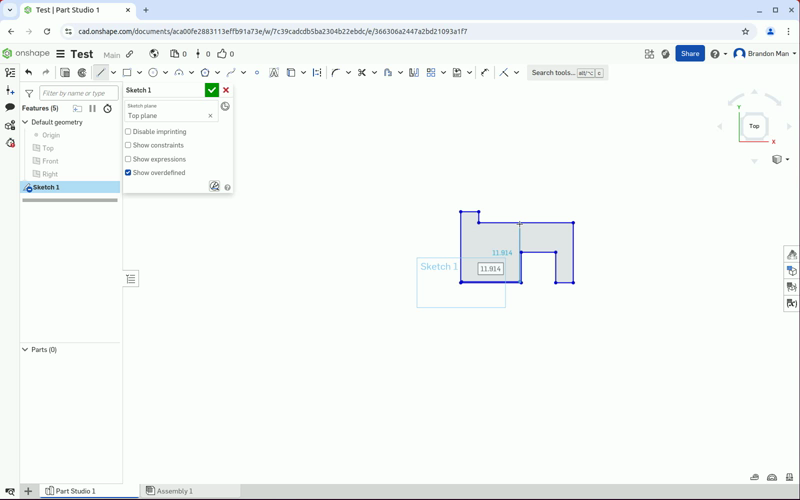
key_down(shift)
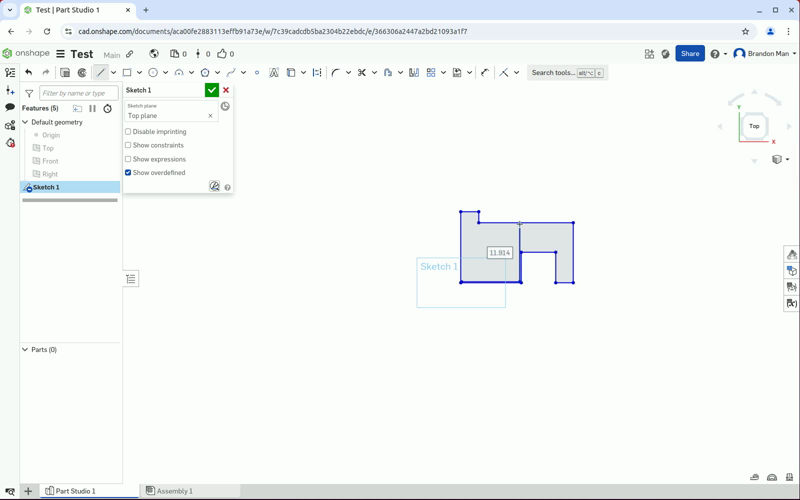
mouse_move(549, 223)
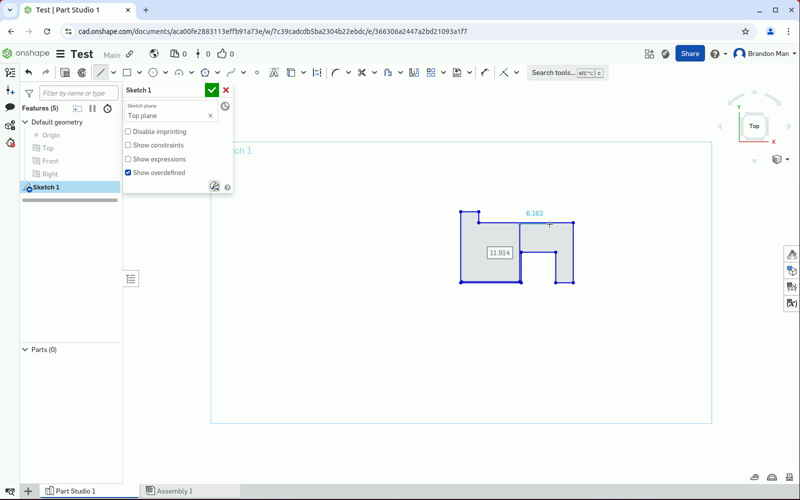
mouse_move(478, 223)
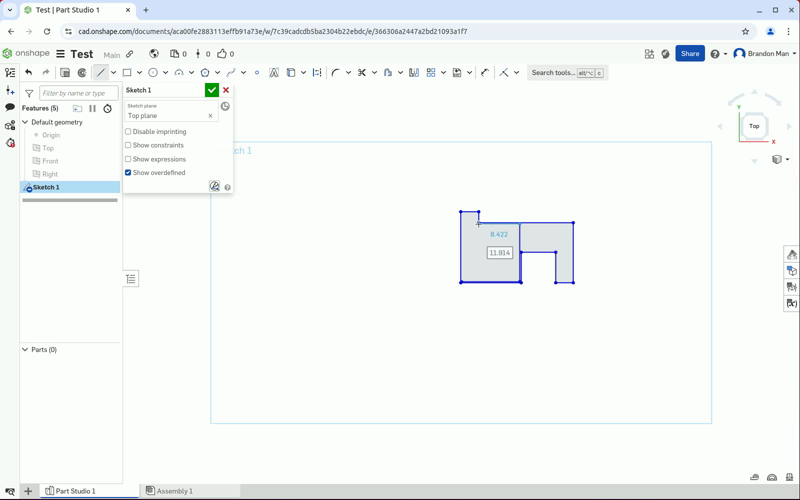
scroll(6)
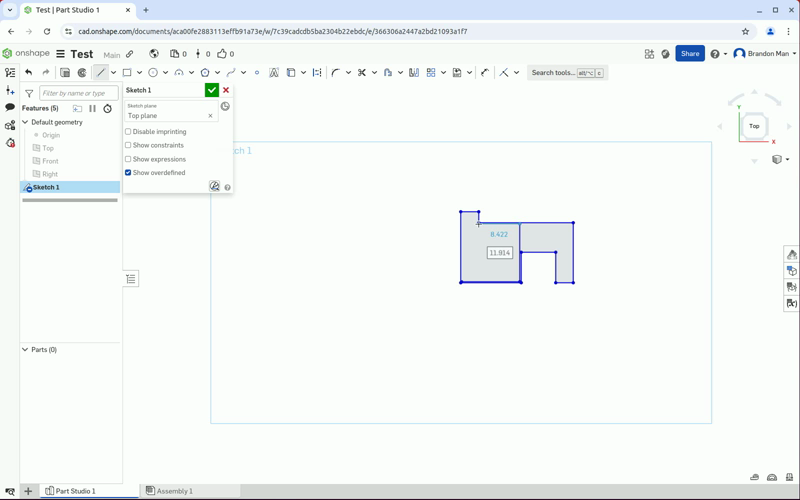
scroll(6)
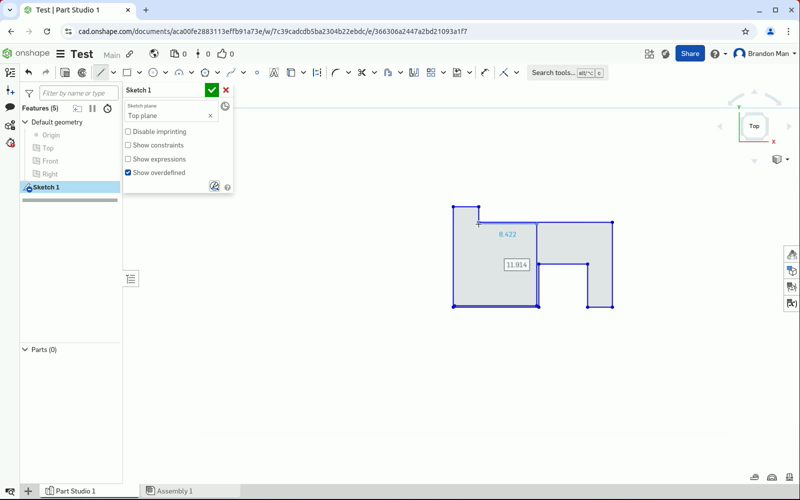
scroll(6)
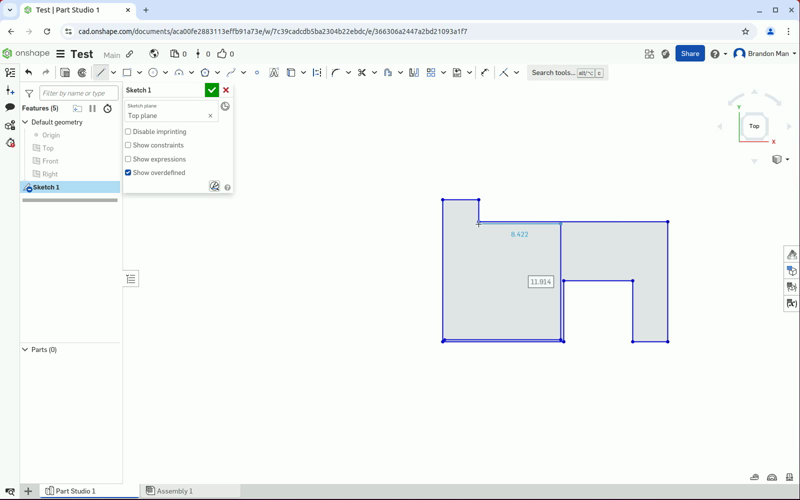
scroll(6)
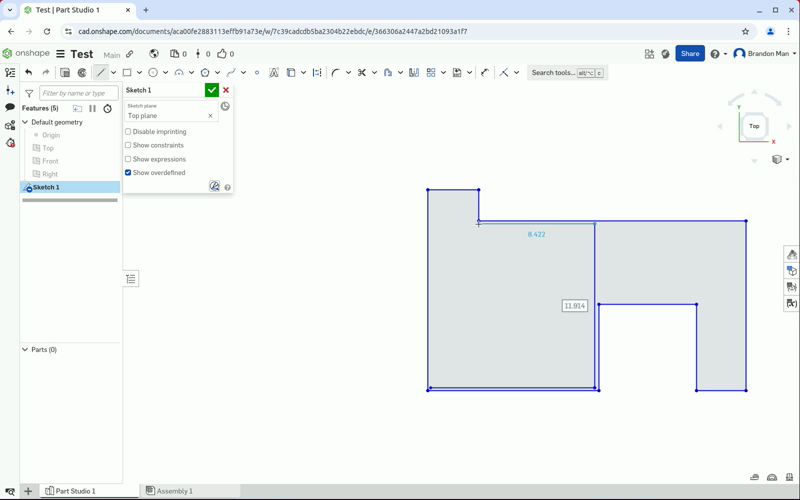
scroll(6)
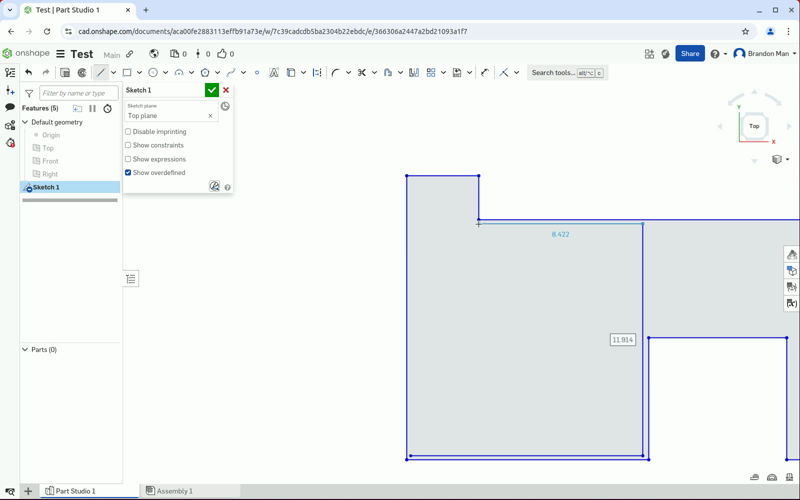
scroll(6)
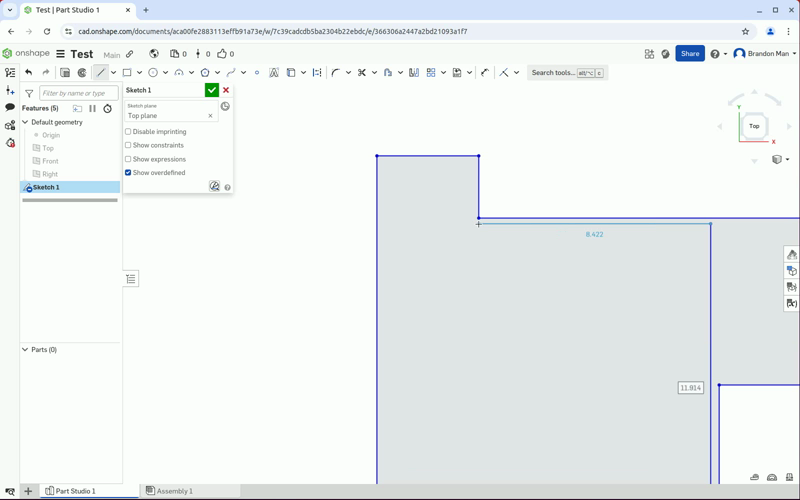
scroll(6)
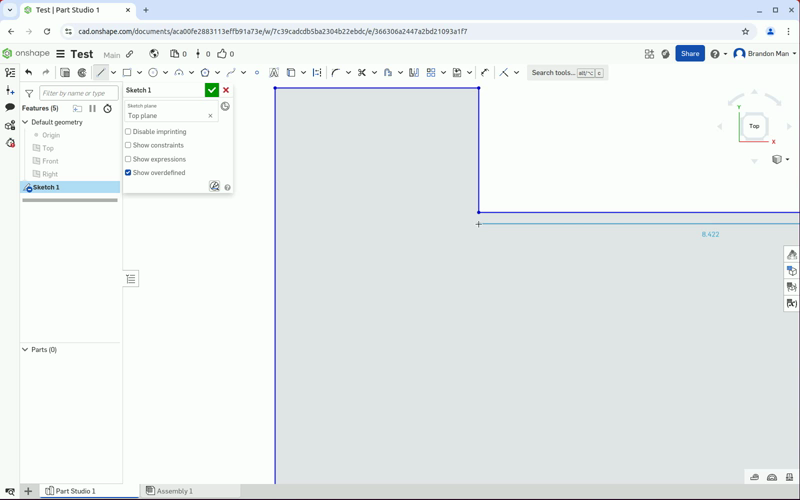
click(478, 223)
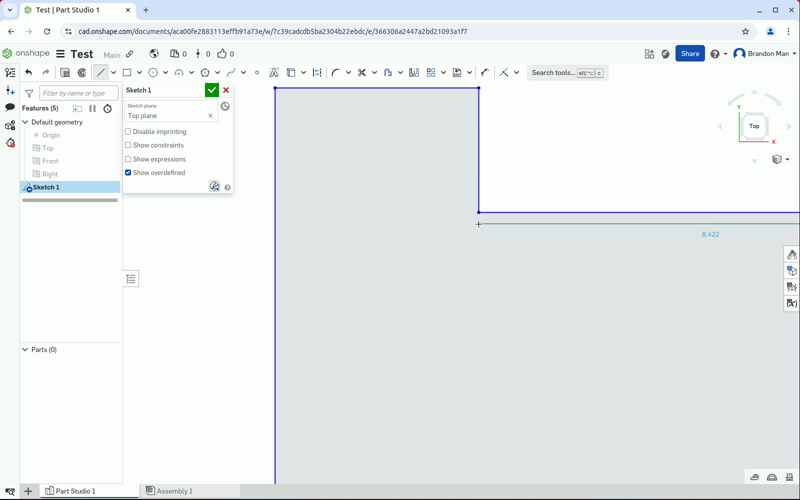
scroll(-6)
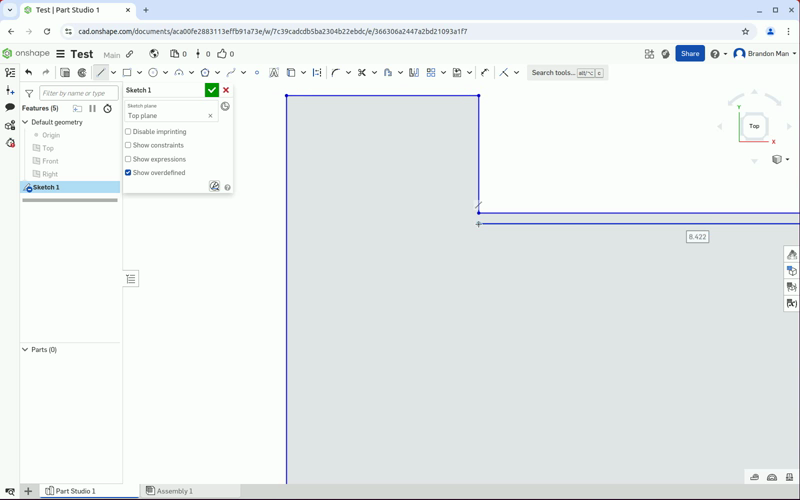
scroll(-6)
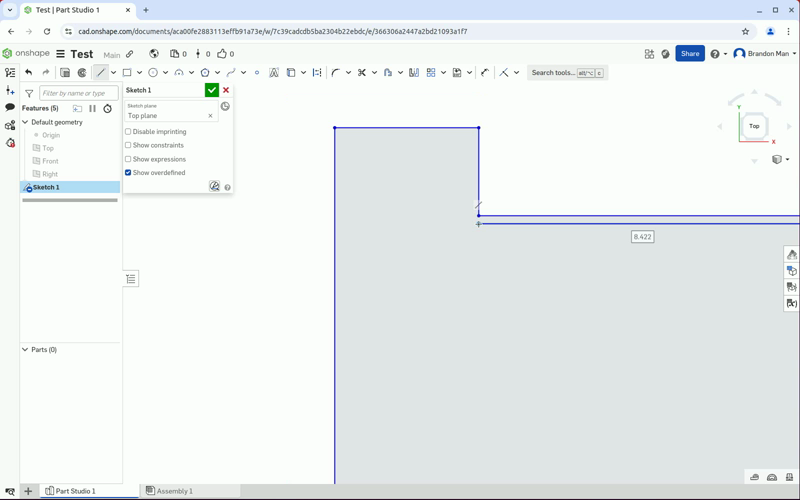
scroll(-6)
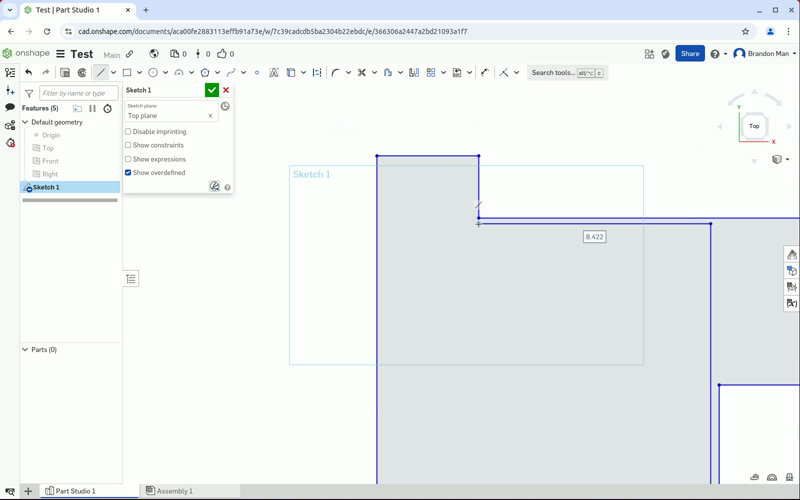
scroll(-6)
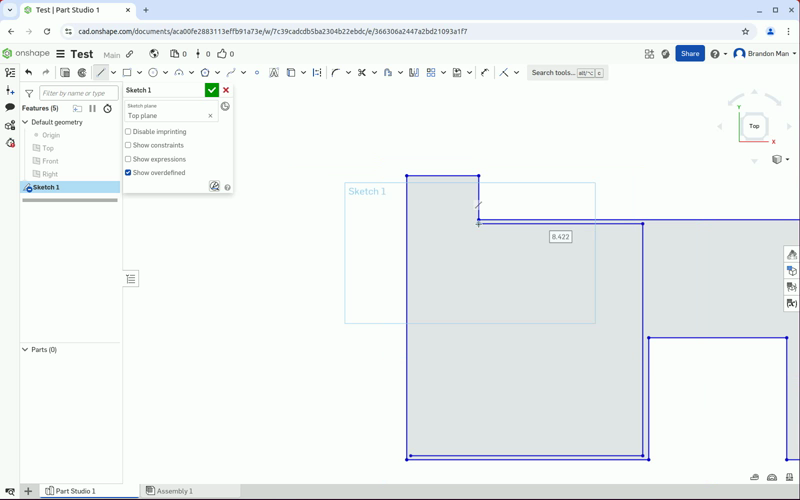
scroll(-6)
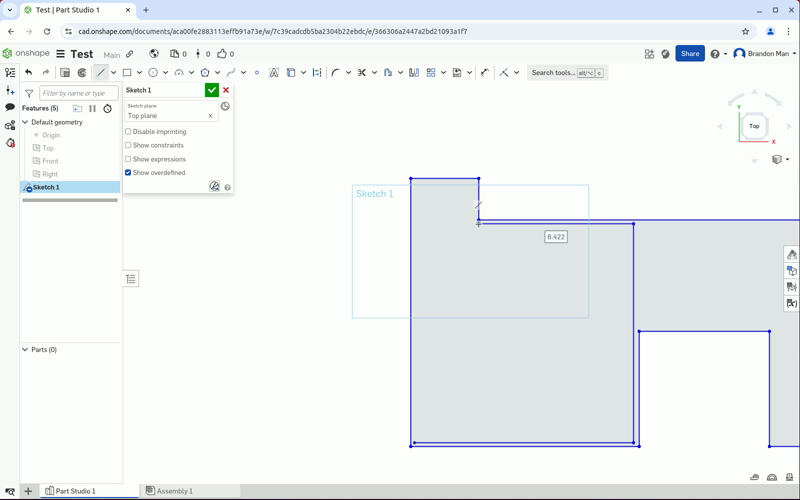
scroll(-6)
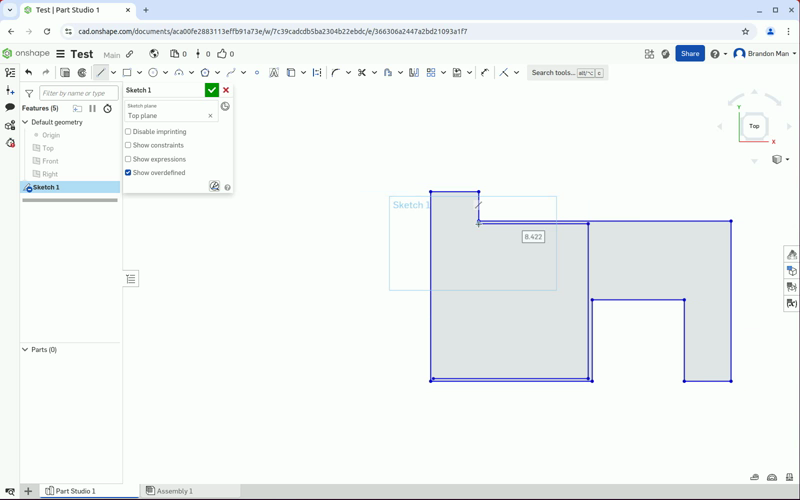
scroll(-6)
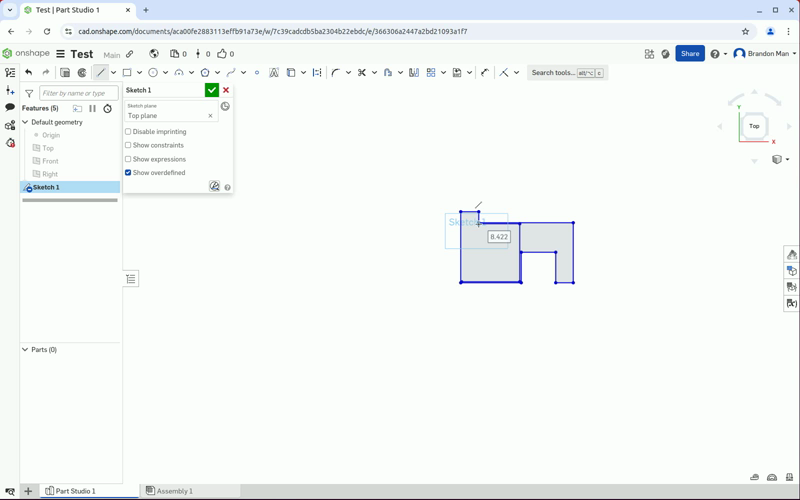
key_up(shift)
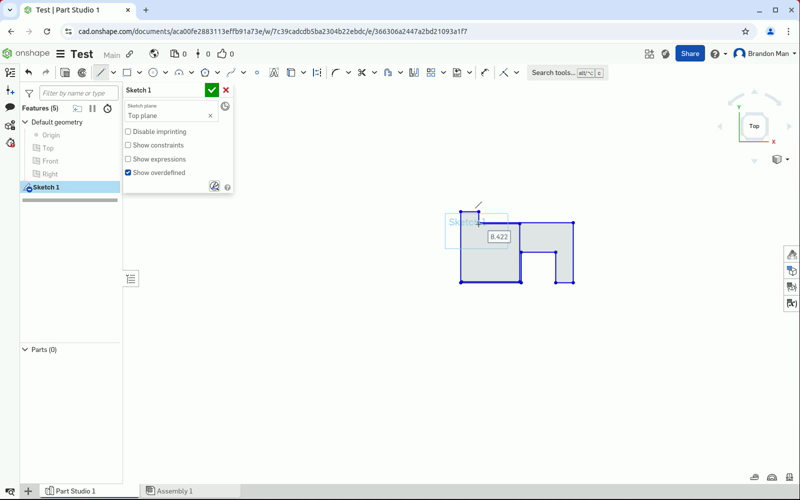
key_down(shift)
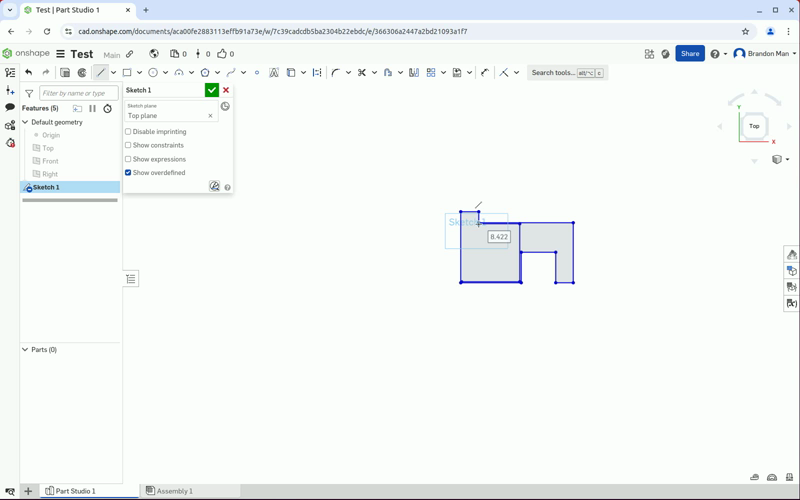
mouse_move(508, 223)
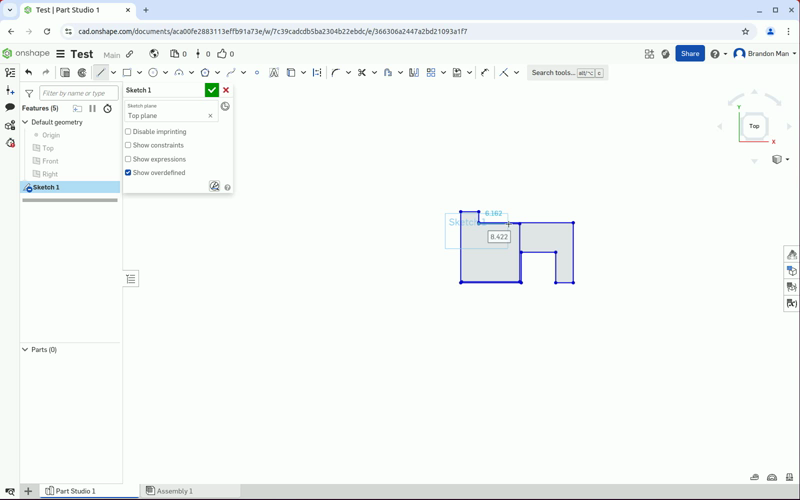
mouse_move(478, 213)
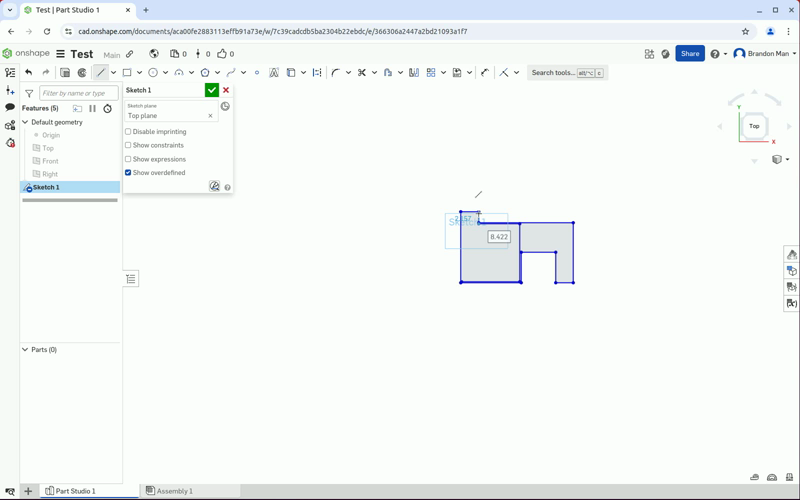
scroll(6)
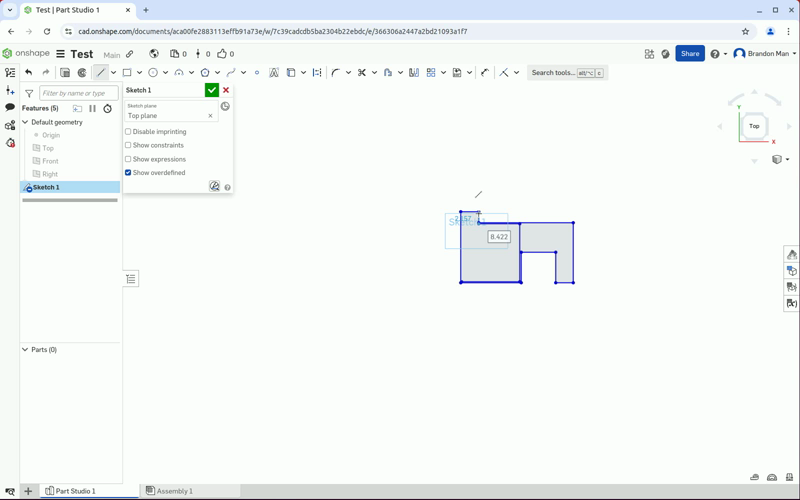
scroll(6)
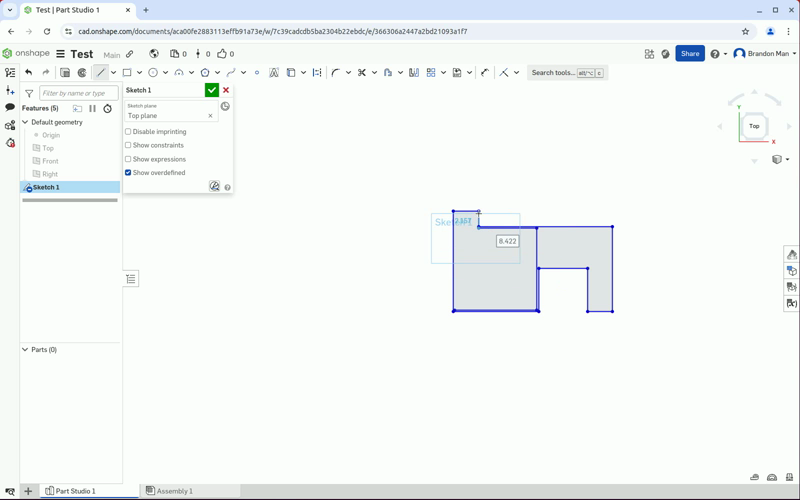
scroll(6)
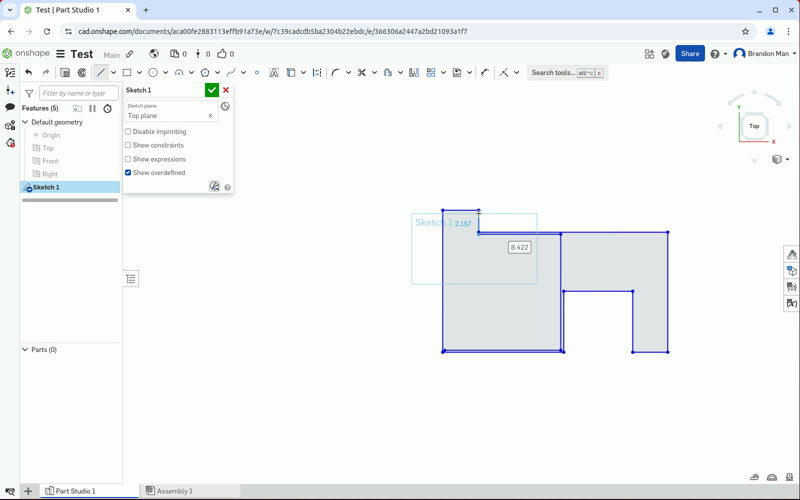
scroll(6)
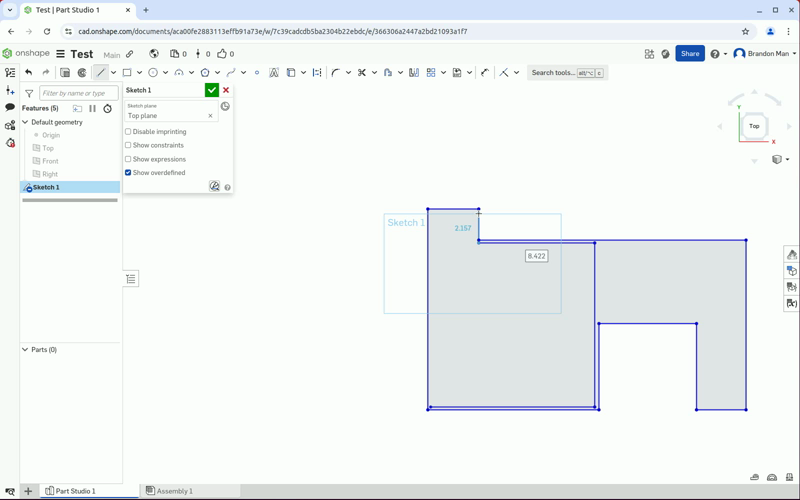
scroll(6)
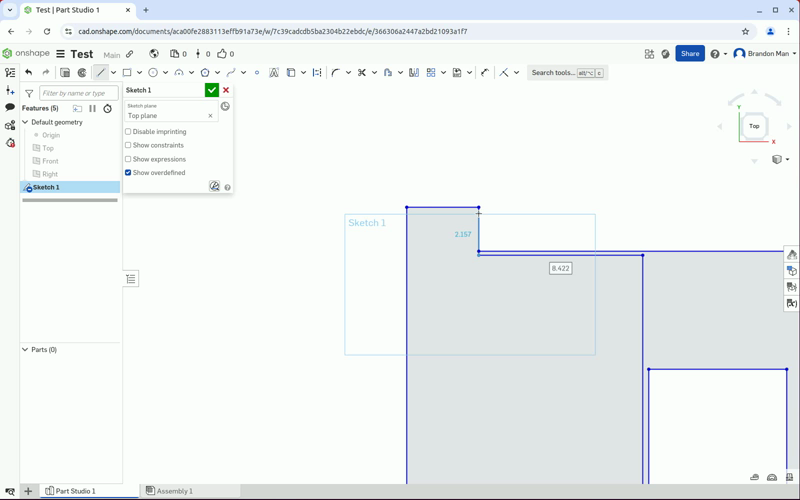
scroll(6)
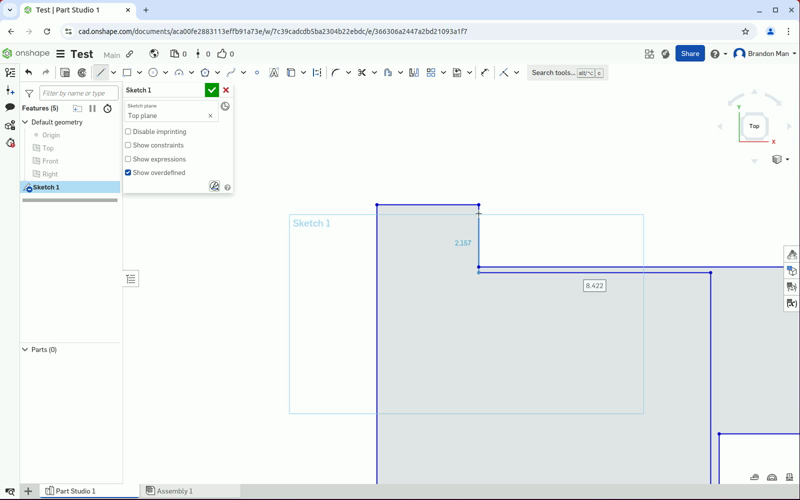
scroll(6)
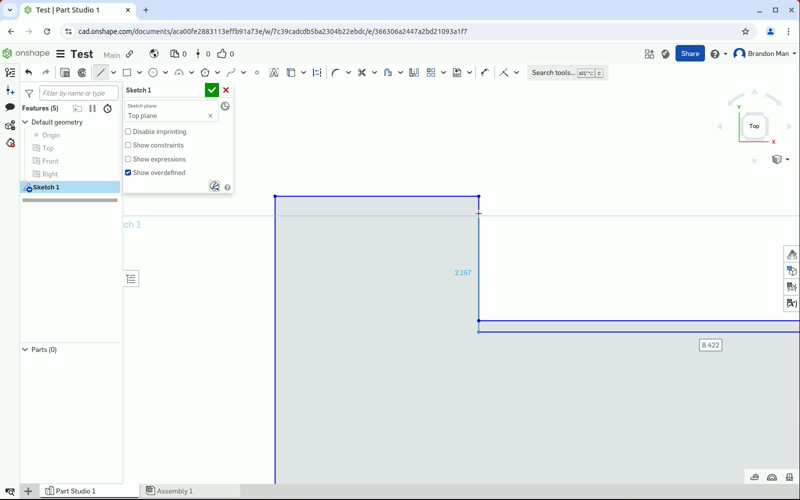
click(478, 213)
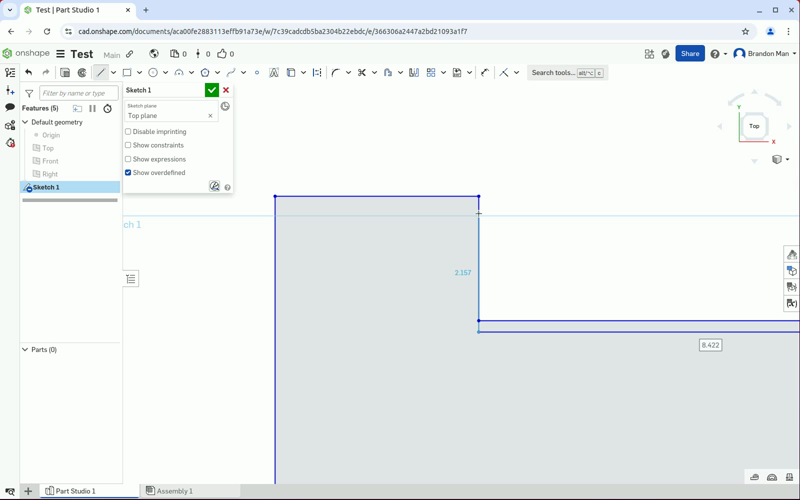
scroll(-6)
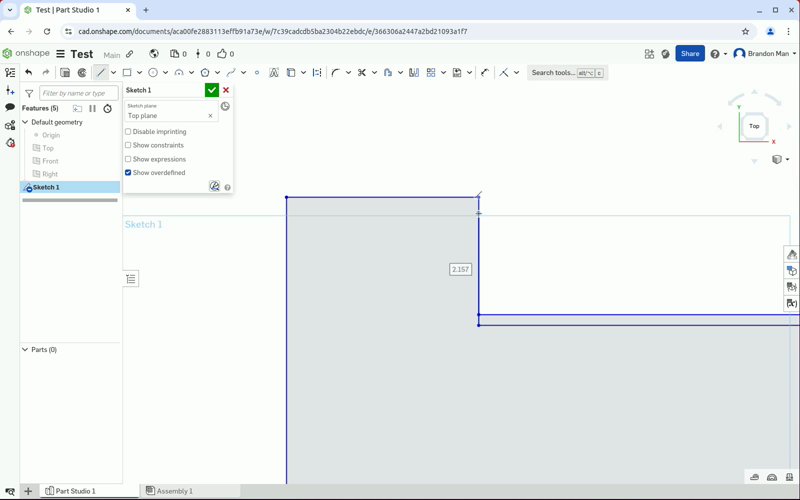
scroll(-6)
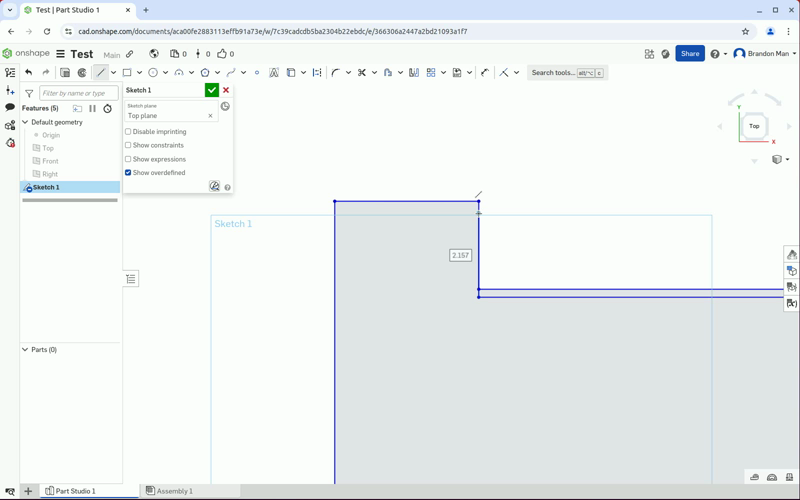
scroll(-6)
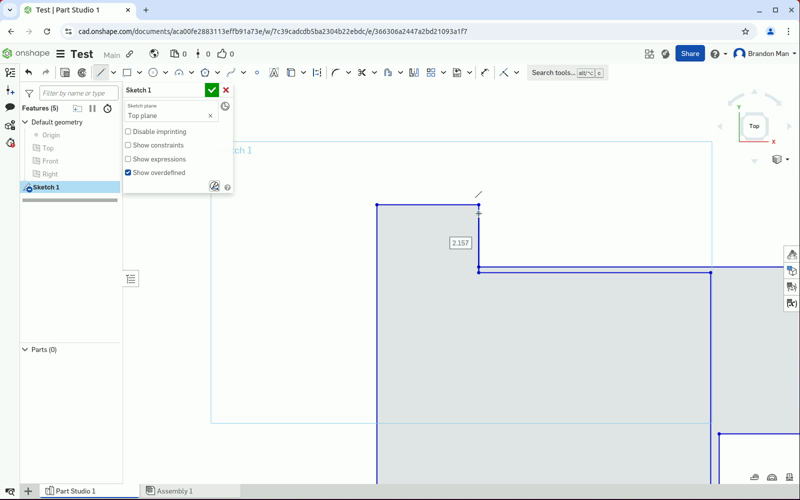
scroll(-6)
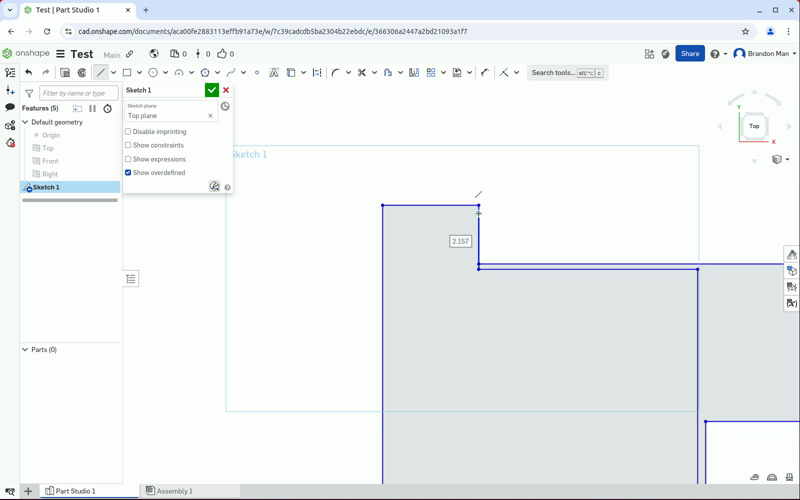
scroll(-6)
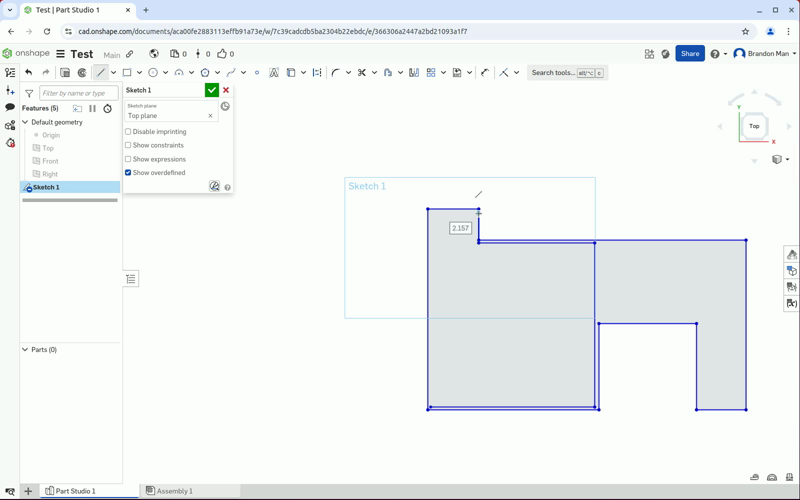
scroll(-6)
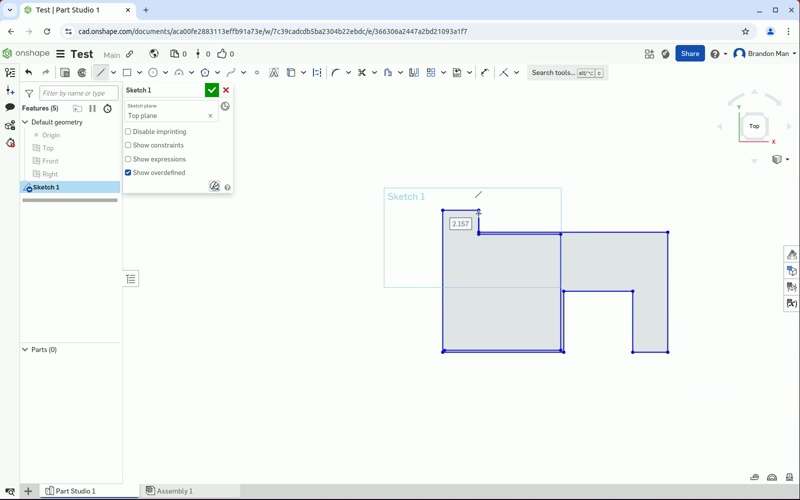
scroll(-6)
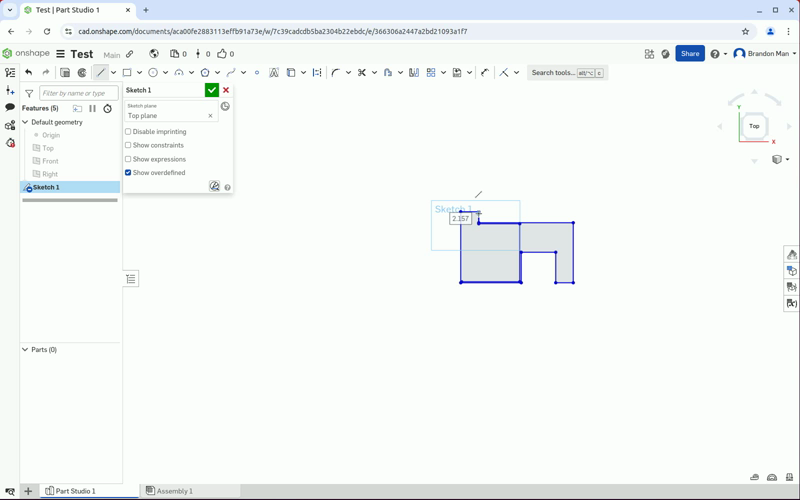
key_up(shift)
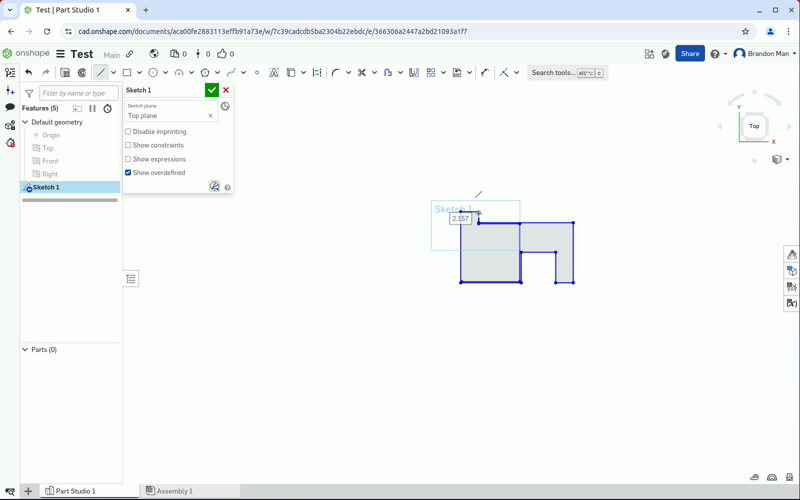
key_down(shift)
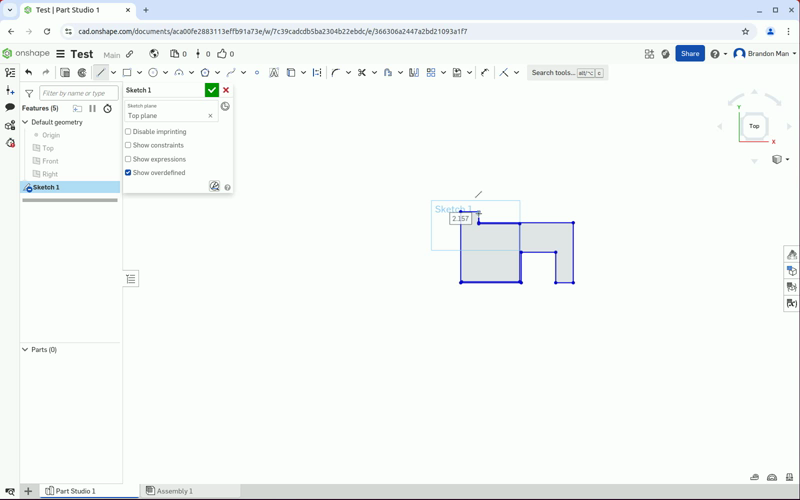
mouse_move(508, 213)
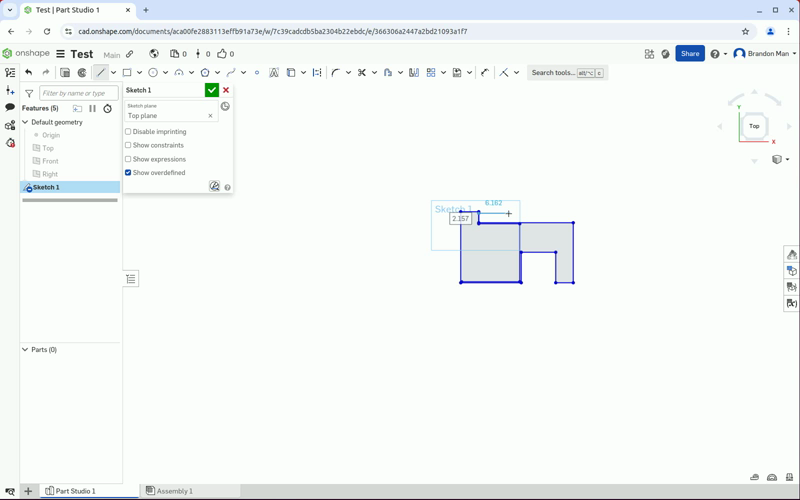
mouse_move(461, 213)
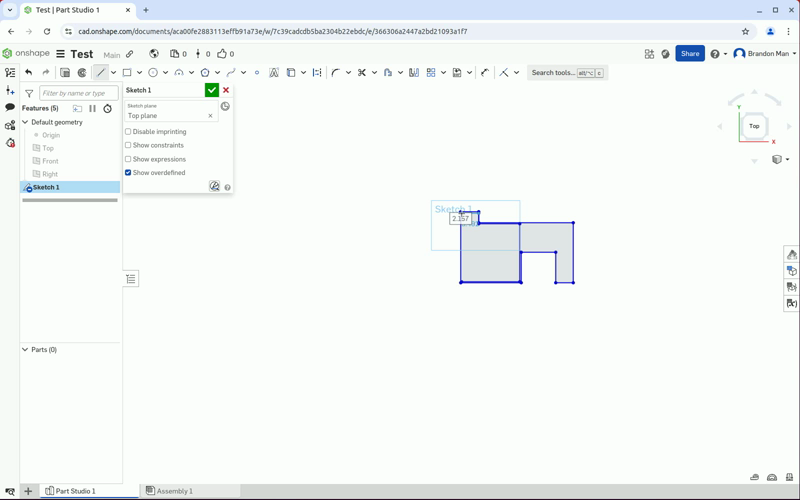
scroll(6)
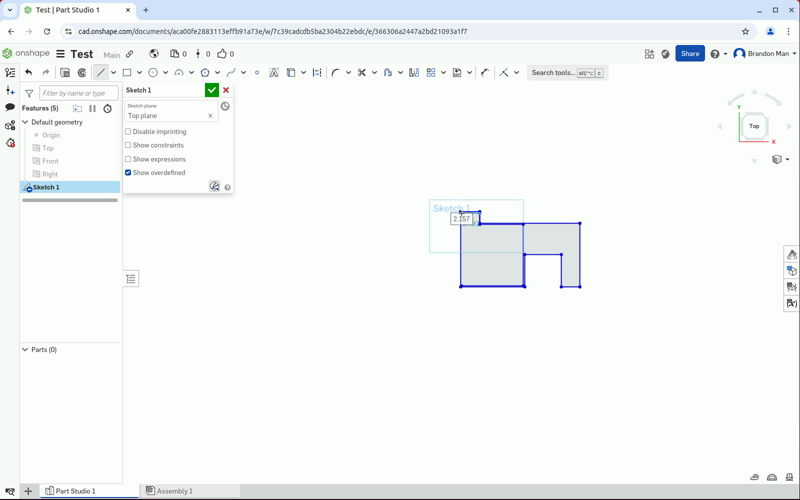
scroll(6)
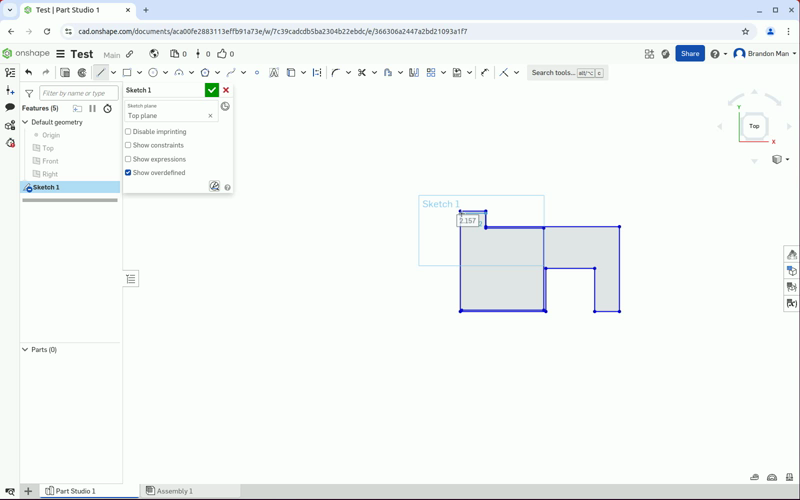
scroll(6)
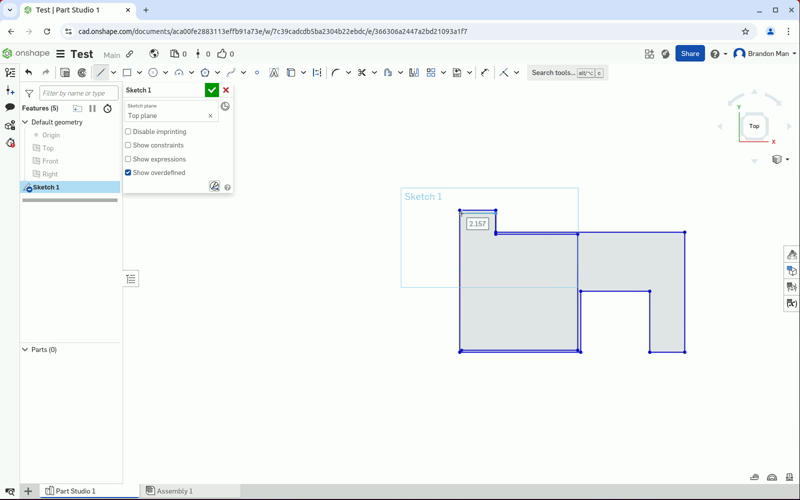
scroll(6)
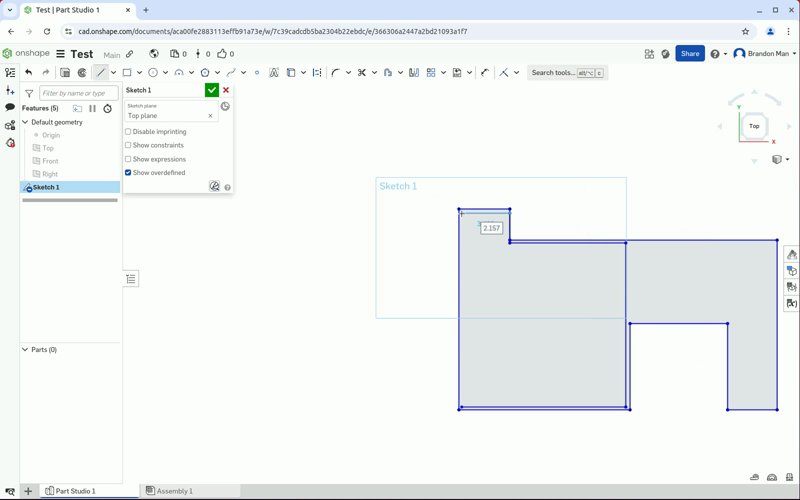
scroll(6)
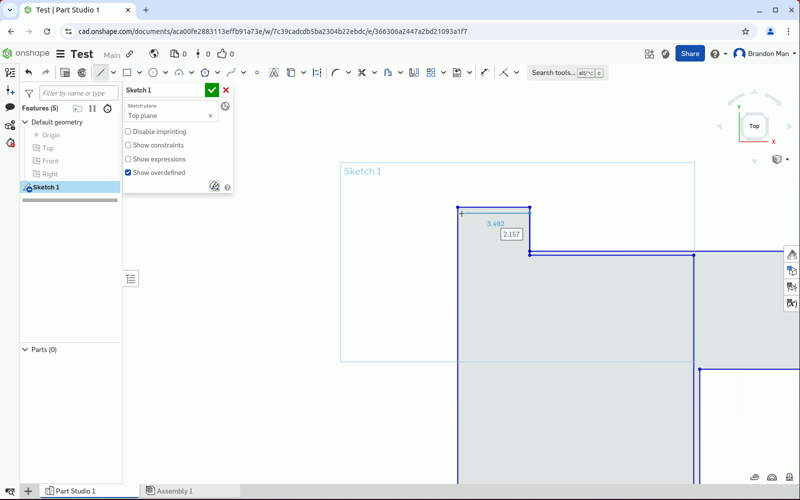
scroll(6)
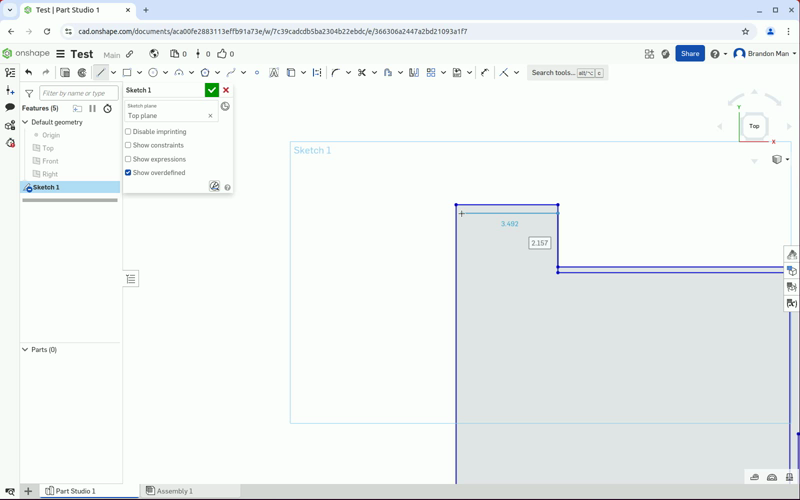
scroll(6)
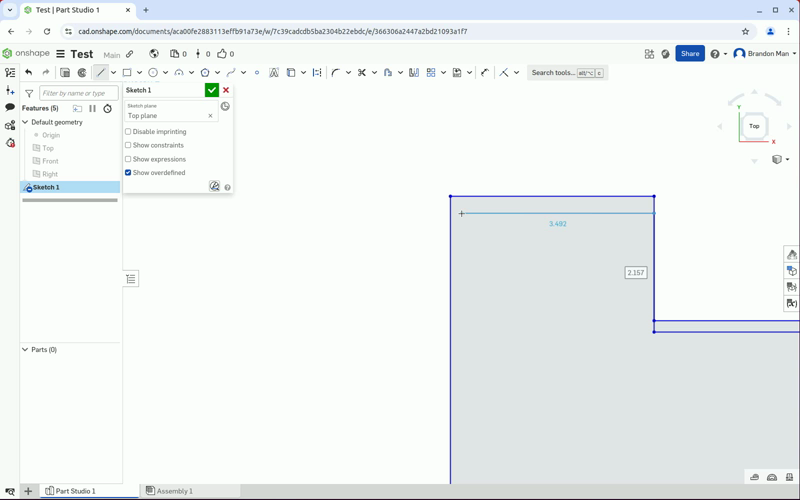
click(461, 213)
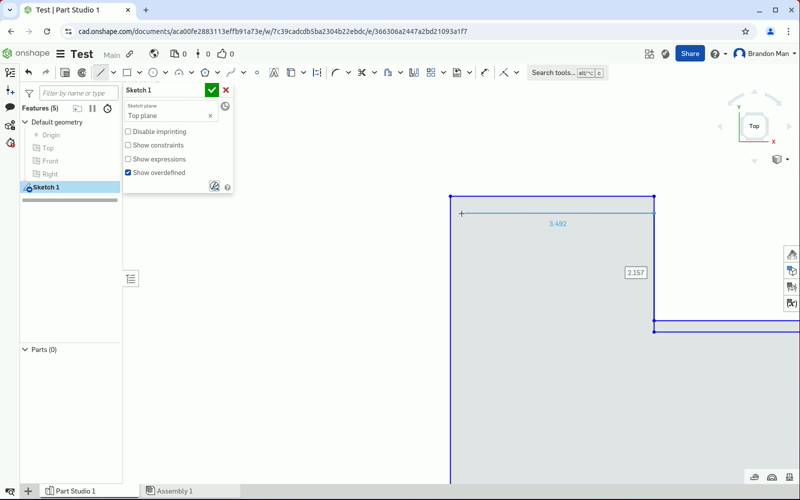
scroll(-6)
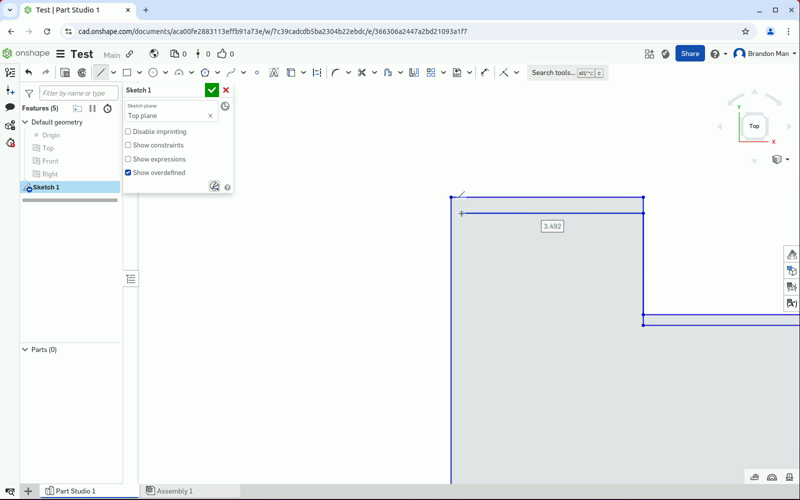
scroll(-6)
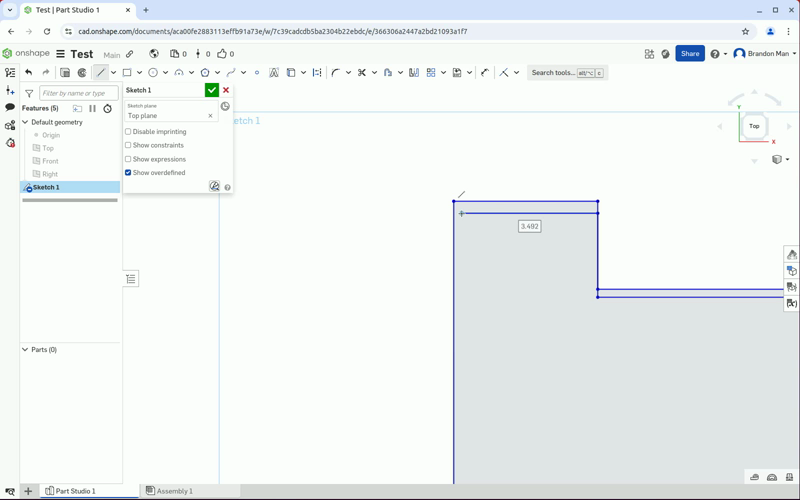
scroll(-6)
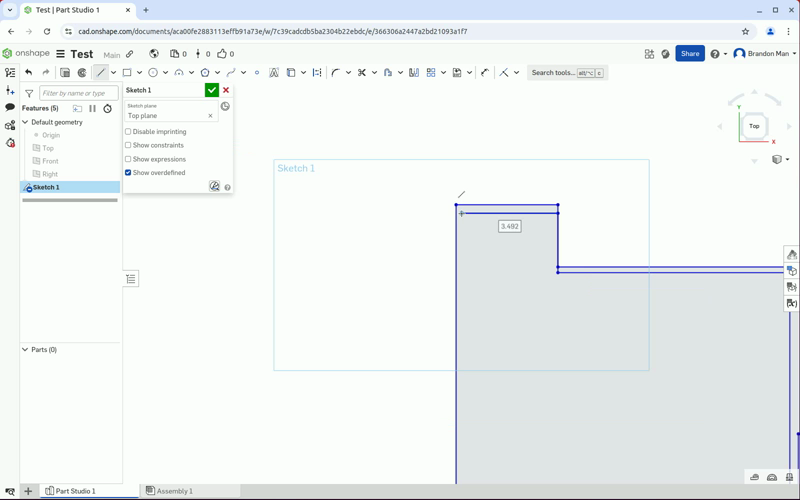
scroll(-6)
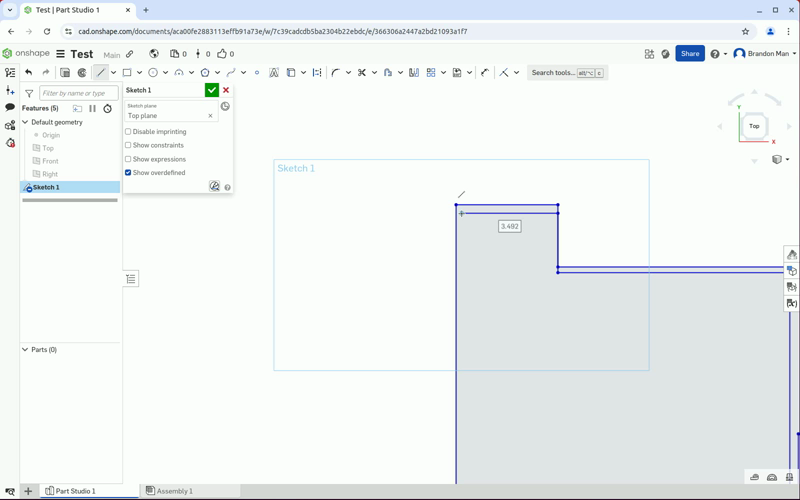
scroll(-6)
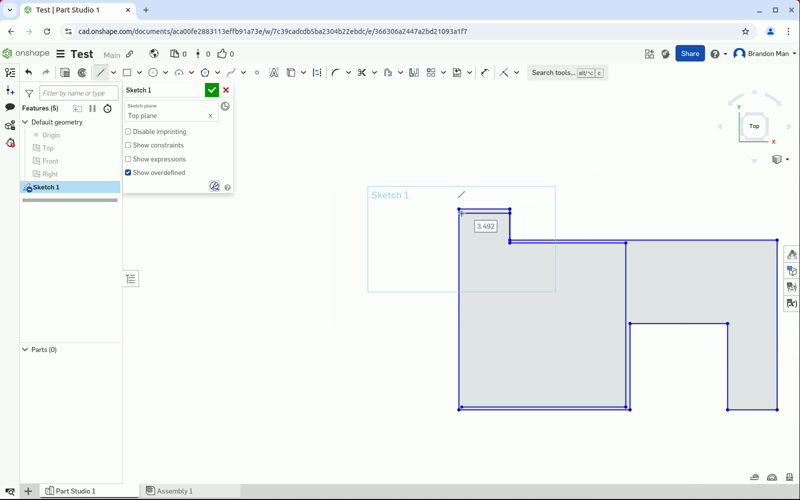
scroll(-6)
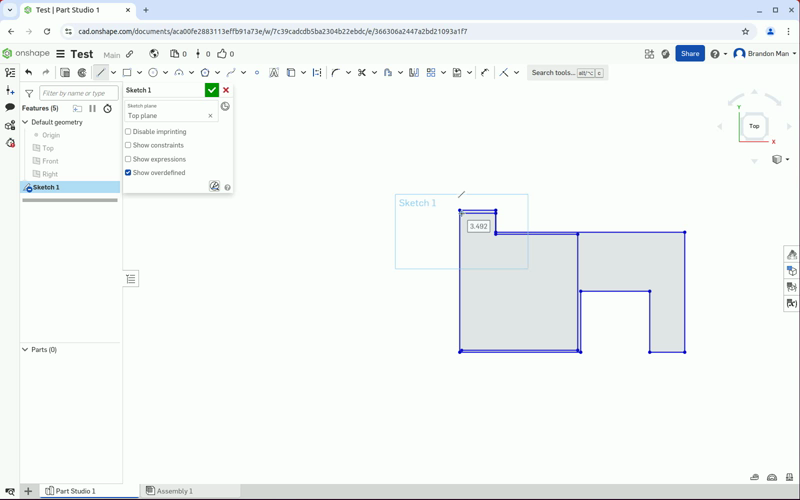
scroll(-6)
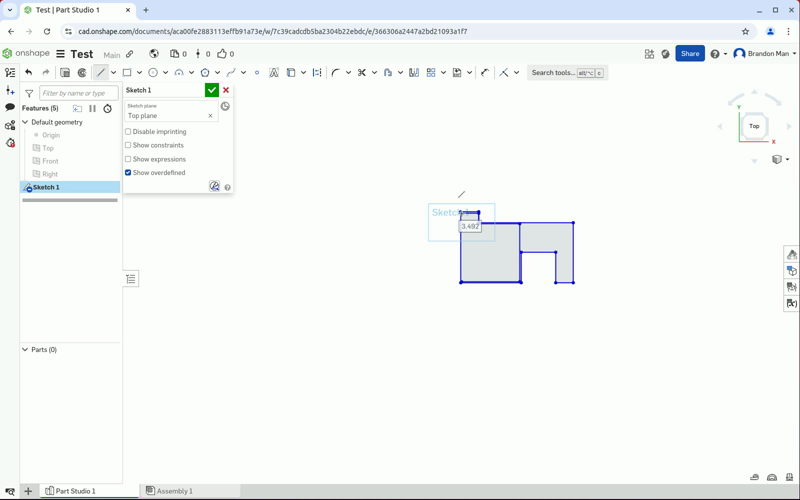
key_up(shift)
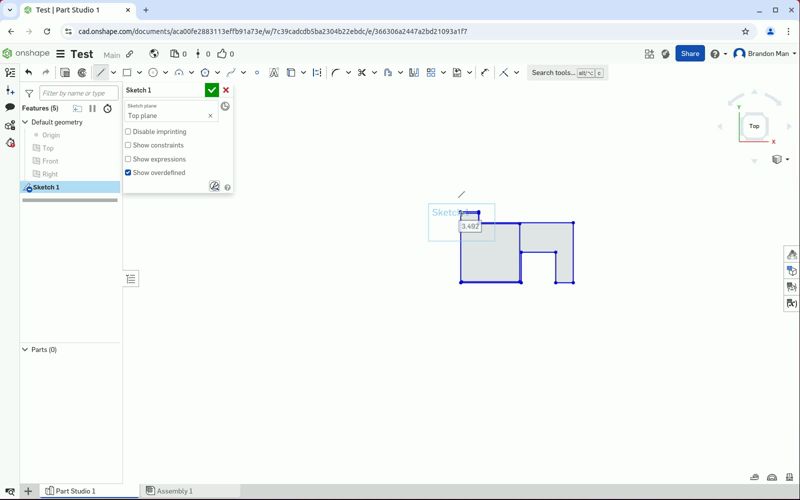
key_down(shift)
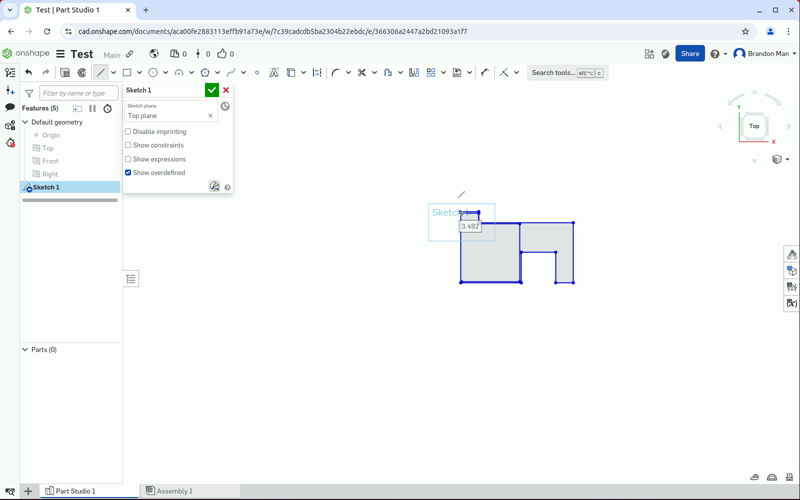
mouse_move(461, 281)
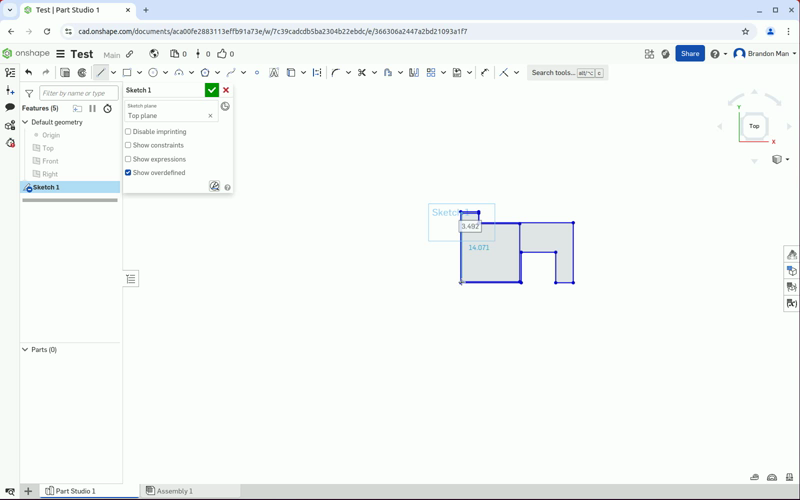
scroll(6)
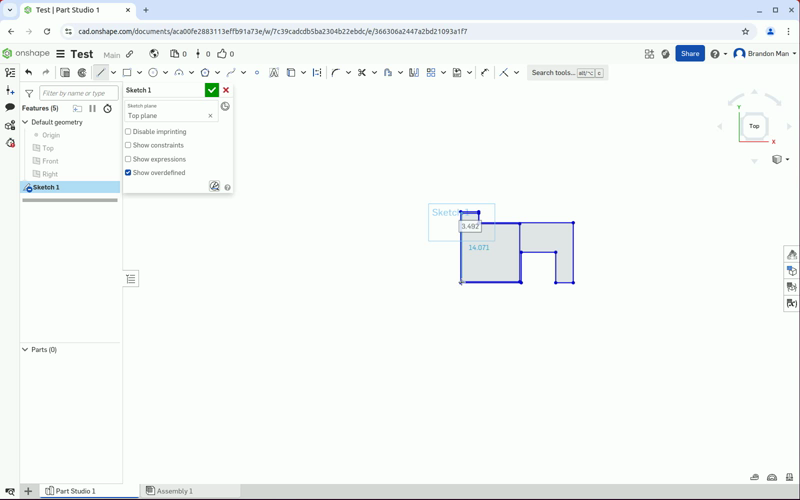
scroll(6)
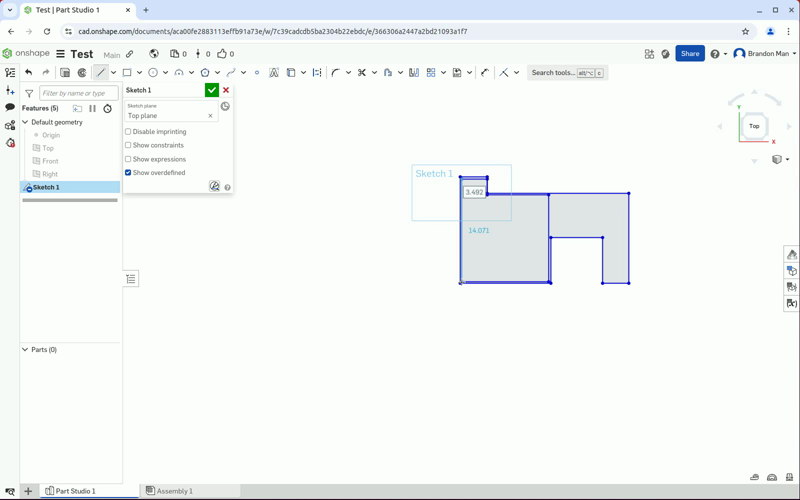
scroll(6)
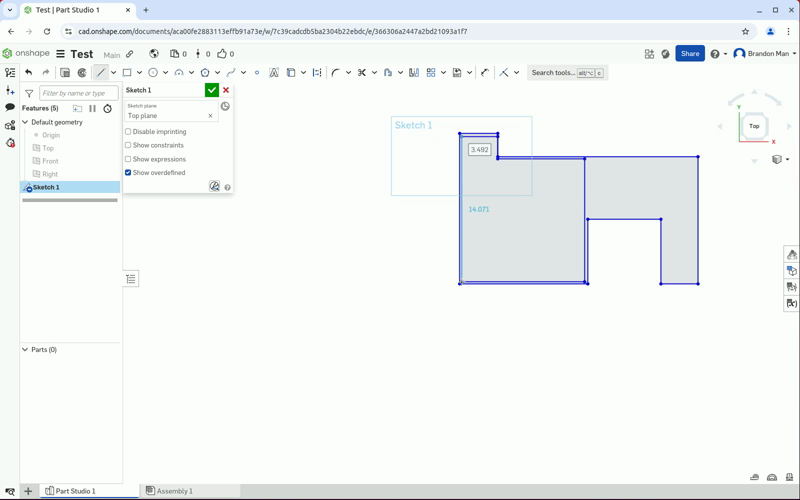
scroll(6)
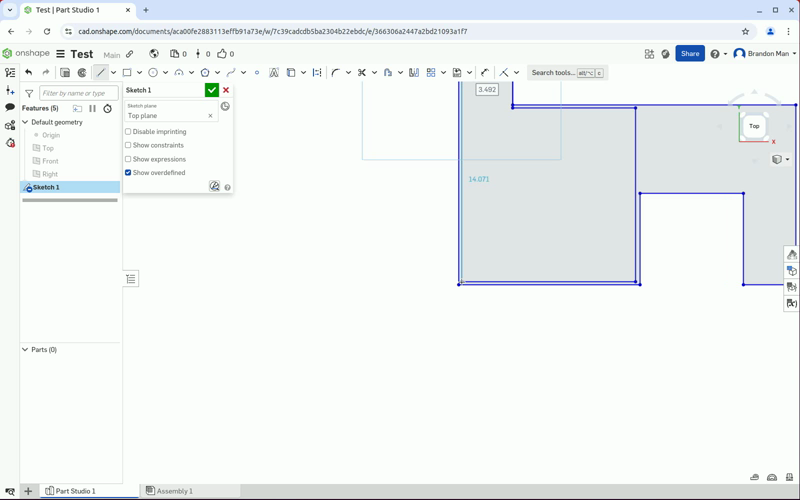
scroll(6)
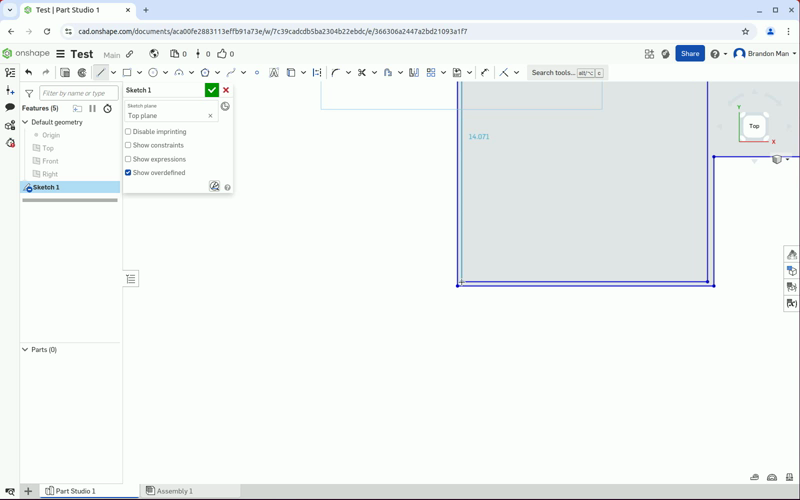
scroll(6)
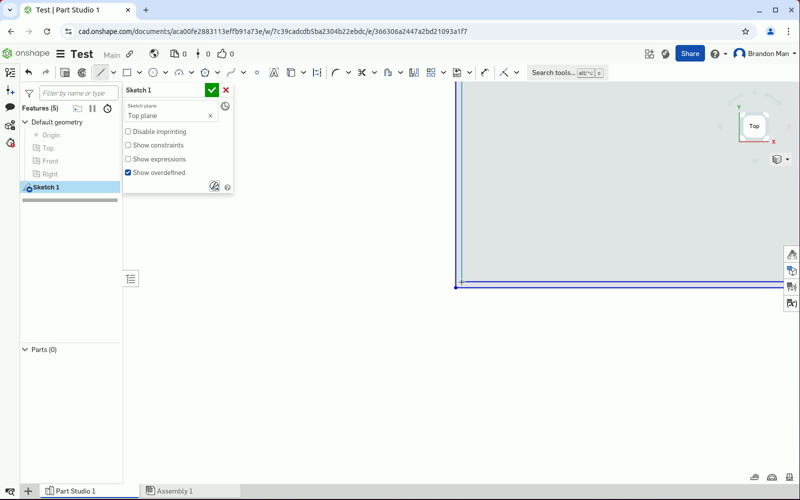
scroll(6)
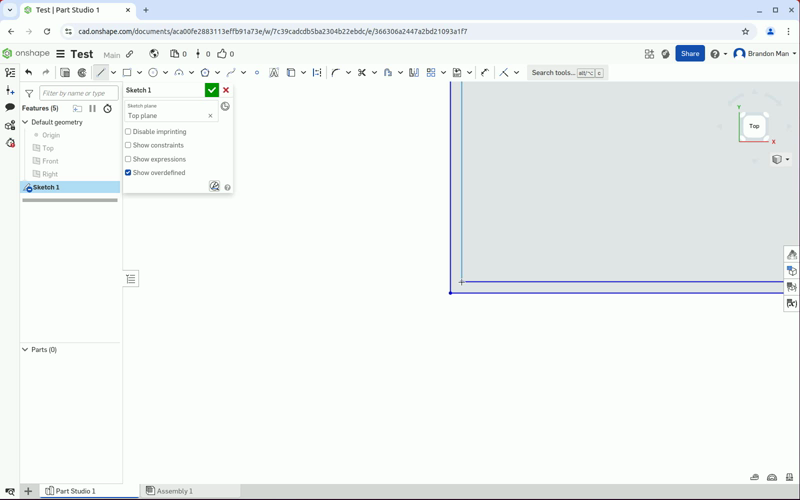
key_up(shift)
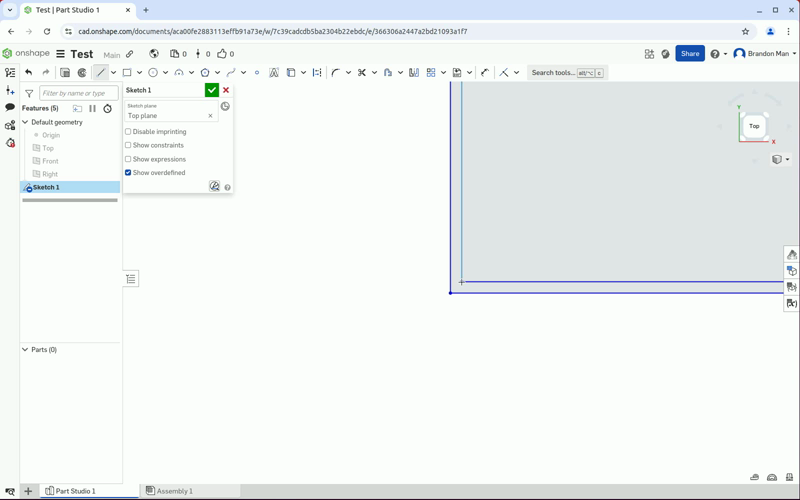
click(461, 281)
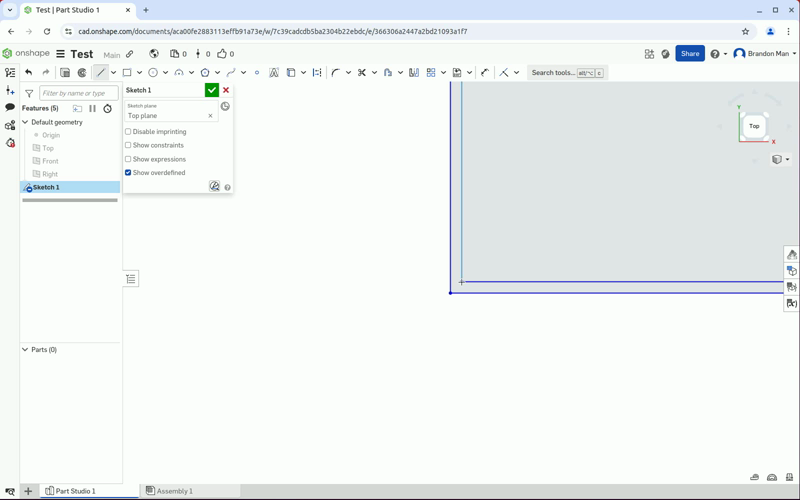
scroll(-6)
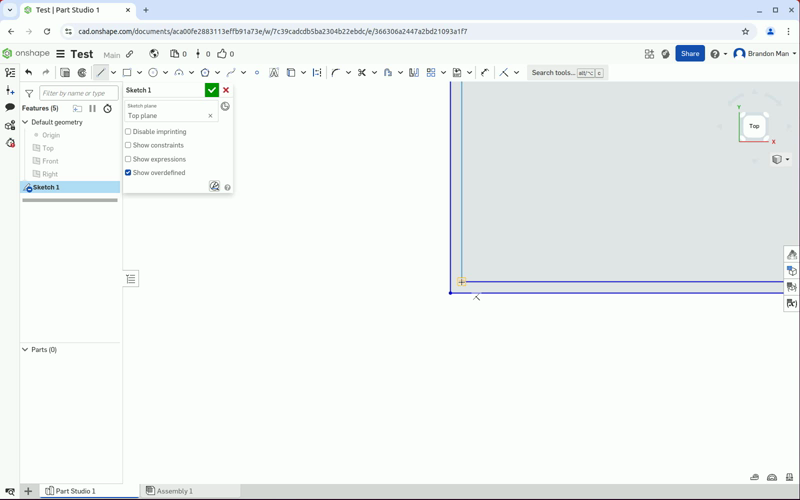
scroll(-6)
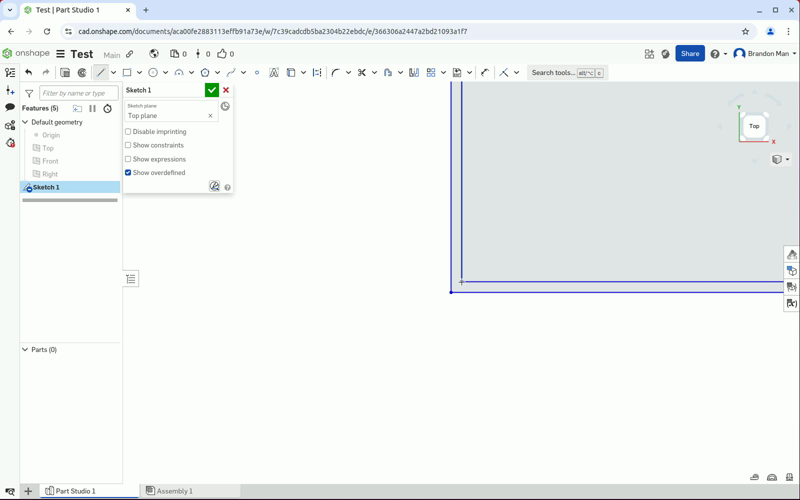
scroll(-6)
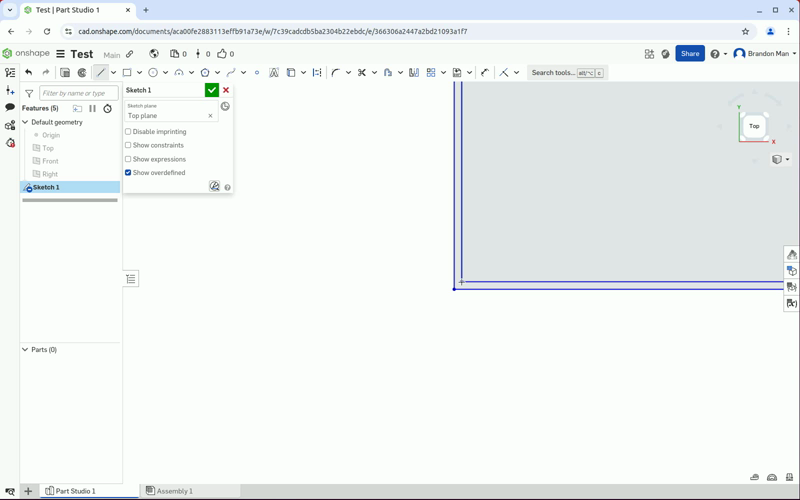
scroll(-6)
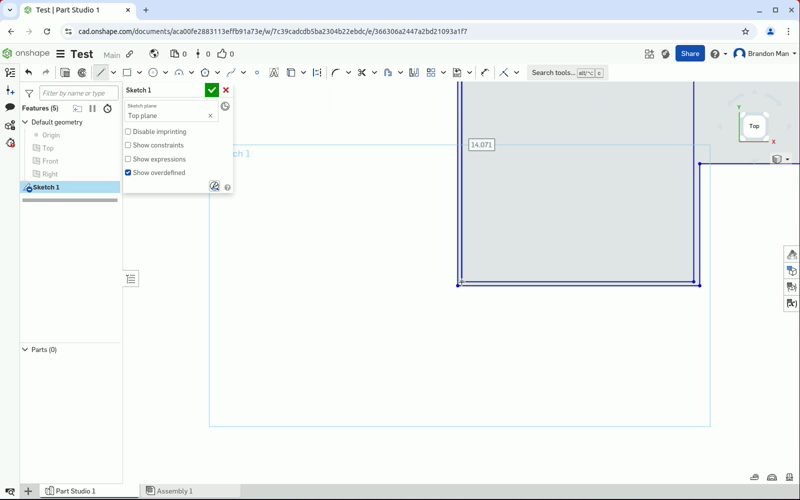
scroll(-6)
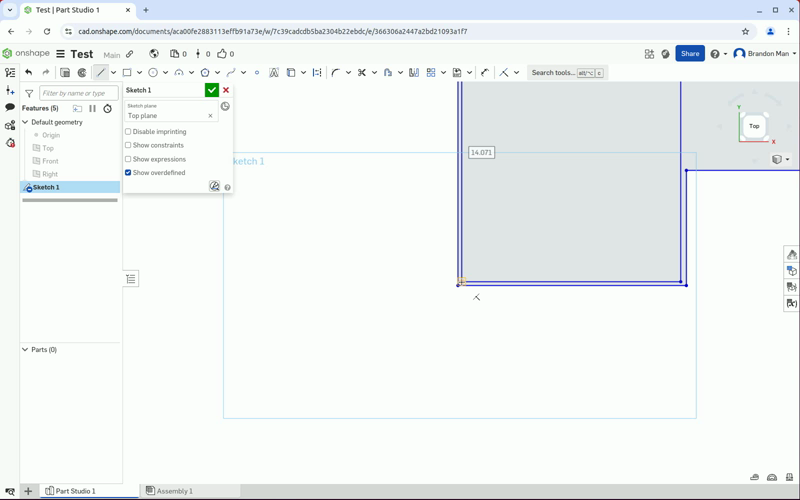
scroll(-6)
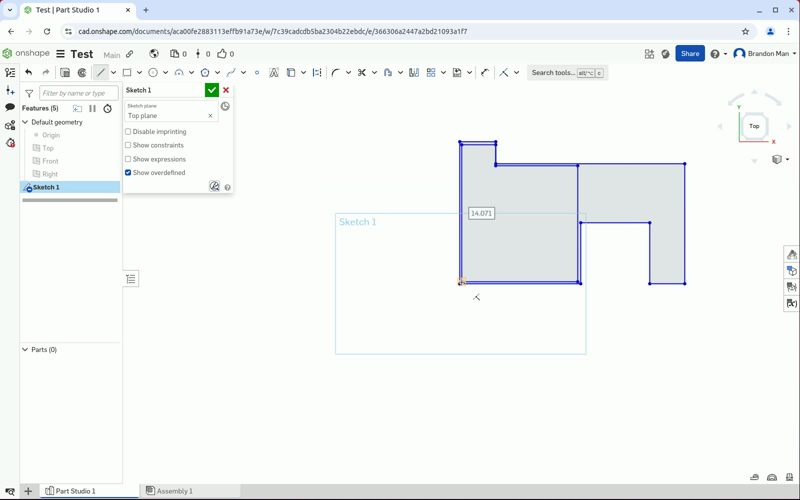
scroll(-6)
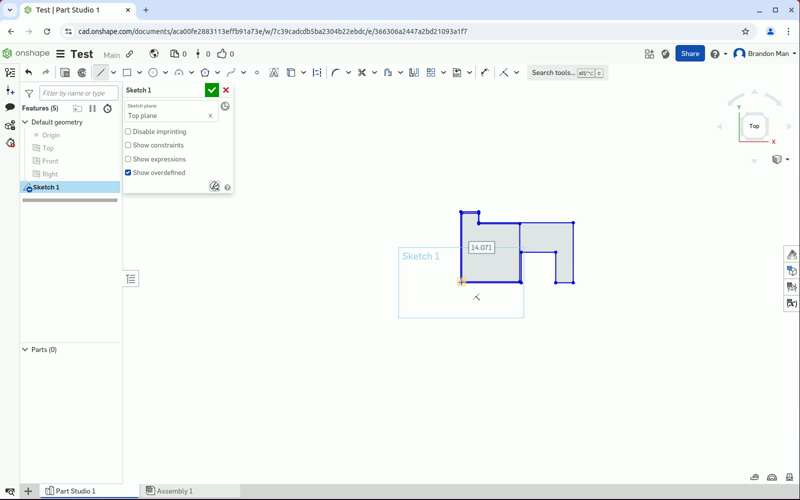
key(esc)
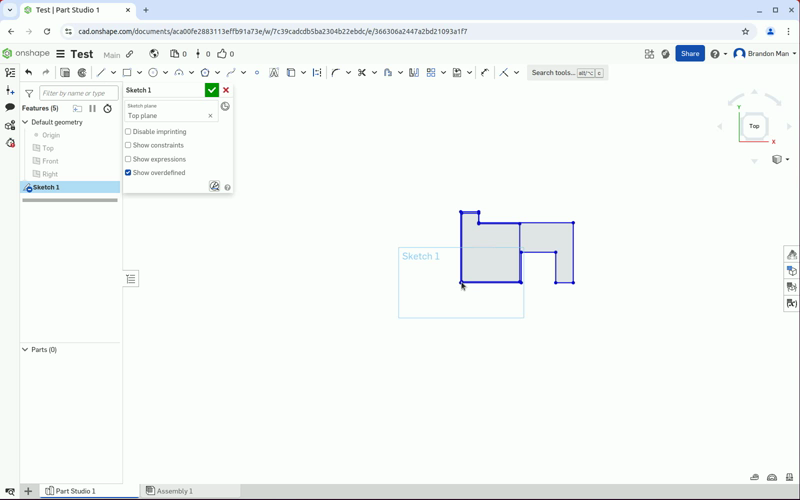
key(l)
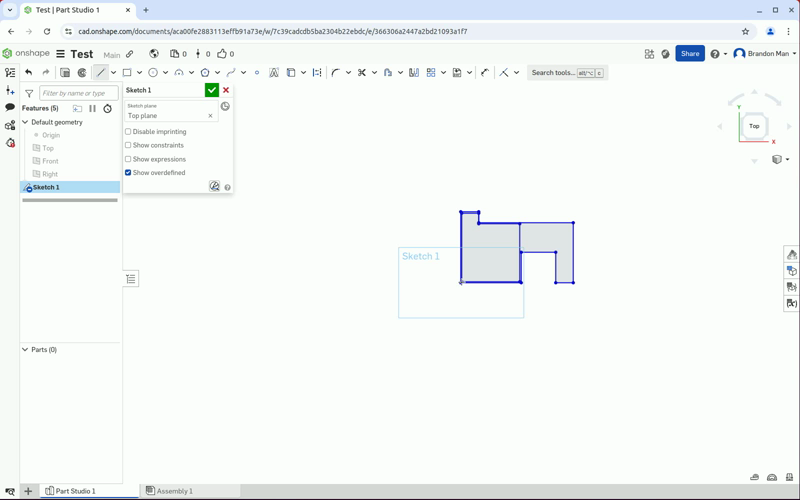
key_down(shift)
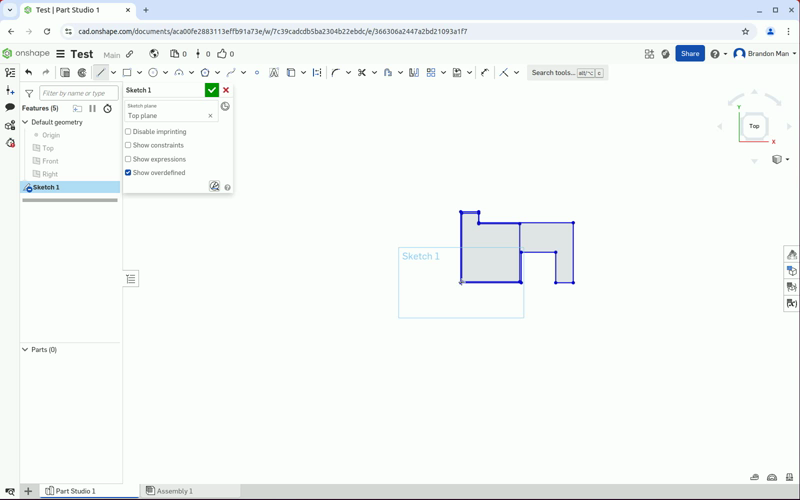
mouse_move(521, 252)
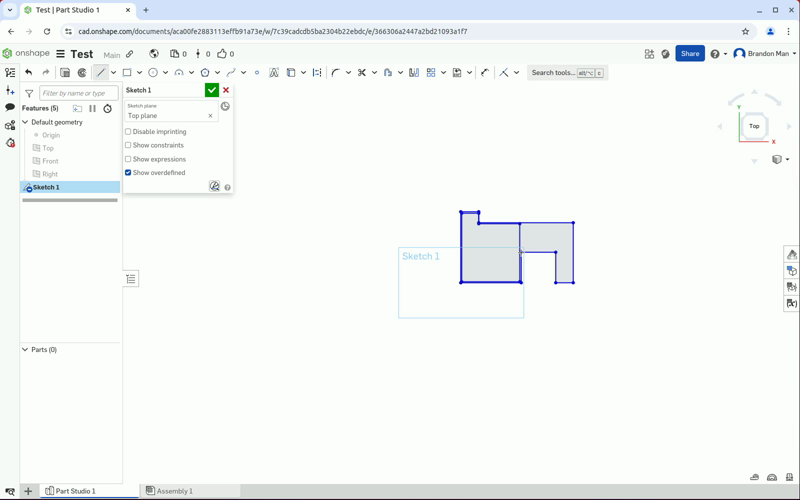
click(521, 252)
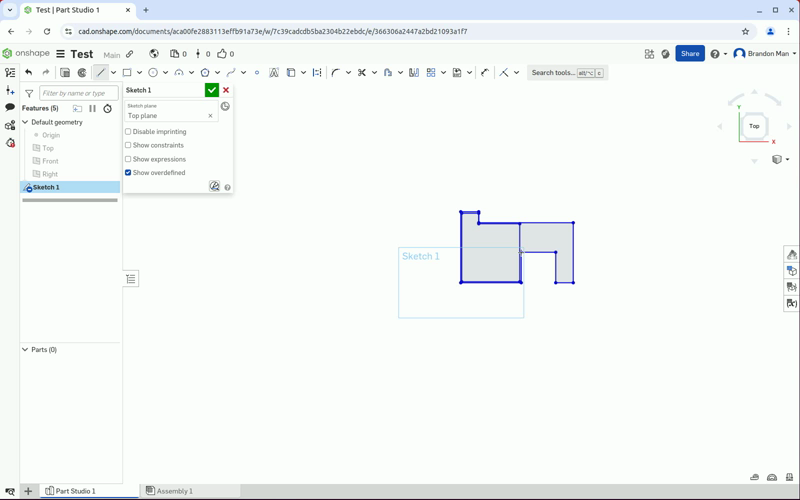
key_up(shift)
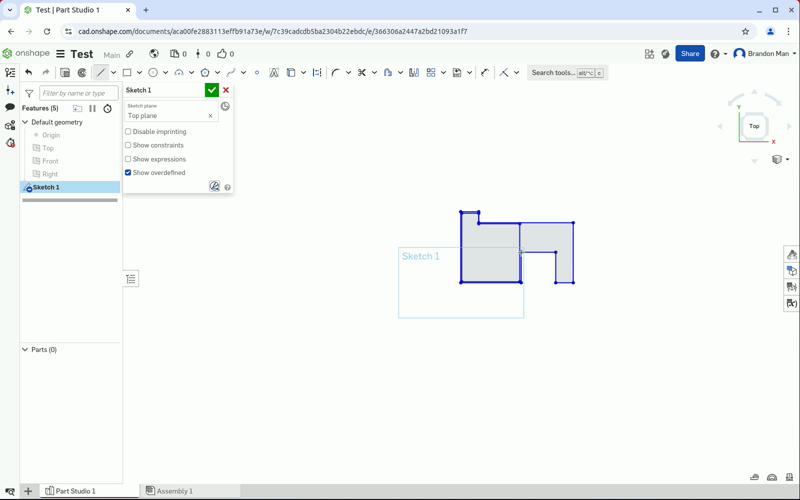
key_down(shift)
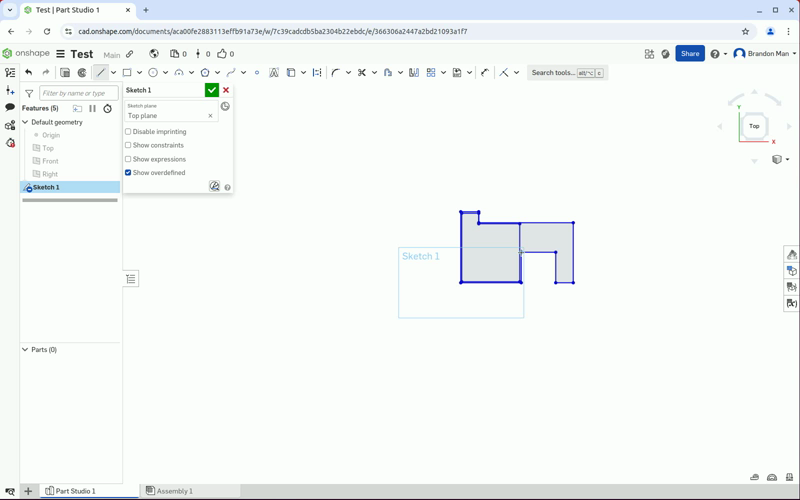
mouse_move(551, 252)
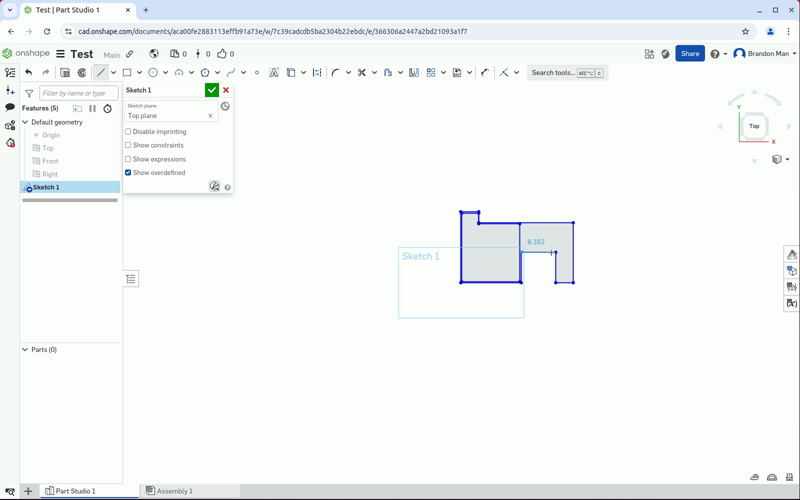
mouse_move(555, 252)
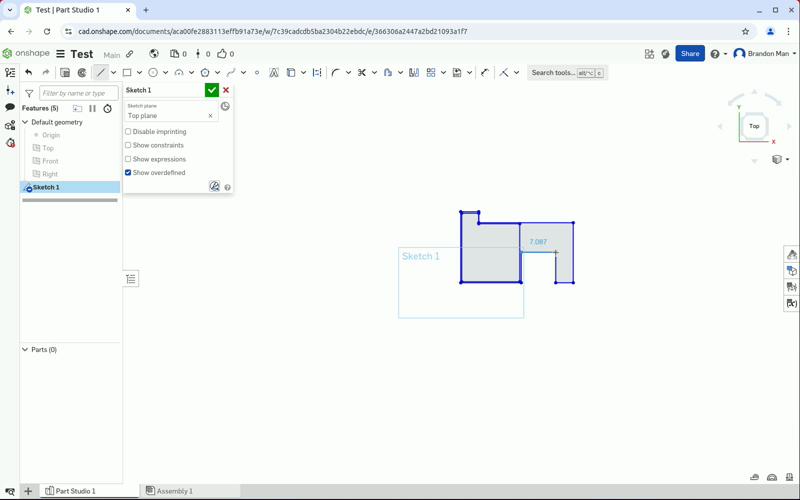
click(555, 252)
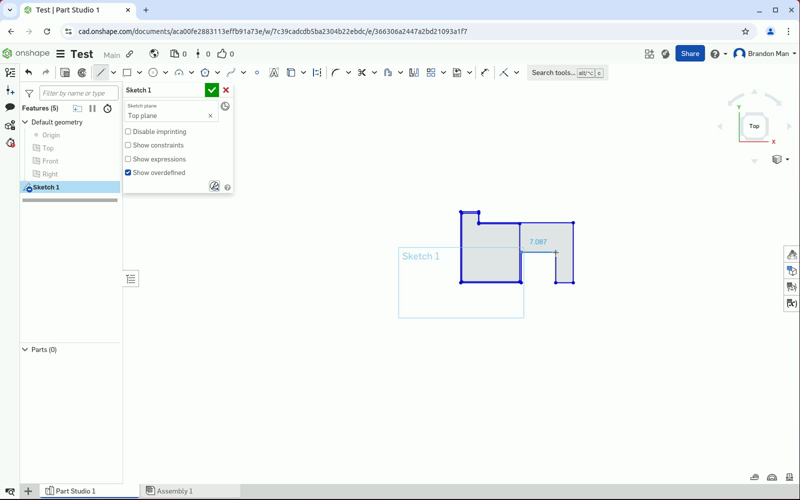
key_up(shift)
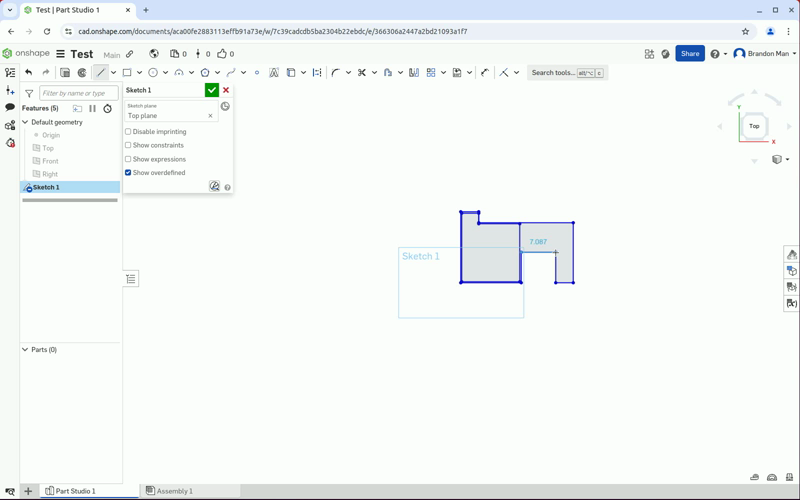
key_down(shift)
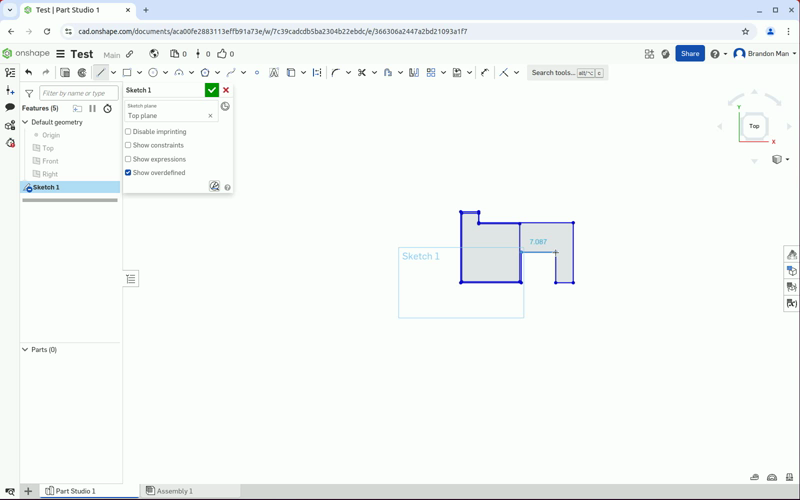
mouse_move(585, 252)
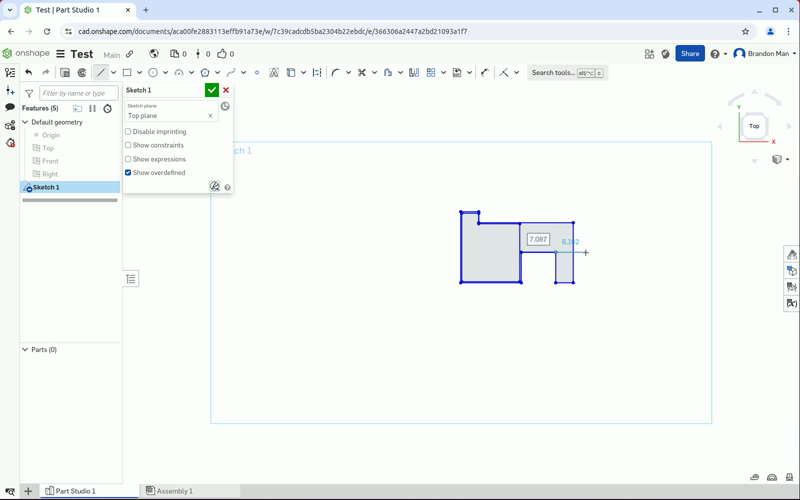
mouse_move(555, 223)
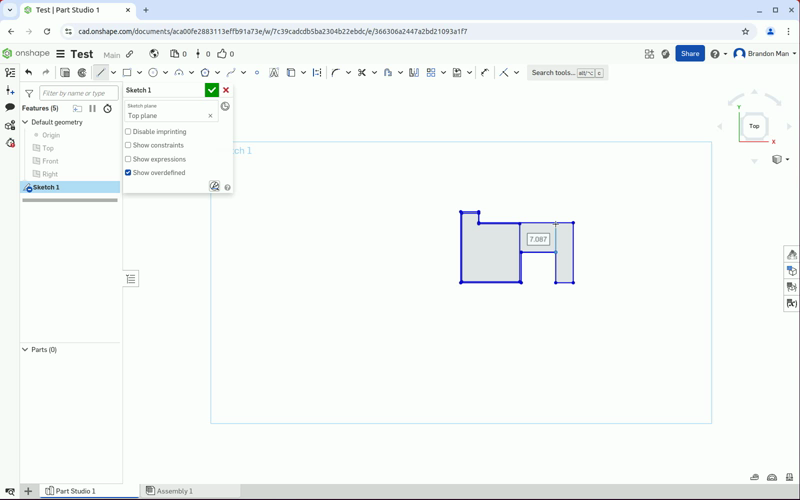
click(555, 223)
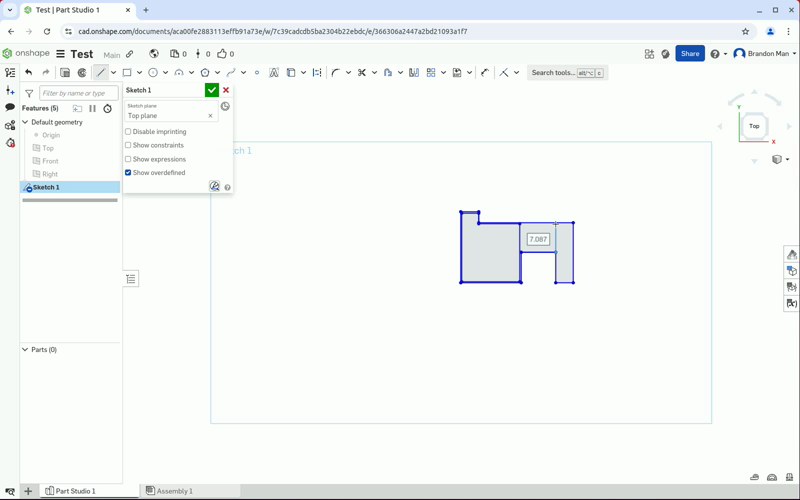
key_up(shift)
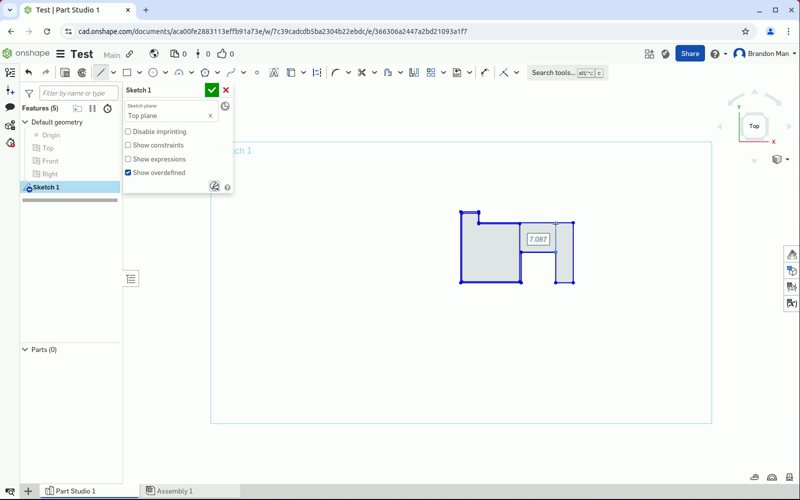
key_down(shift)
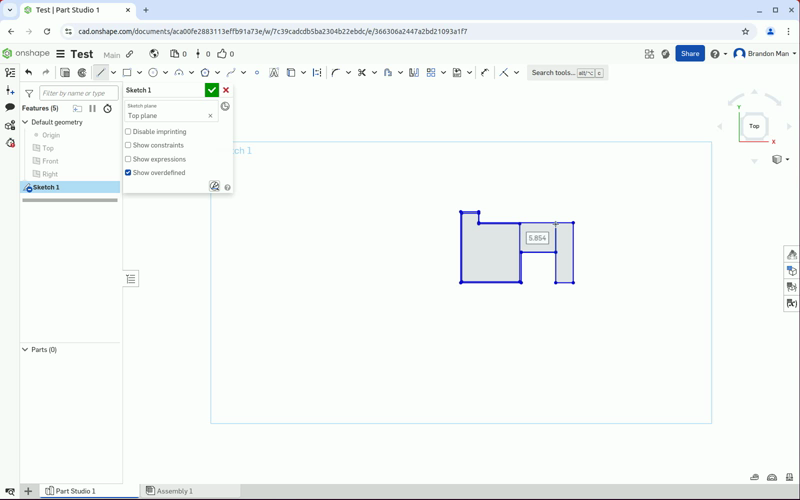
mouse_move(585, 223)
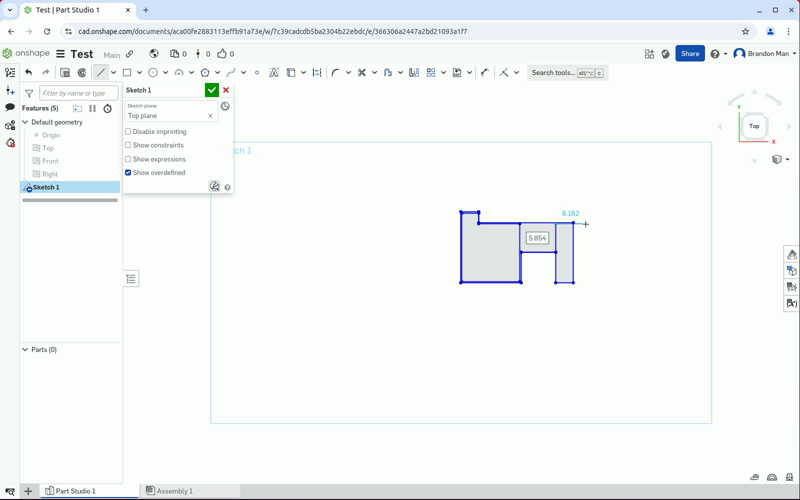
mouse_move(521, 223)
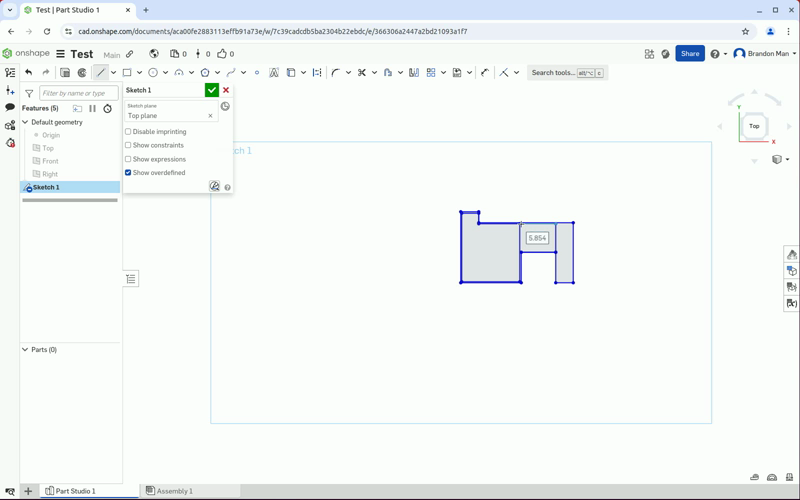
scroll(6)
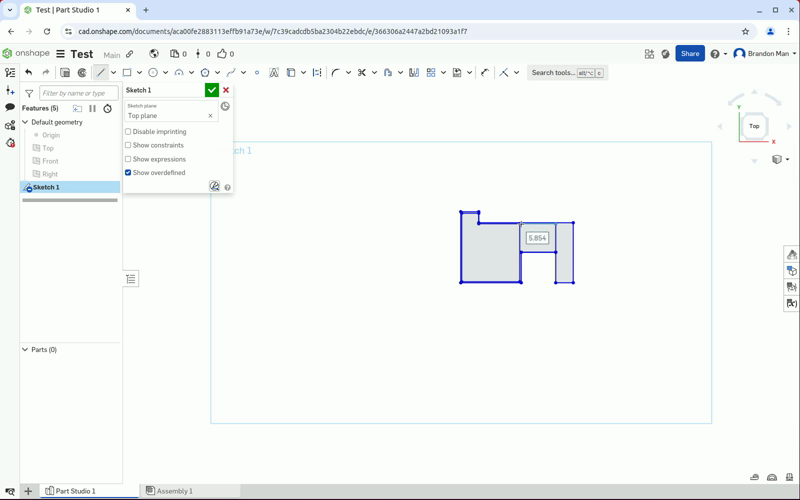
scroll(6)
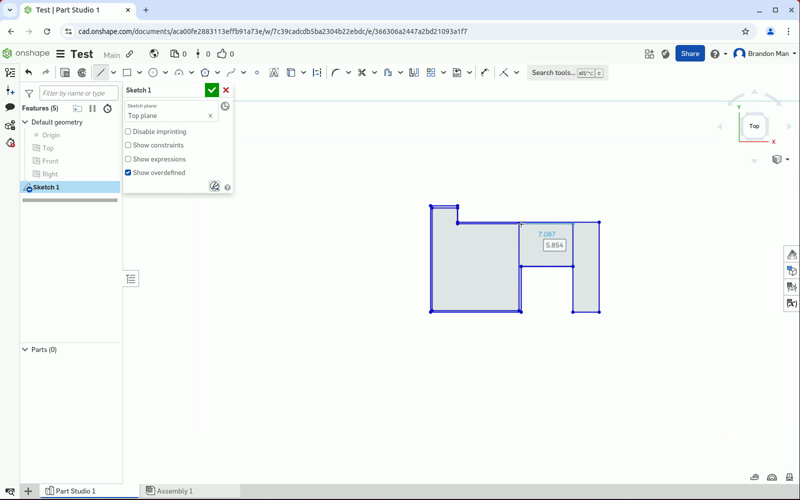
scroll(6)
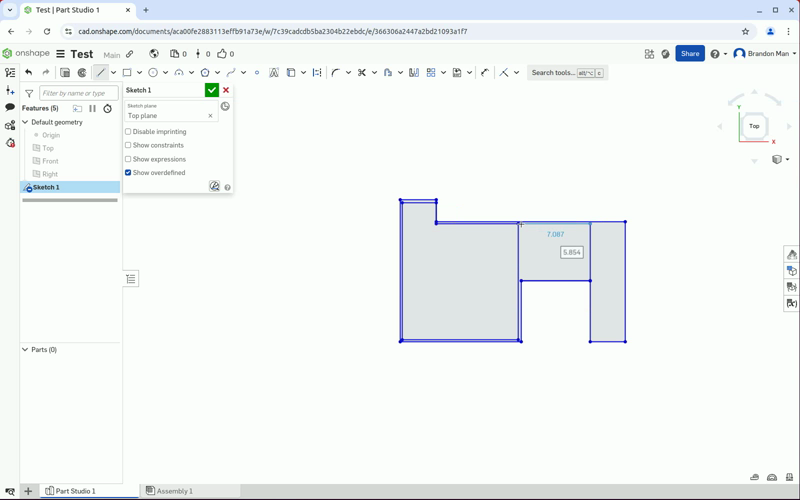
scroll(6)
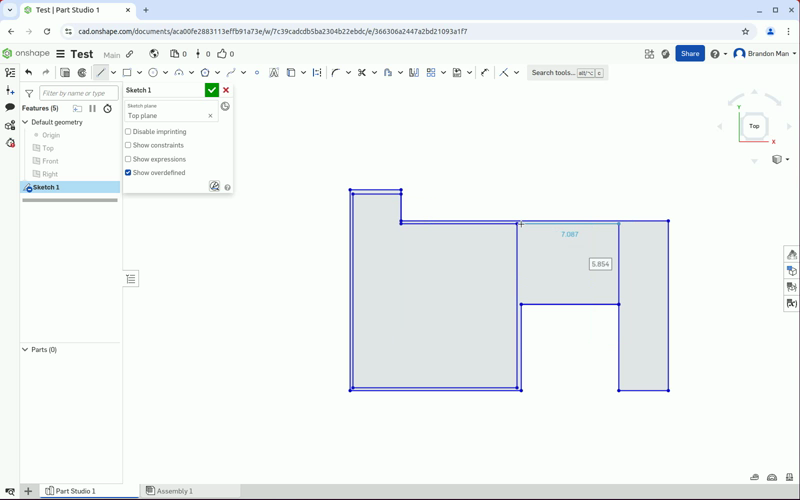
scroll(6)
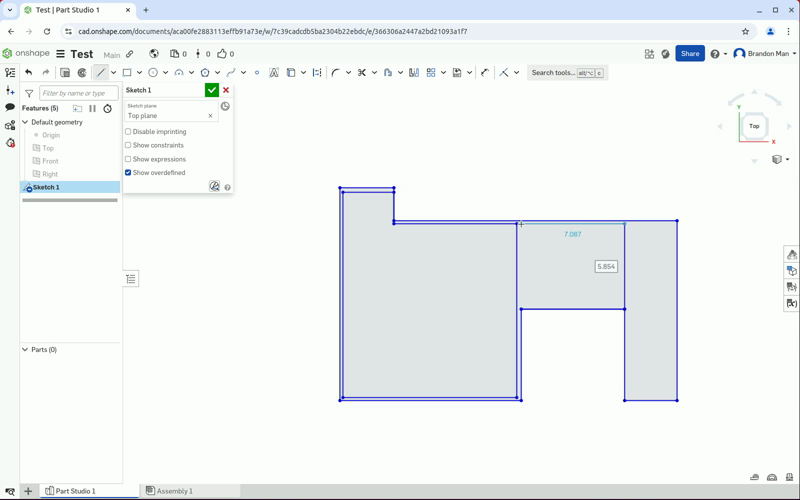
scroll(6)
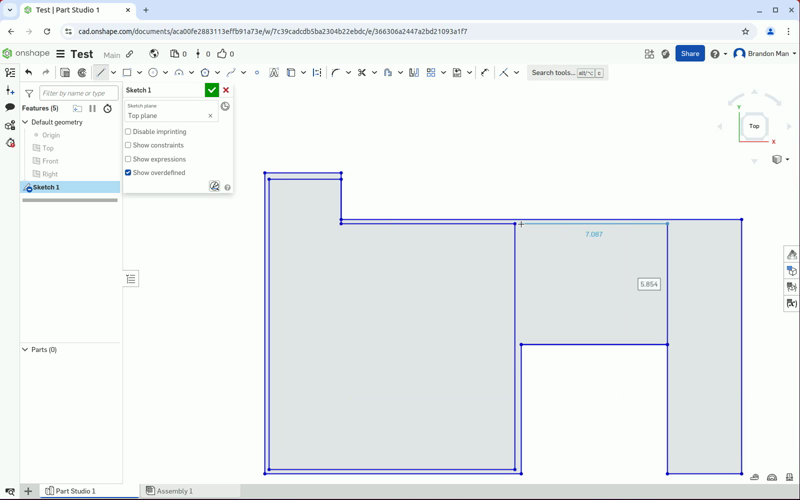
scroll(6)
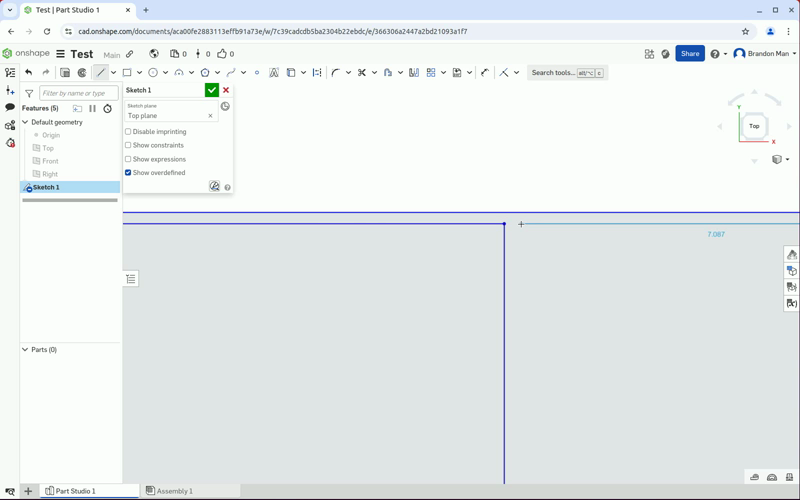
click(521, 223)
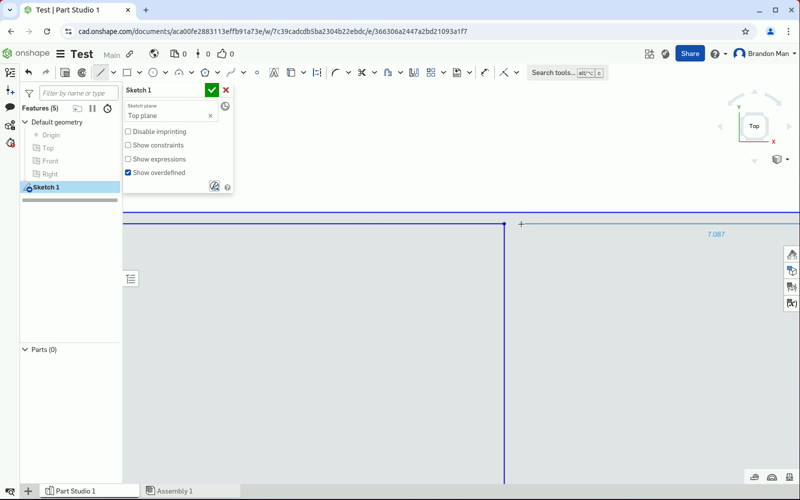
scroll(-6)
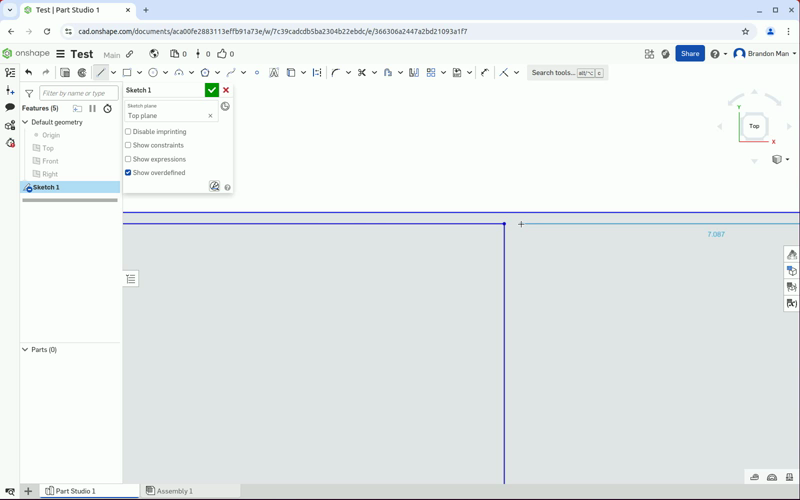
scroll(-6)
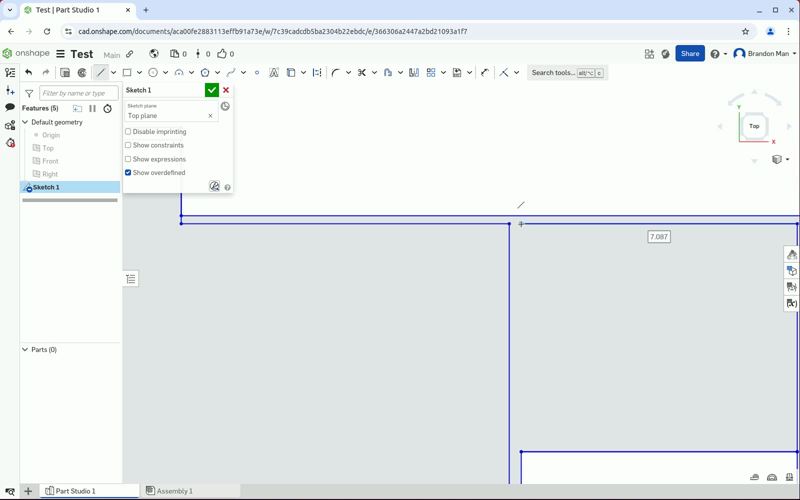
scroll(-6)
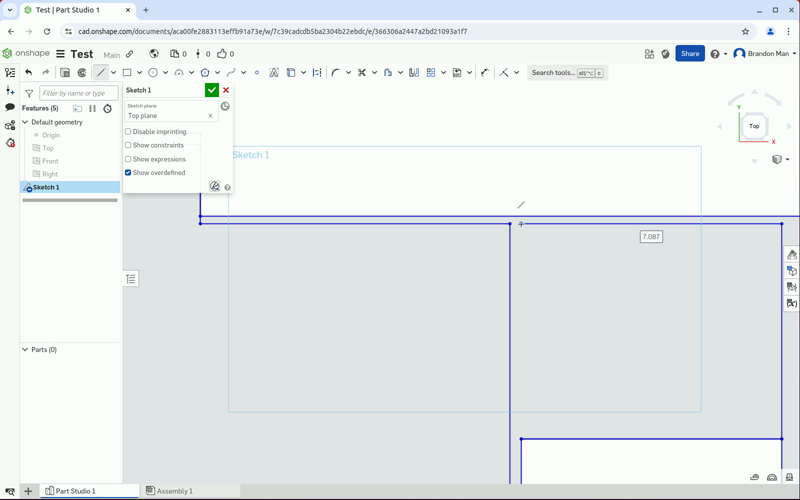
scroll(-6)
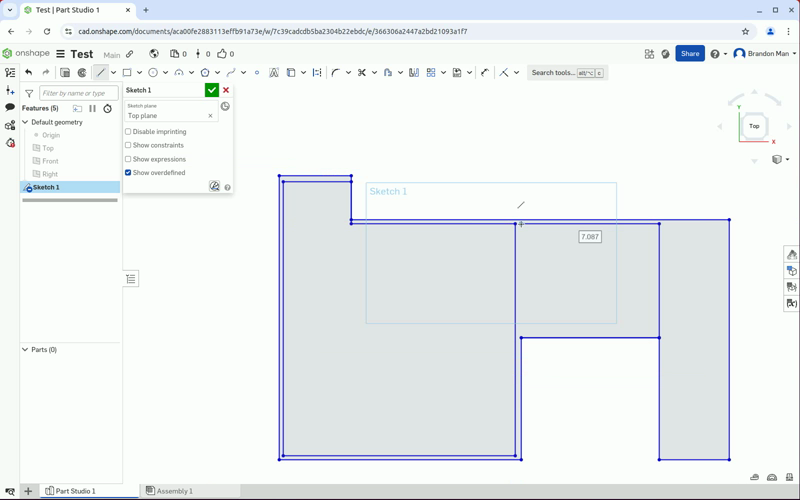
scroll(-6)
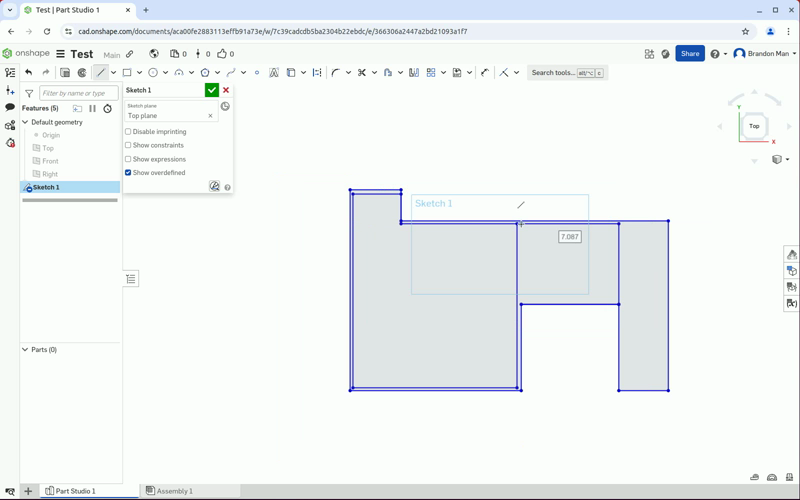
scroll(-6)
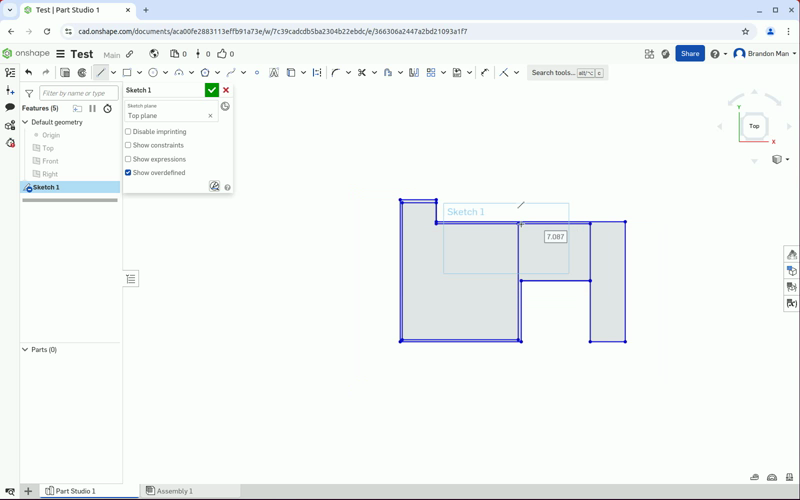
scroll(-6)
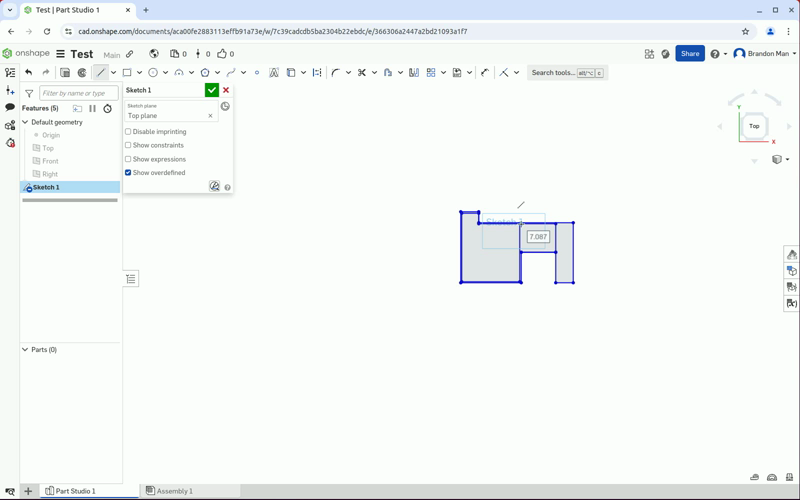
key_up(shift)
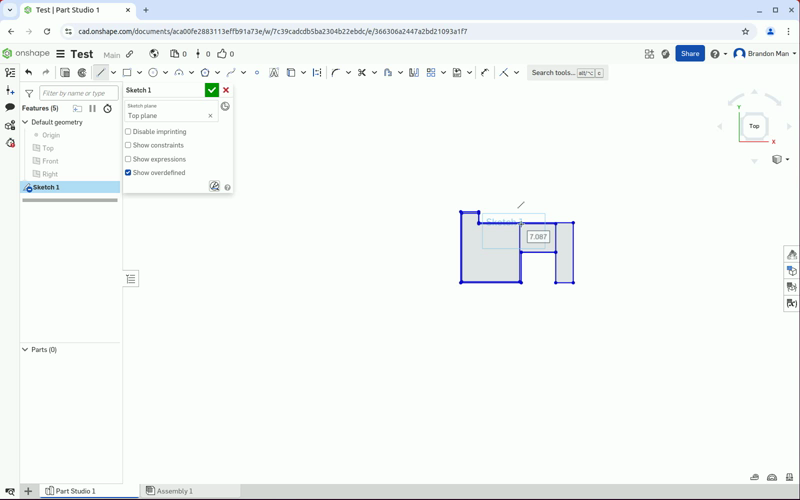
mouse_move(551, 223)
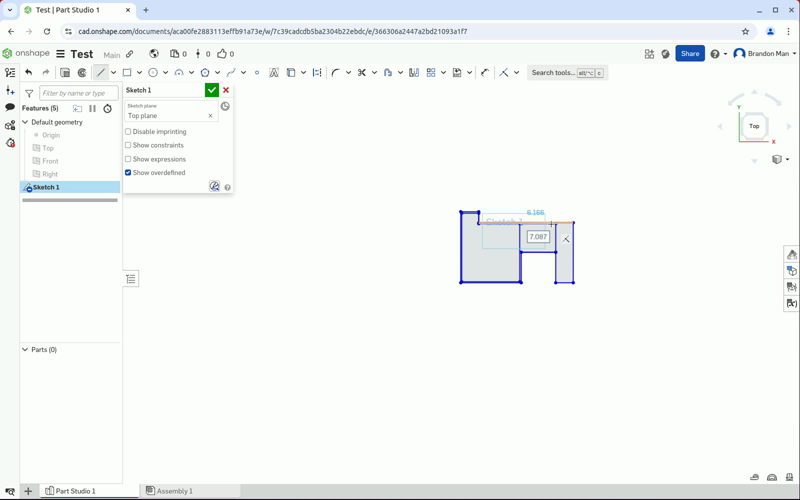
key_down(shift)
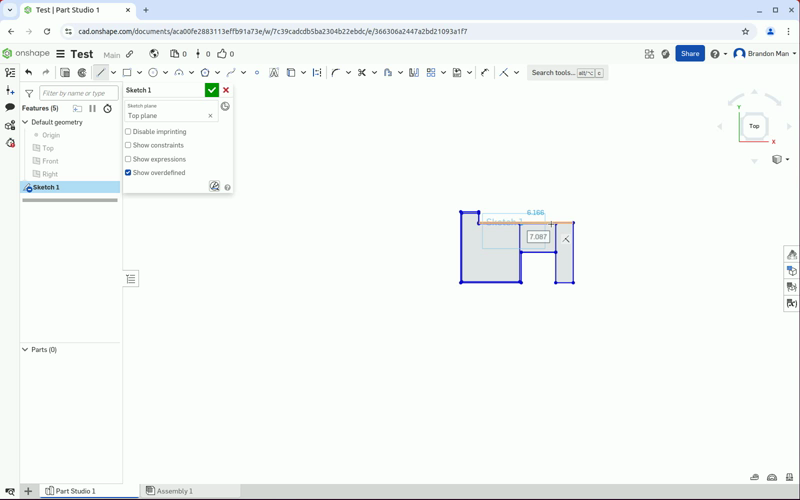
mouse_move(521, 252)
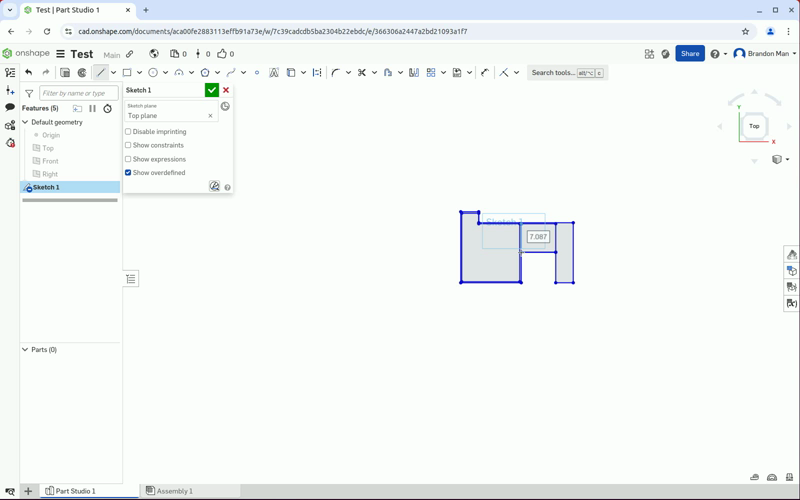
key_up(shift)
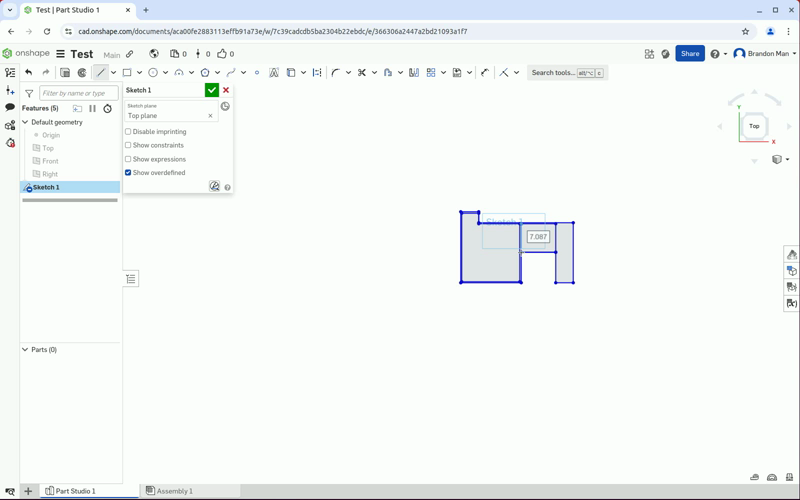
click(521, 252)
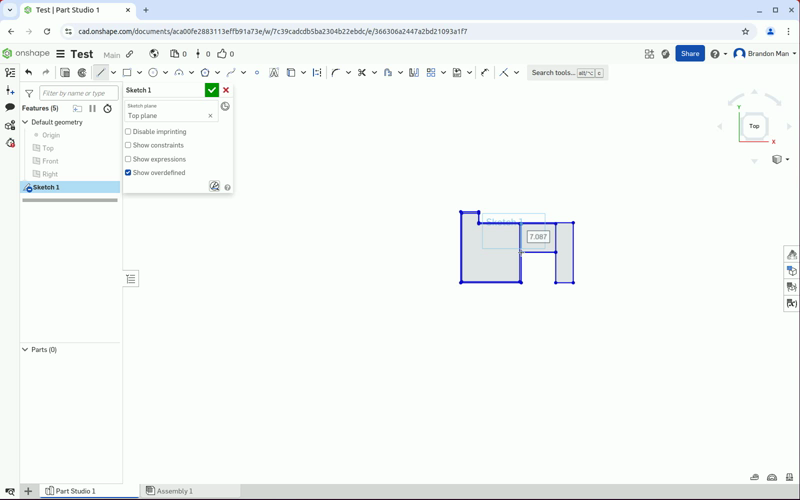
key(esc)
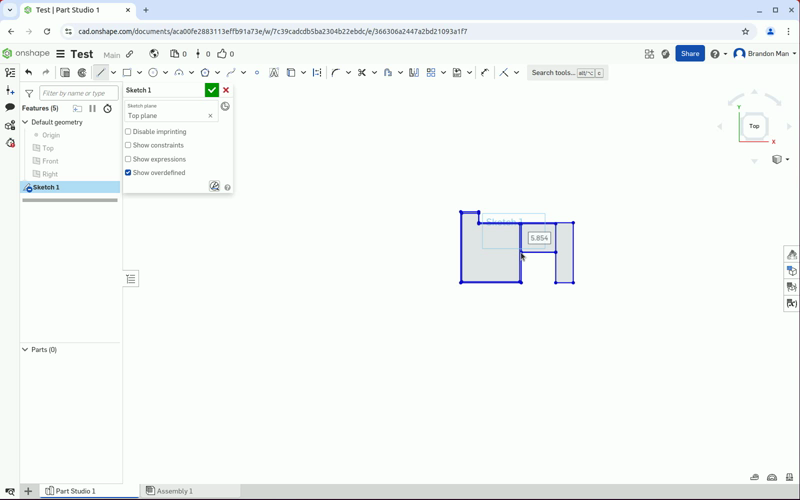
key(l)
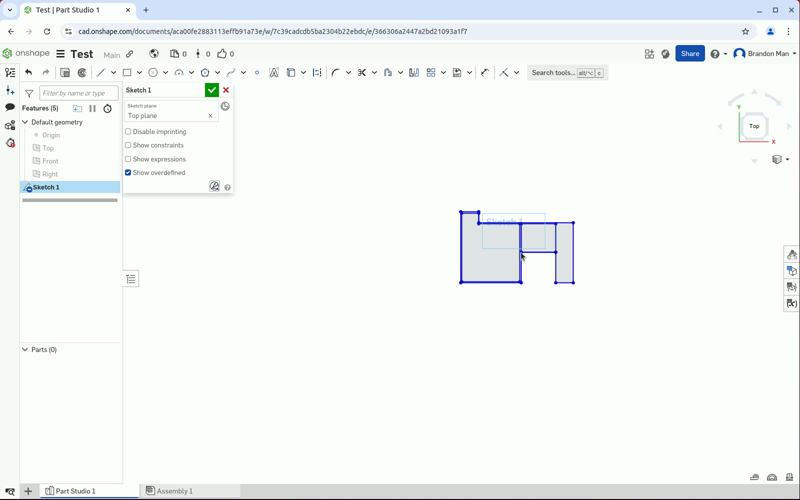
key_down(shift)
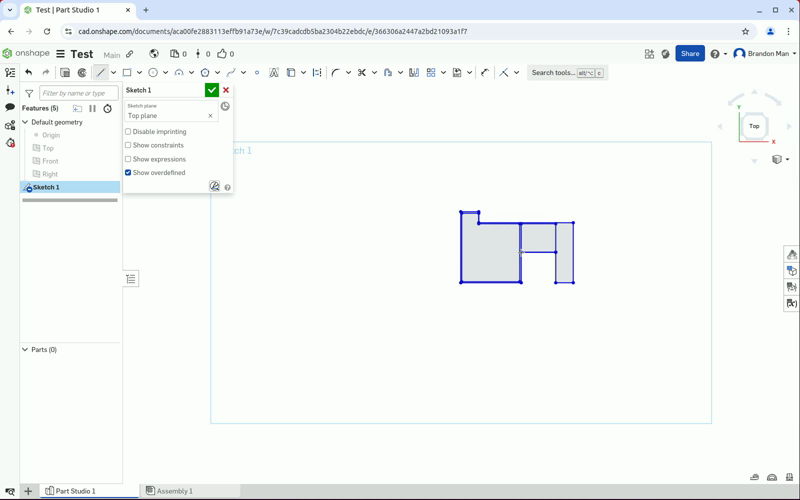
mouse_move(555, 281)
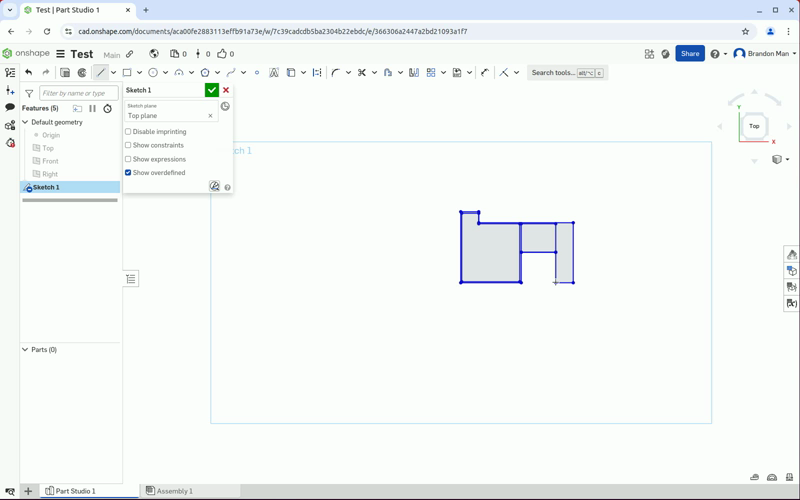
scroll(6)
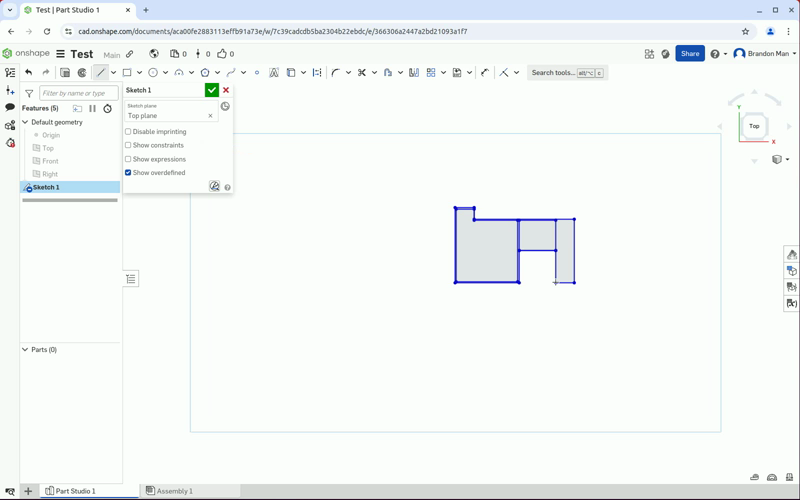
scroll(6)
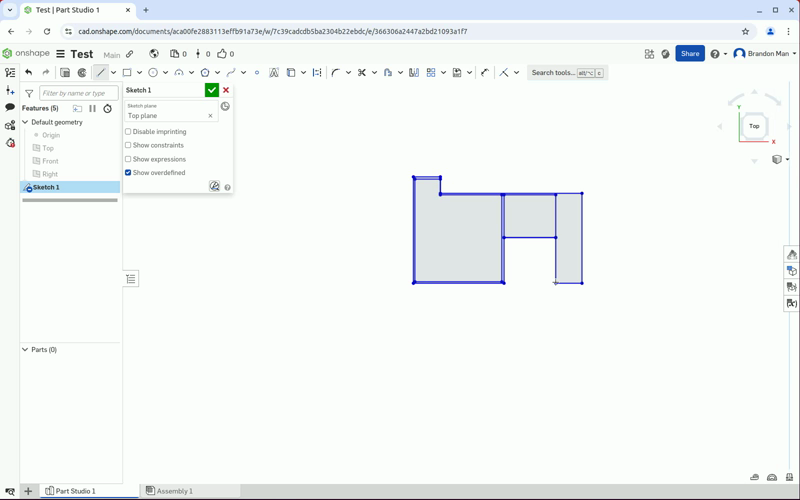
scroll(6)
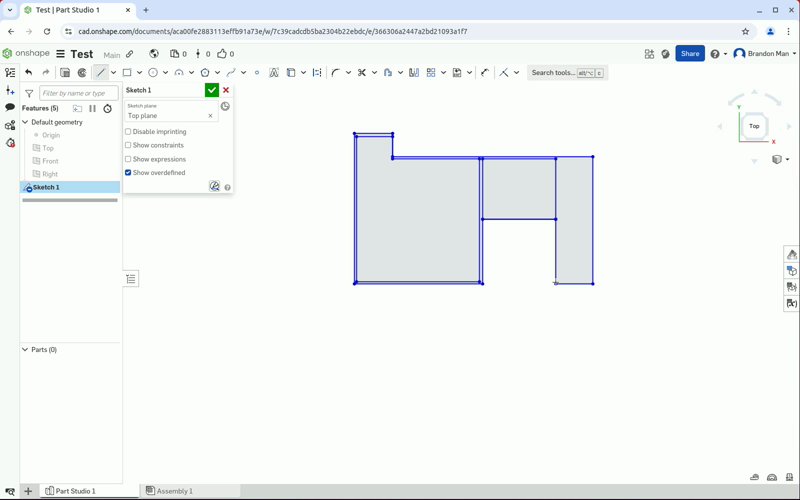
scroll(6)
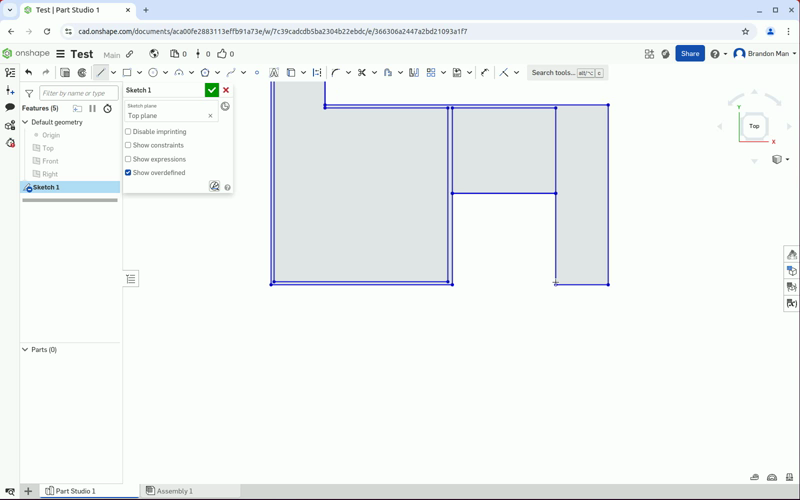
scroll(6)
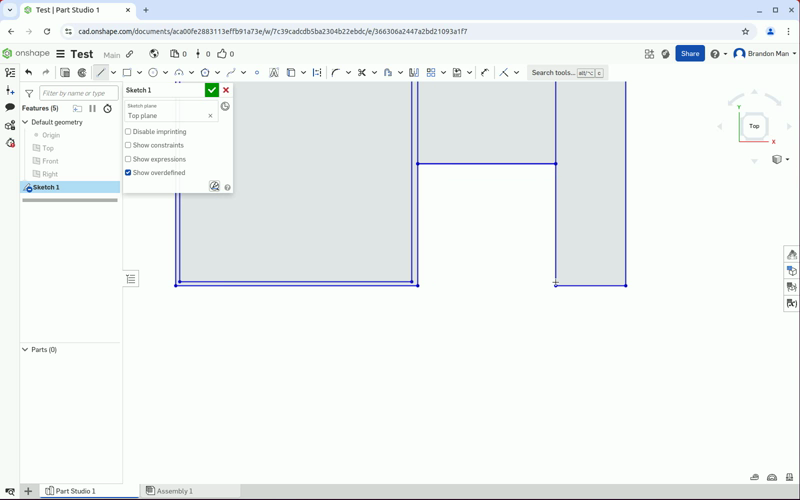
scroll(6)
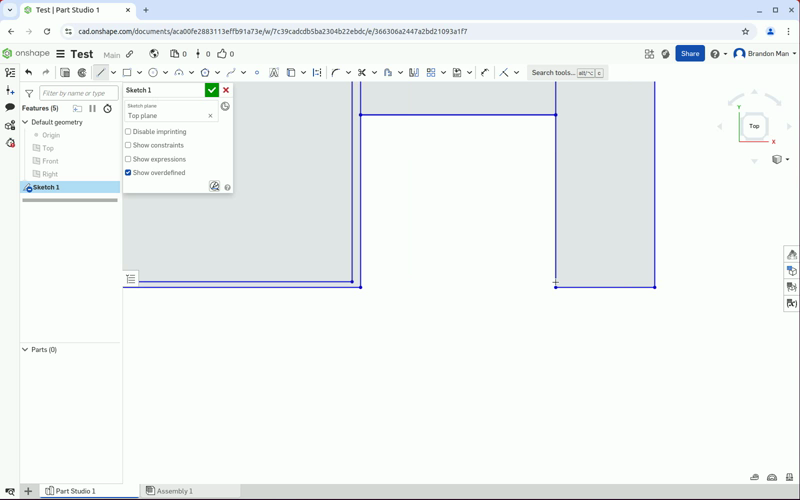
scroll(6)
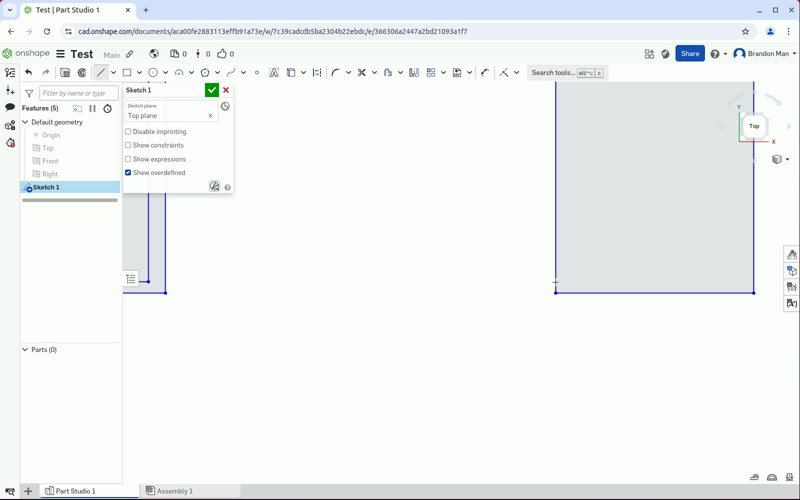
click(555, 281)
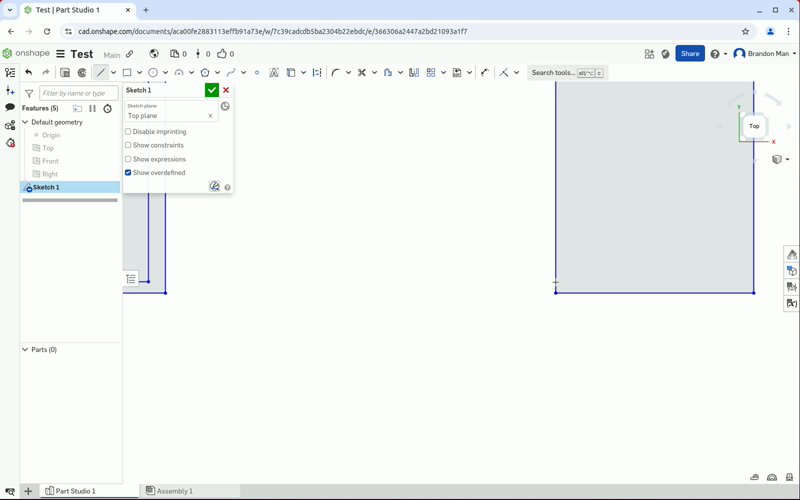
scroll(-6)
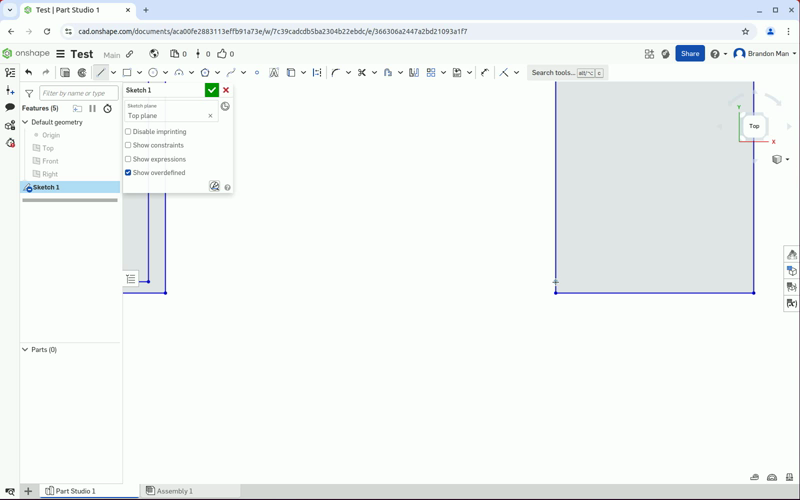
scroll(-6)
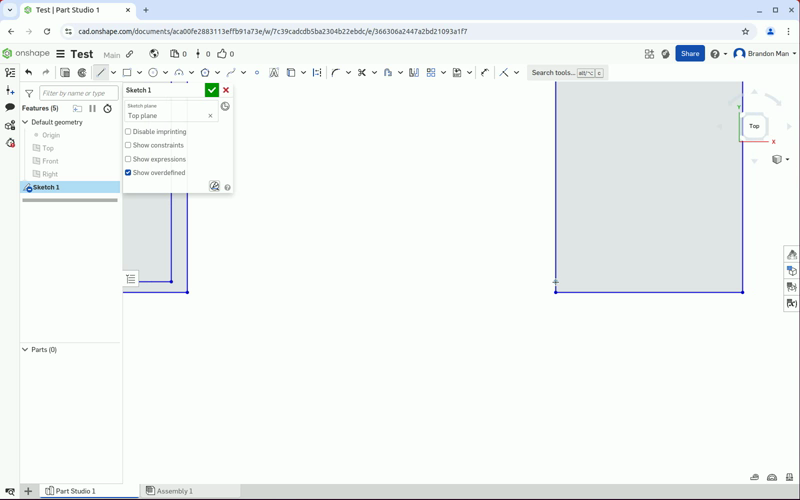
scroll(-6)
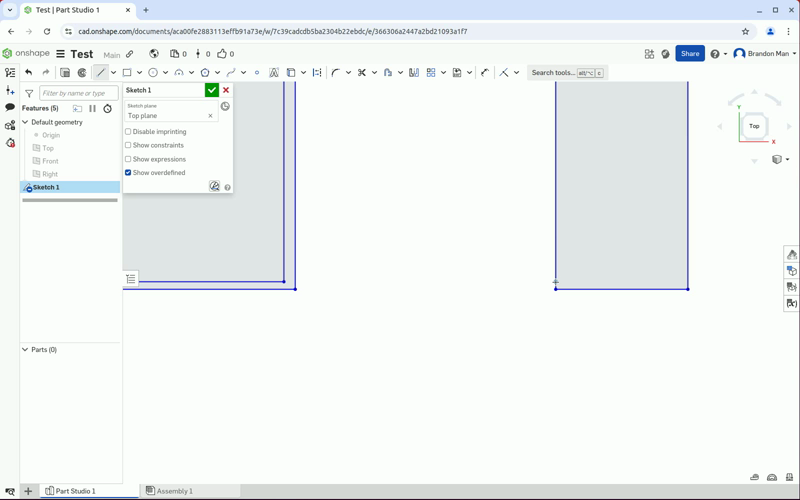
scroll(-6)
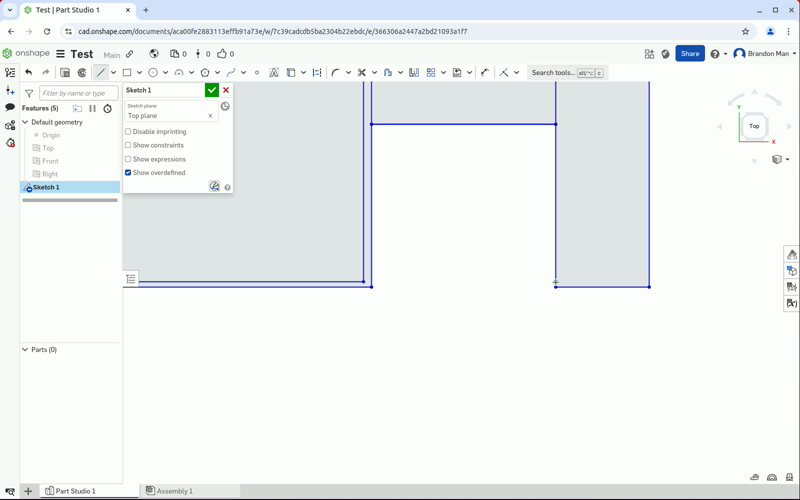
scroll(-6)
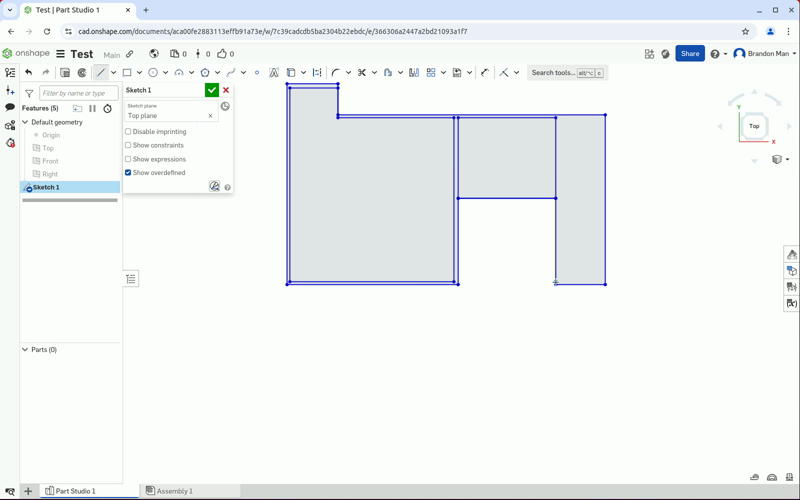
scroll(-6)
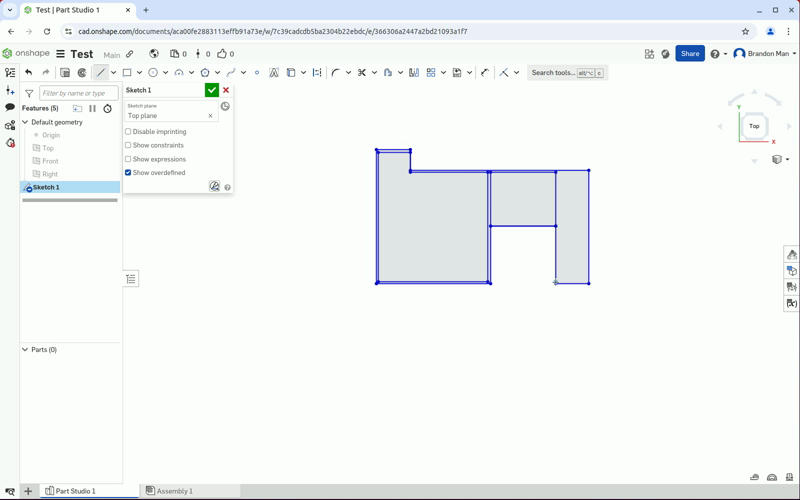
scroll(-6)
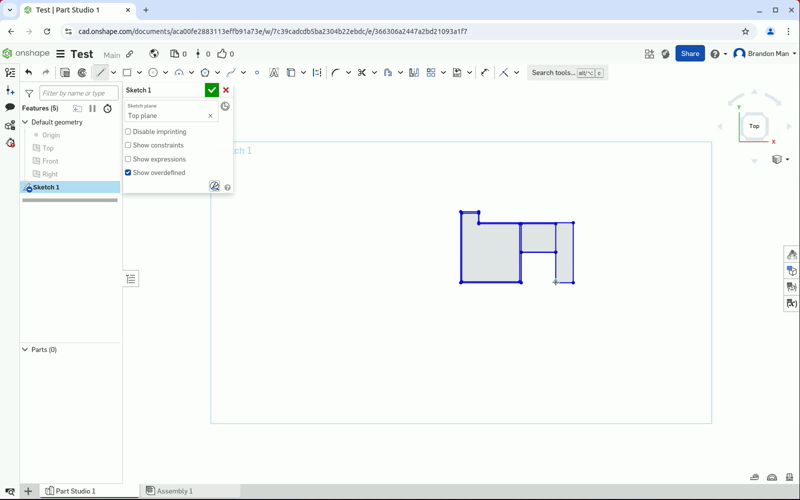
key_up(shift)
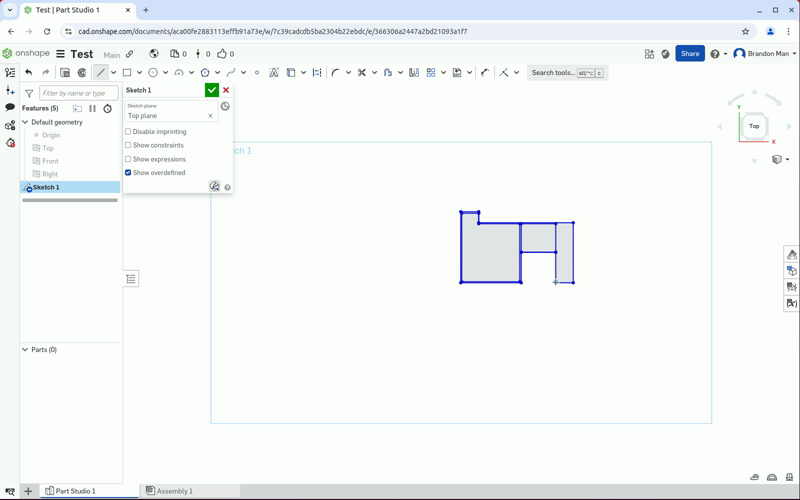
key_down(shift)
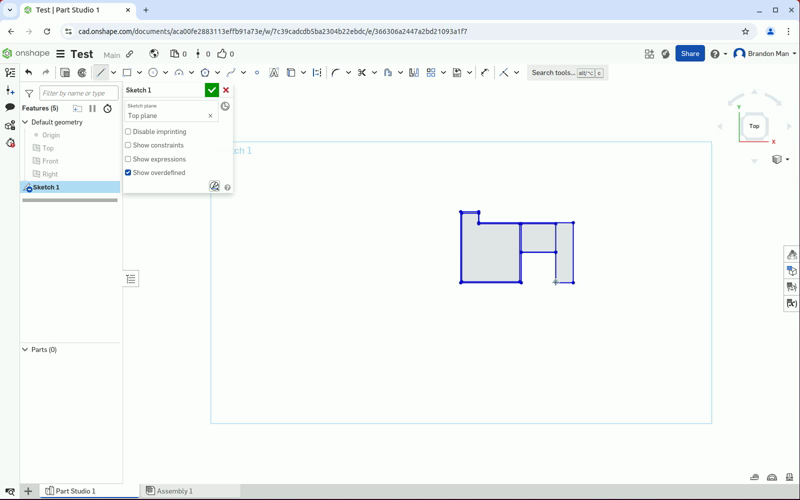
mouse_move(585, 281)
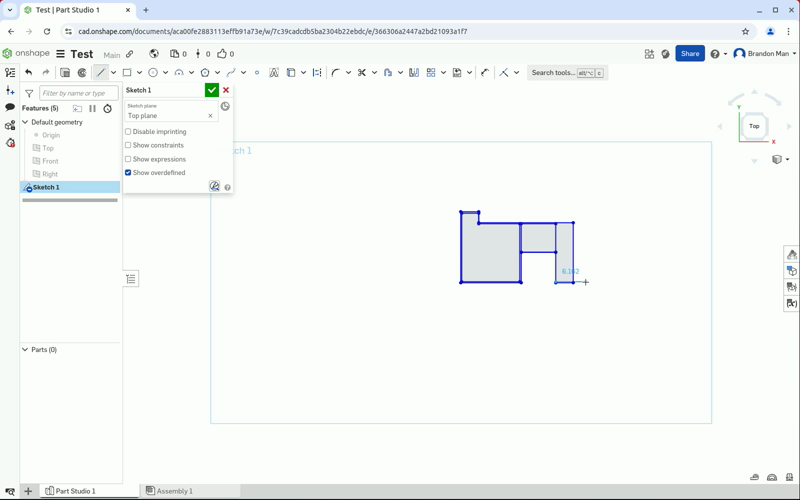
mouse_move(572, 281)
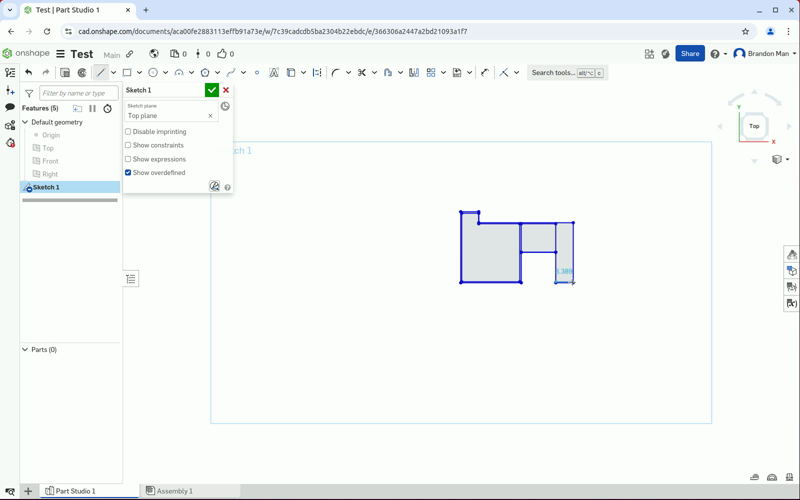
scroll(6)
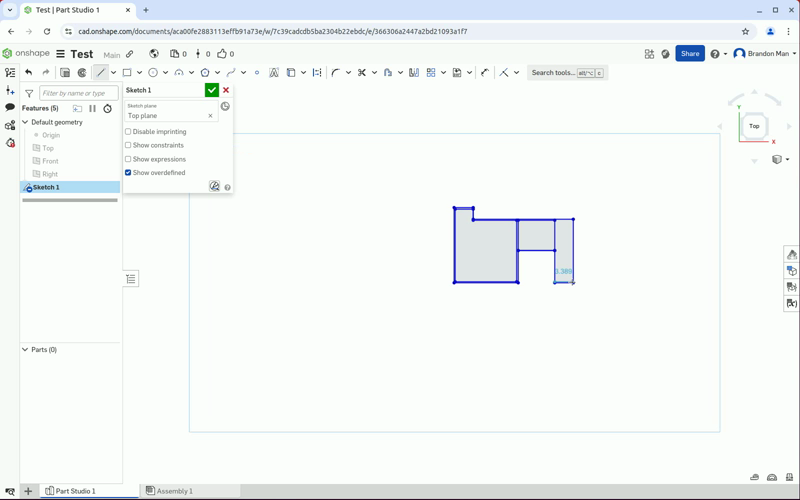
scroll(6)
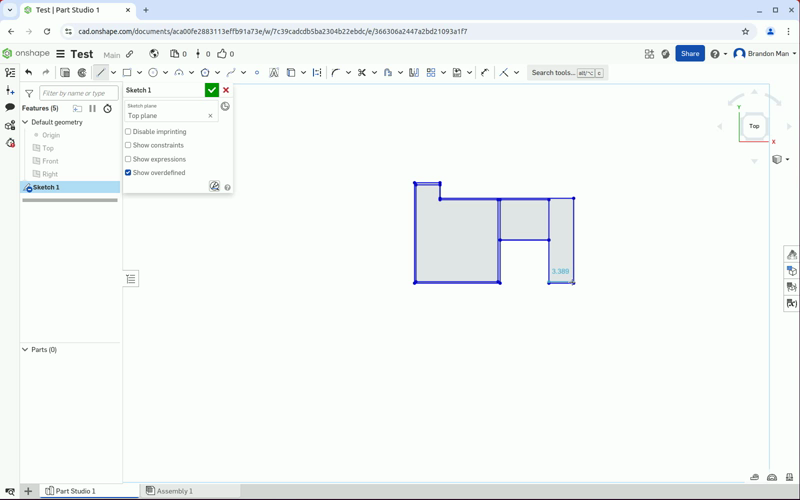
scroll(6)
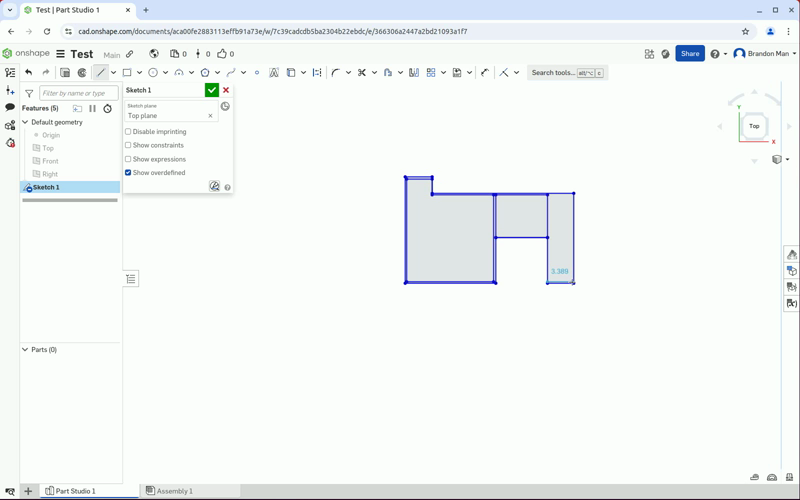
scroll(6)
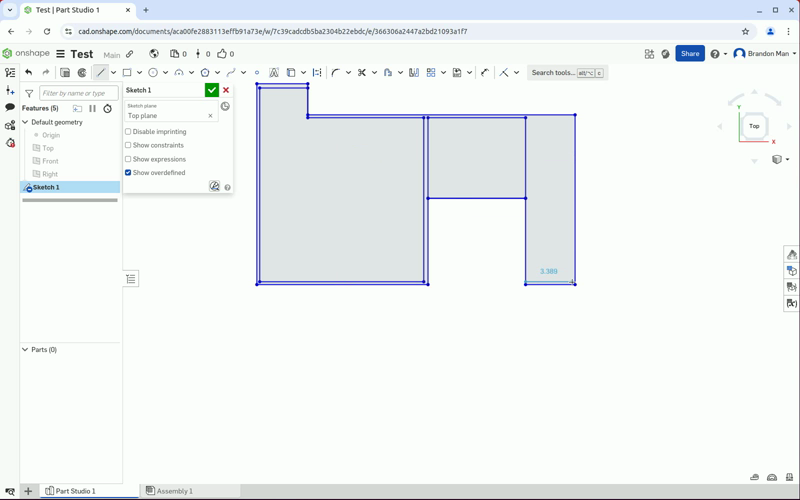
scroll(6)
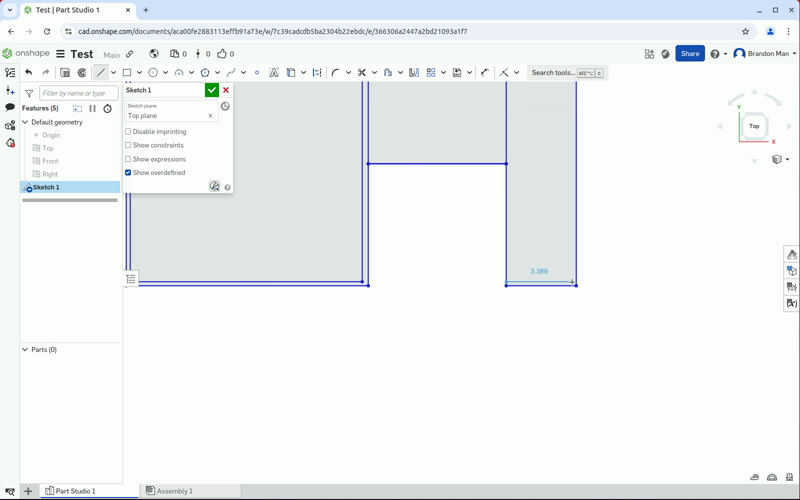
scroll(6)
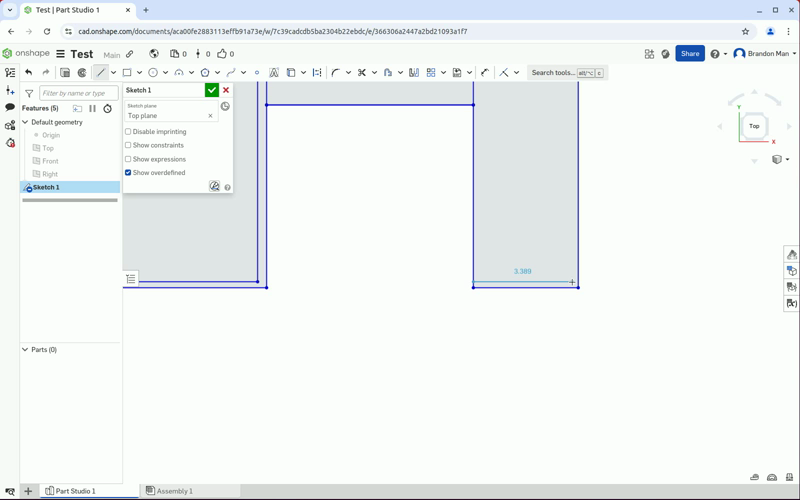
scroll(6)
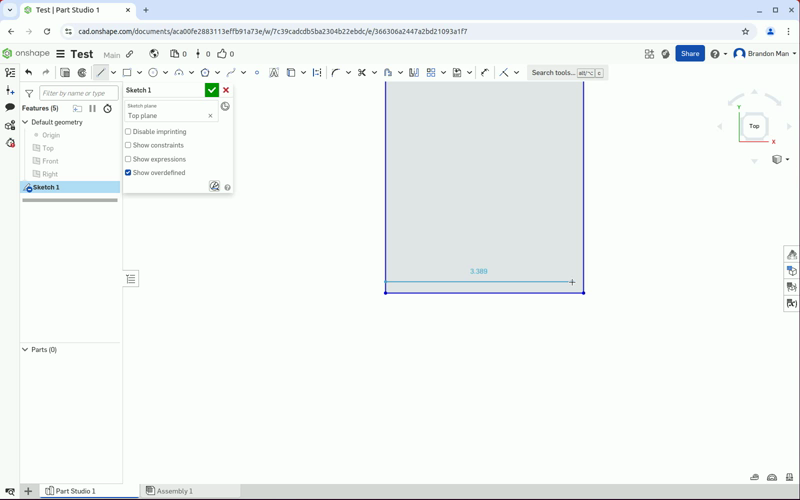
click(572, 281)
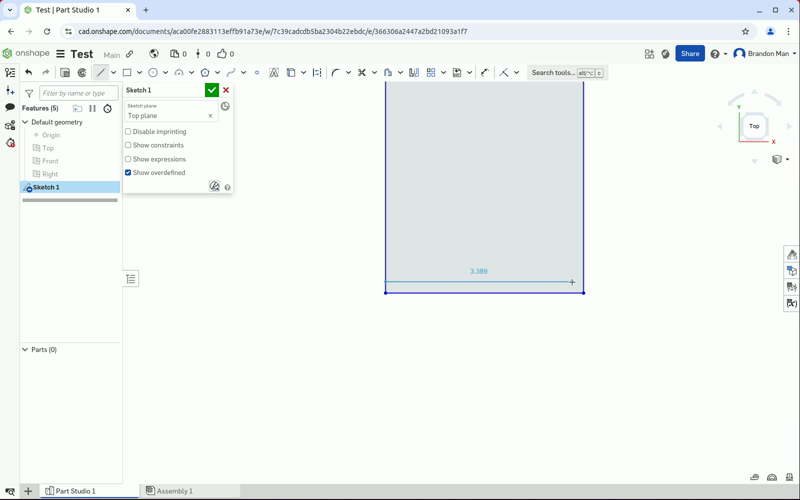
scroll(-6)
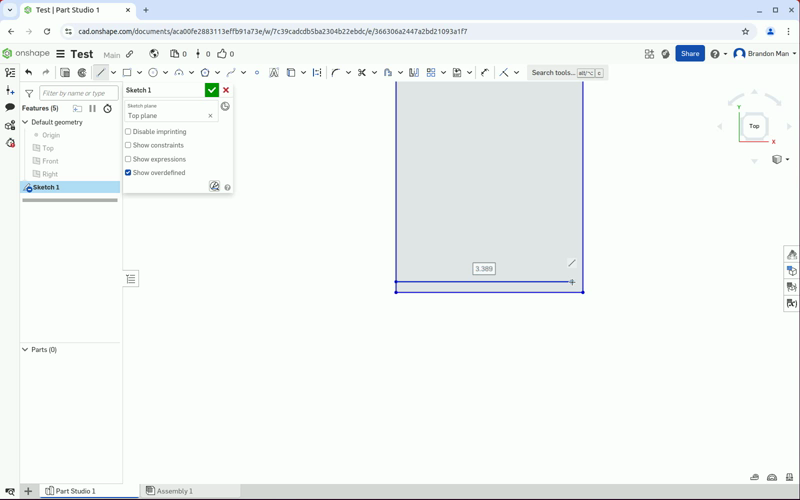
scroll(-6)
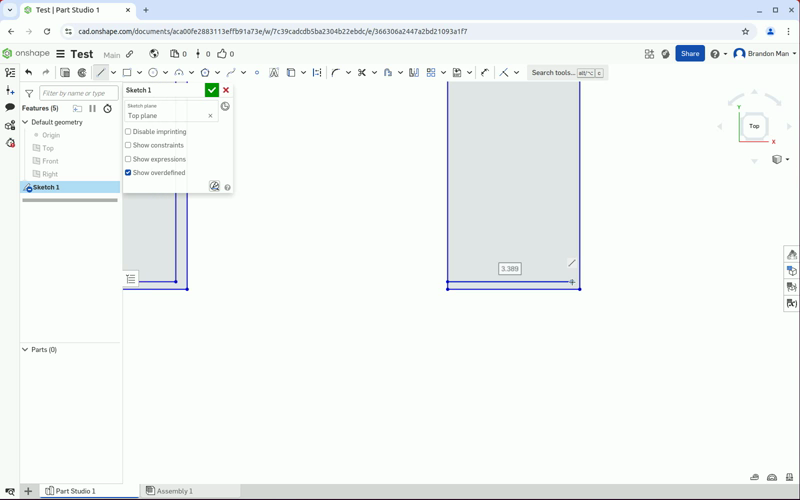
scroll(-6)
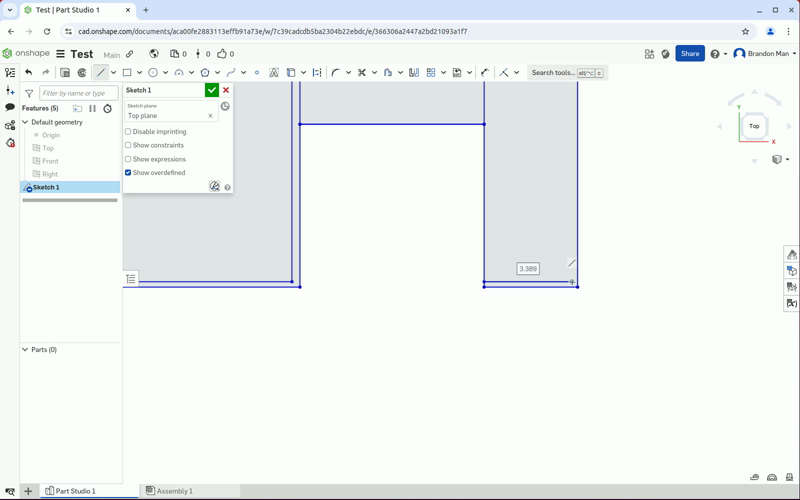
scroll(-6)
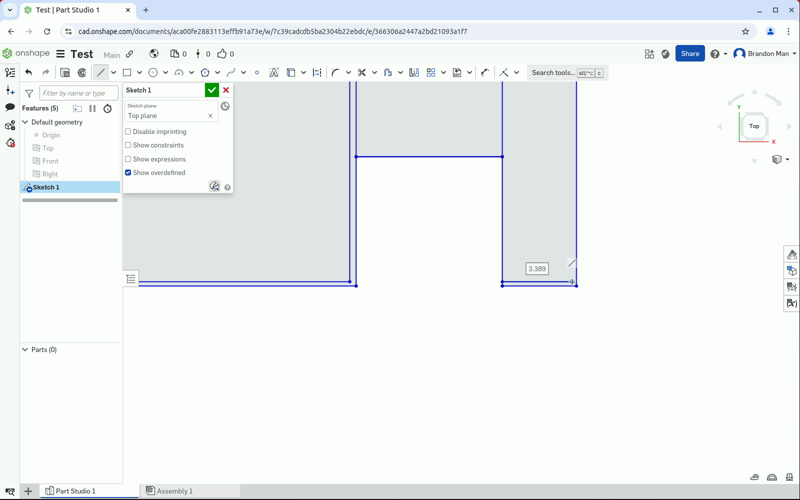
scroll(-6)
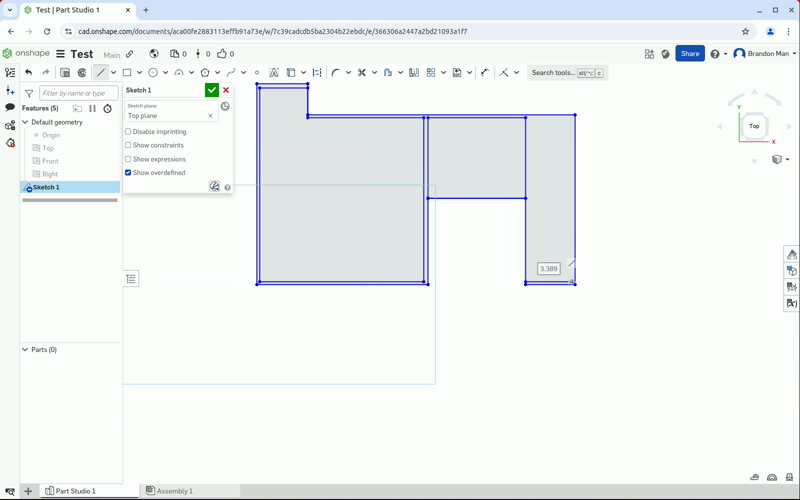
scroll(-6)
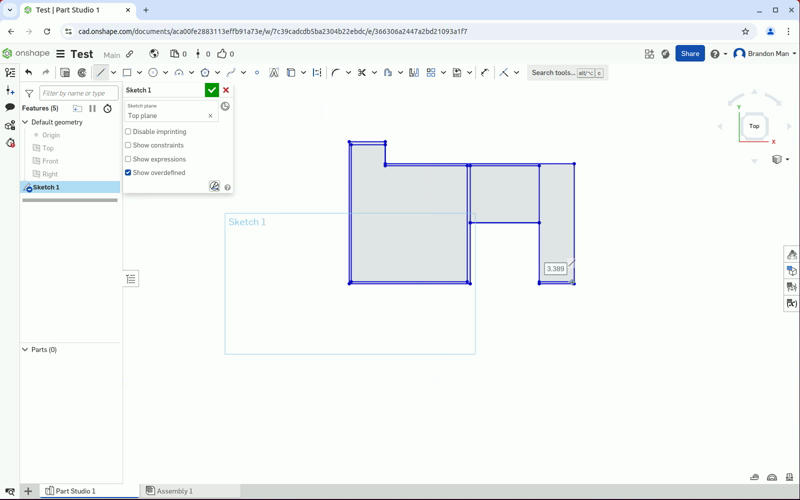
scroll(-6)
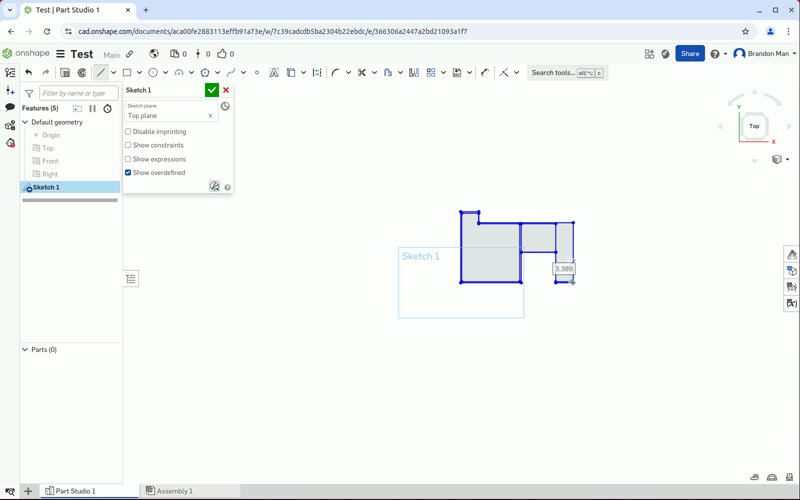
key_up(shift)
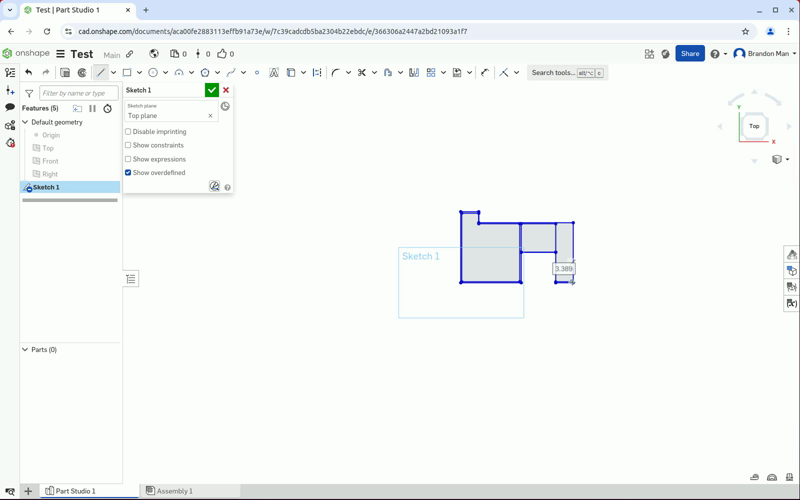
key_down(shift)
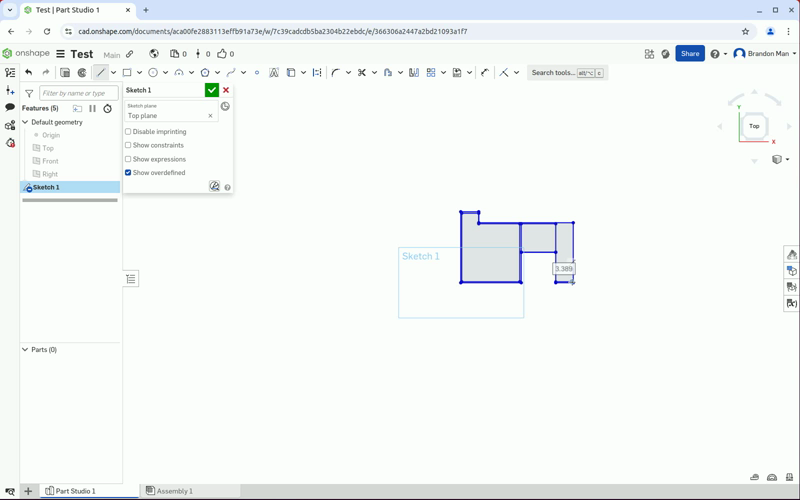
mouse_move(589, 281)
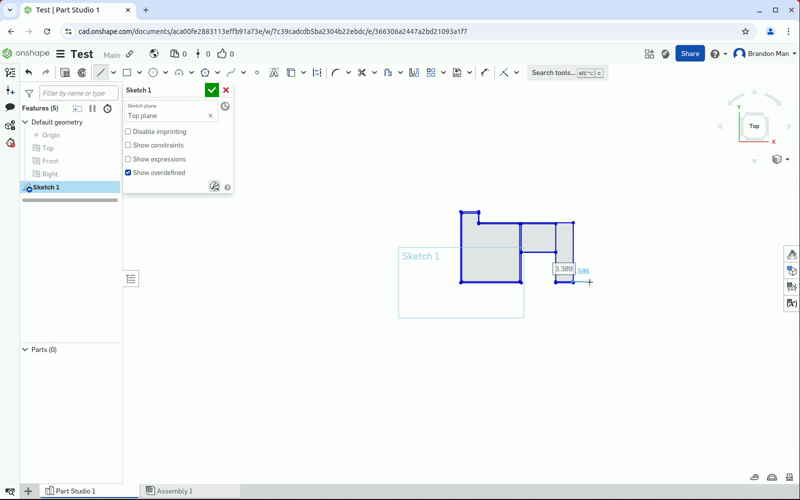
mouse_move(572, 223)
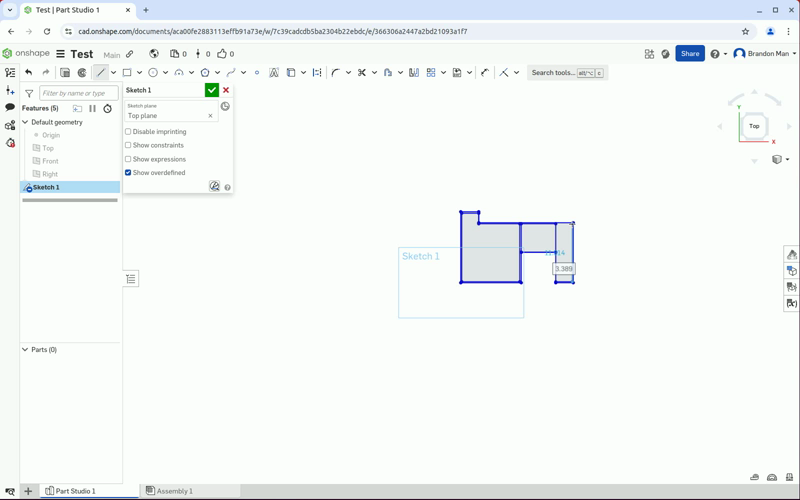
scroll(6)
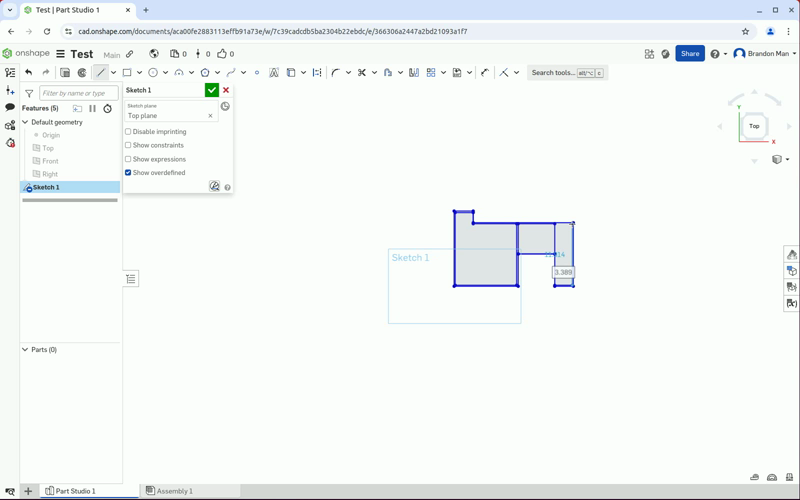
scroll(6)
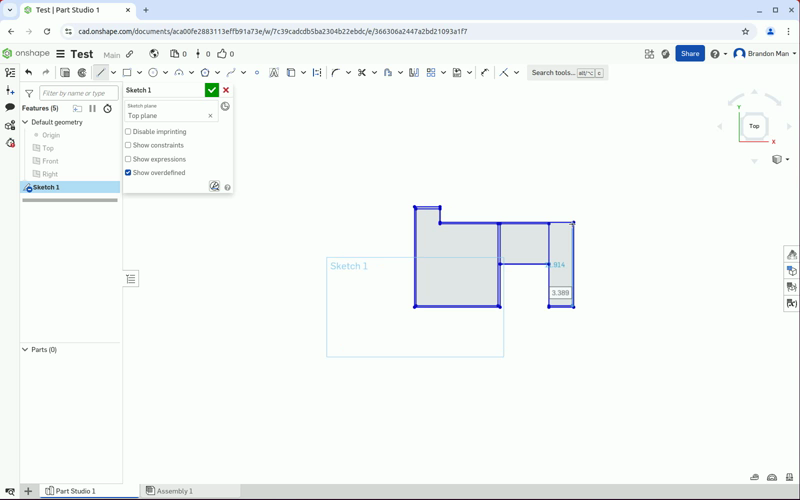
scroll(6)
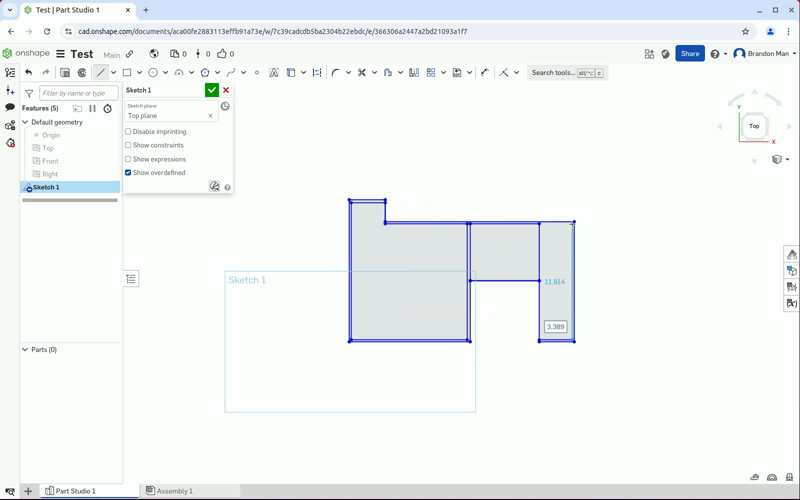
scroll(6)
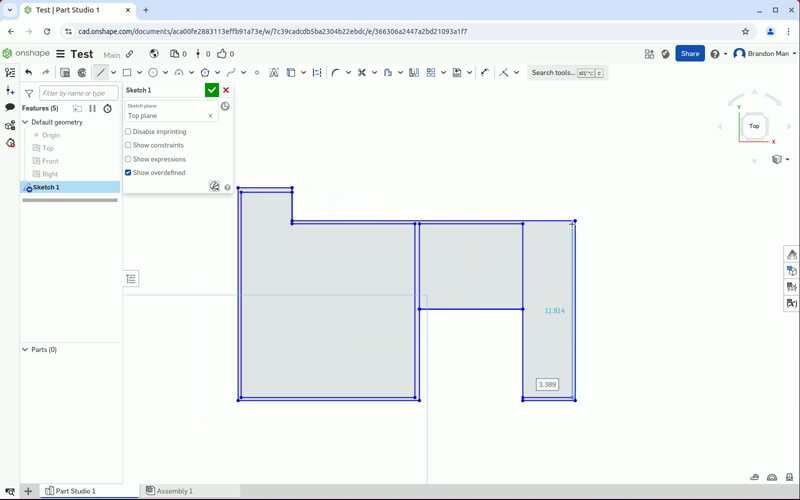
scroll(6)
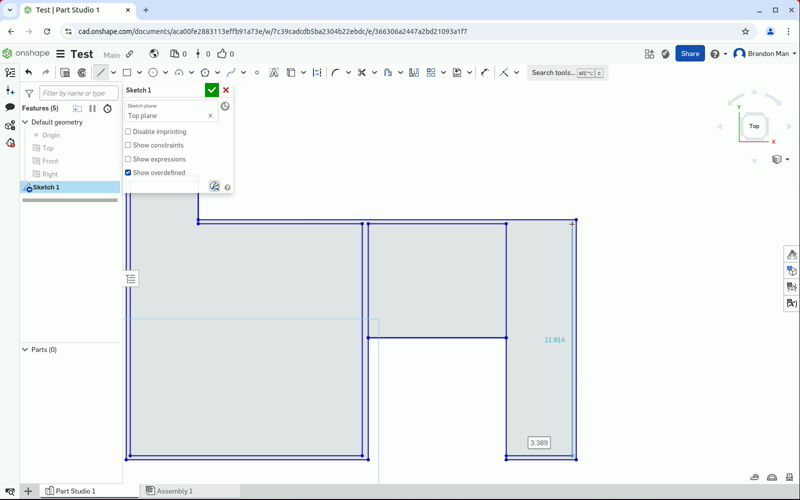
scroll(6)
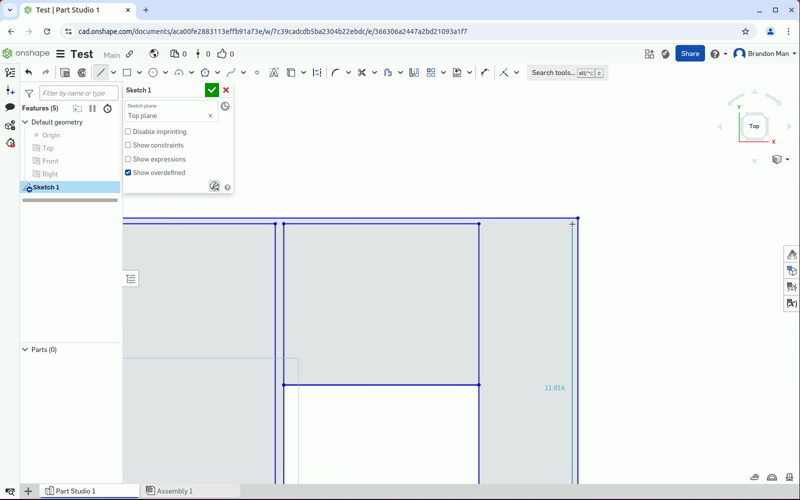
scroll(6)
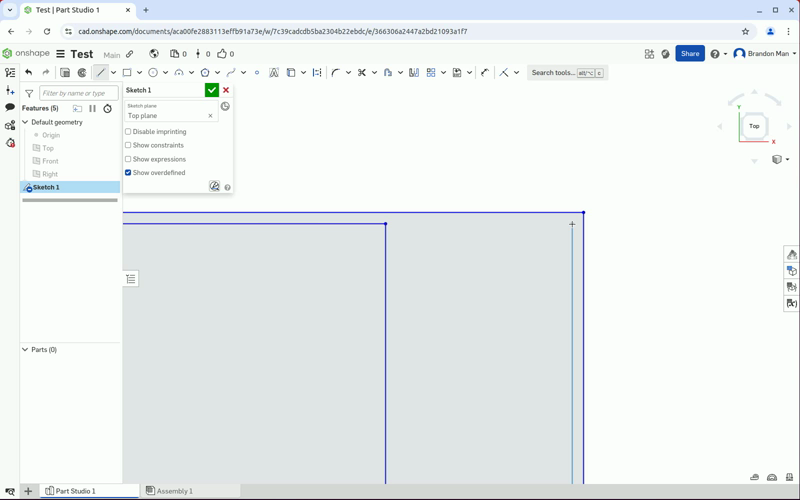
click(572, 223)
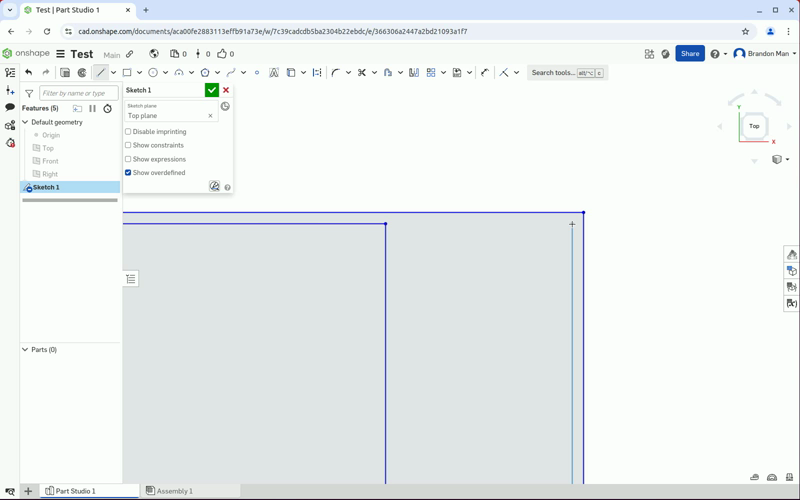
scroll(-6)
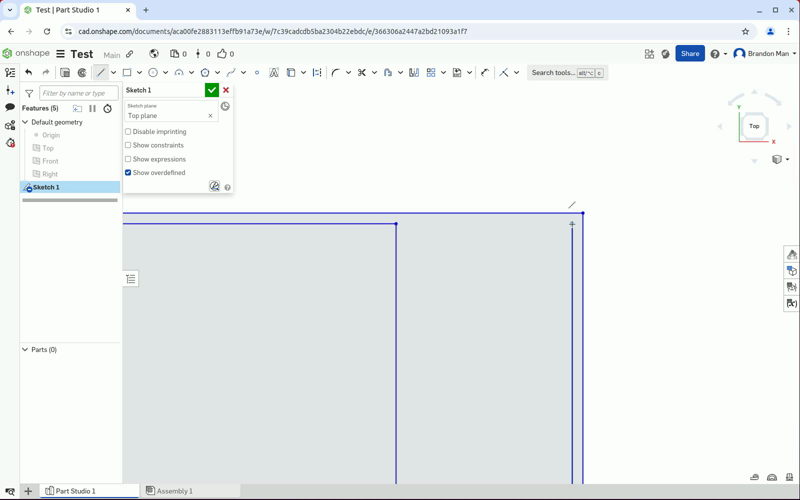
scroll(-6)
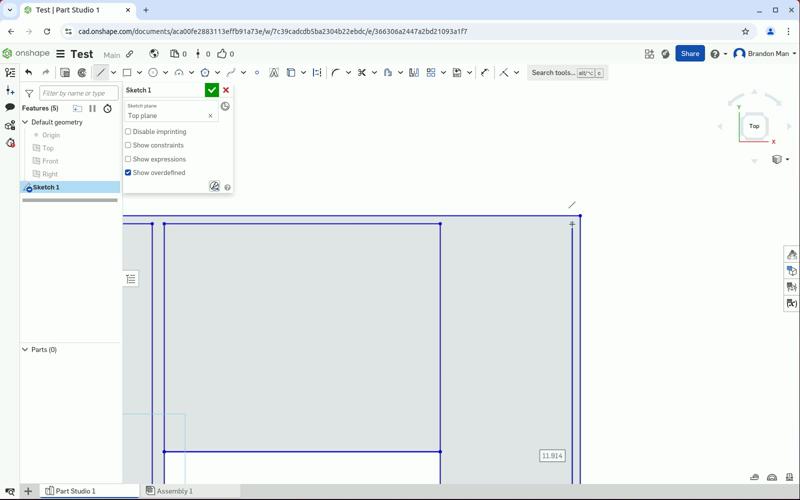
scroll(-6)
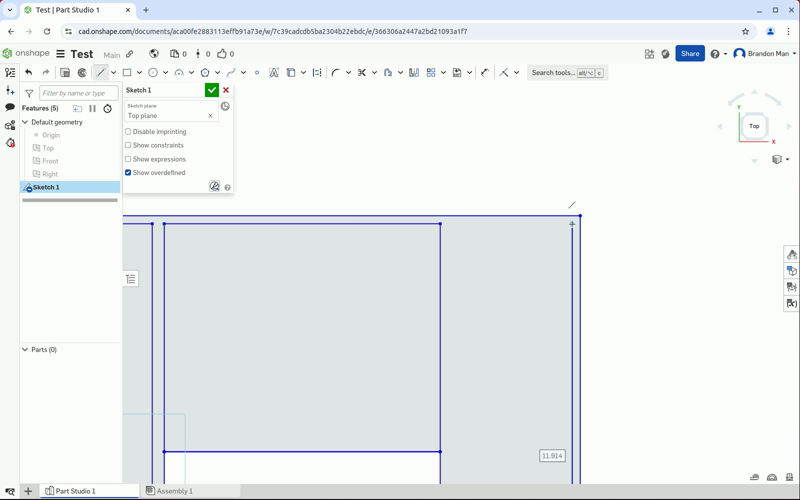
scroll(-6)
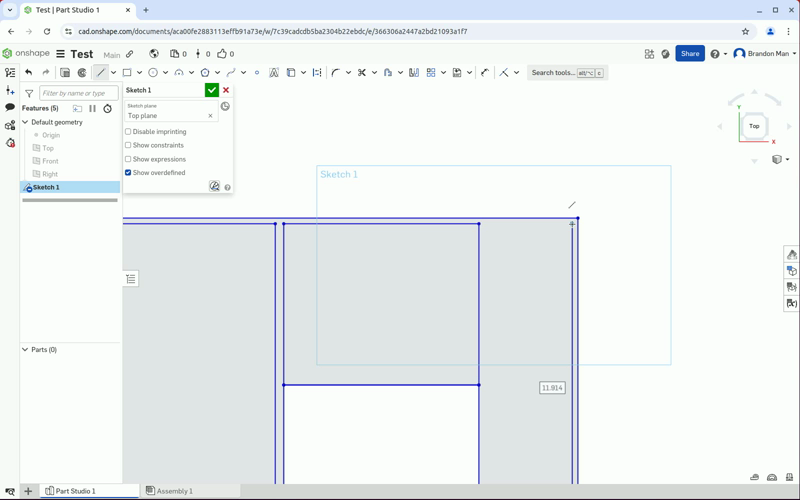
scroll(-6)
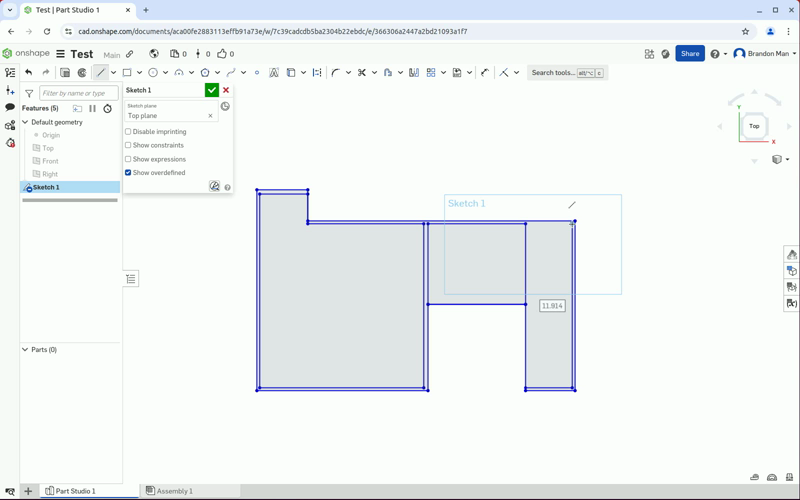
scroll(-6)
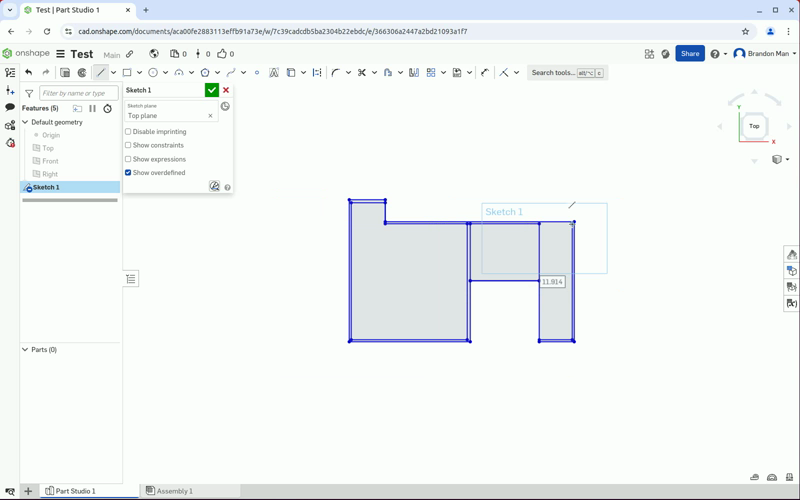
scroll(-6)
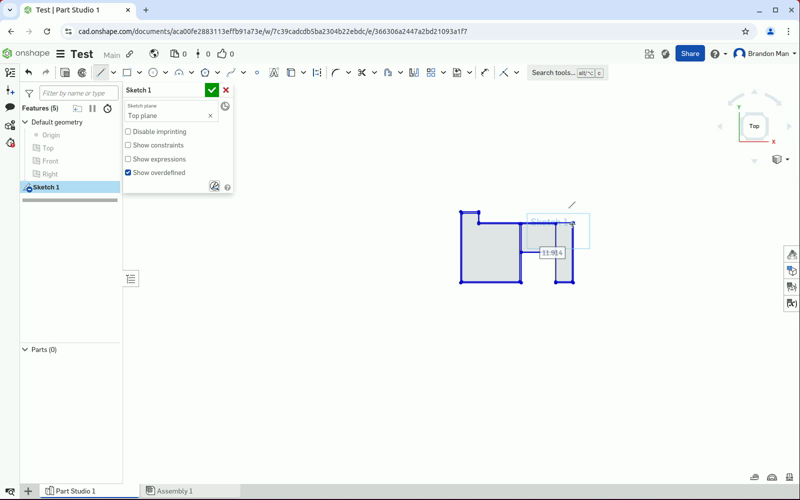
key_up(shift)
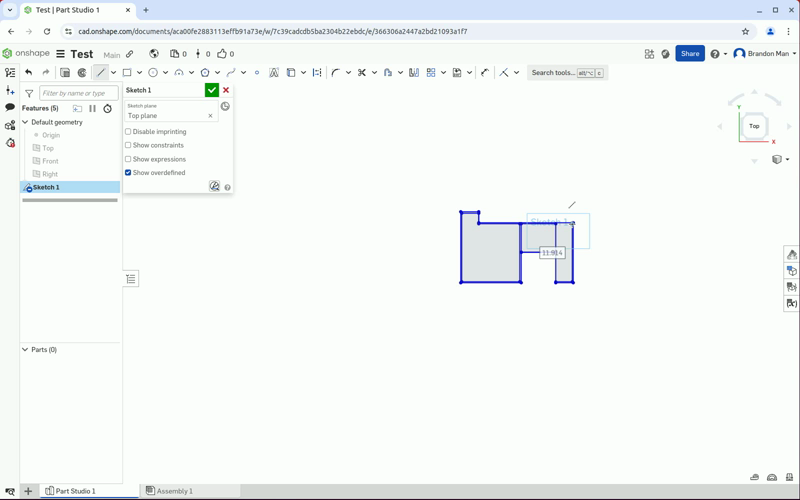
key_down(shift)
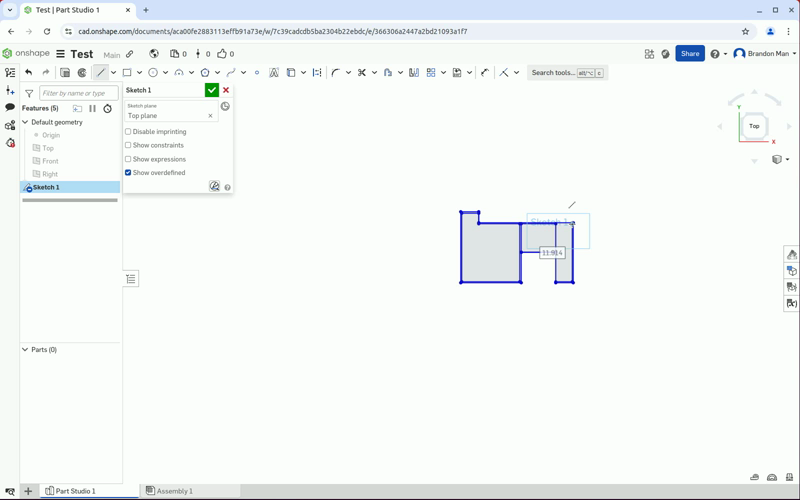
mouse_move(589, 223)
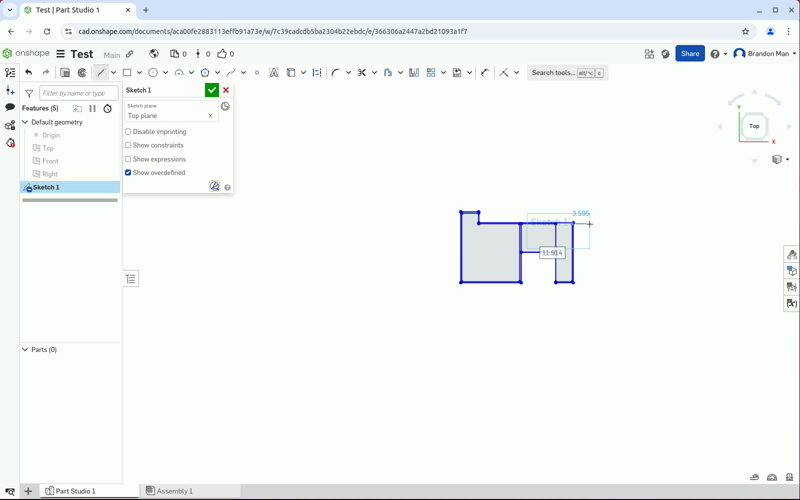
mouse_move(555, 223)
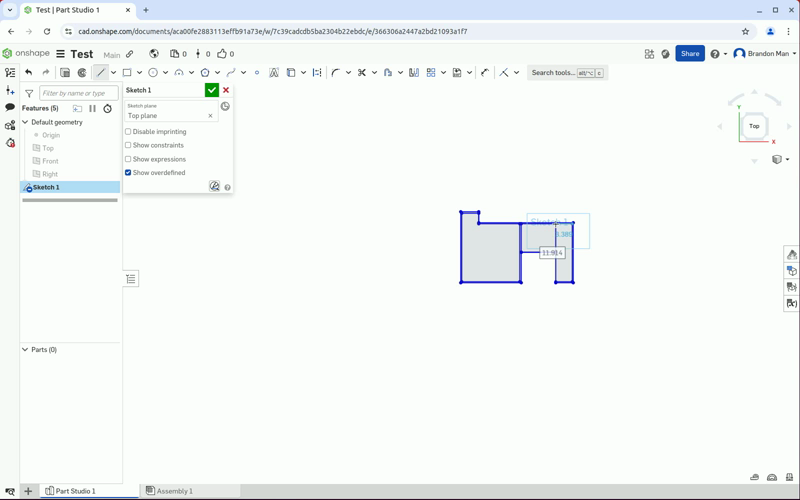
click(555, 223)
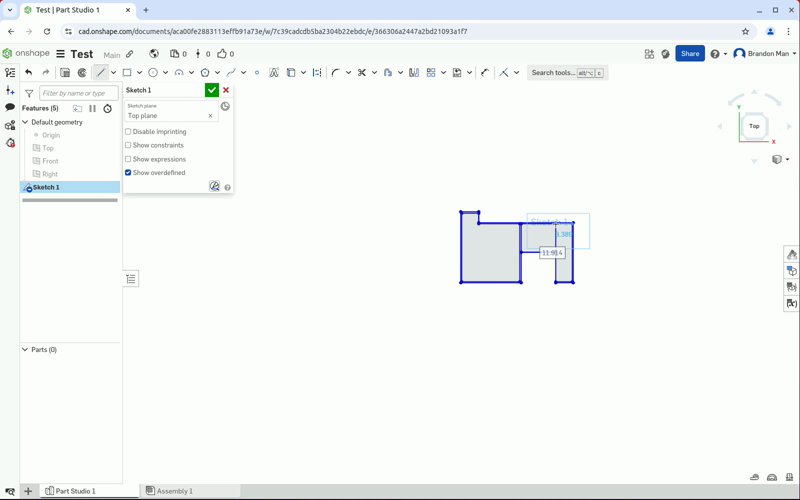
key_up(shift)
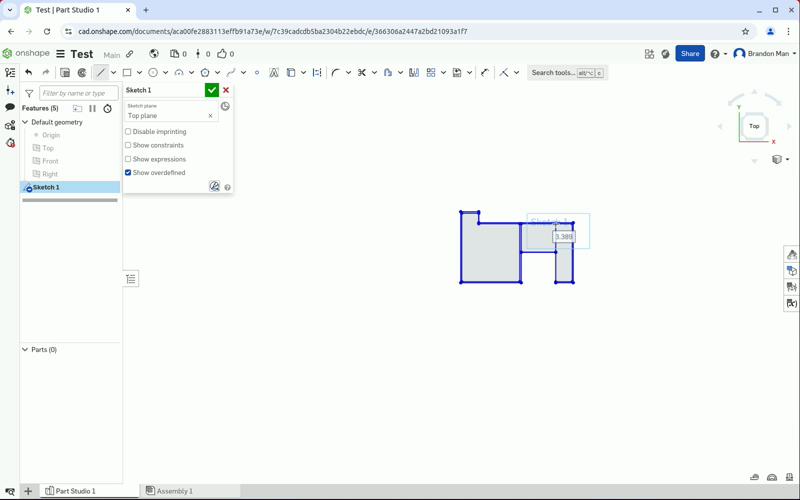
mouse_move(585, 223)
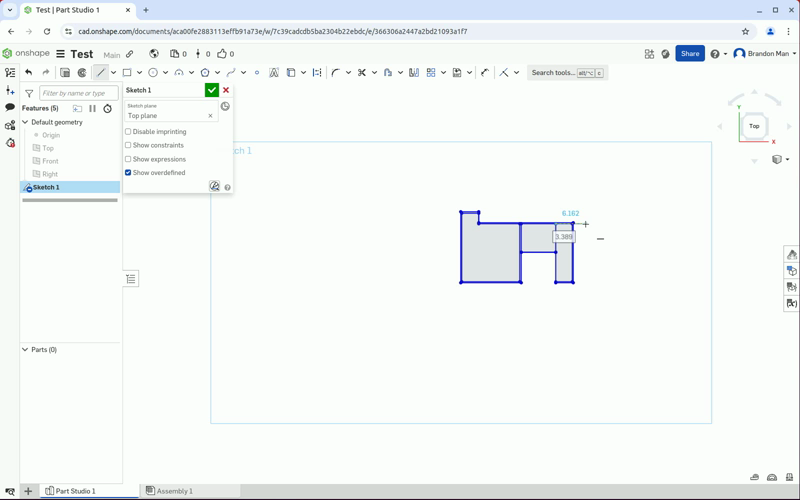
key_down(shift)
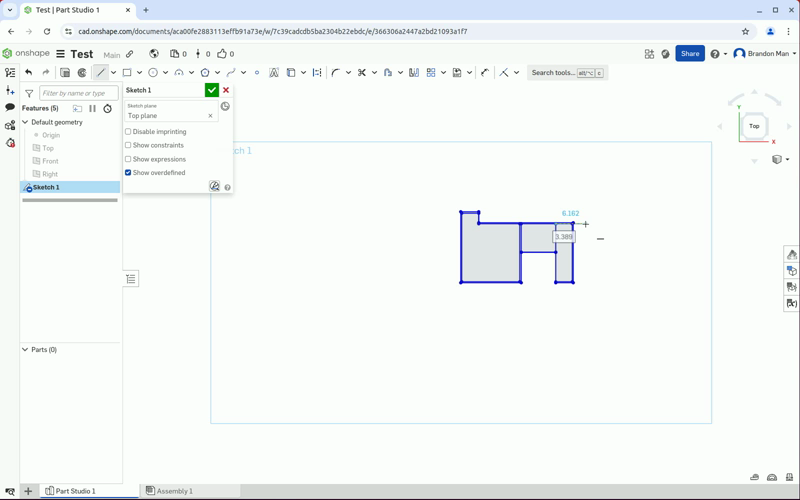
mouse_move(555, 281)
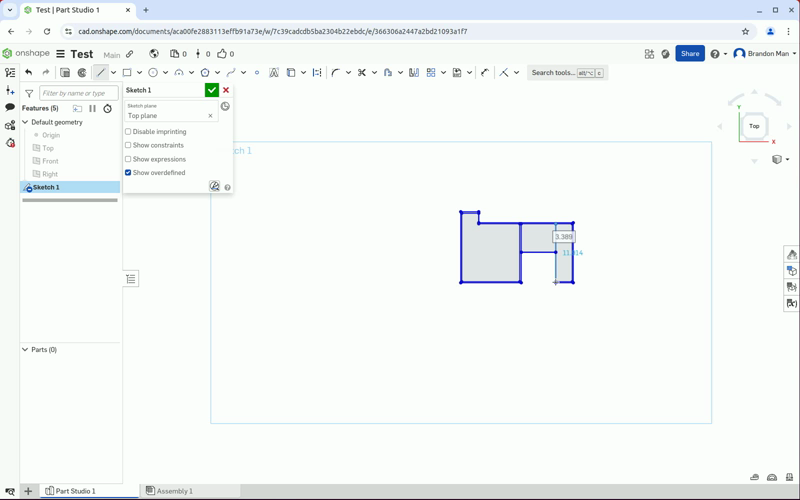
scroll(6)
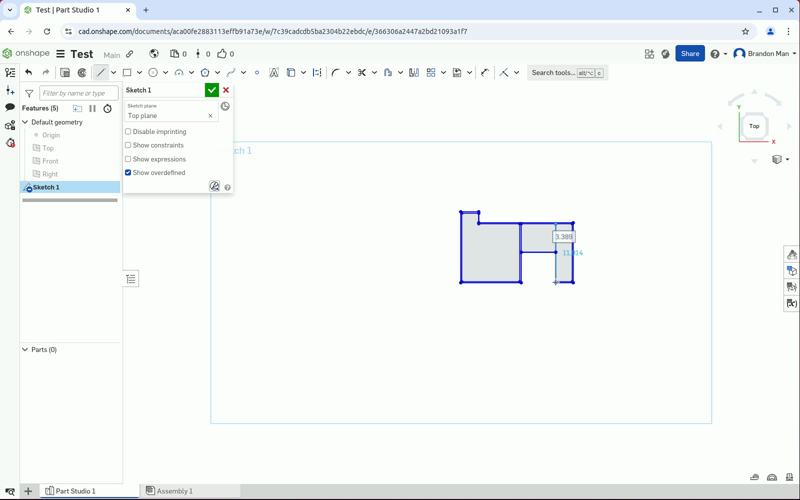
scroll(6)
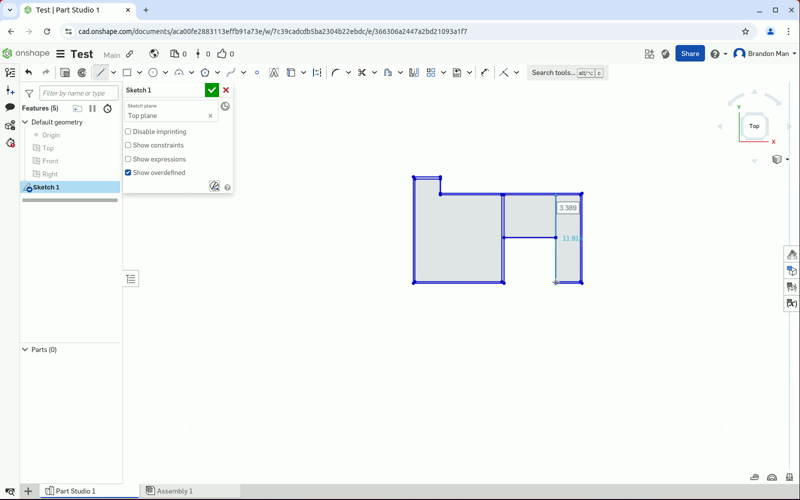
scroll(6)
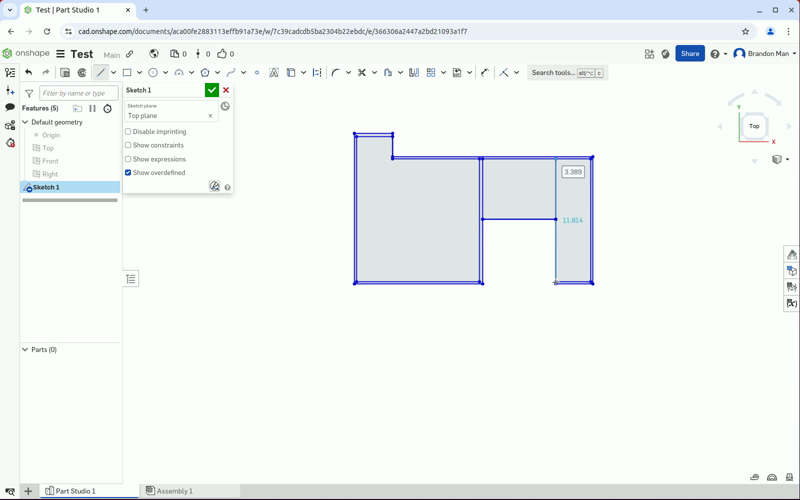
scroll(6)
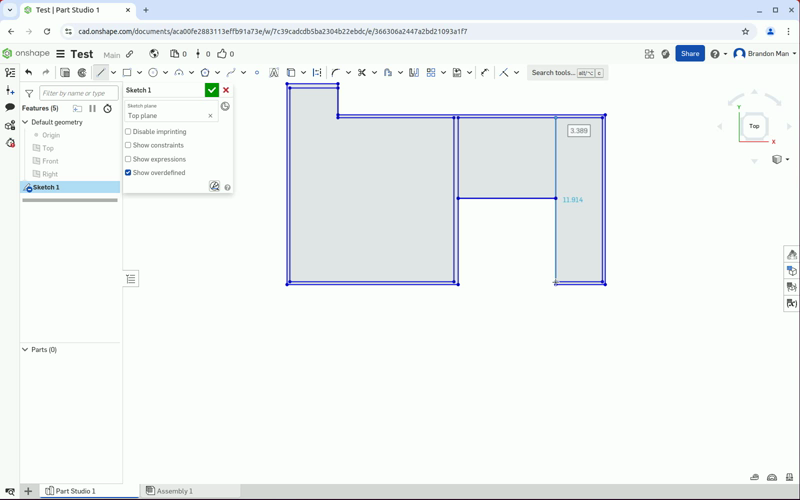
scroll(6)
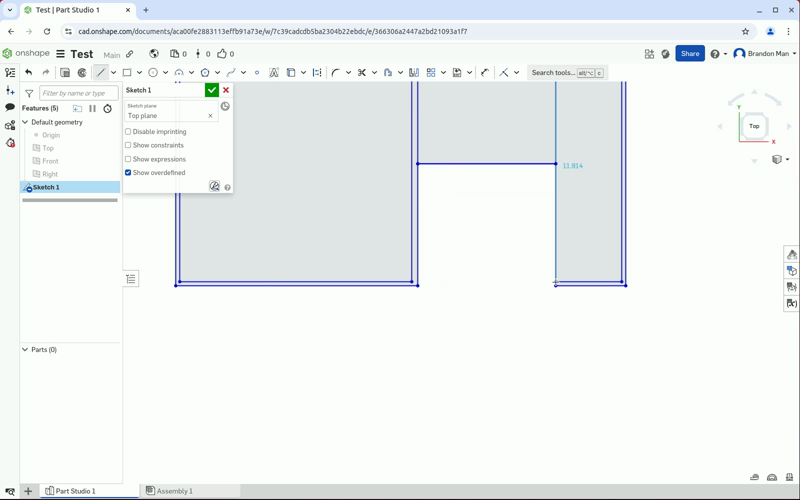
scroll(6)
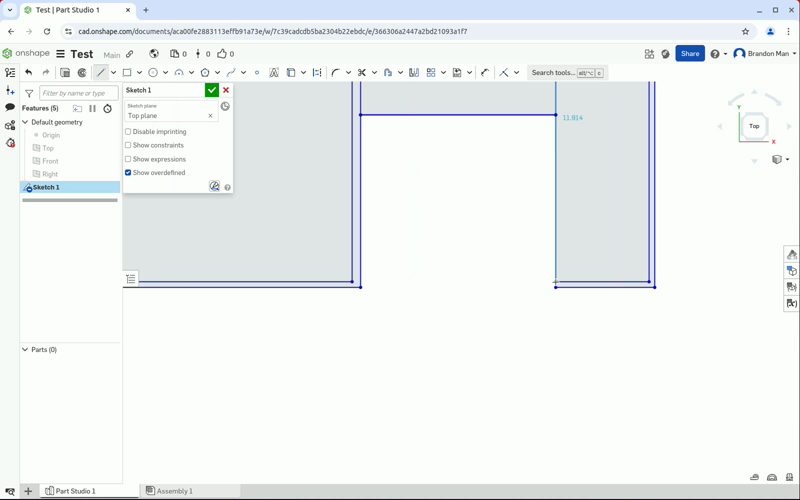
scroll(6)
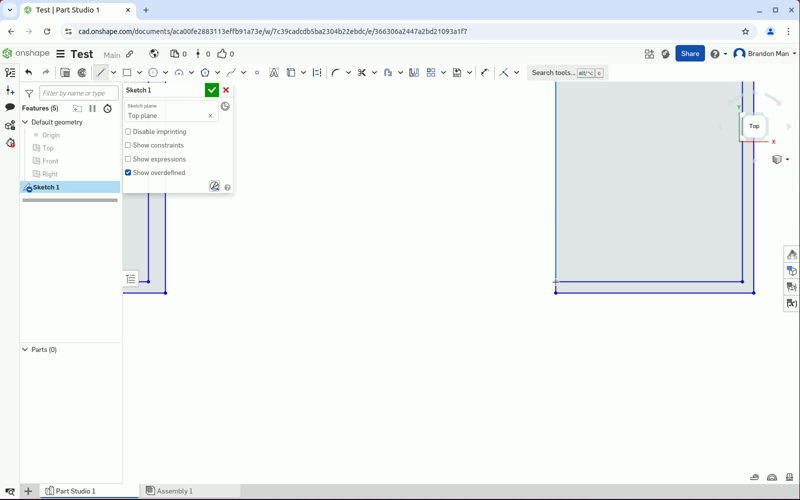
key_up(shift)
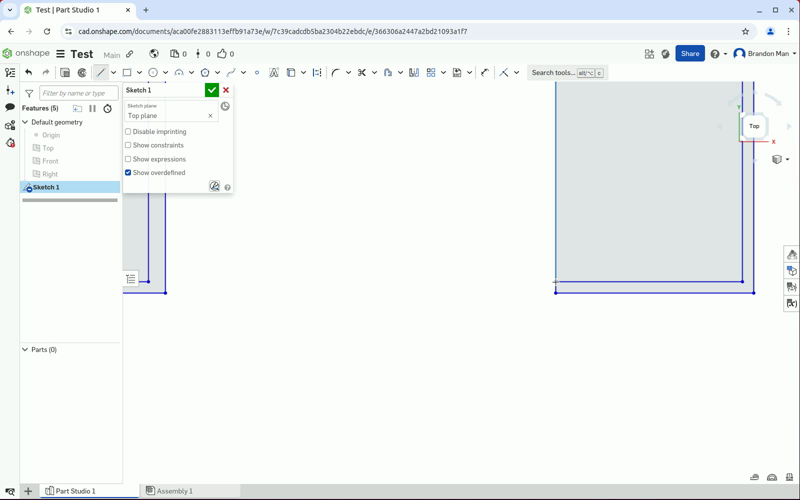
click(555, 281)
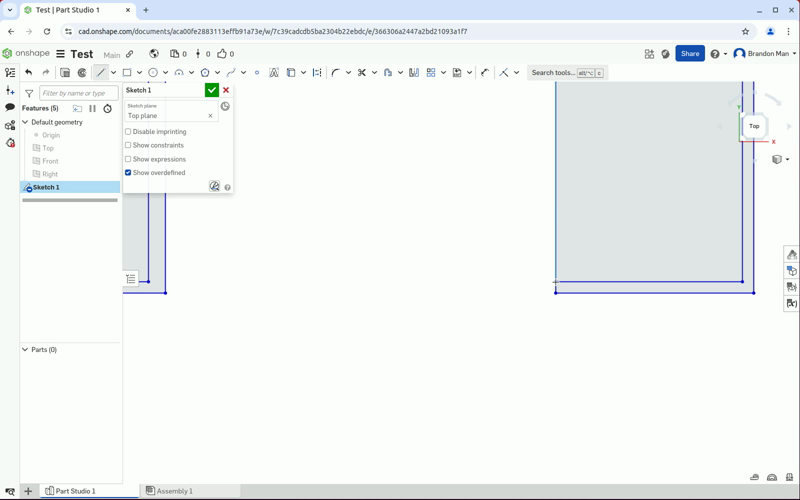
scroll(-6)
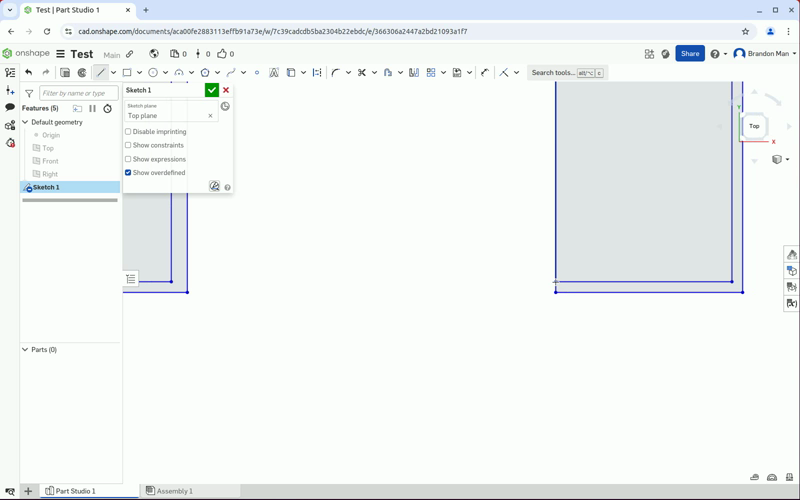
scroll(-6)
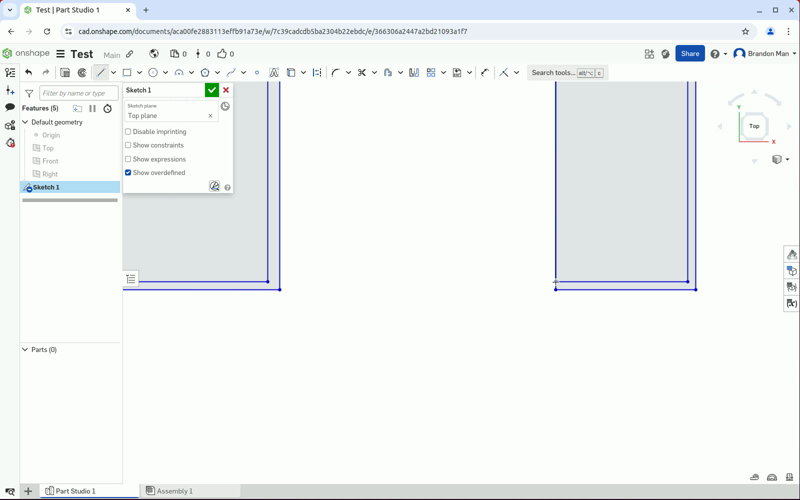
scroll(-6)
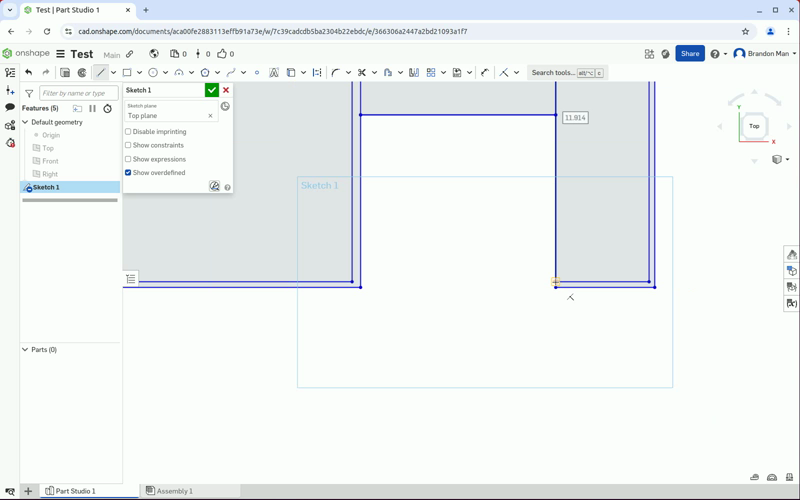
scroll(-6)
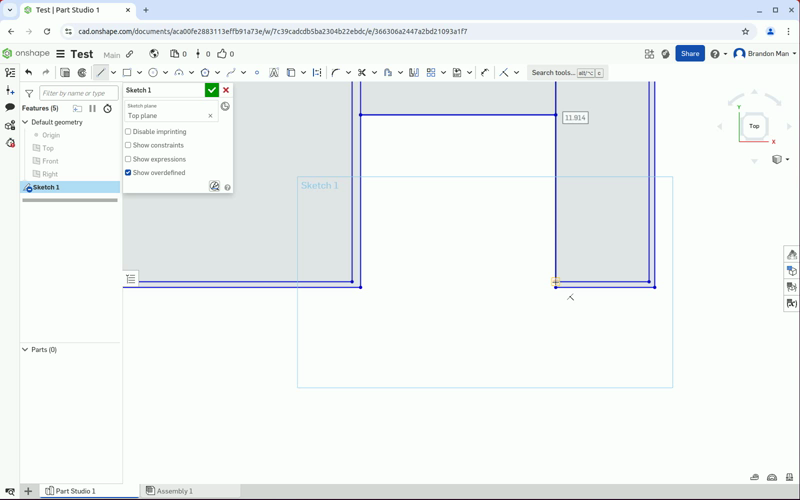
scroll(-6)
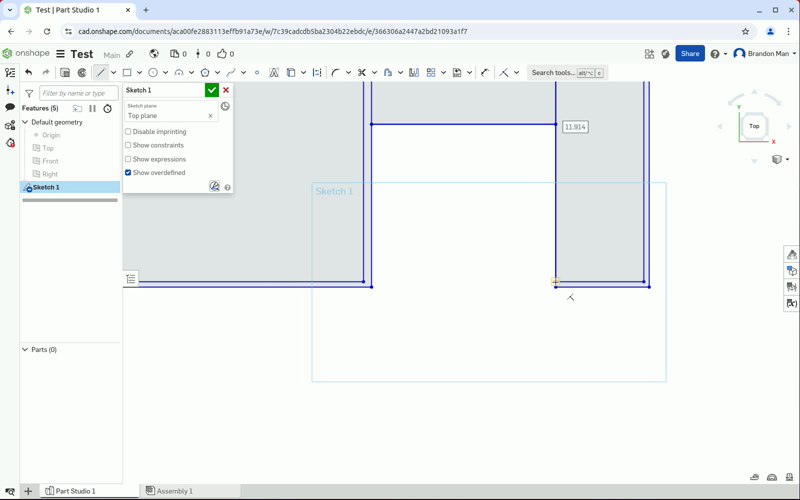
scroll(-6)
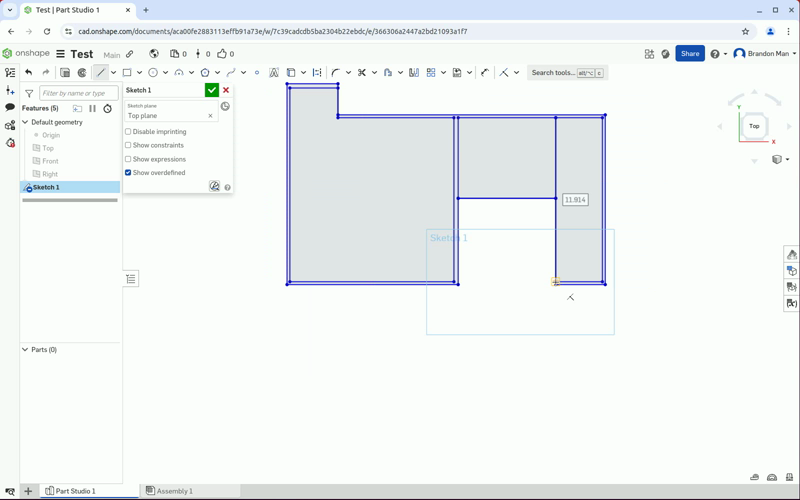
scroll(-6)
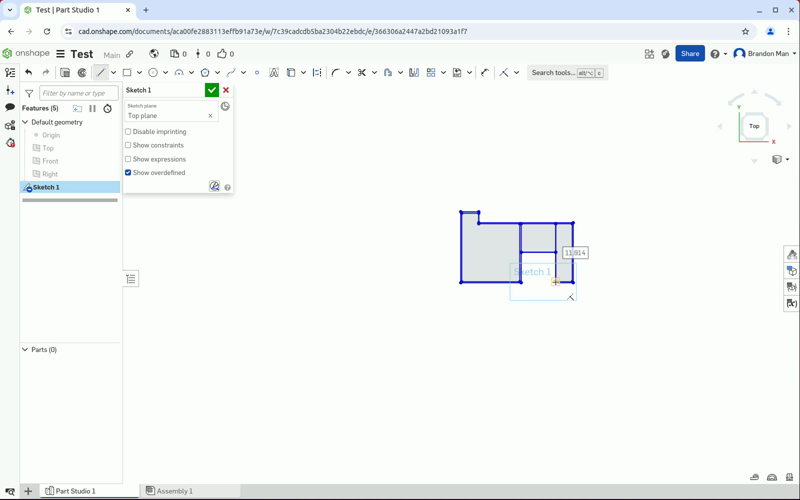
key(esc)
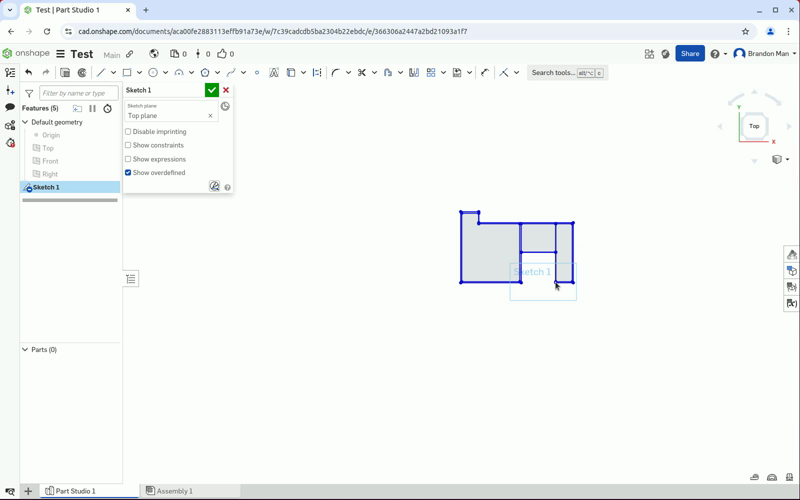
mouse_move(461, 277)
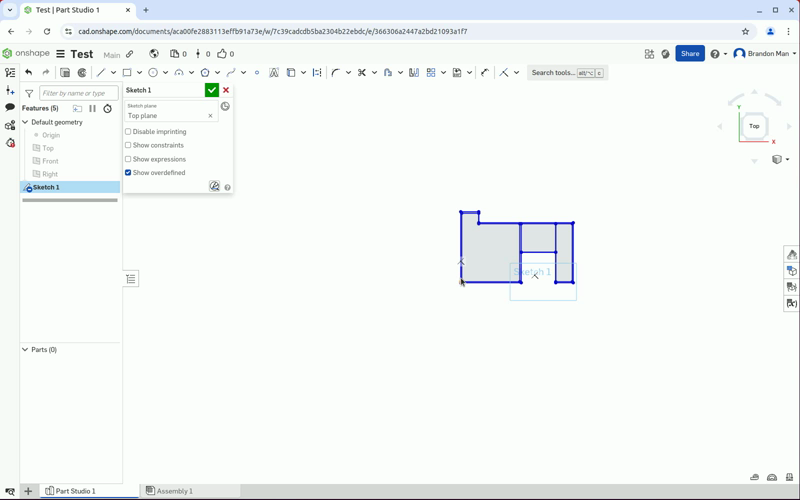
scroll(6)
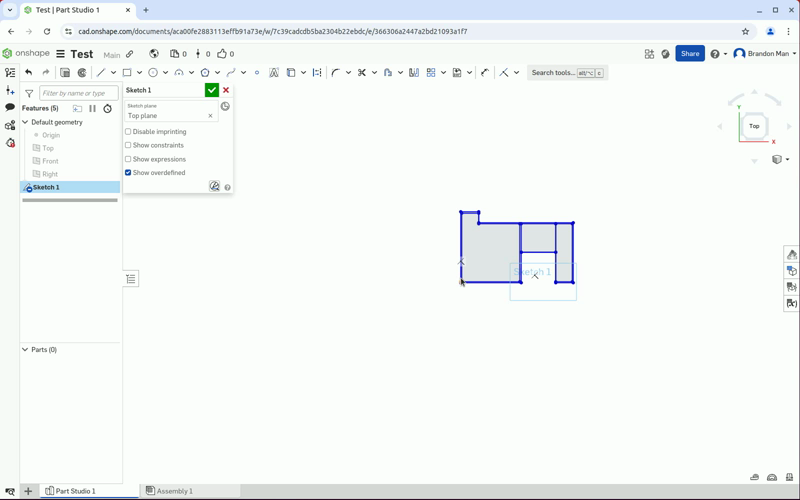
scroll(6)
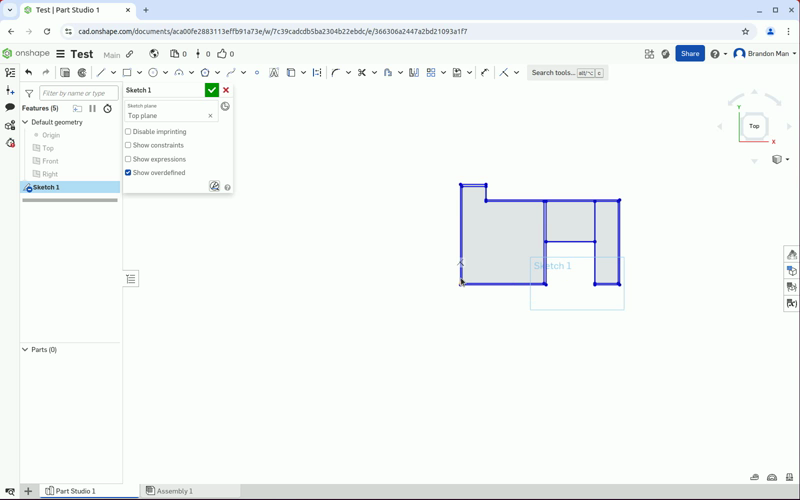
scroll(6)
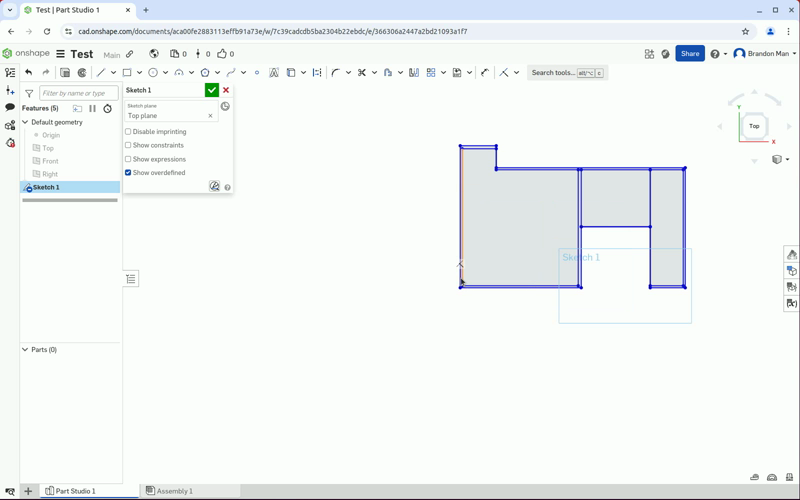
scroll(6)
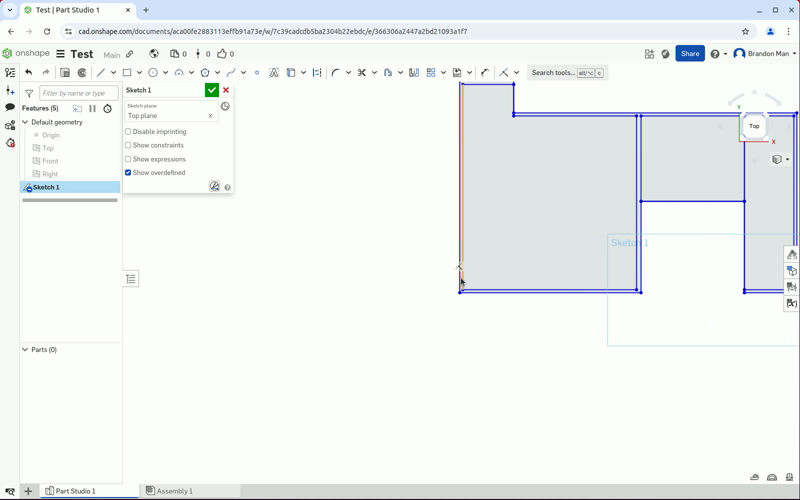
scroll(6)
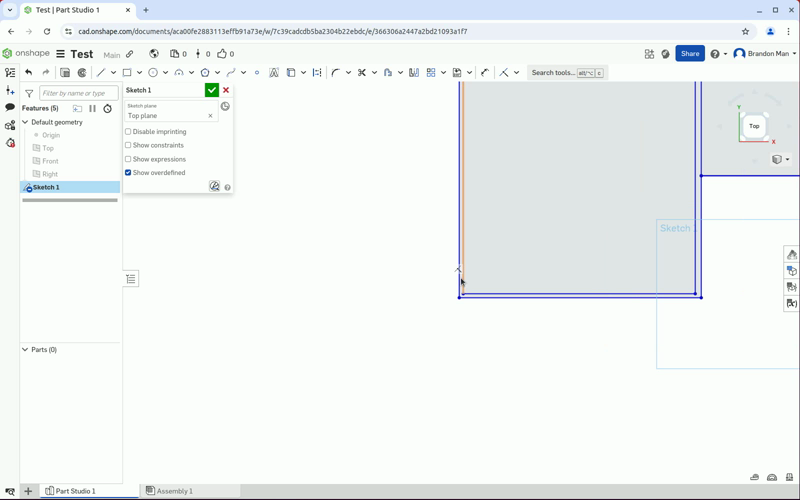
scroll(6)
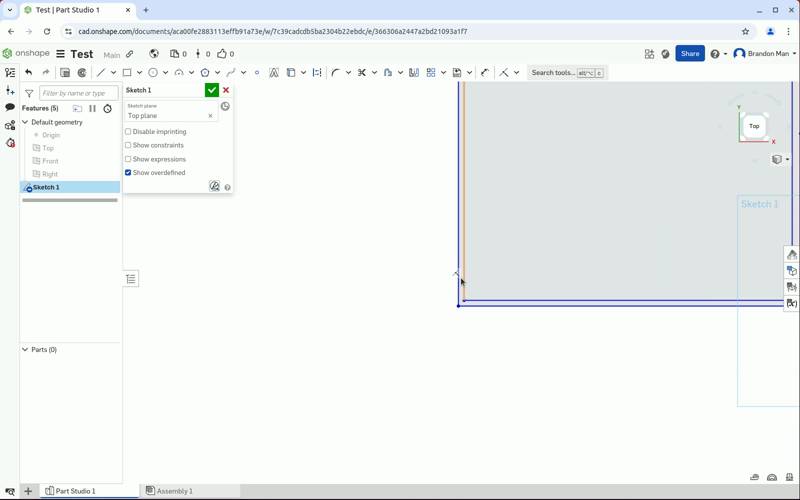
scroll(6)
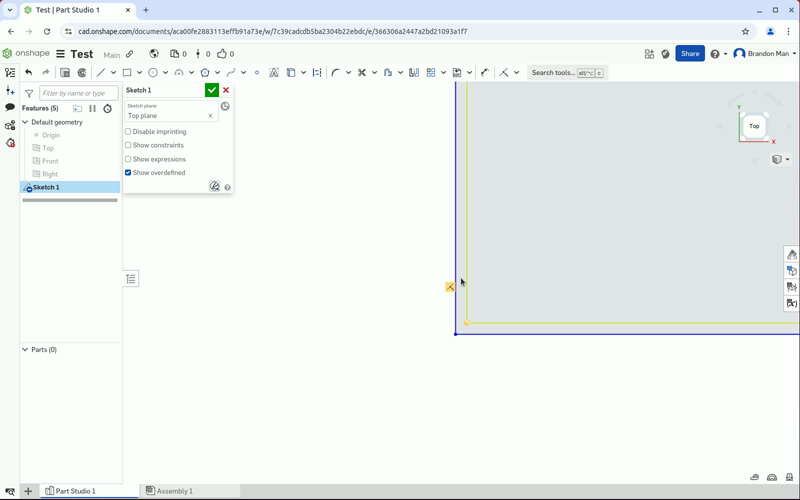
click(461, 277)
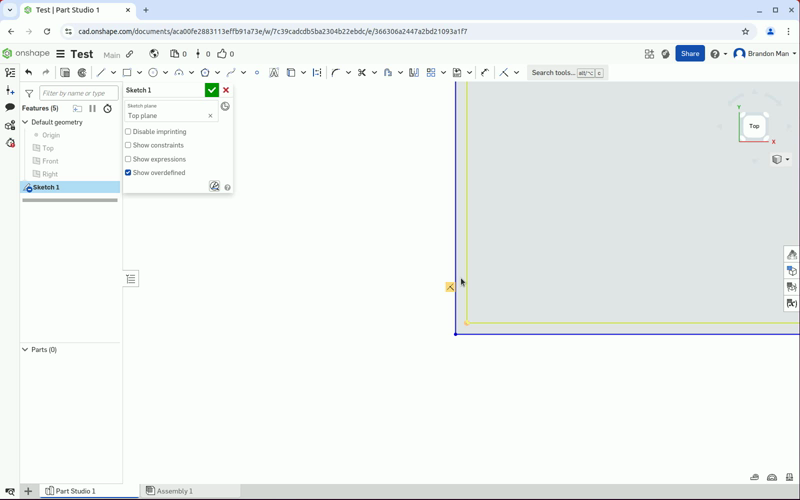
scroll(-6)
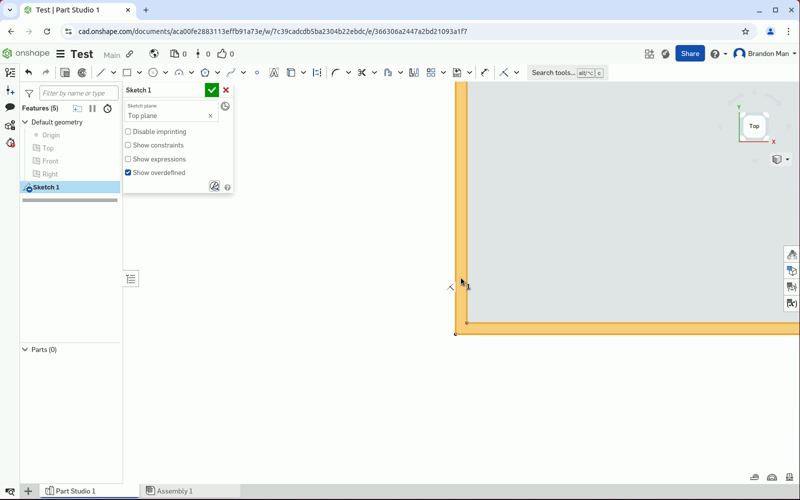
scroll(-6)
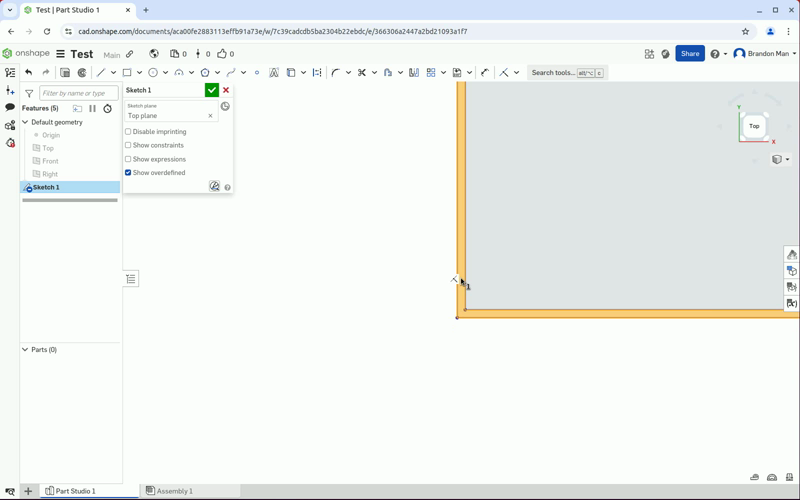
scroll(-6)
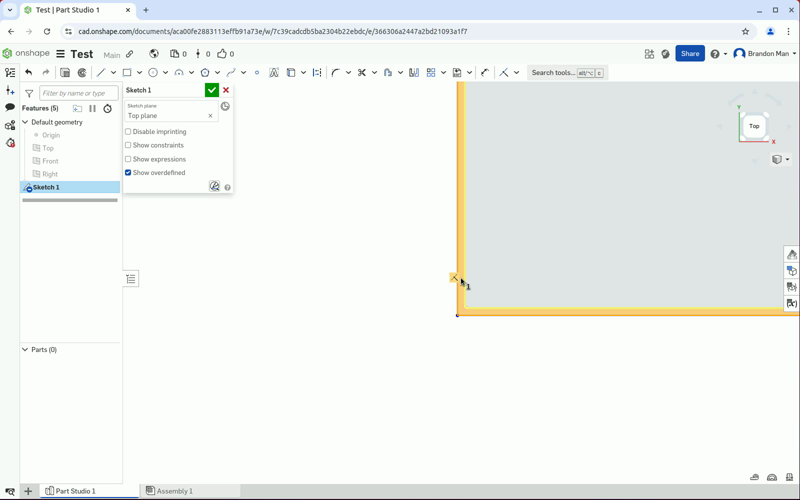
scroll(-6)
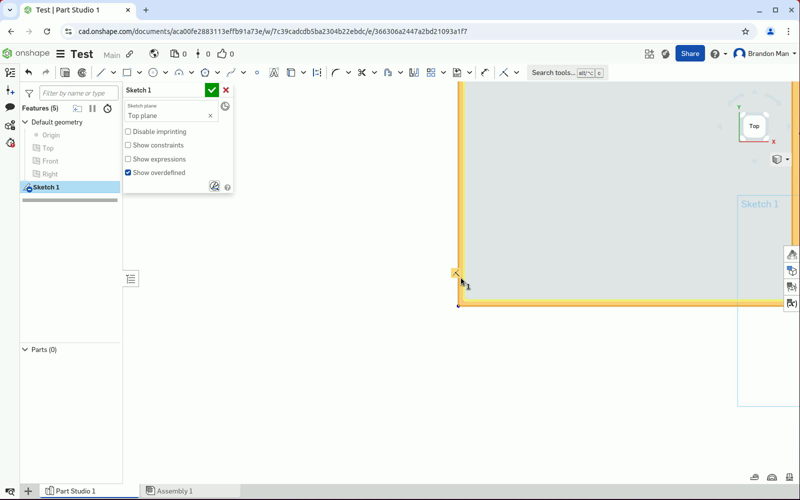
scroll(-6)
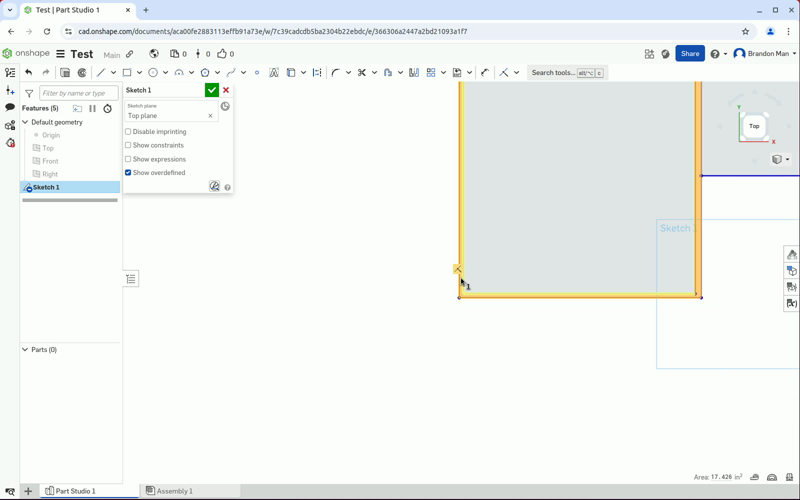
scroll(-6)
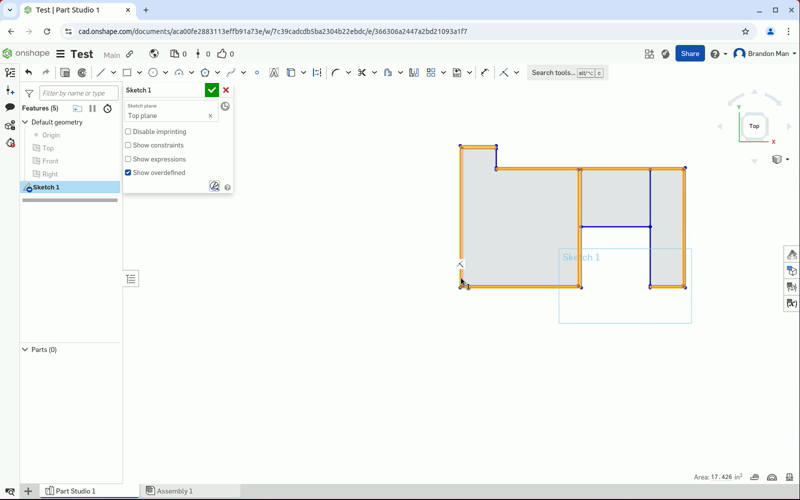
scroll(-6)
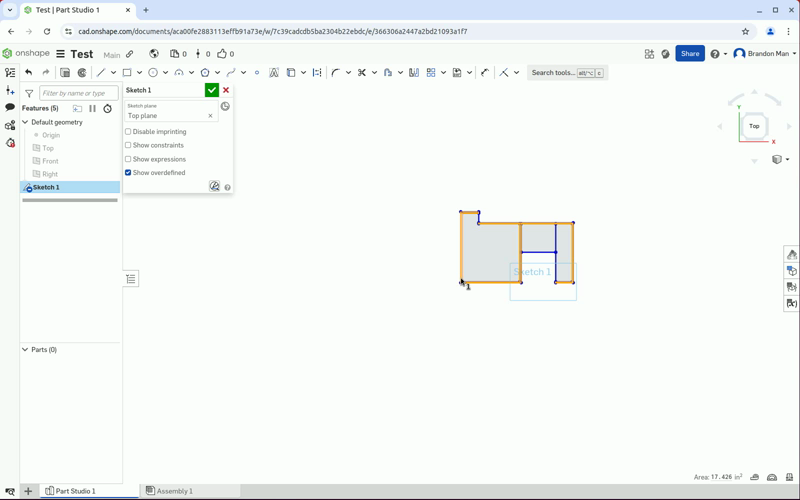
mouse_move(73, 352)
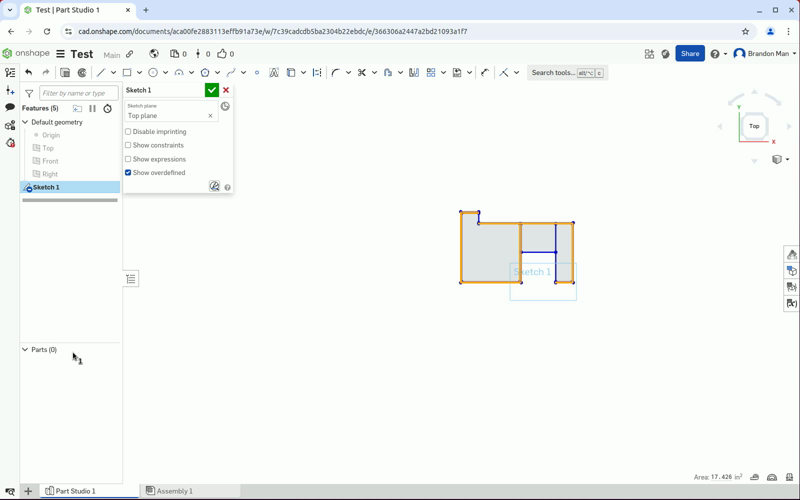
key(shift+y)
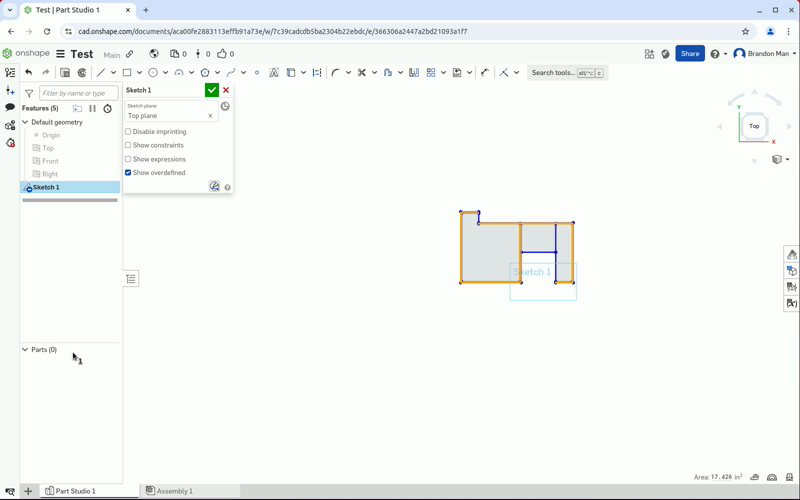
key(shift+e)
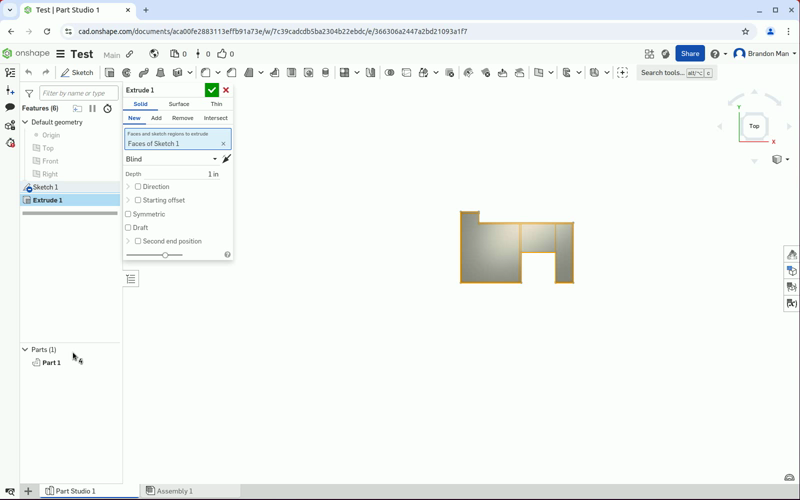
mouse_move(143, 106)
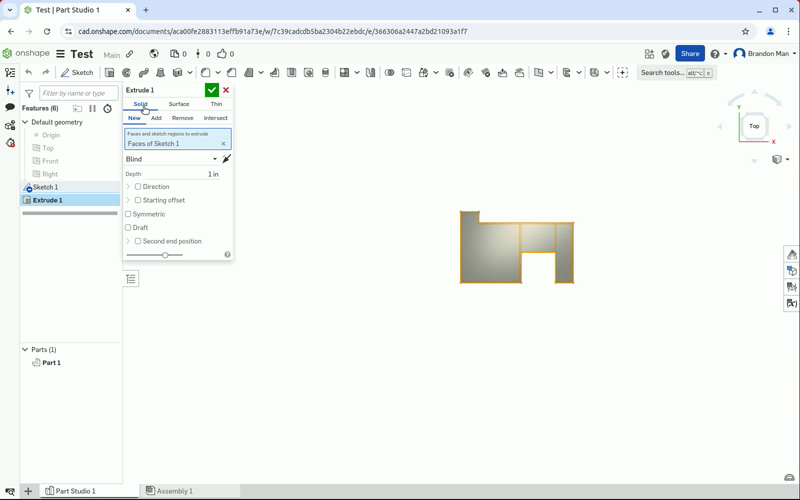
click(143, 106)
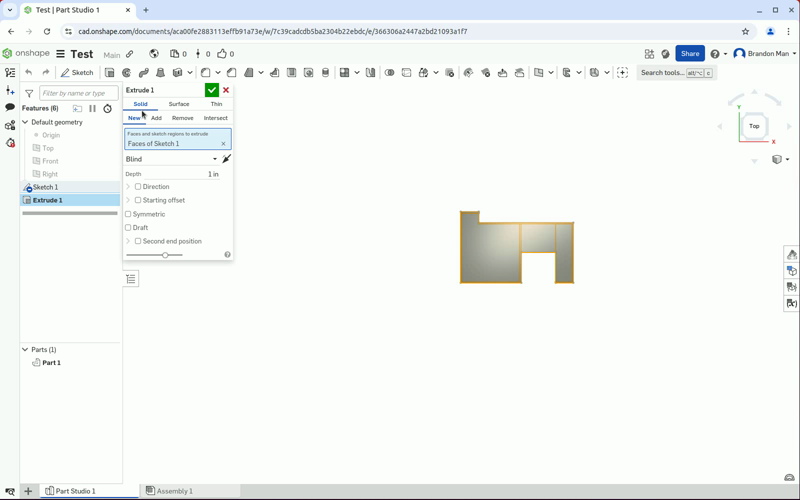
mouse_move(137, 120)
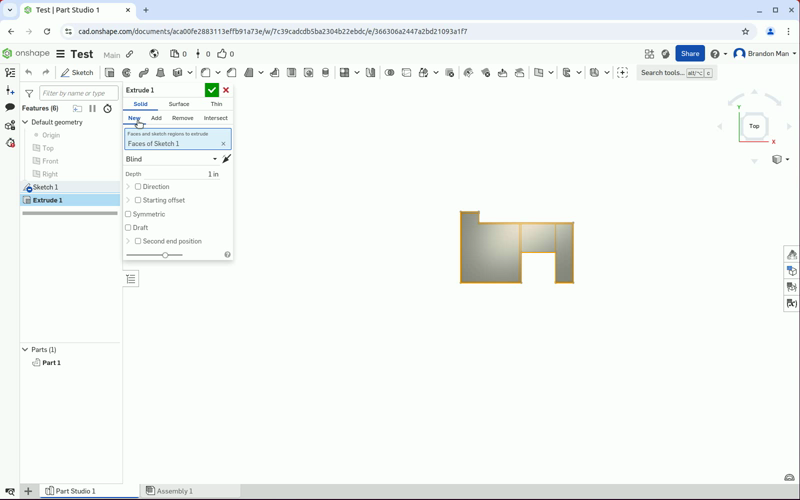
click(137, 120)
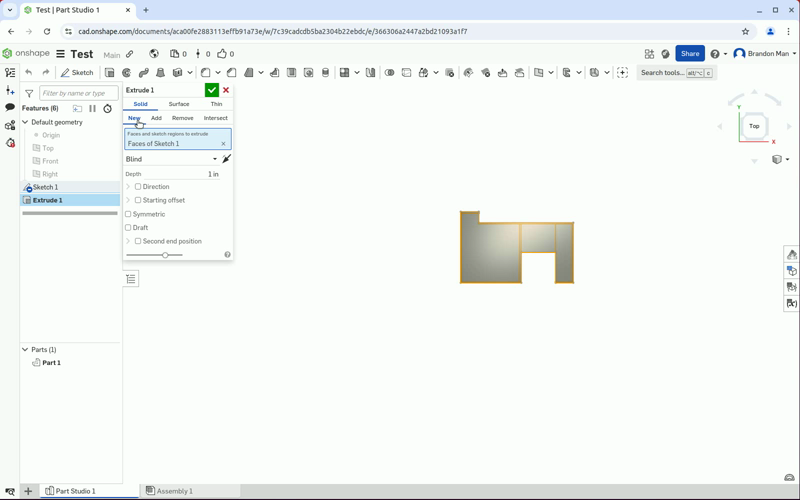
key(tab, 4)
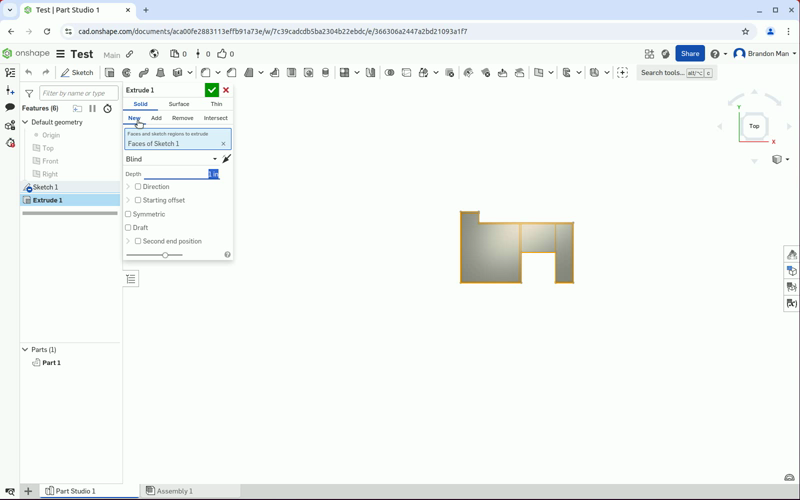
text(1.685)
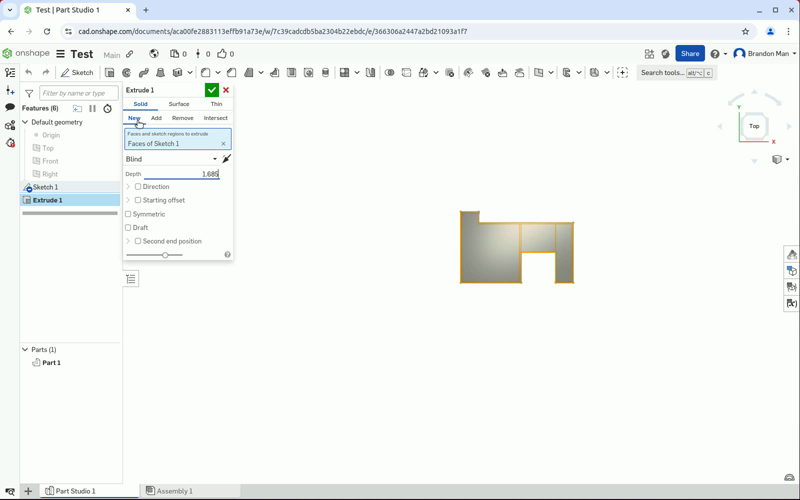
key(enter)
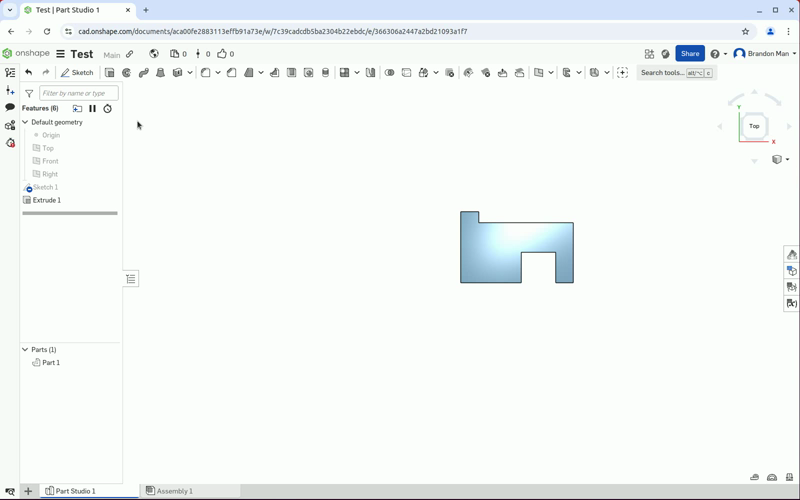
key(shift+h)
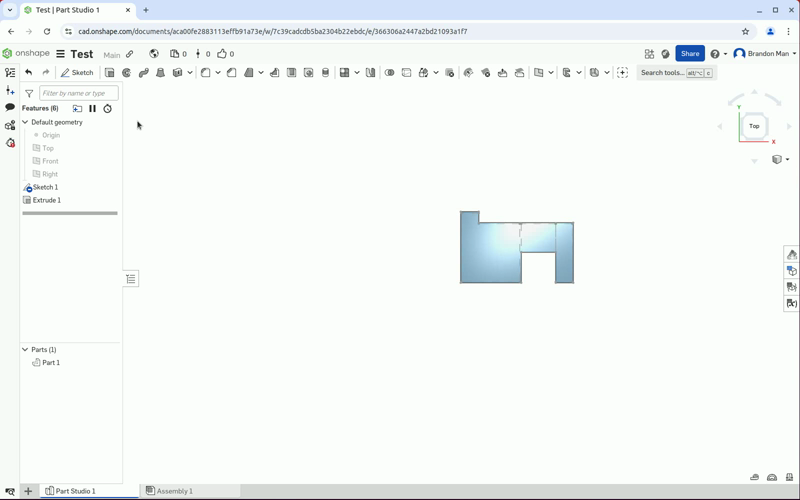
key(shift+h)
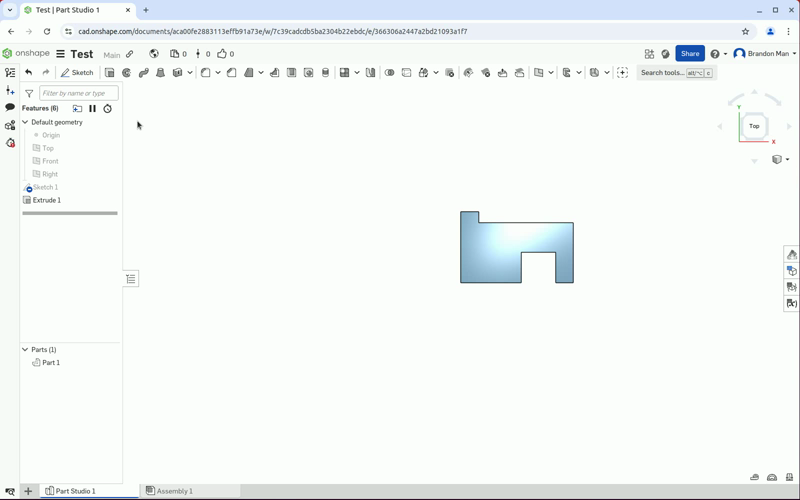
mouse_move(73, 189)
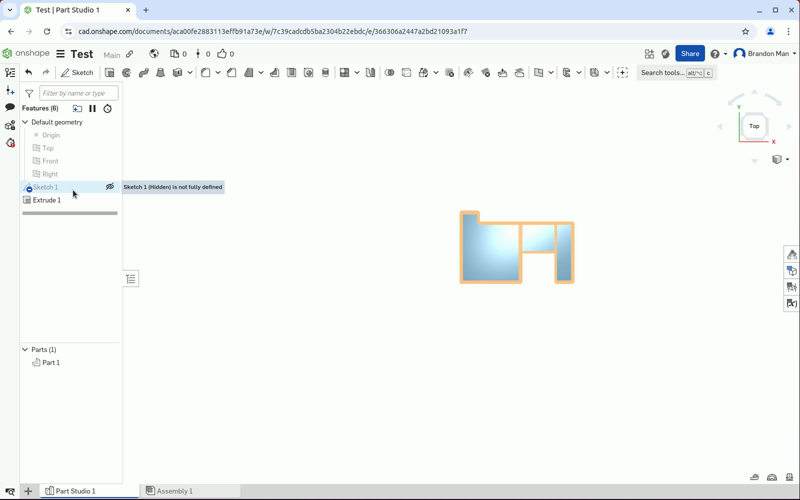
click(73, 189)
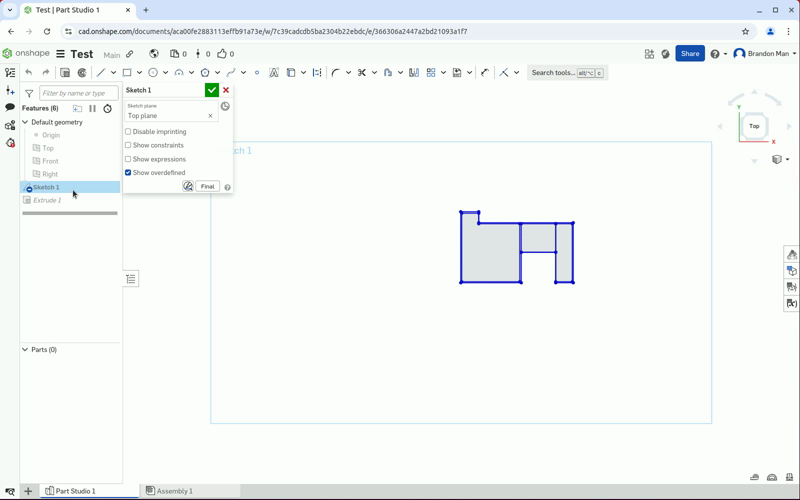
mouse_move(229, 92)
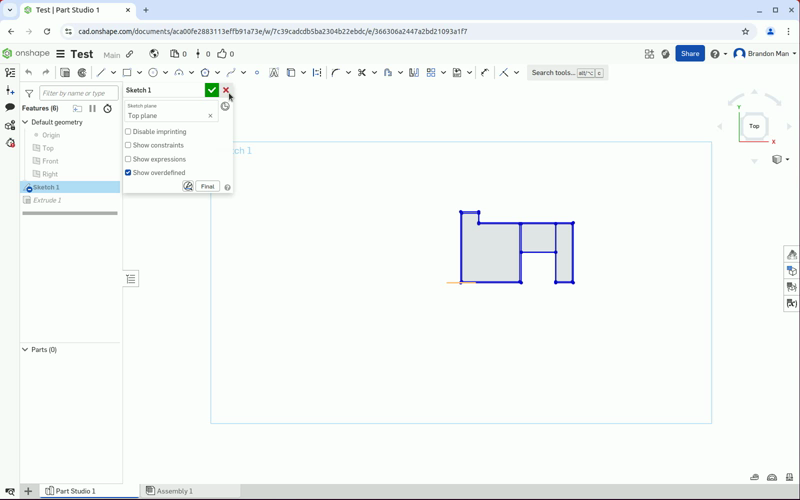
click(229, 92)
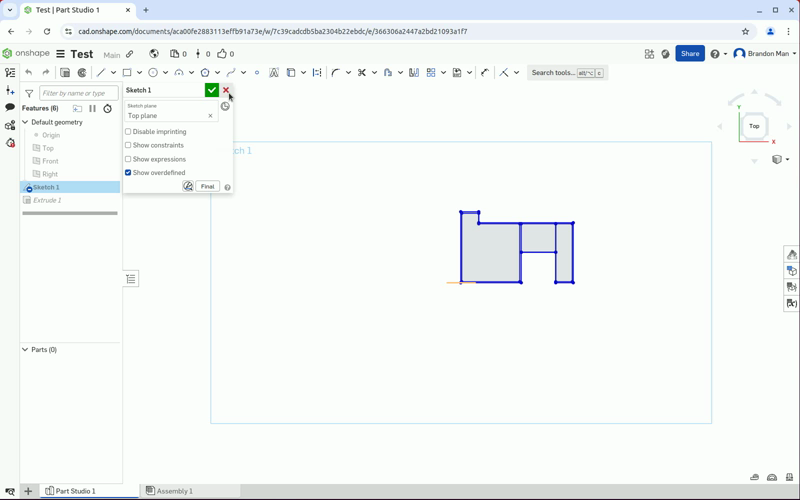
key(shift+s)
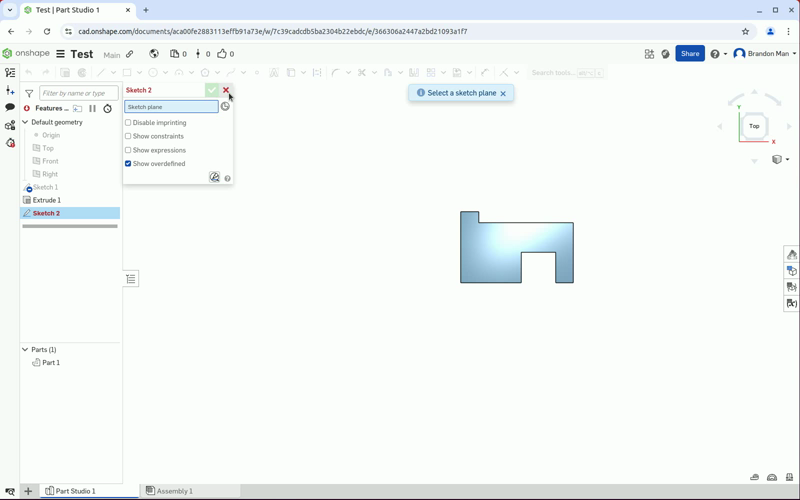
mouse_move(73, 150)
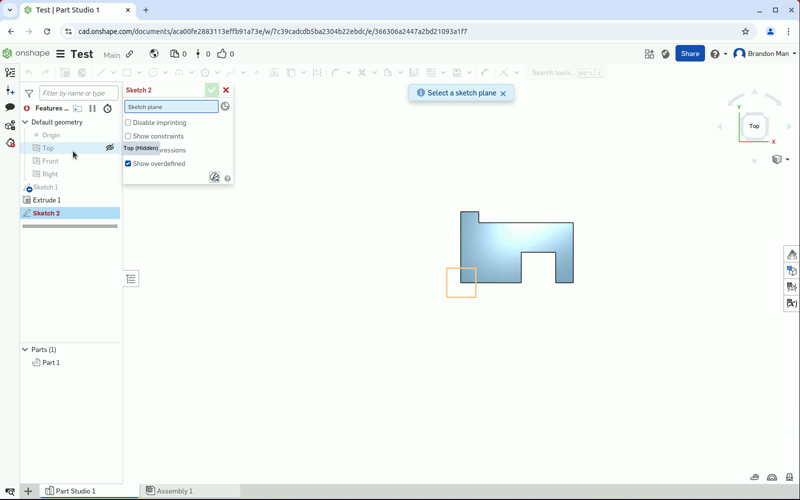
click(73, 150)
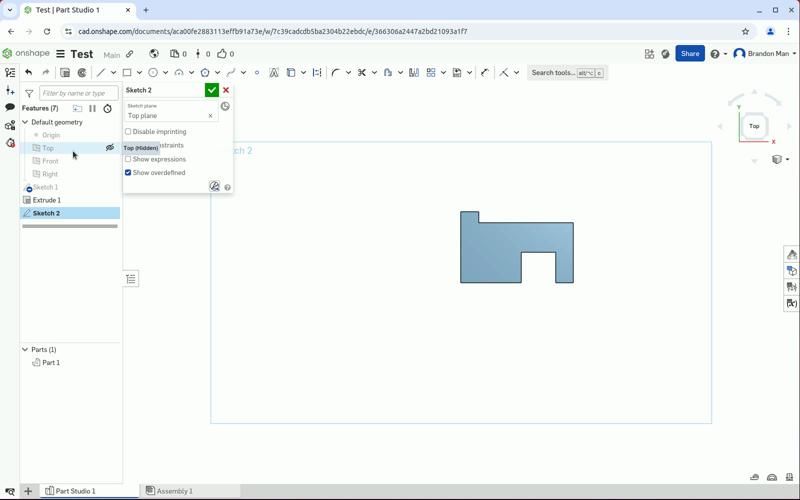
mouse_move(73, 352)
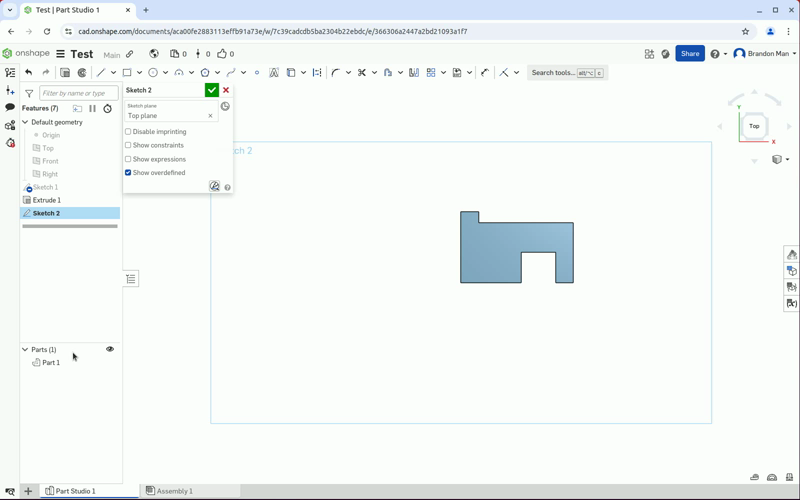
key(y)
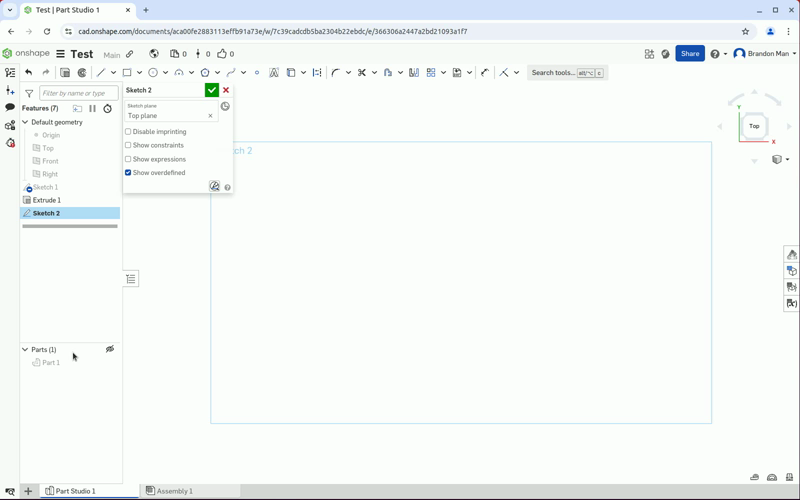
key(l)
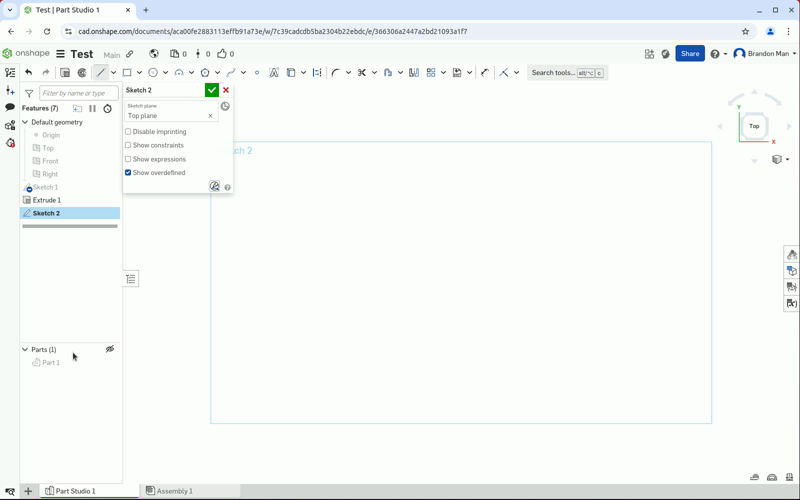
key_down(shift)
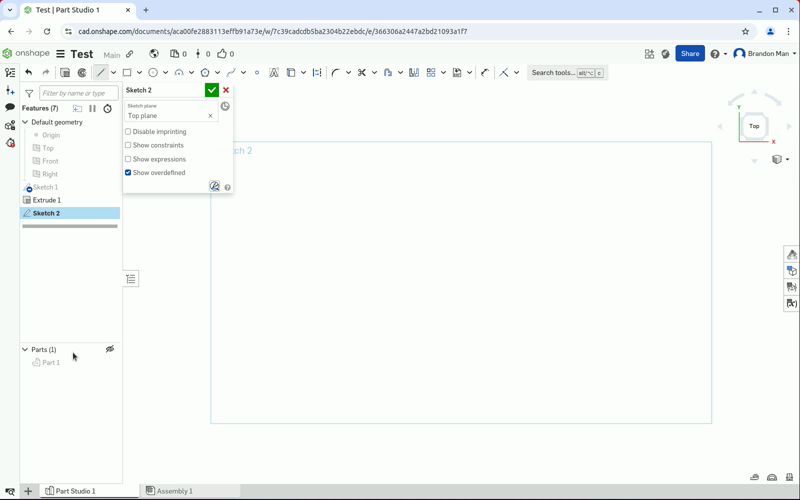
mouse_move(478, 265)
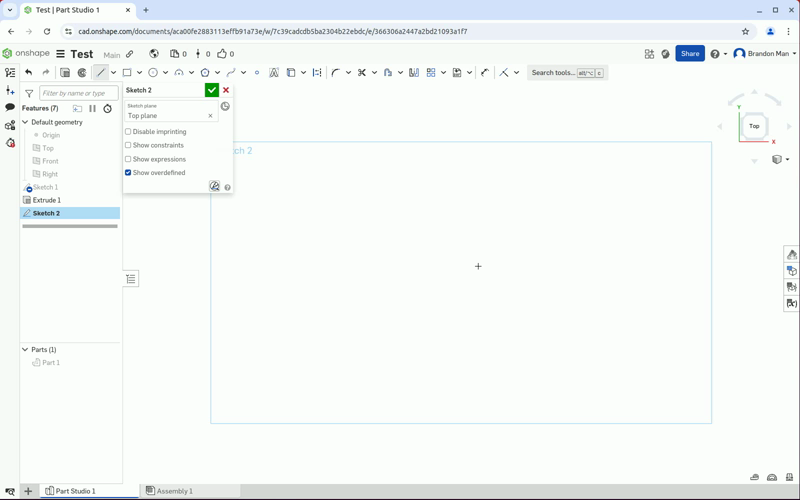
click(478, 265)
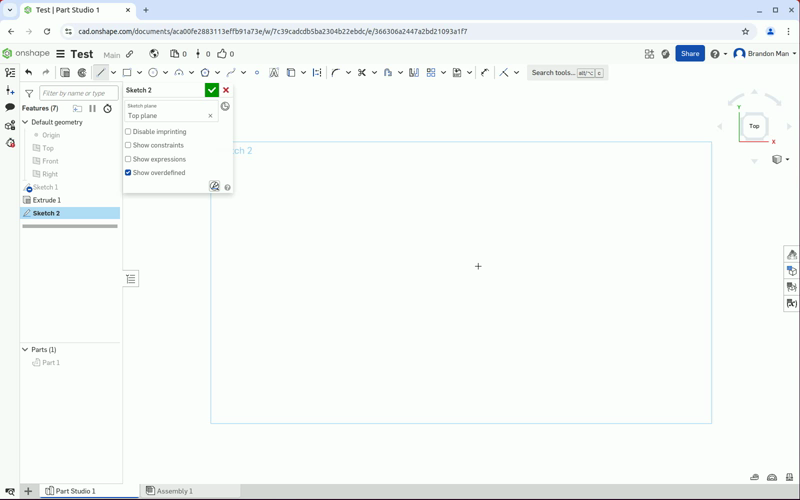
key_up(shift)
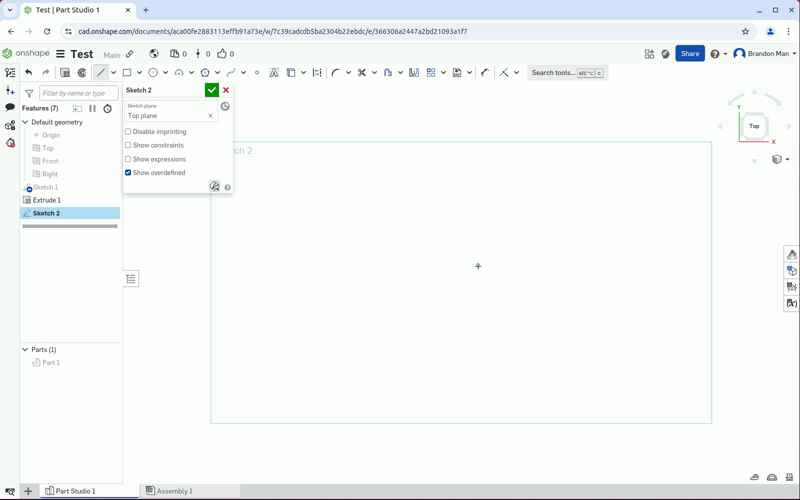
key_down(shift)
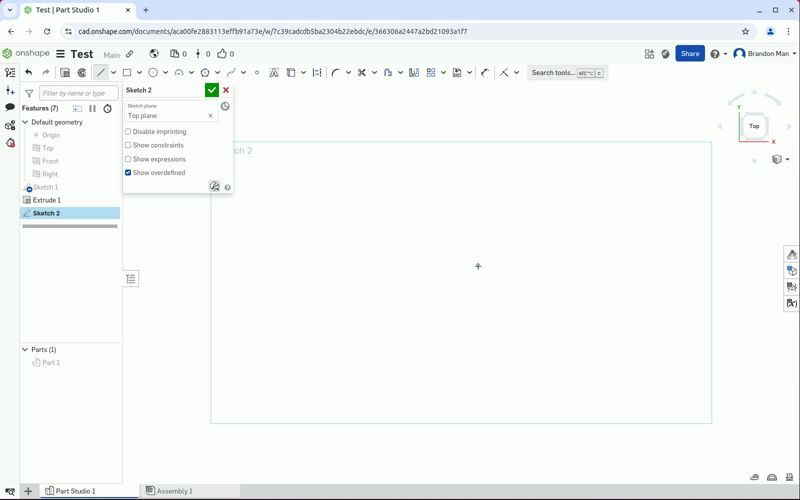
mouse_move(508, 265)
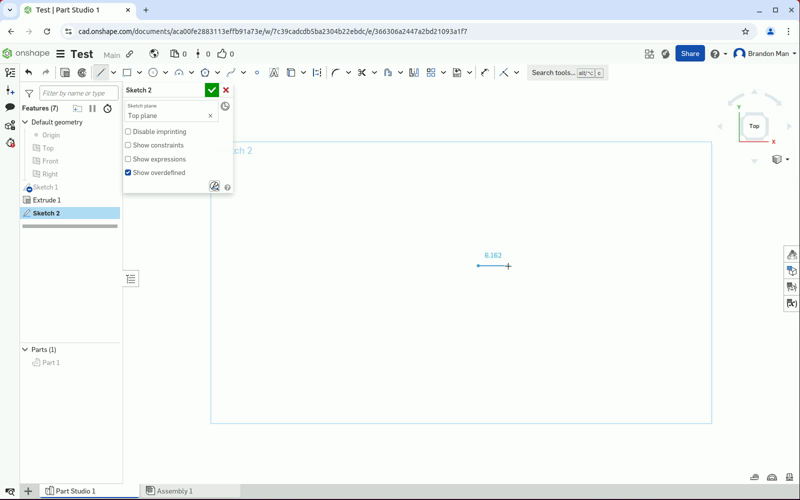
mouse_move(504, 265)
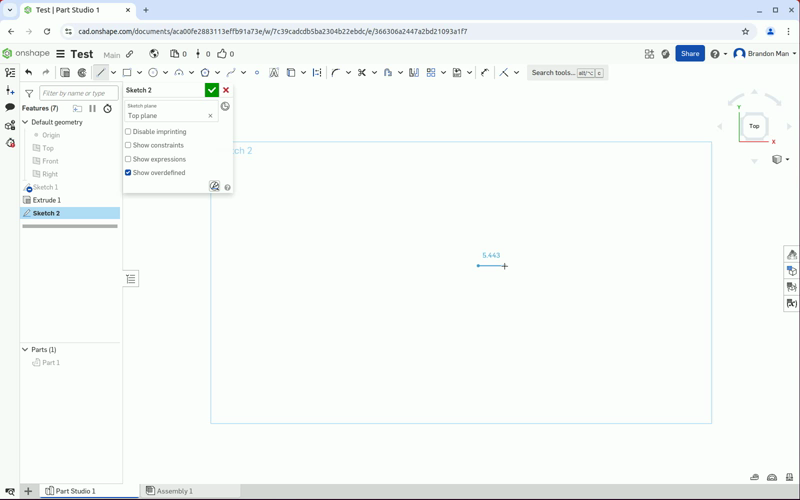
click(504, 265)
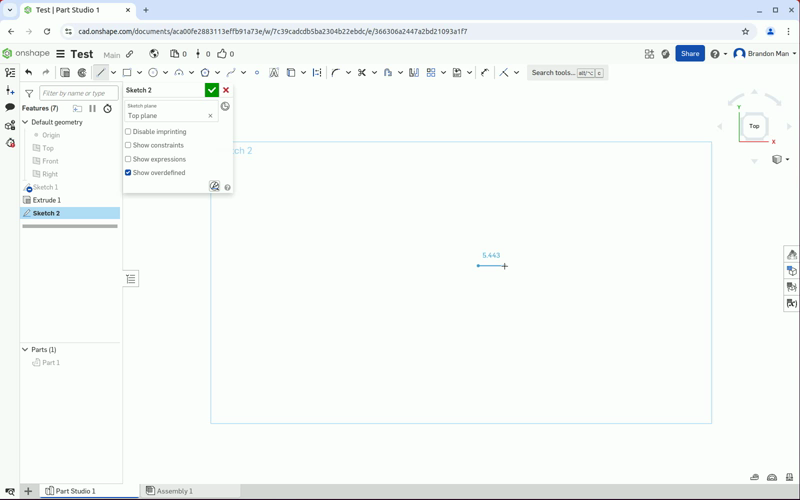
key_up(shift)
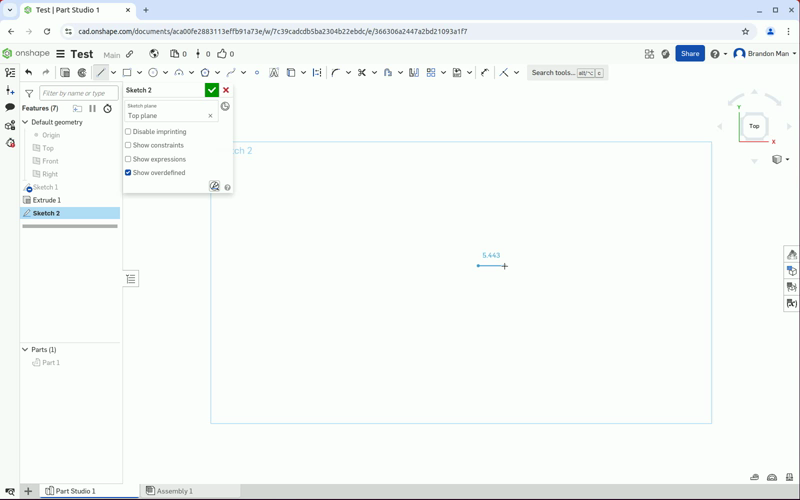
key_down(shift)
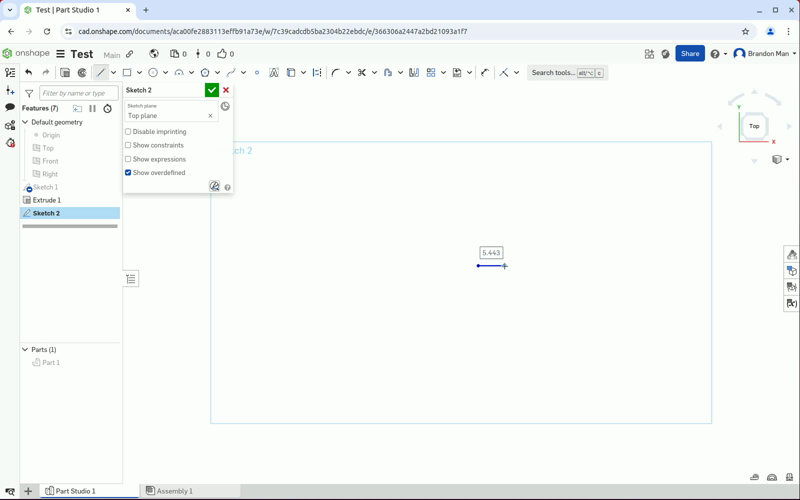
mouse_move(534, 265)
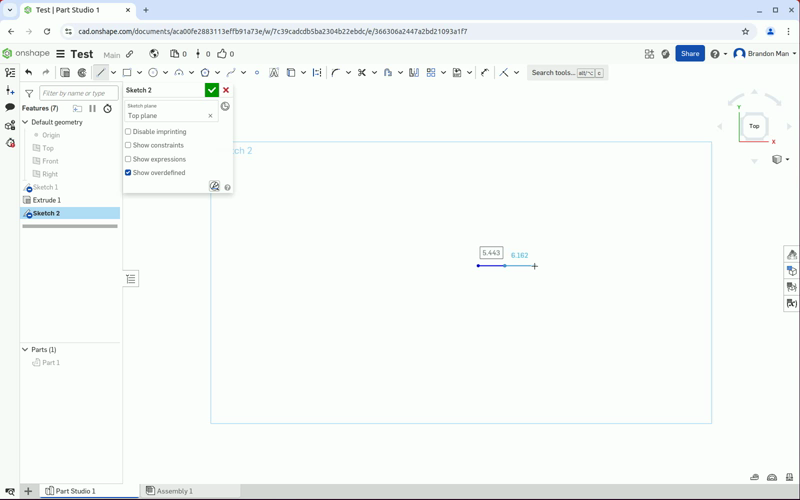
mouse_move(504, 238)
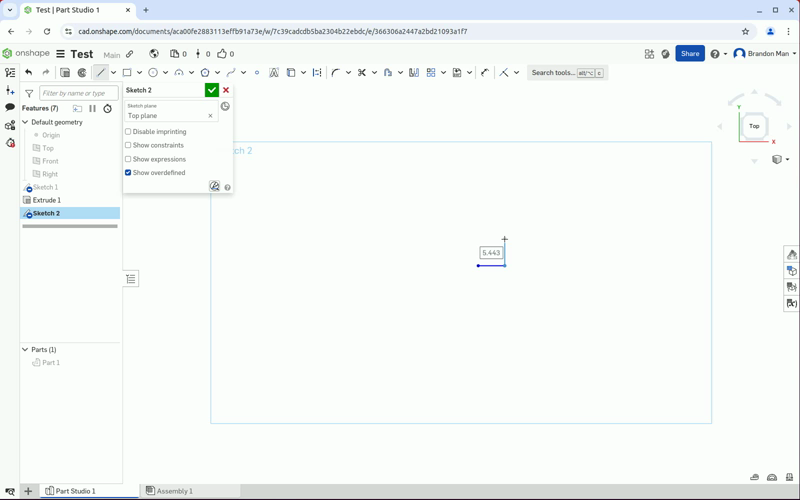
click(504, 238)
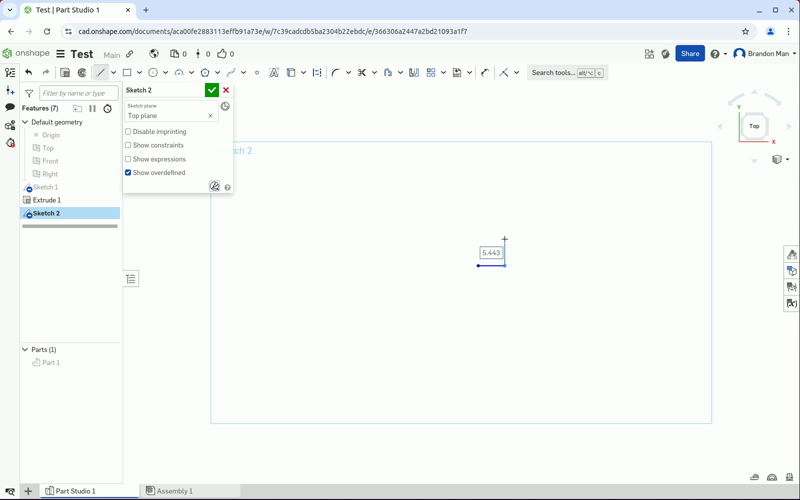
key_up(shift)
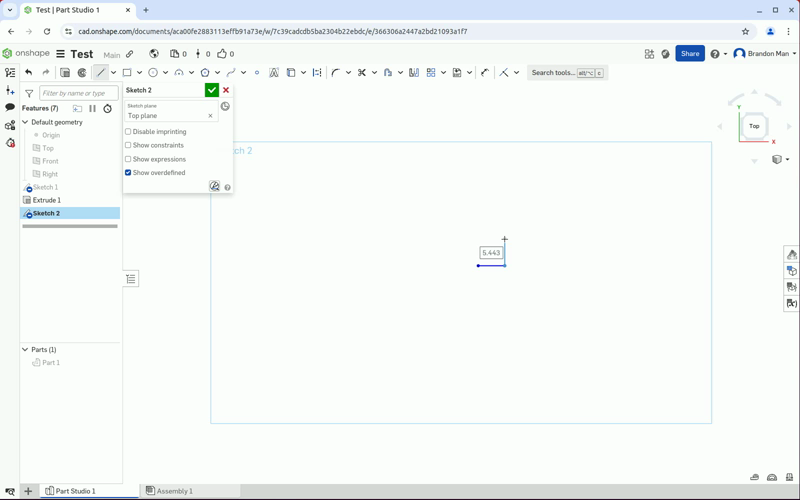
key_down(shift)
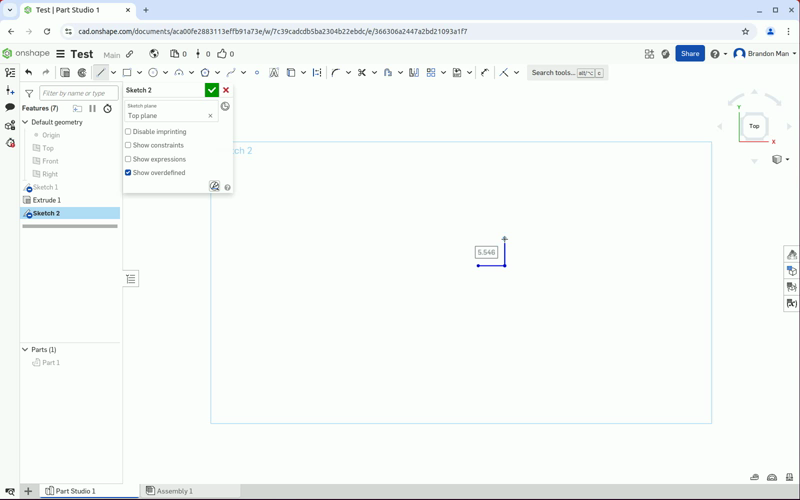
mouse_move(534, 238)
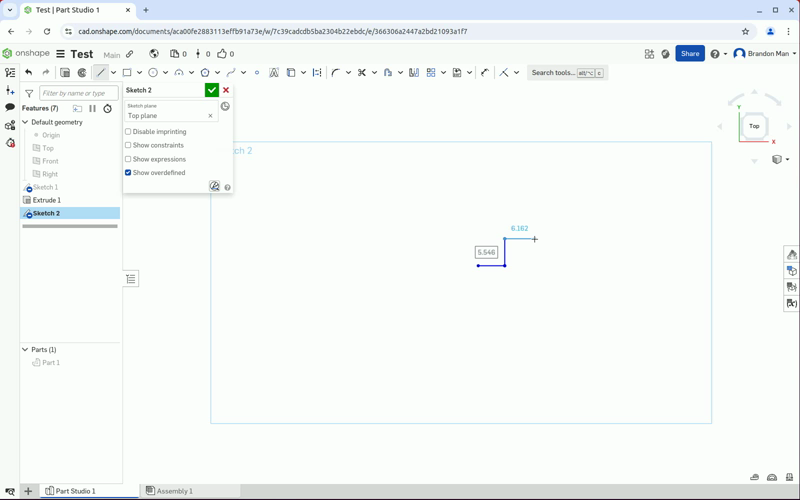
mouse_move(478, 238)
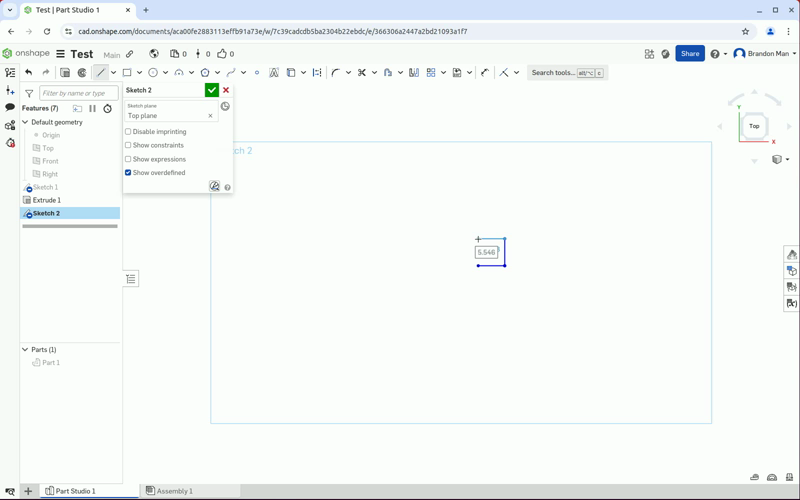
click(478, 238)
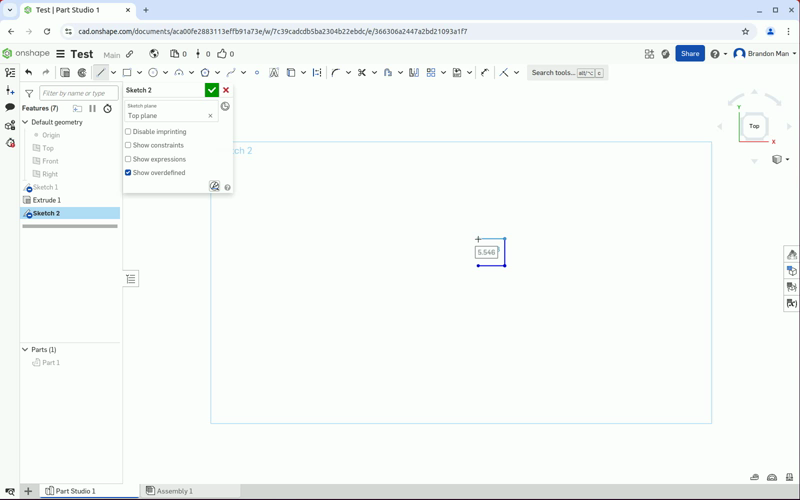
key_up(shift)
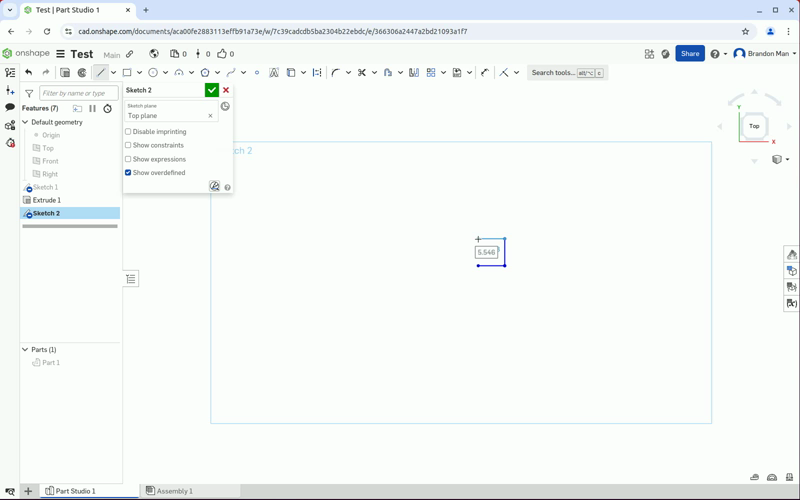
mouse_move(508, 238)
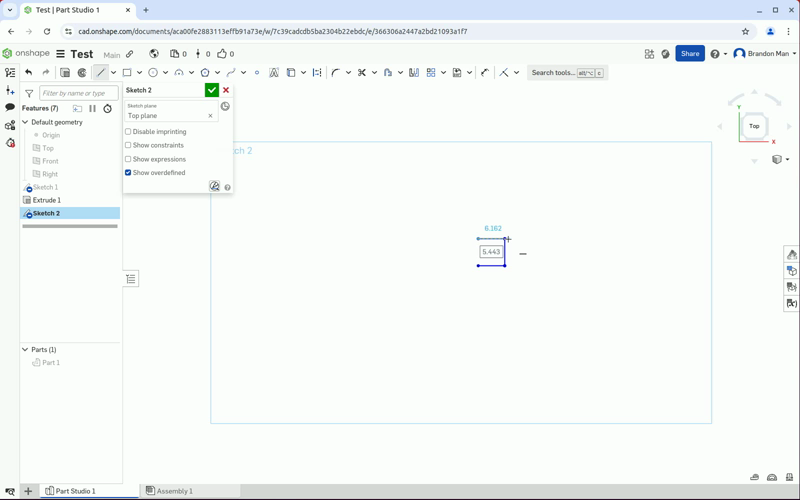
key_down(shift)
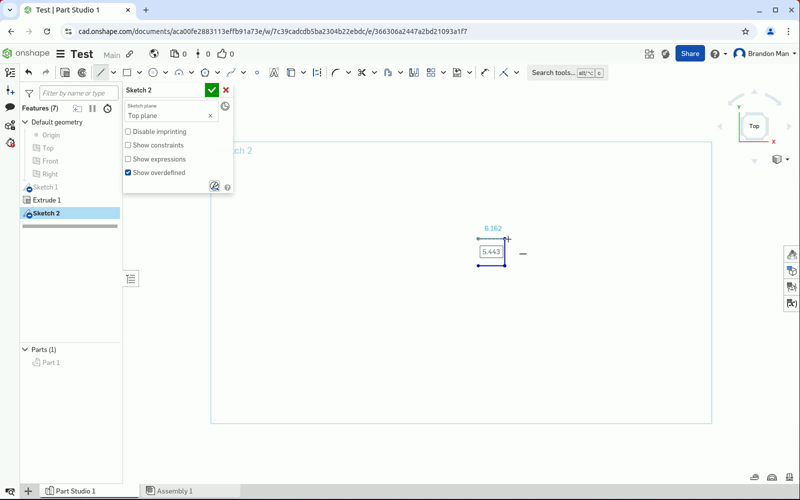
mouse_move(478, 265)
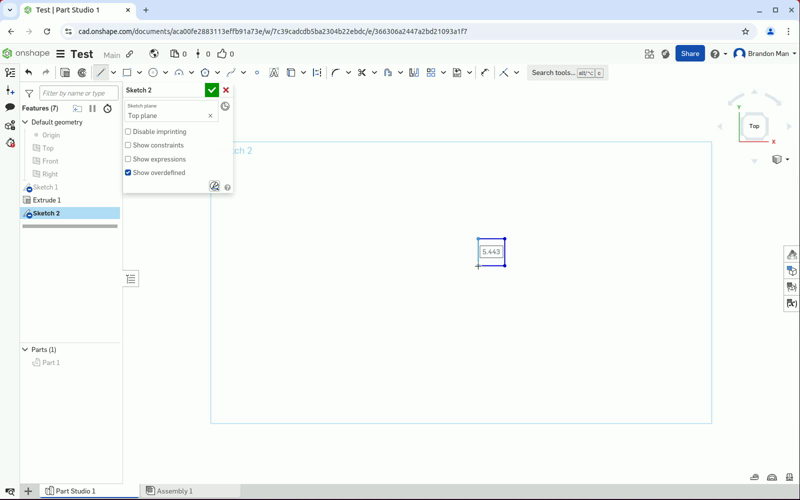
key_up(shift)
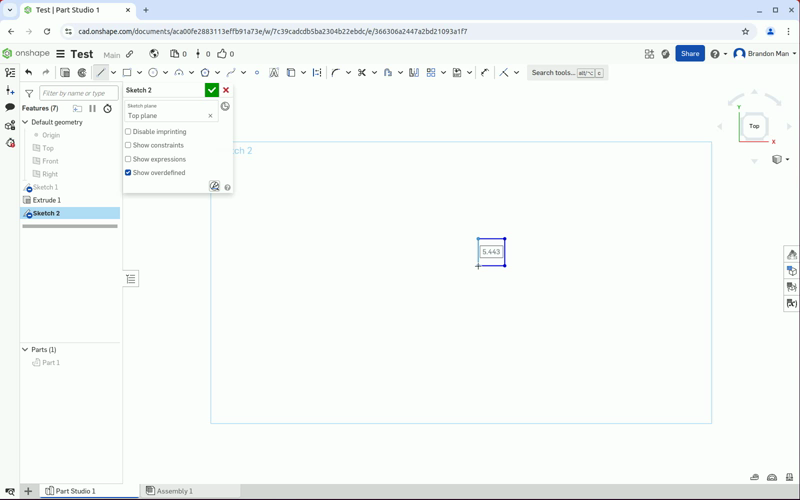
click(478, 265)
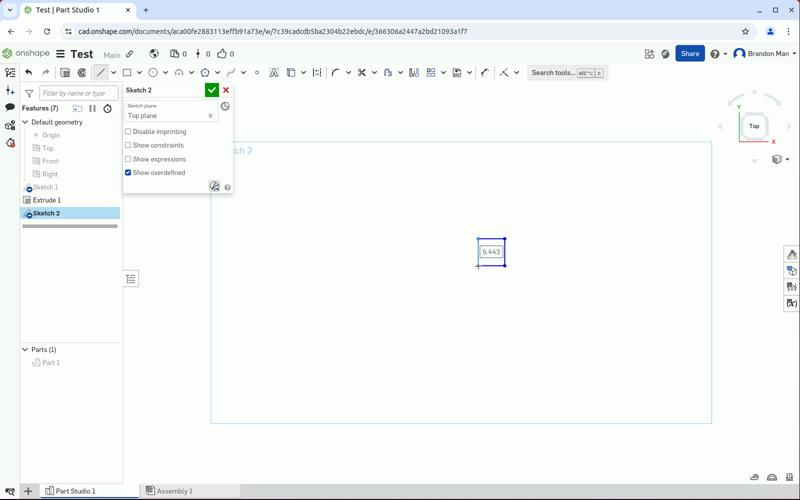
key(esc)
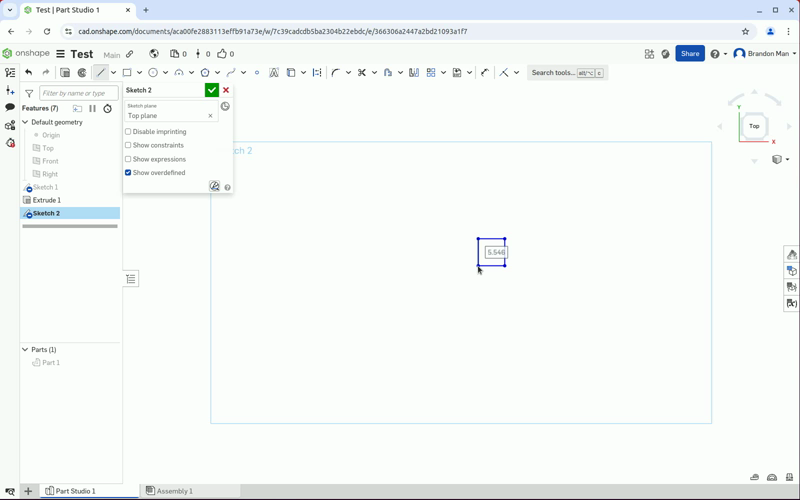
key(l)
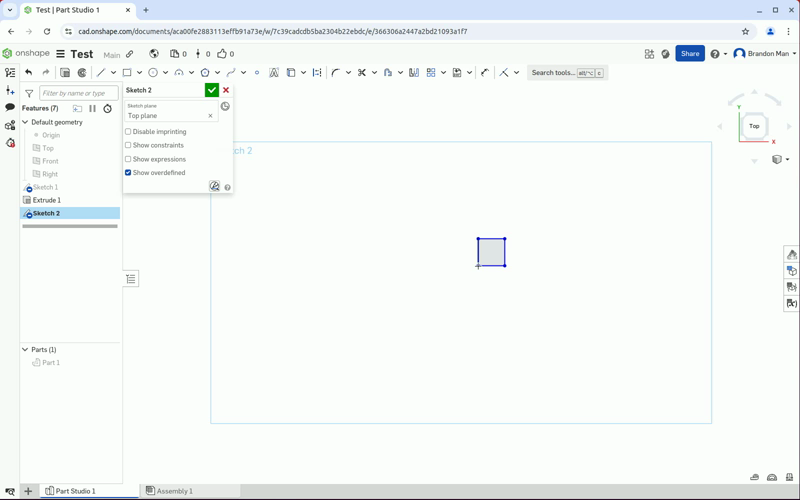
key_down(shift)
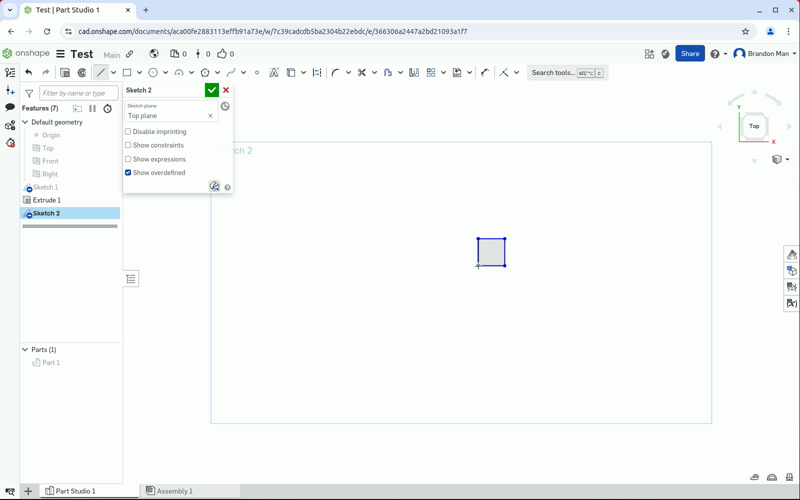
mouse_move(479, 264)
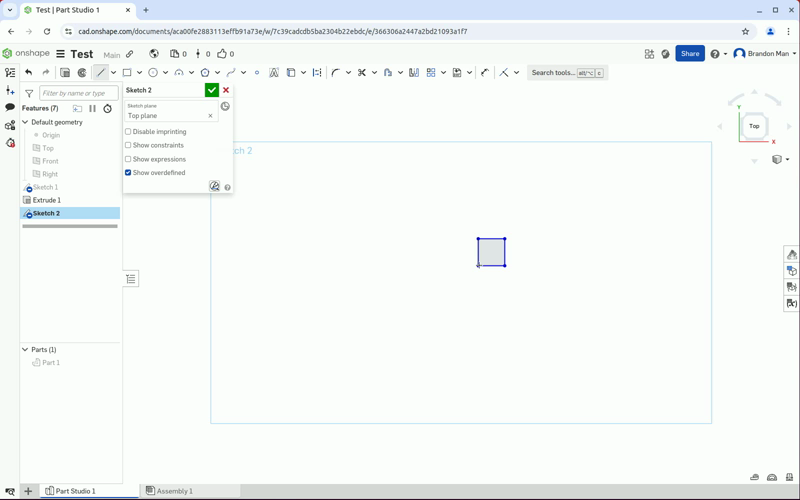
scroll(6)
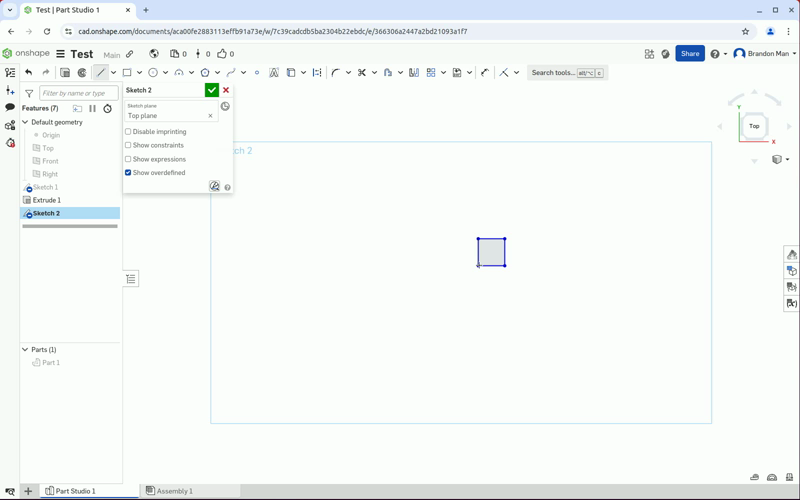
scroll(6)
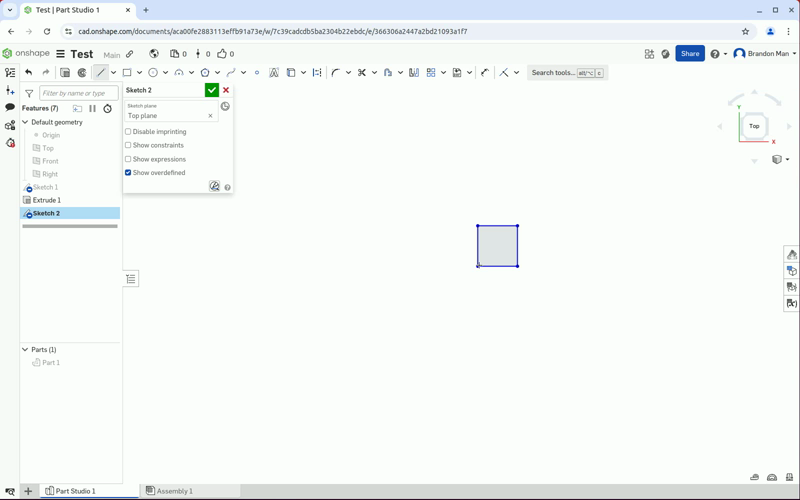
scroll(6)
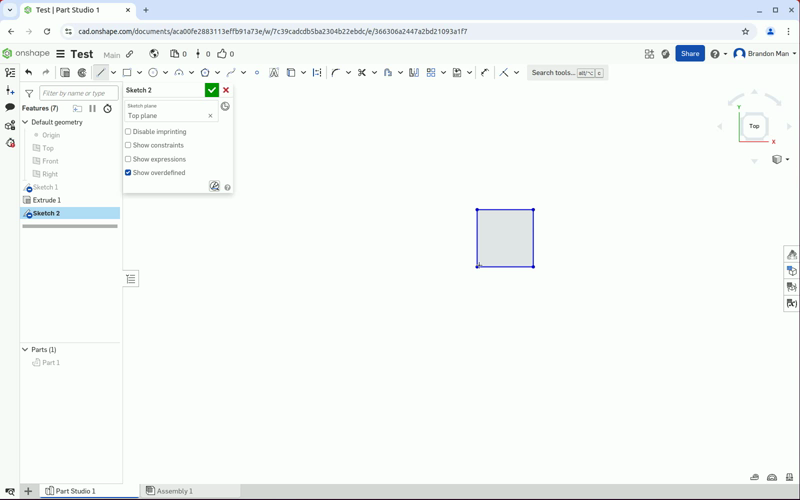
scroll(6)
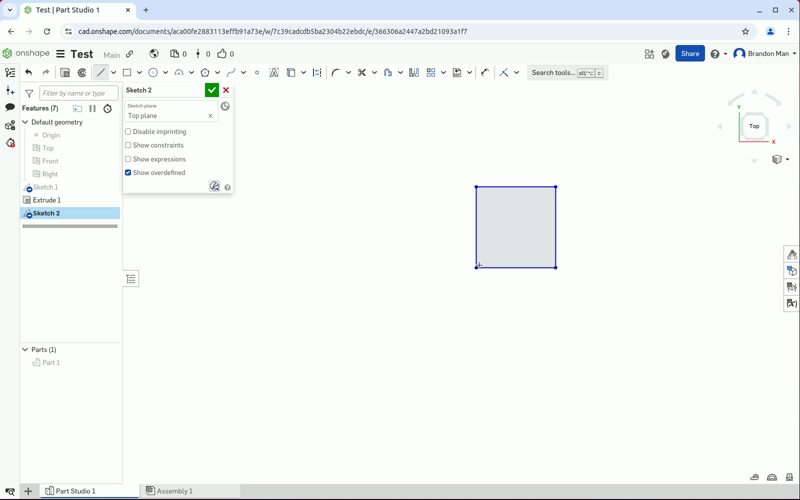
scroll(6)
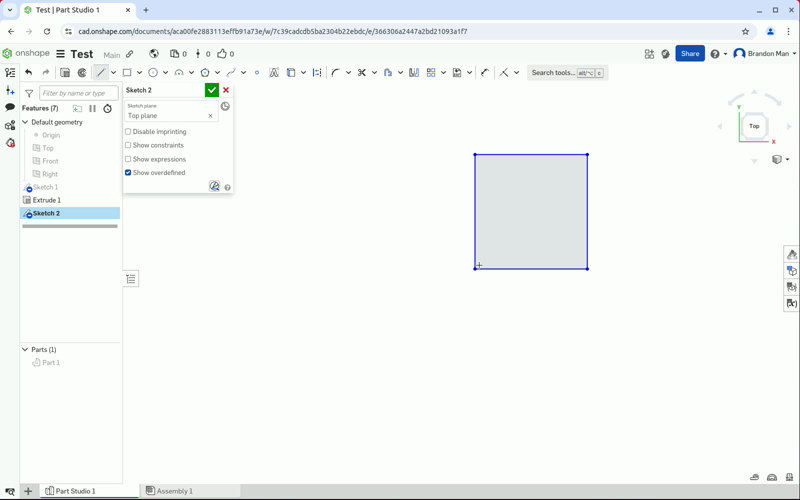
scroll(6)
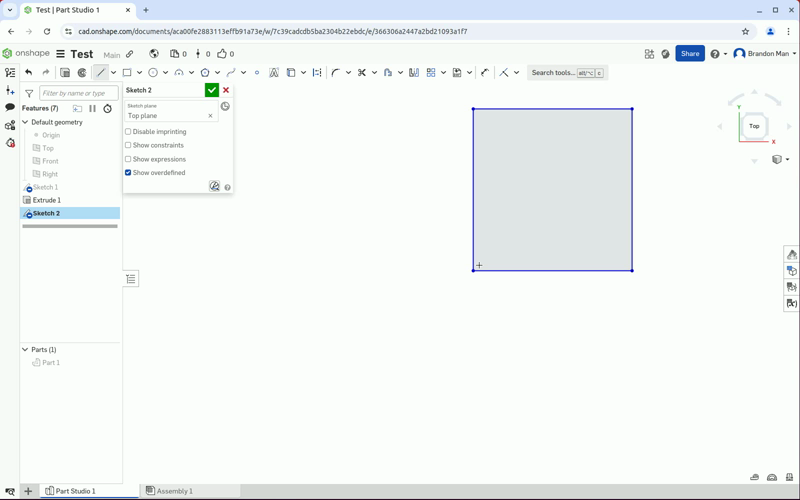
scroll(6)
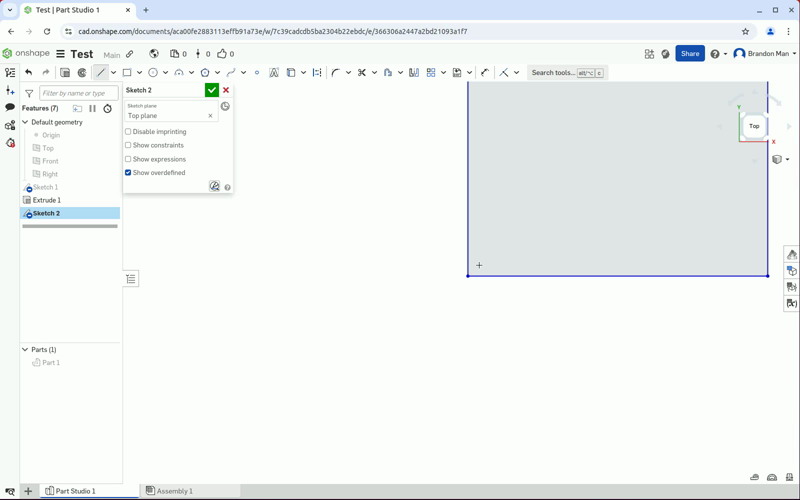
click(479, 264)
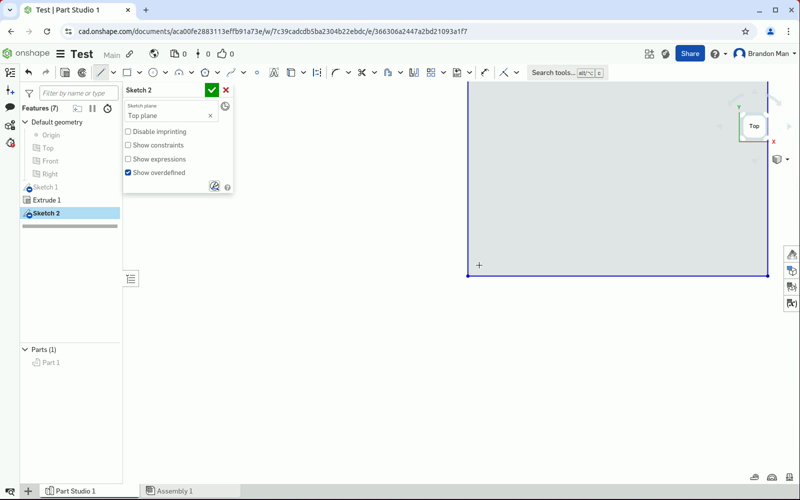
scroll(-6)
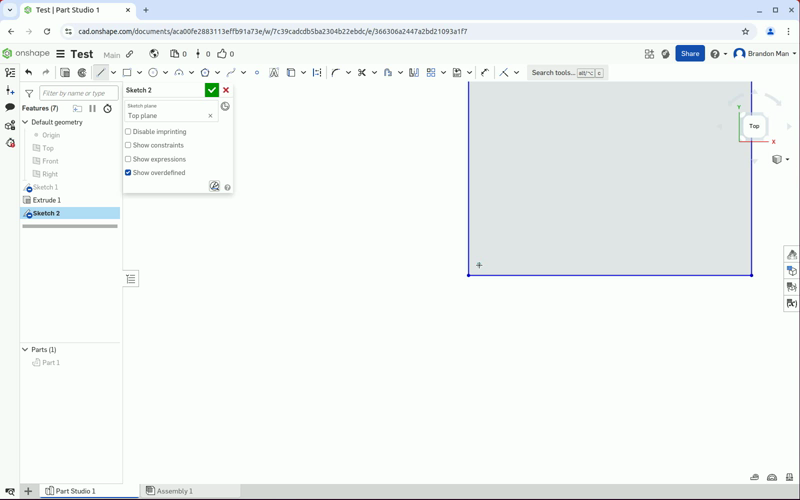
scroll(-6)
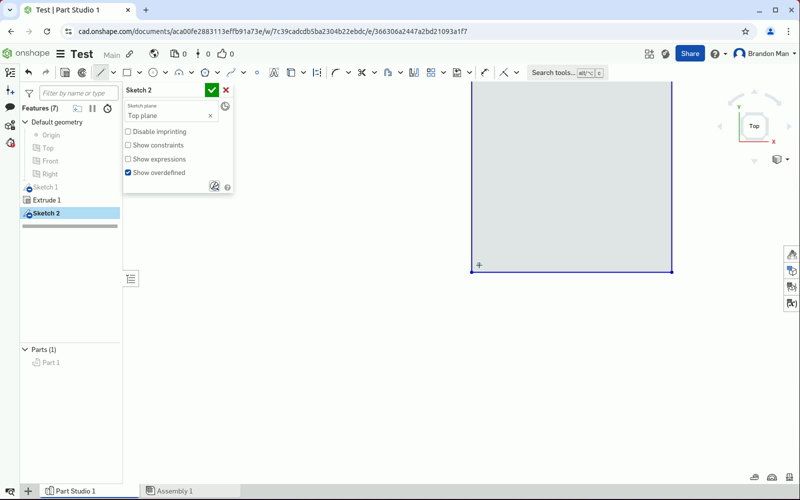
scroll(-6)
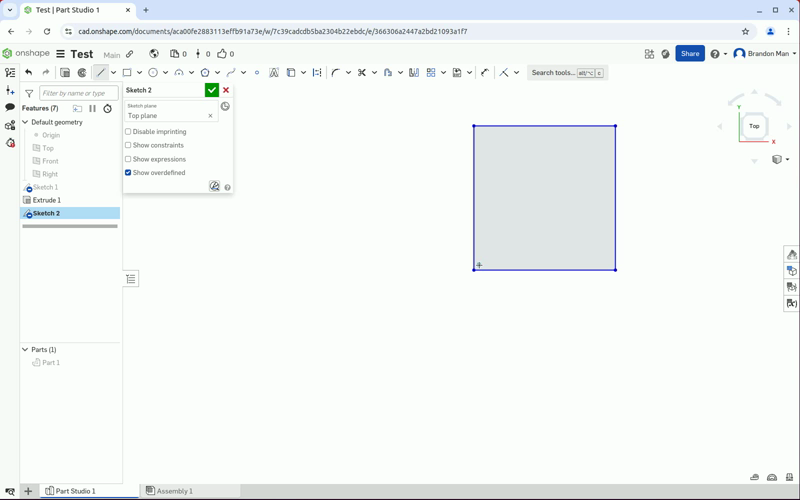
scroll(-6)
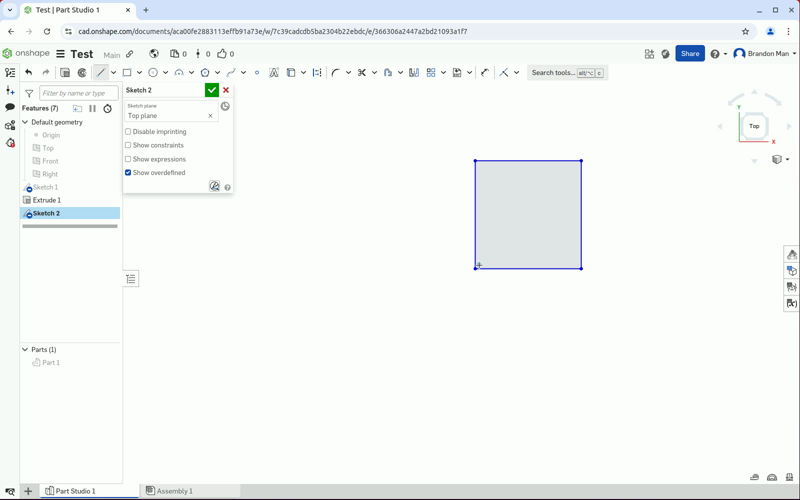
scroll(-6)
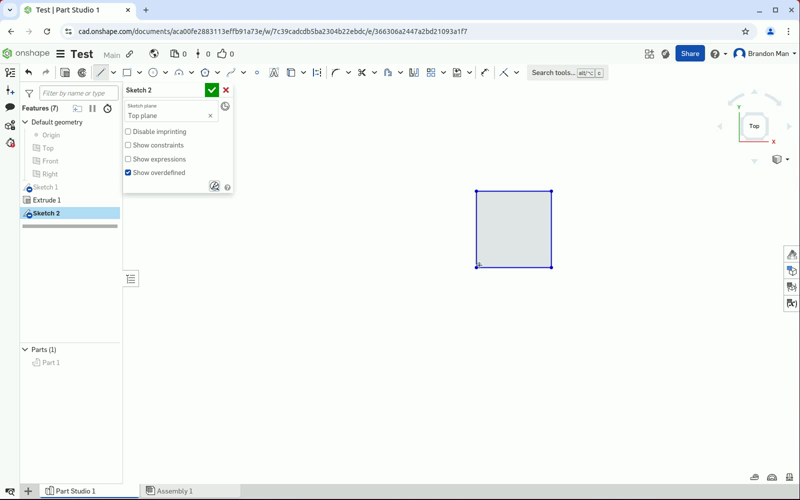
scroll(-6)
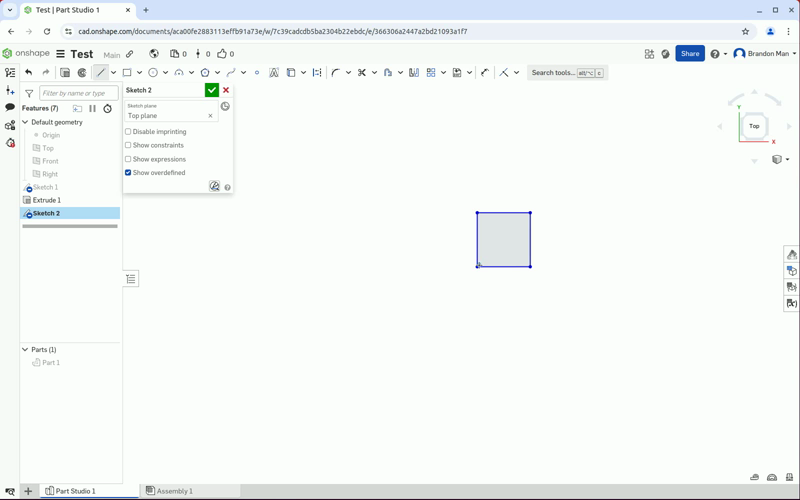
scroll(-6)
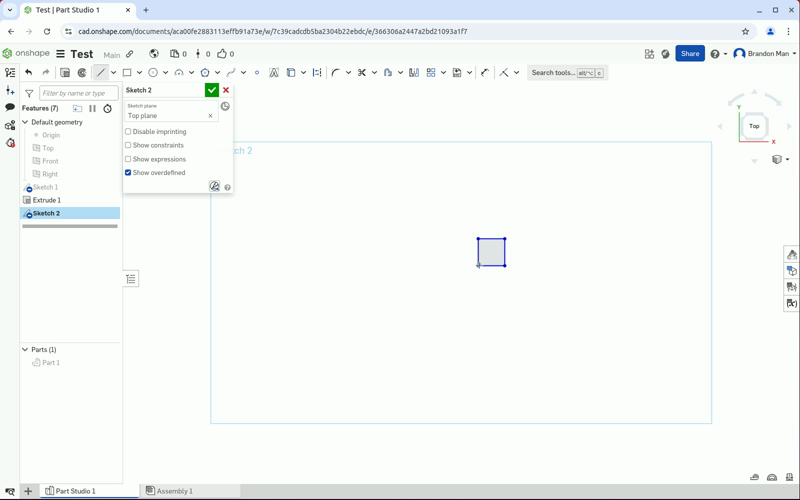
key_up(shift)
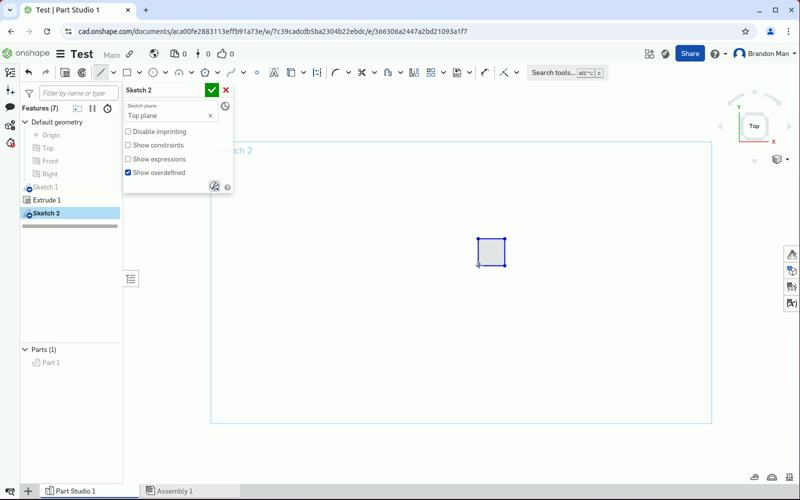
key_down(shift)
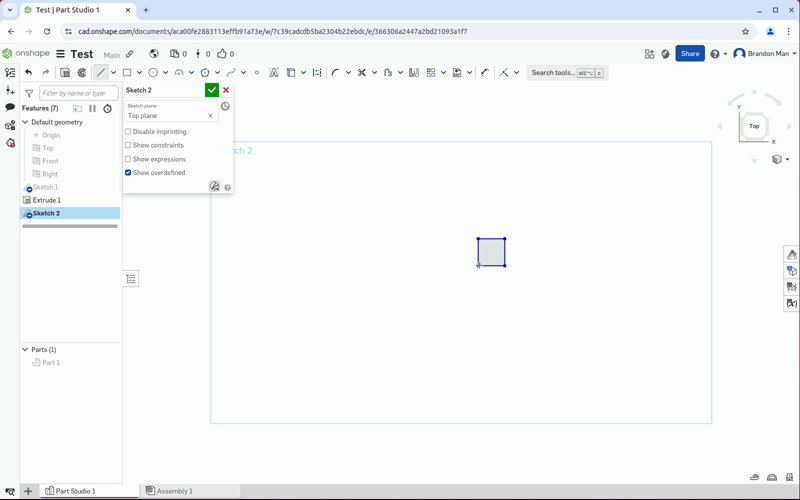
mouse_move(509, 264)
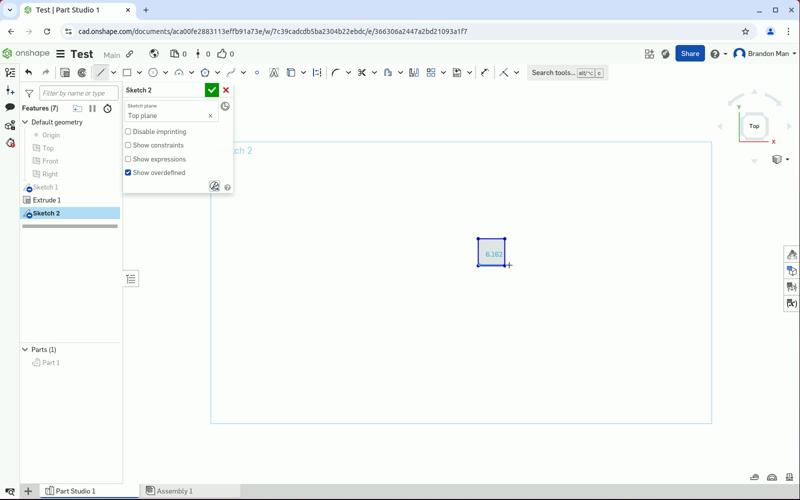
mouse_move(504, 264)
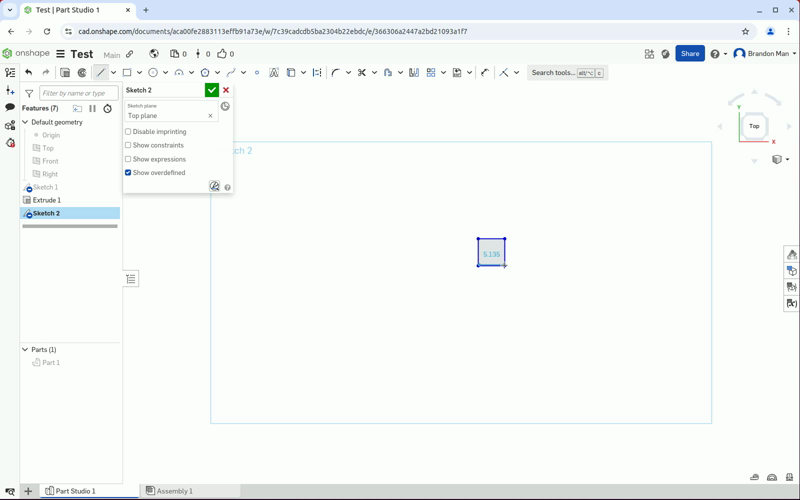
scroll(6)
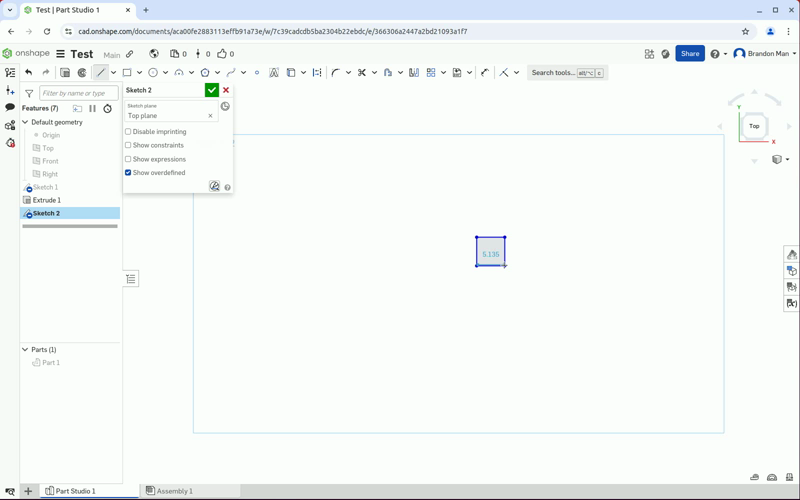
scroll(6)
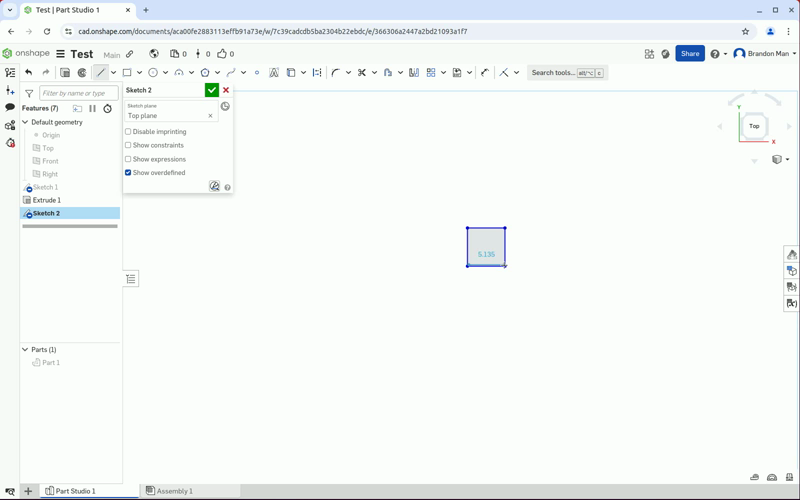
scroll(6)
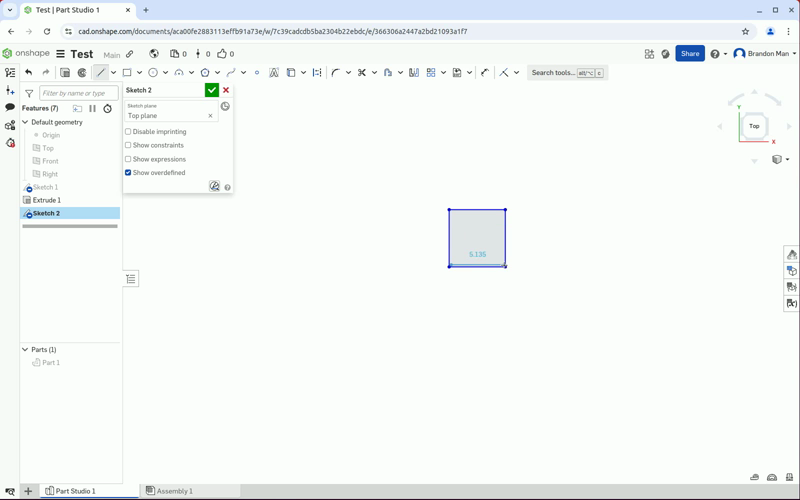
scroll(6)
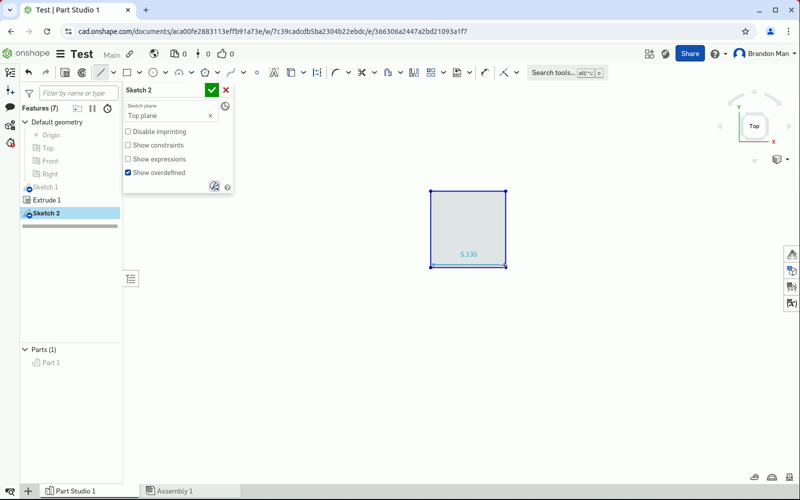
scroll(6)
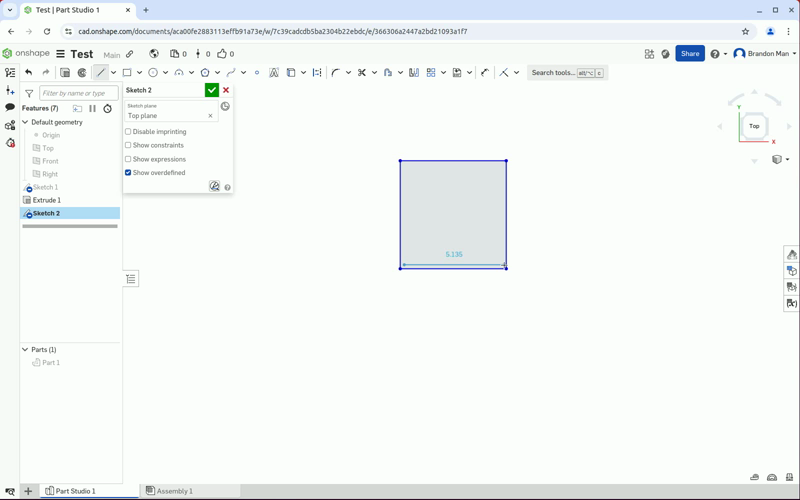
scroll(6)
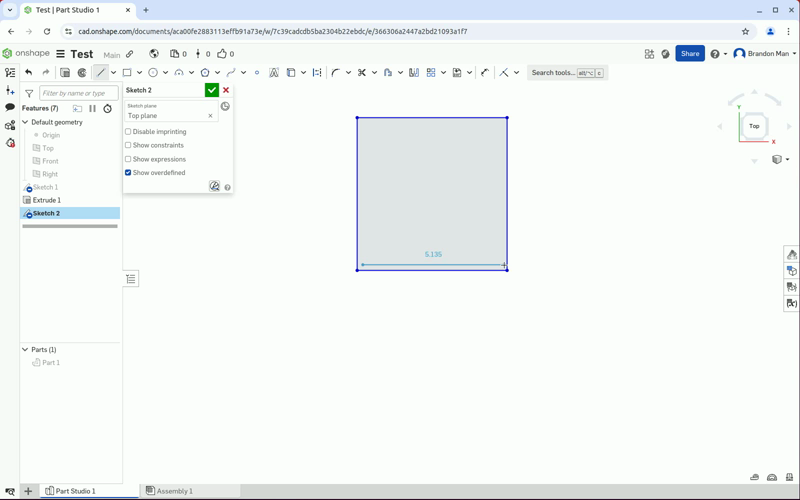
scroll(6)
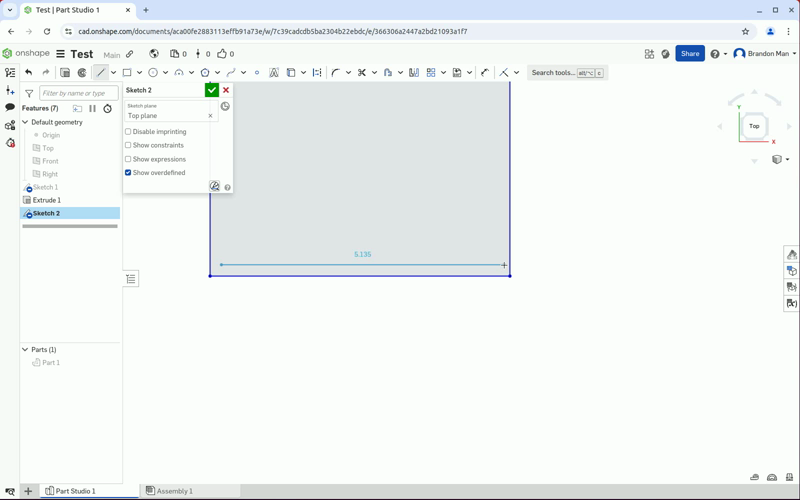
click(504, 264)
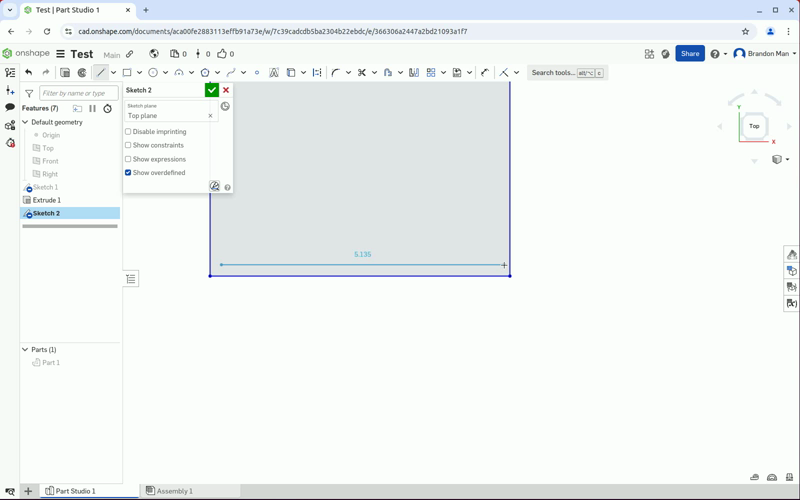
scroll(-6)
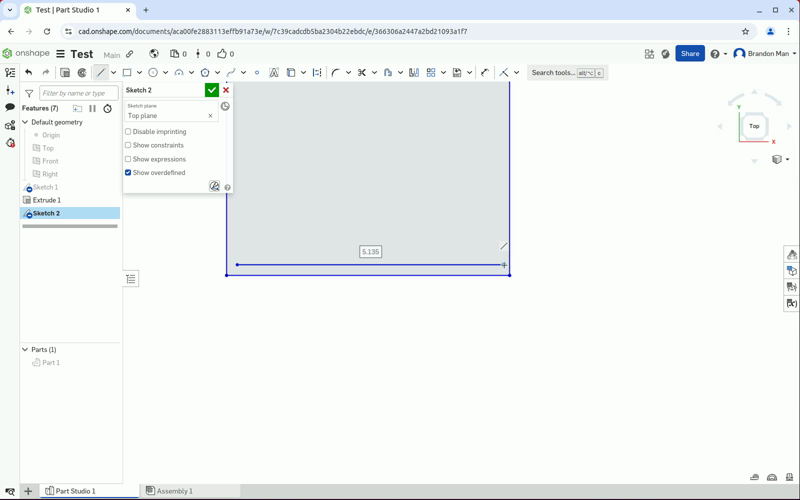
scroll(-6)
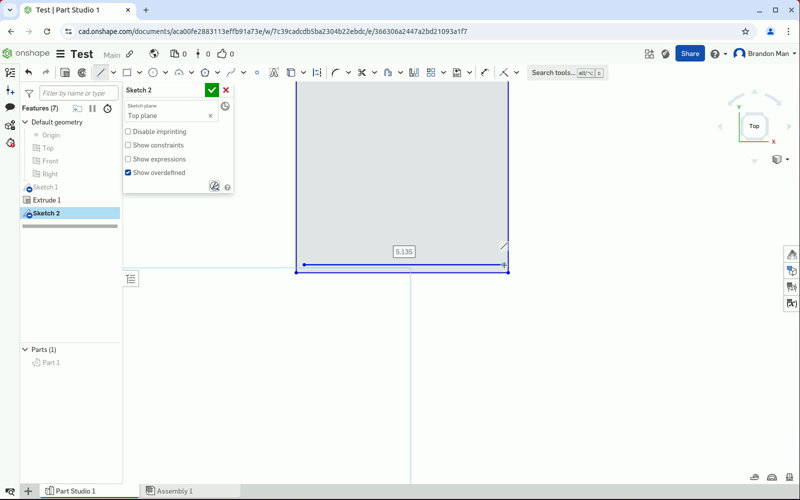
scroll(-6)
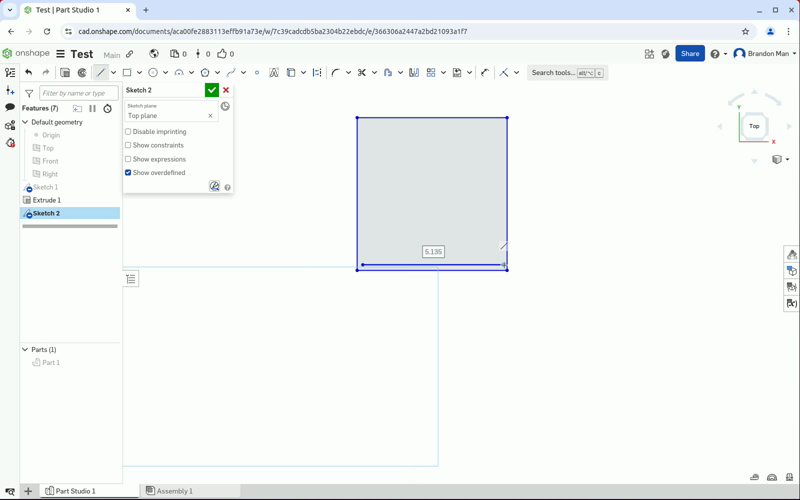
scroll(-6)
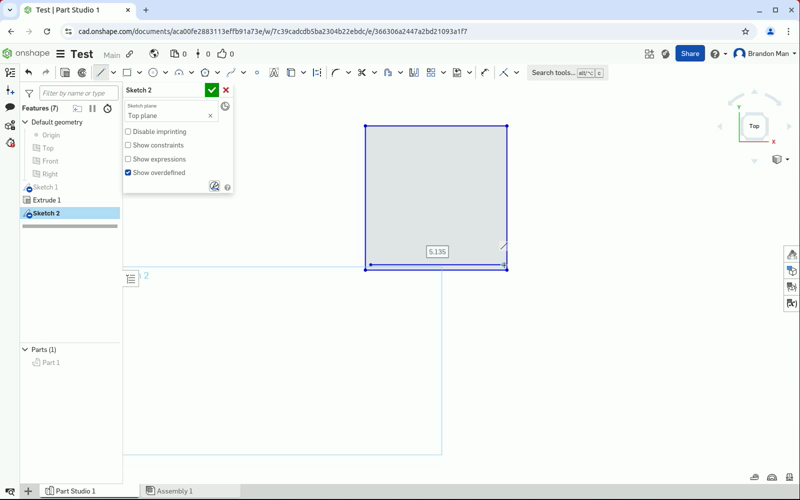
scroll(-6)
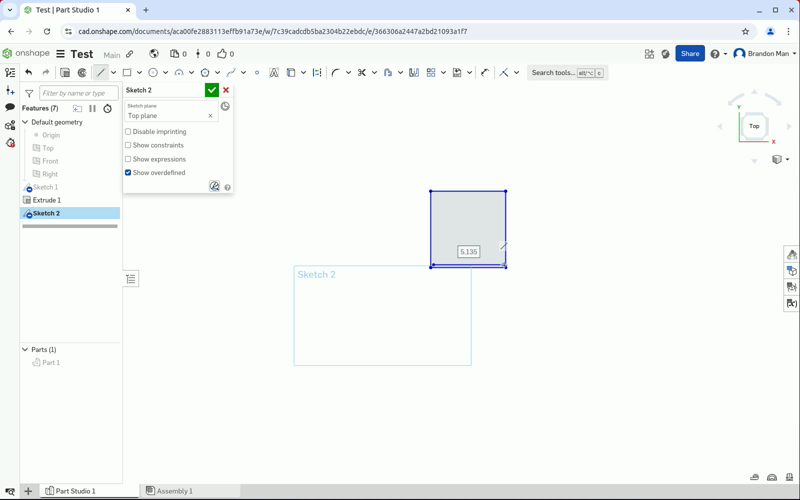
scroll(-6)
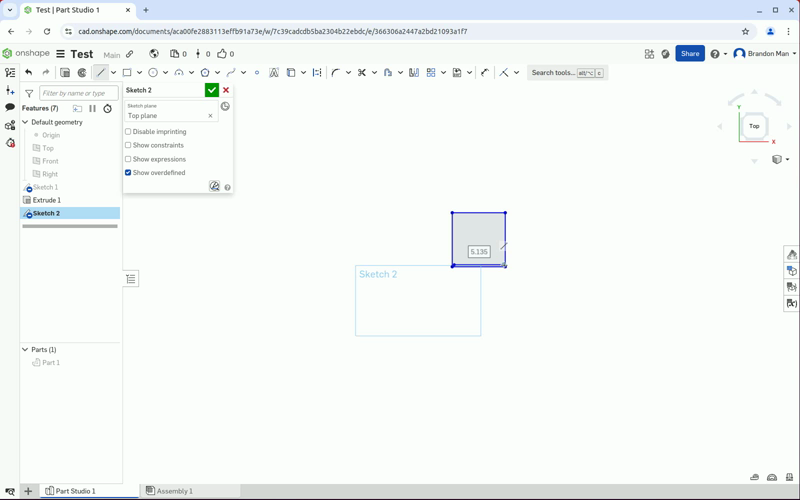
scroll(-6)
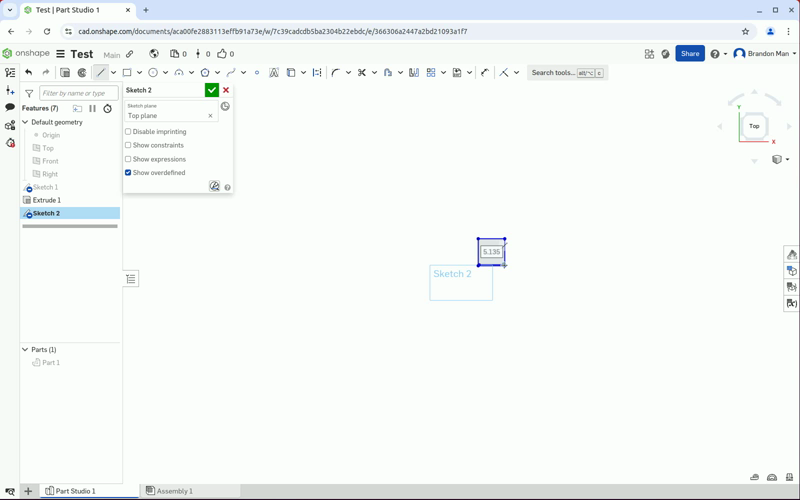
key_up(shift)
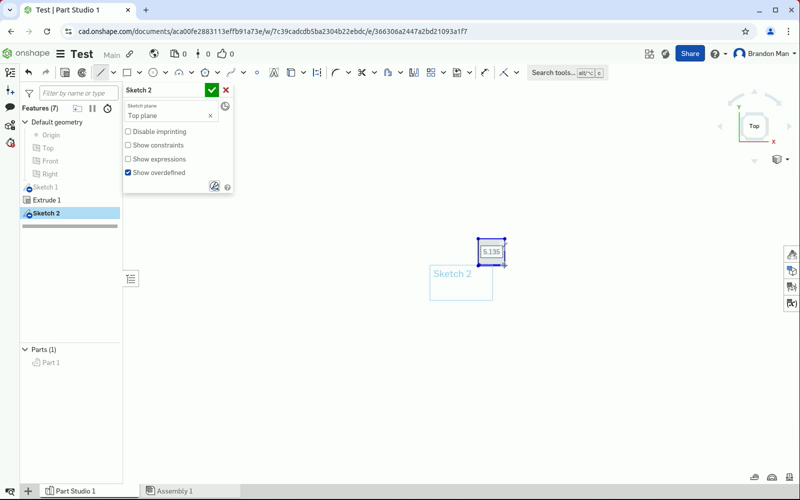
key_down(shift)
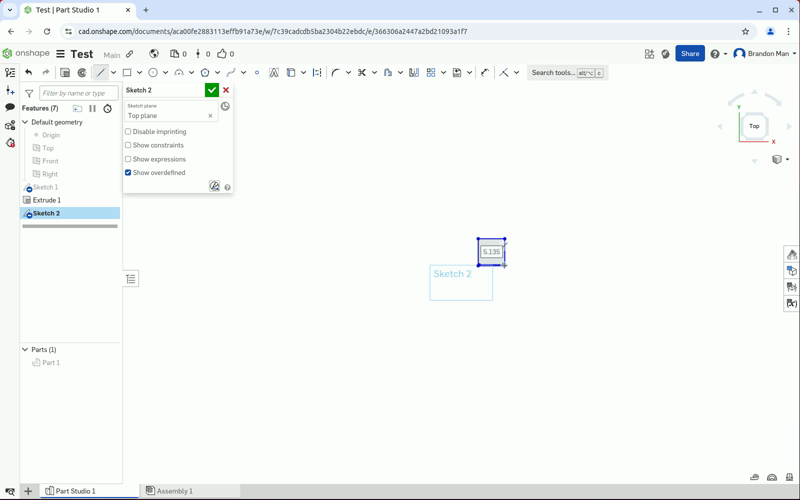
mouse_move(534, 264)
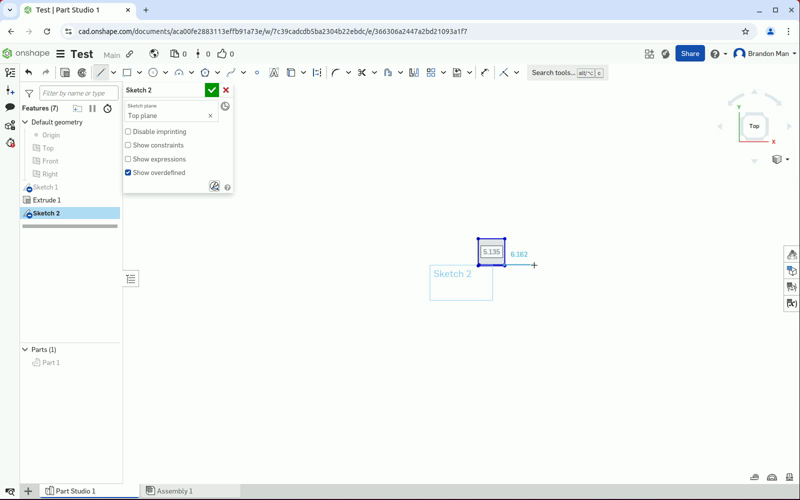
mouse_move(504, 239)
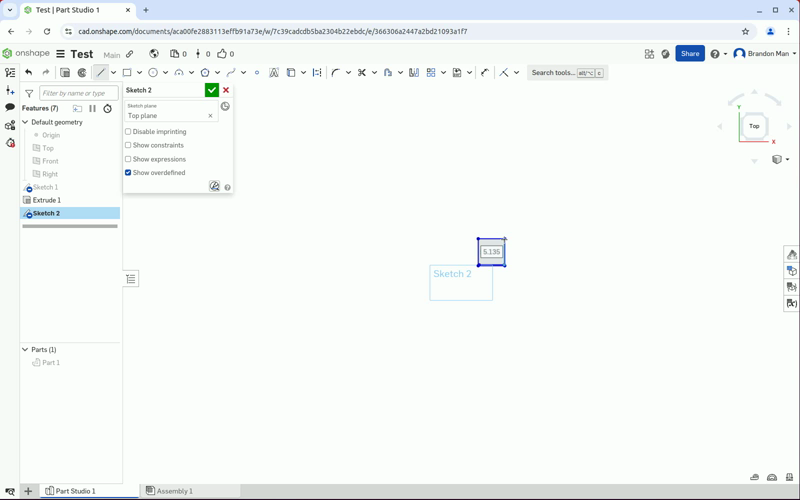
scroll(6)
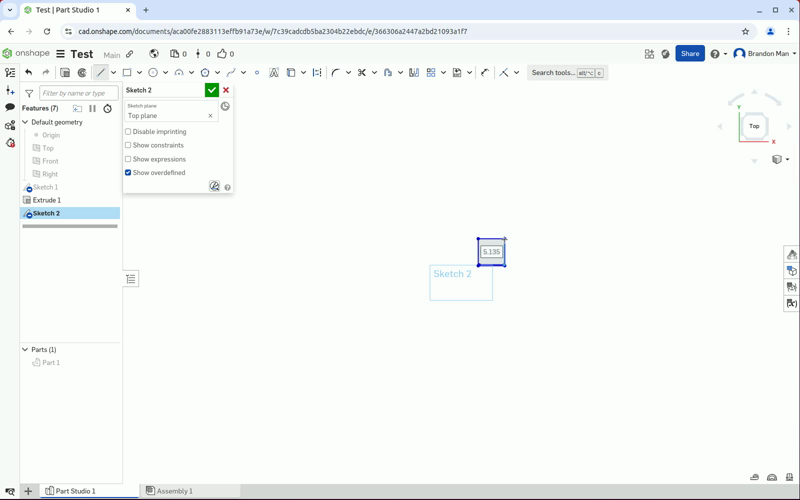
scroll(6)
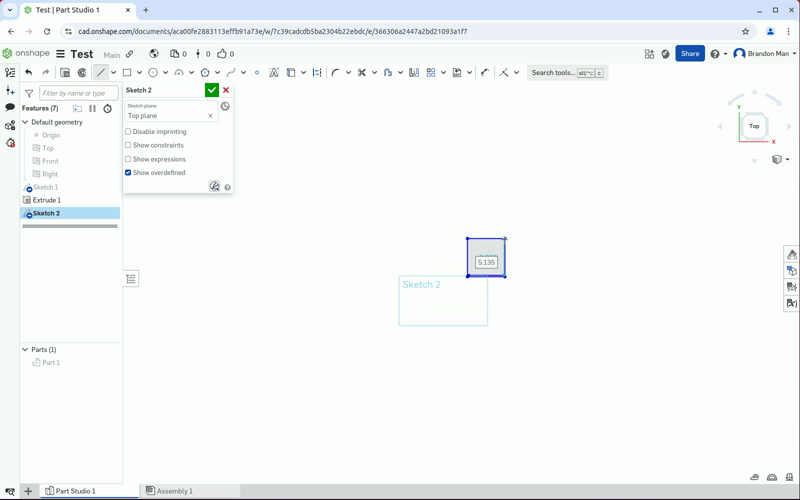
scroll(6)
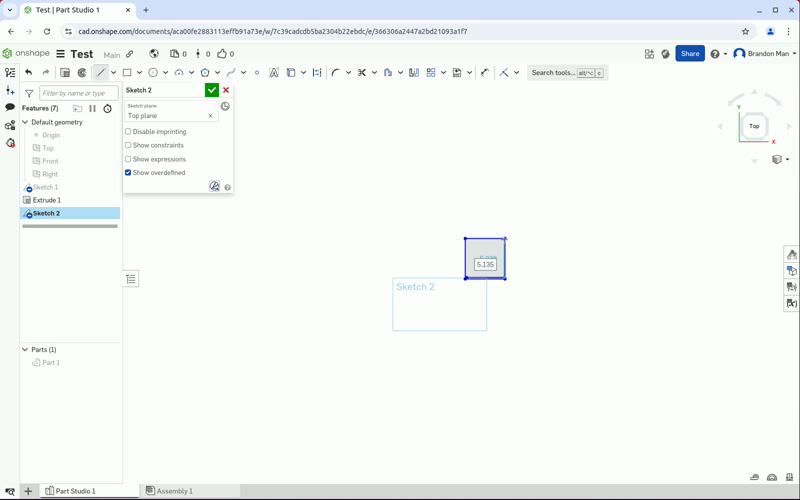
scroll(6)
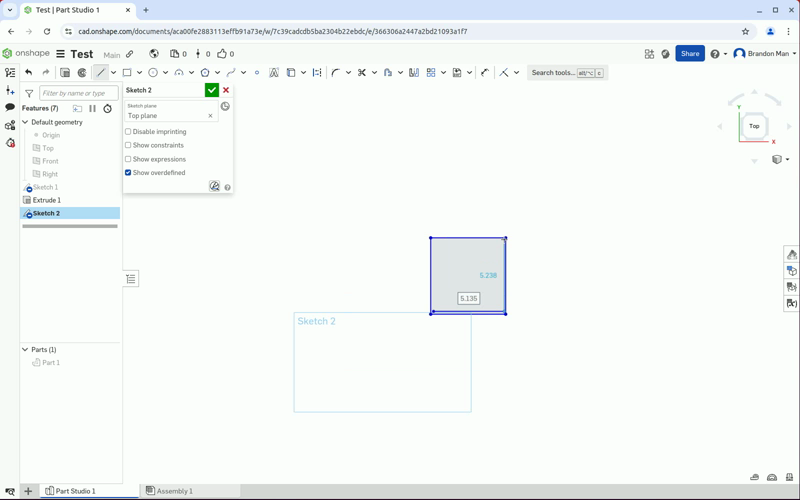
scroll(6)
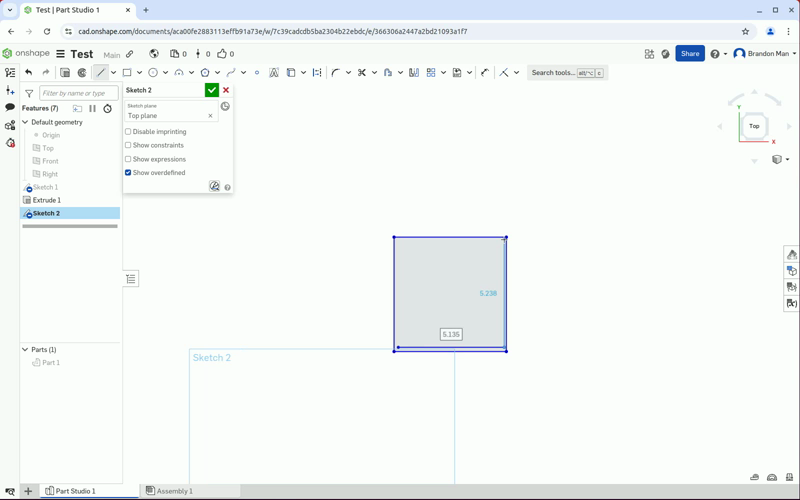
scroll(6)
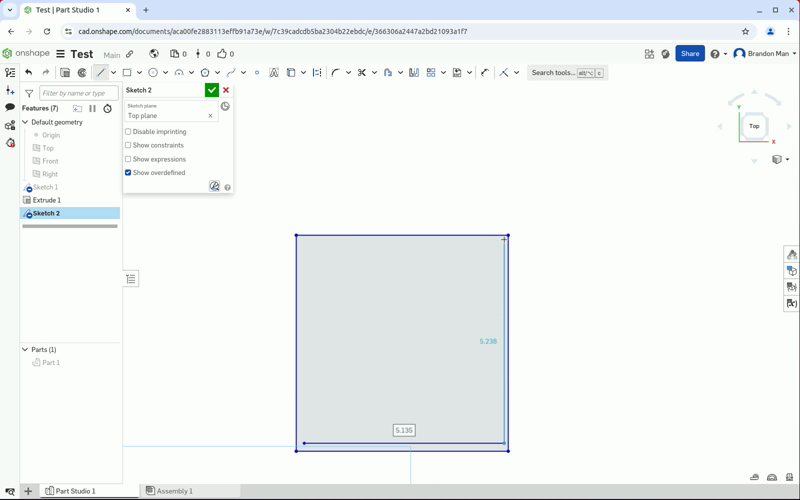
scroll(6)
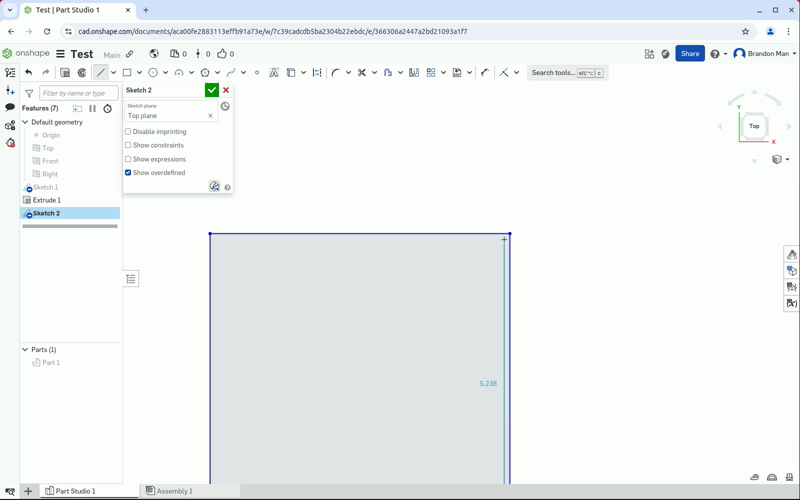
click(504, 239)
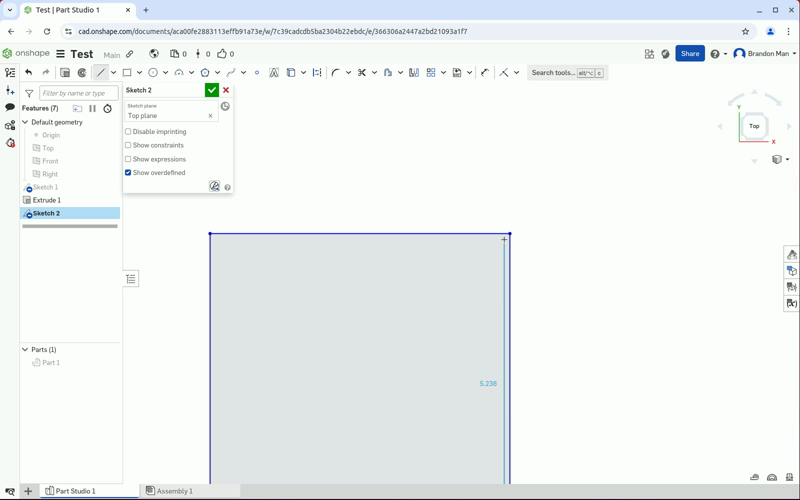
scroll(-6)
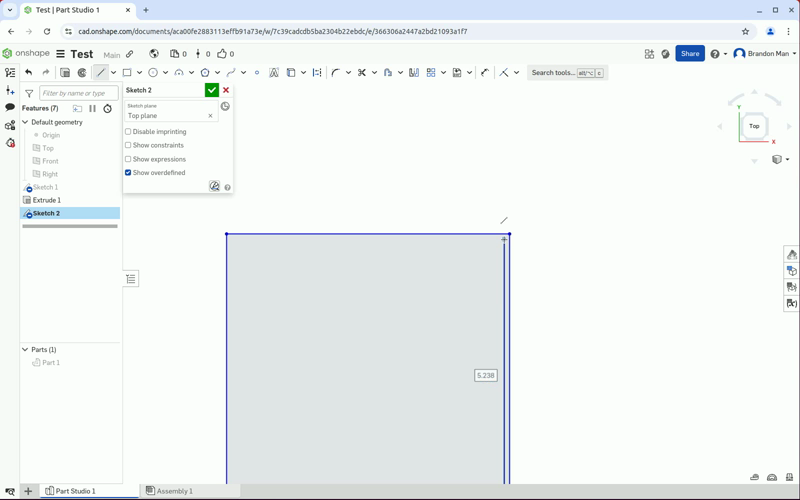
scroll(-6)
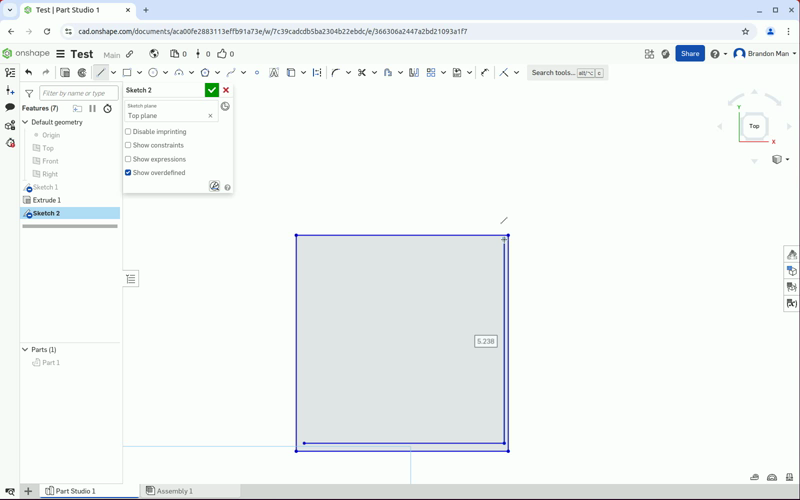
scroll(-6)
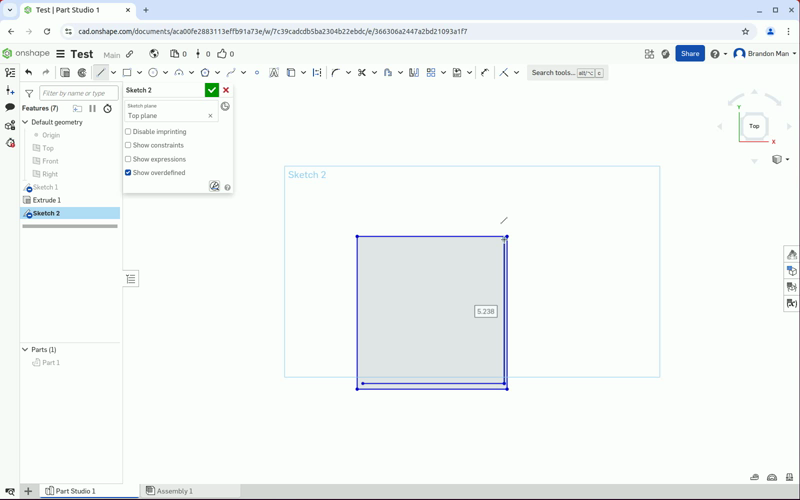
scroll(-6)
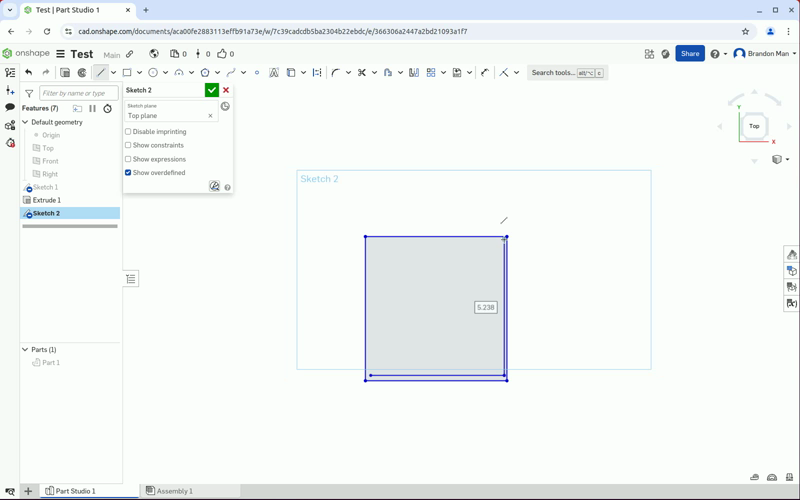
scroll(-6)
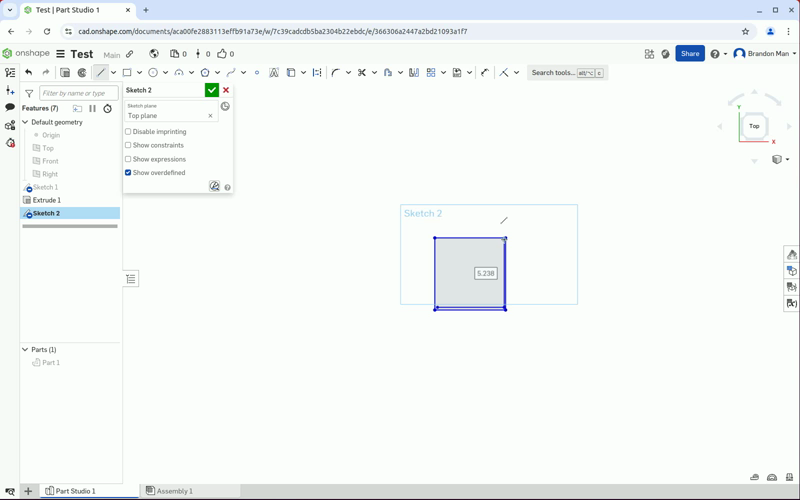
scroll(-6)
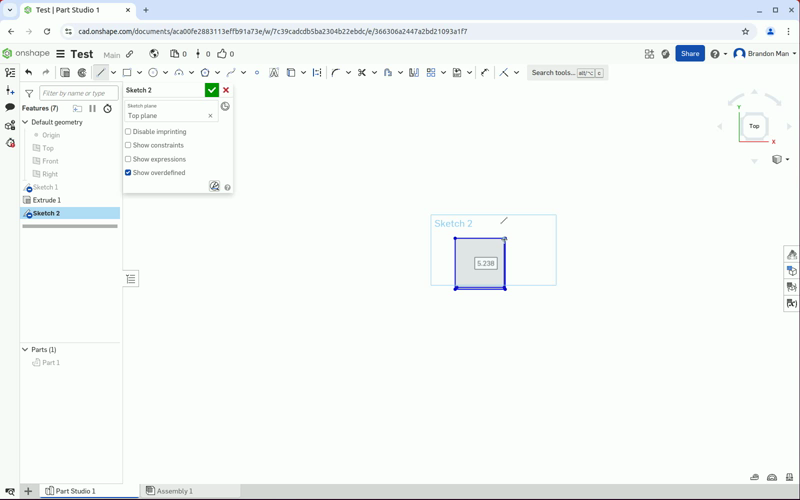
scroll(-6)
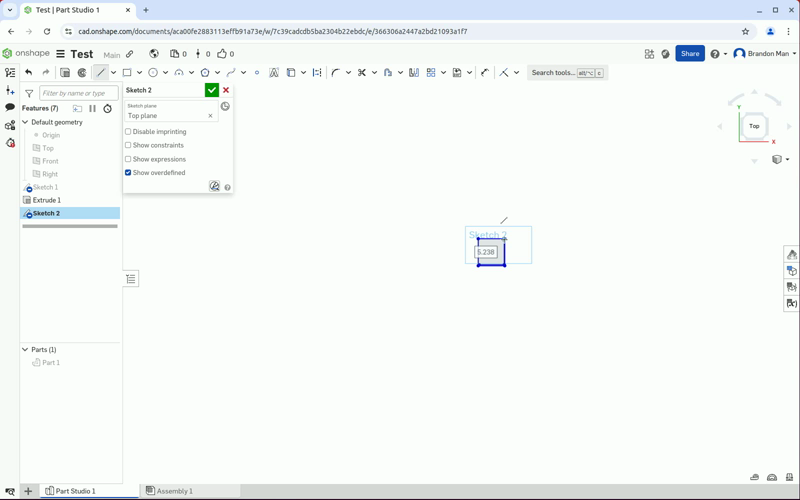
key_up(shift)
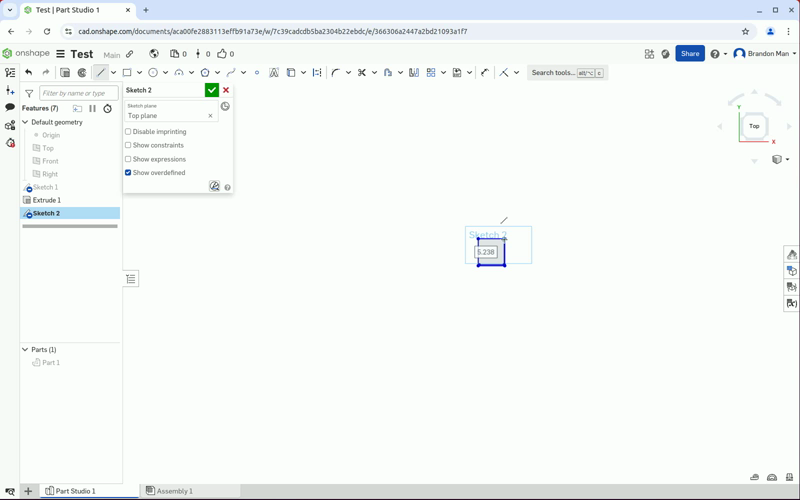
key_down(shift)
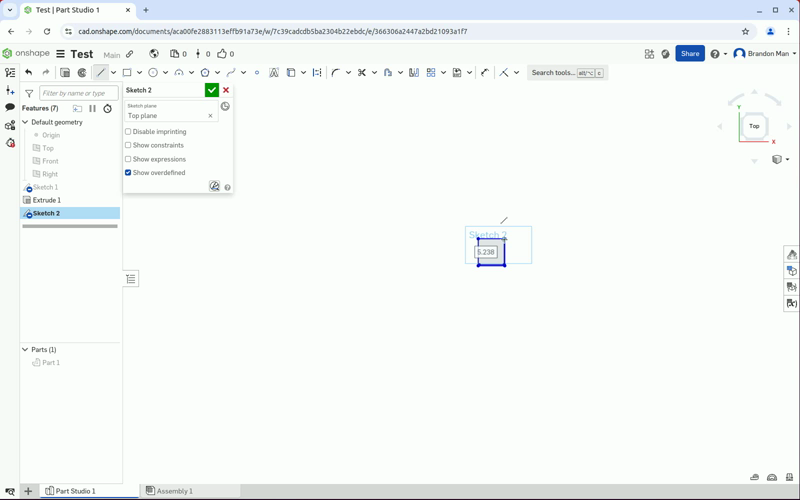
mouse_move(534, 239)
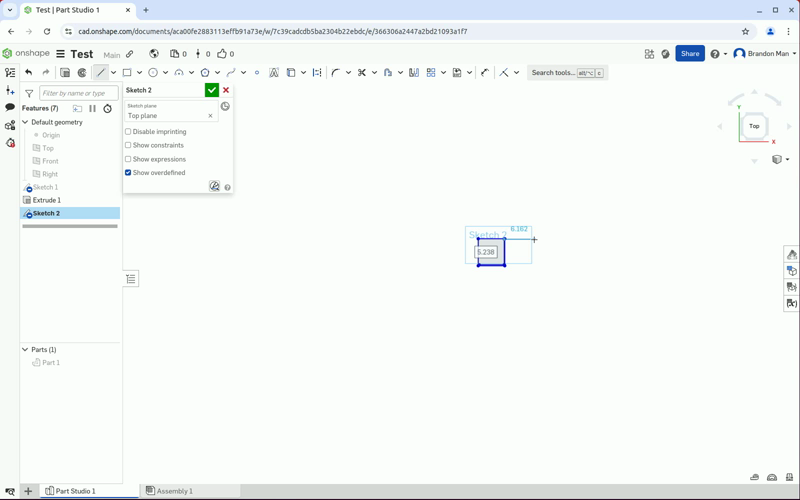
mouse_move(479, 239)
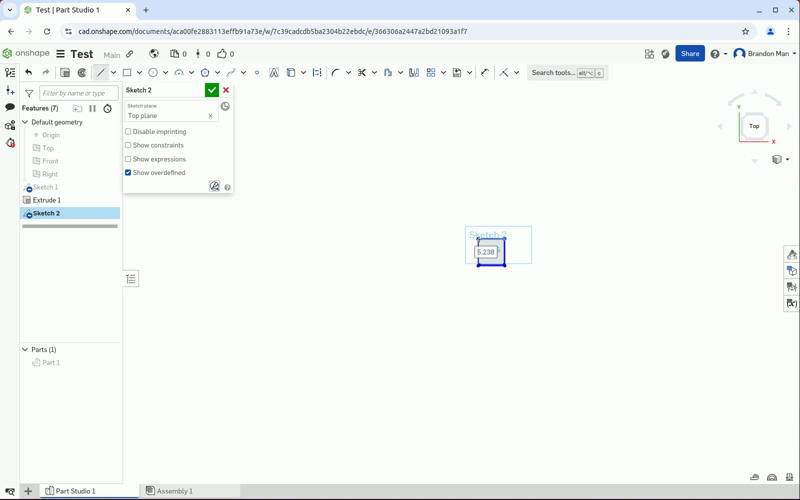
scroll(6)
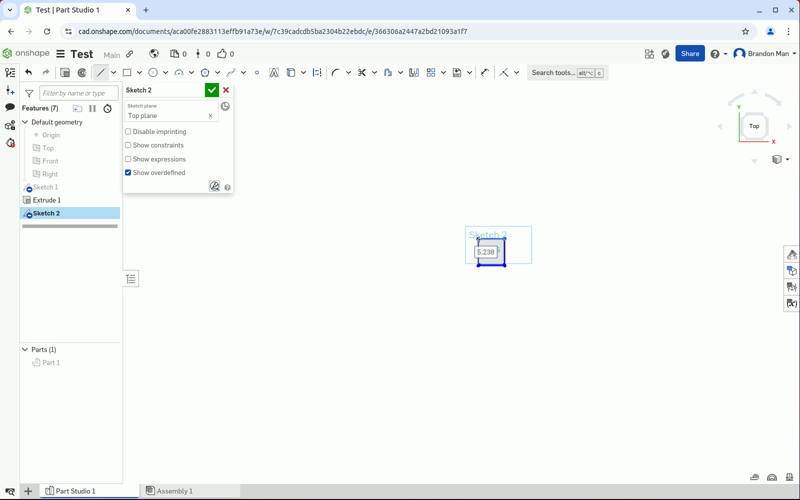
scroll(6)
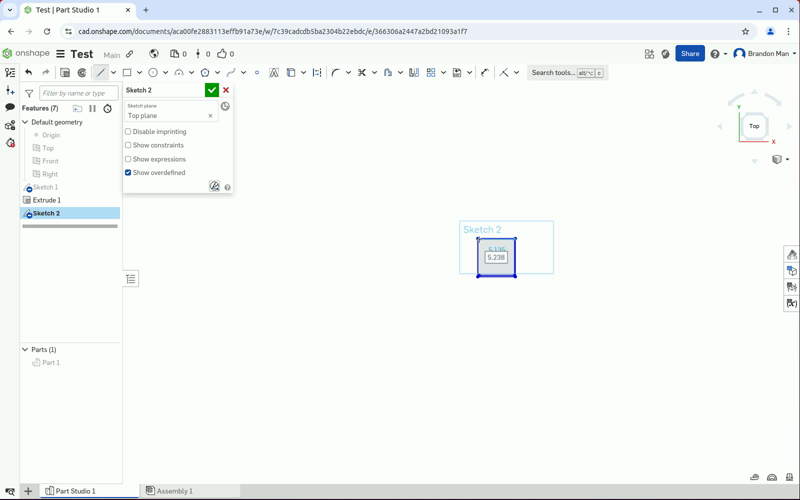
scroll(6)
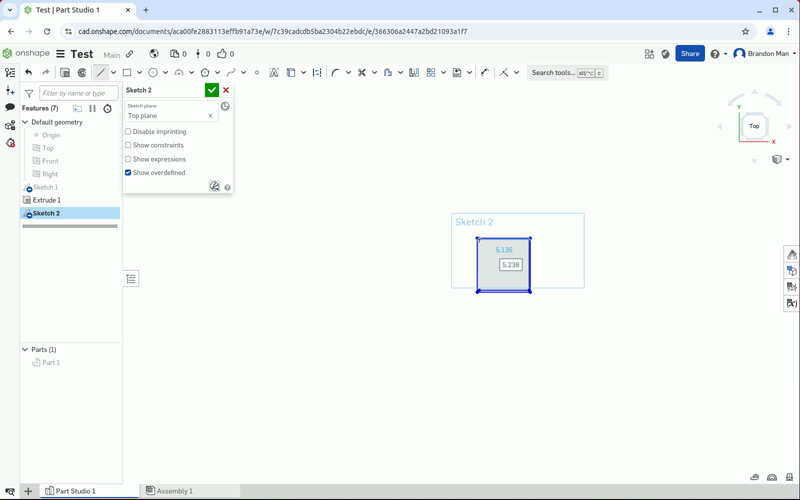
scroll(6)
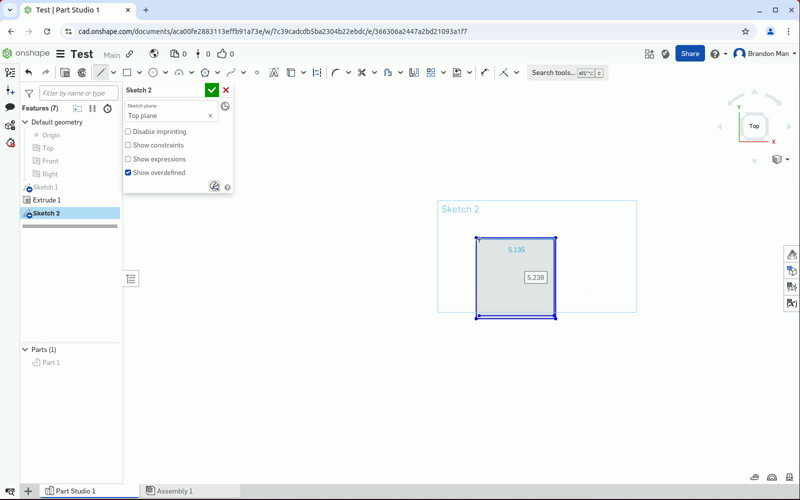
scroll(6)
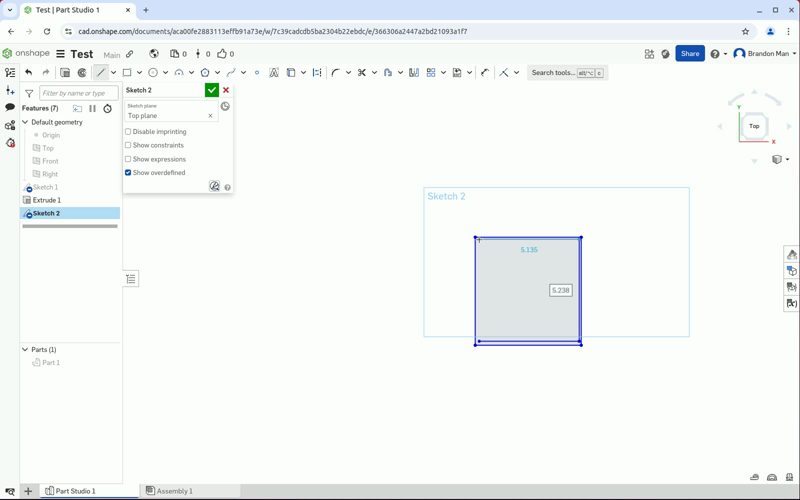
scroll(6)
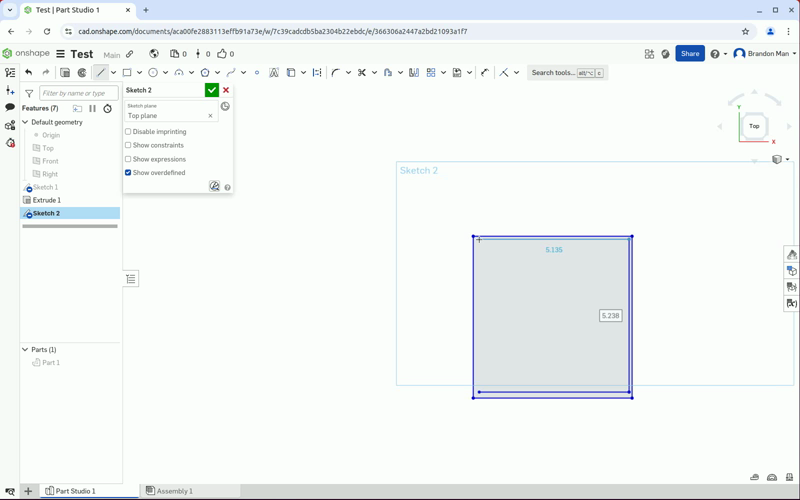
scroll(6)
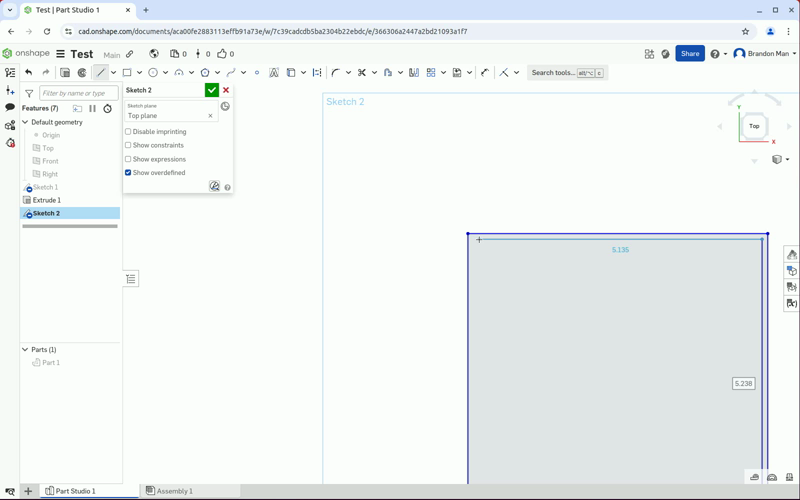
click(479, 239)
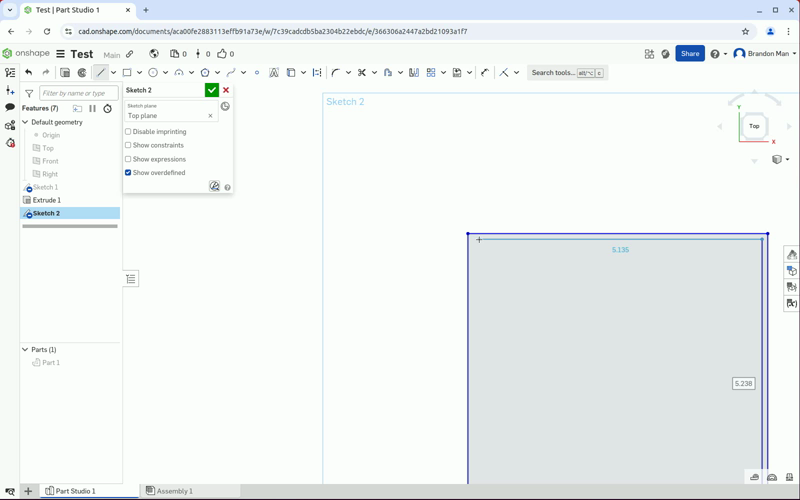
scroll(-6)
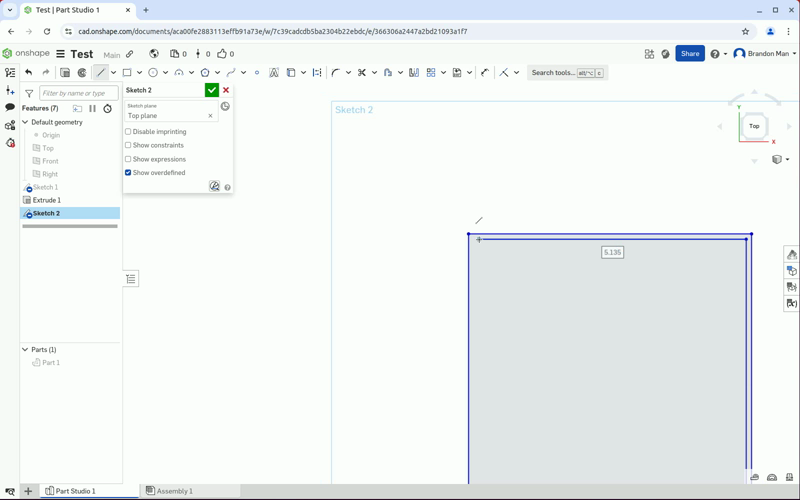
scroll(-6)
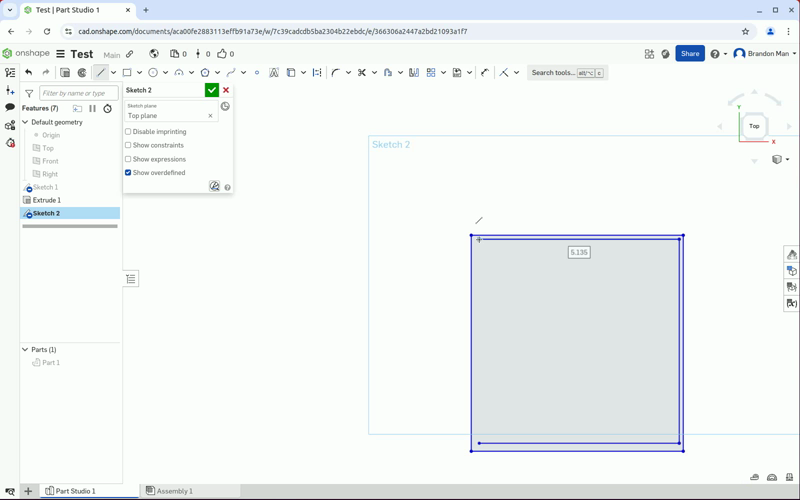
scroll(-6)
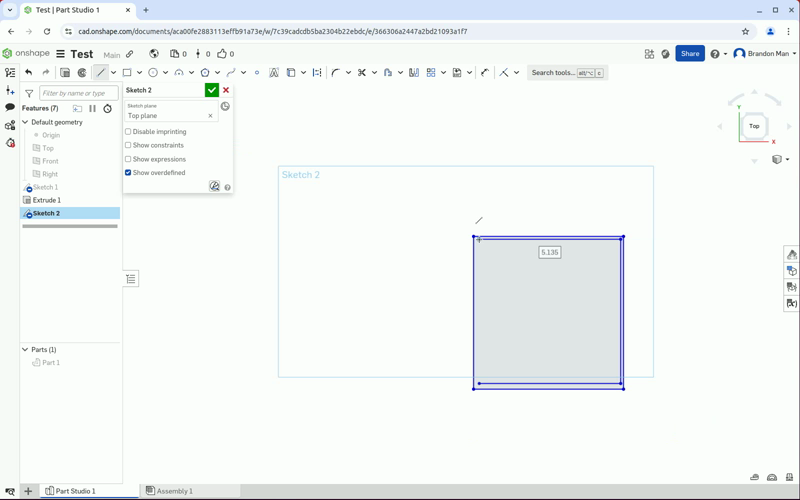
scroll(-6)
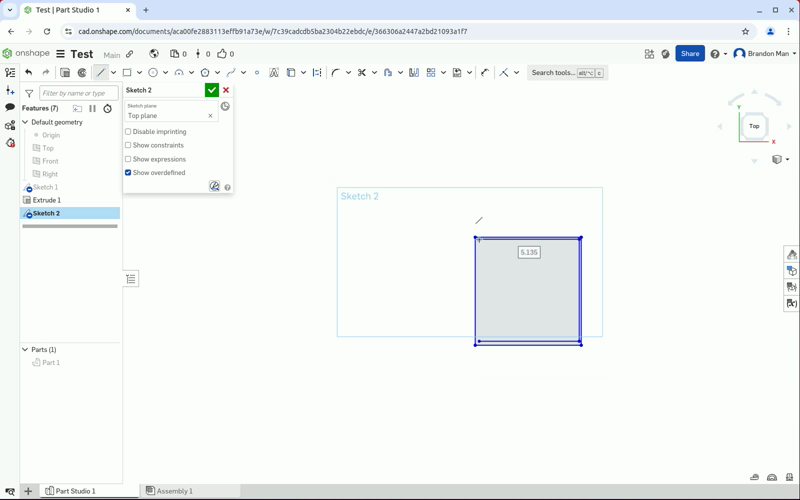
scroll(-6)
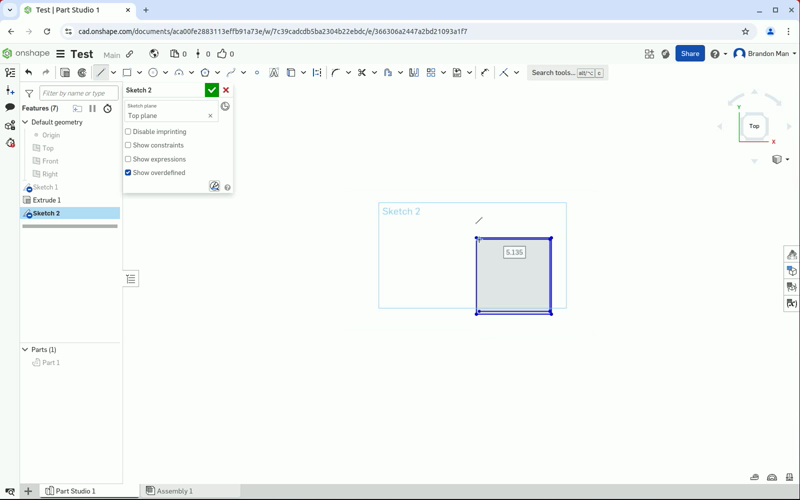
scroll(-6)
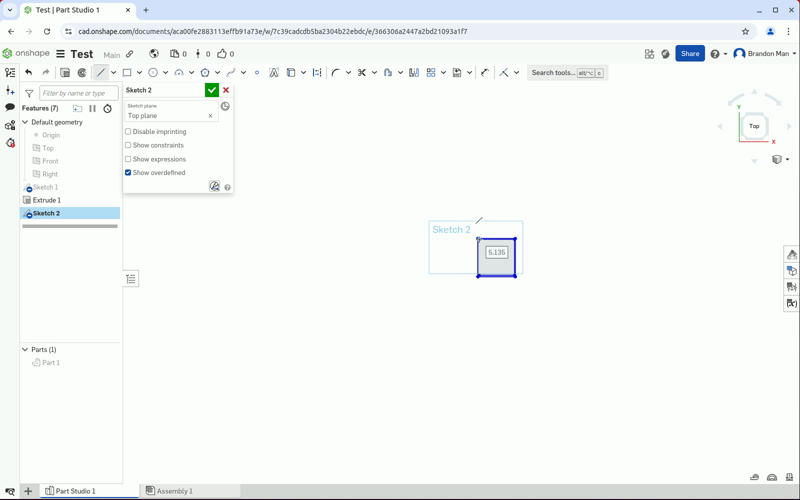
scroll(-6)
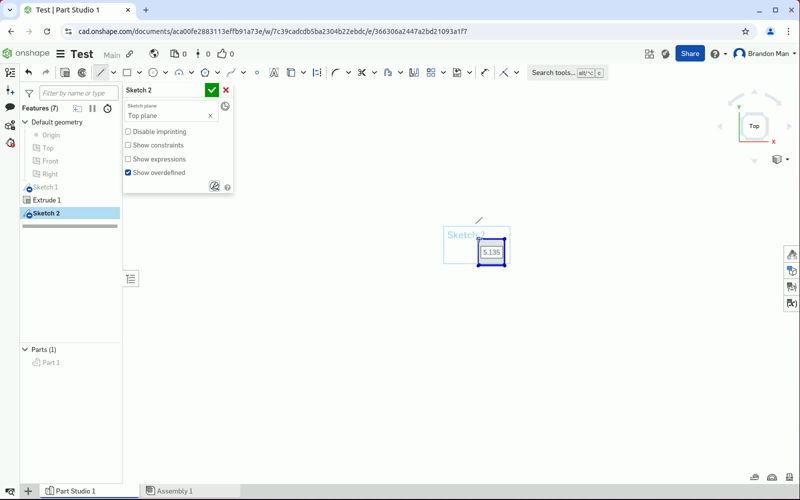
key_up(shift)
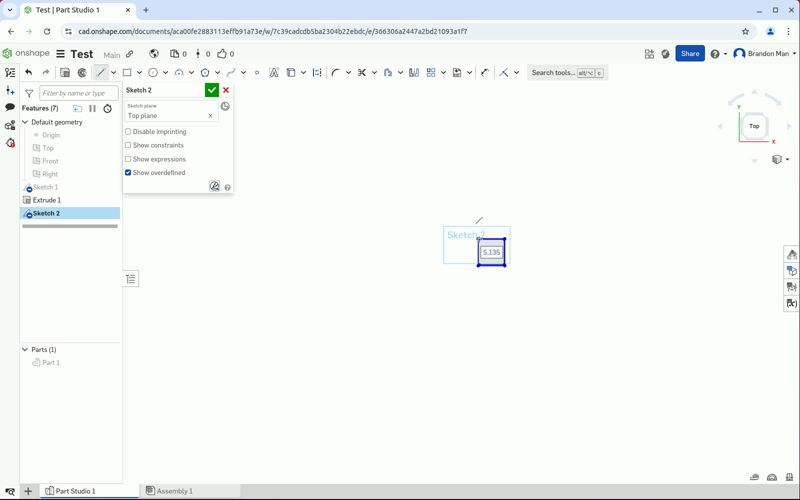
mouse_move(509, 239)
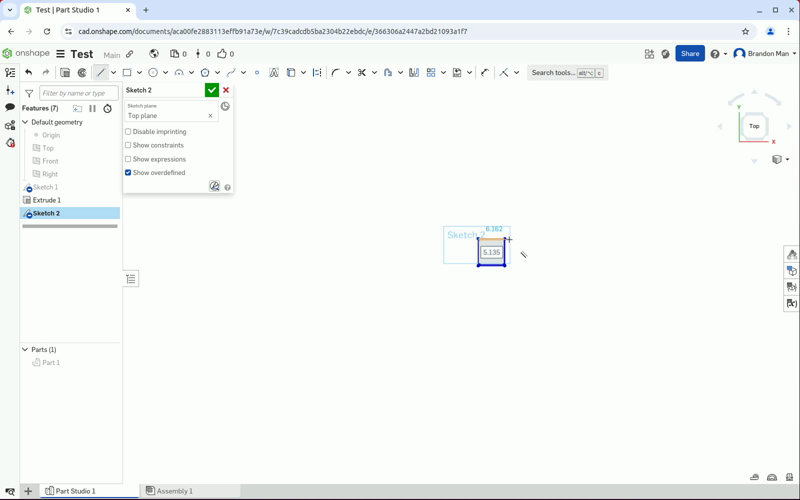
key_down(shift)
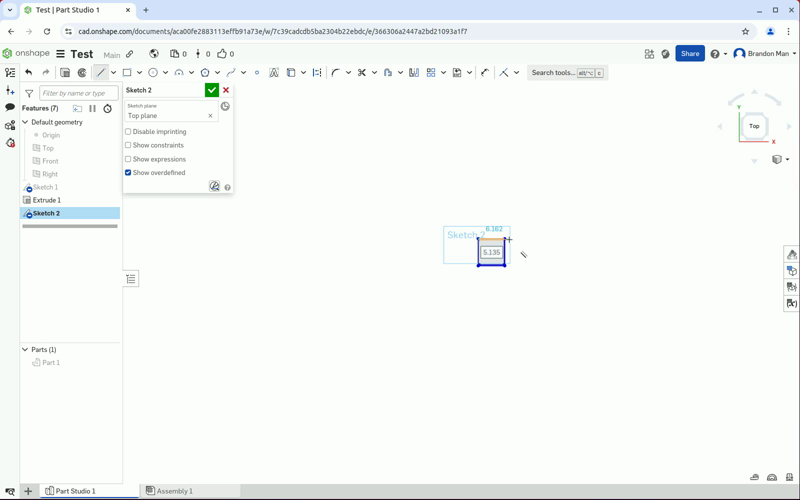
mouse_move(479, 264)
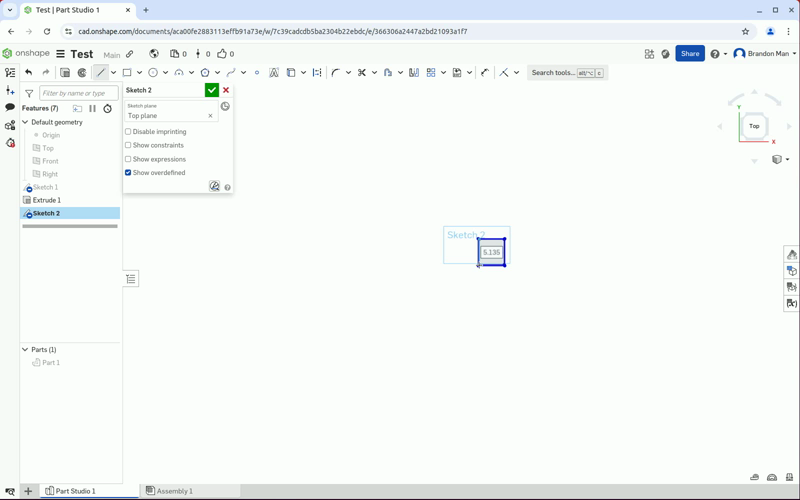
scroll(6)
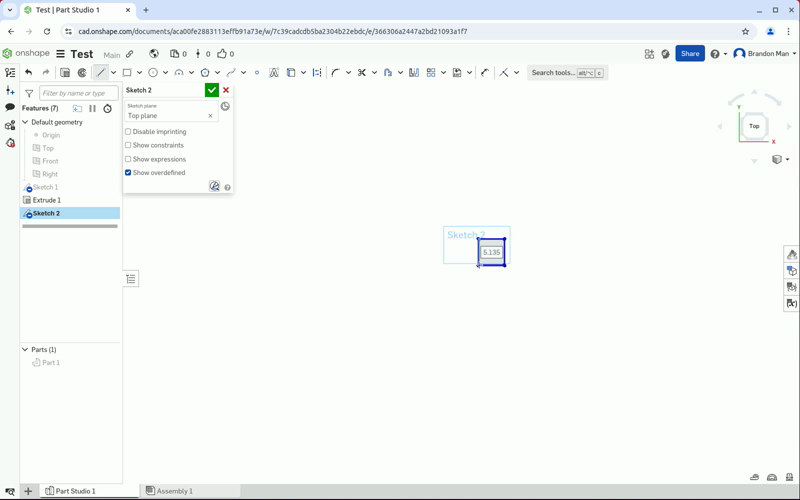
scroll(6)
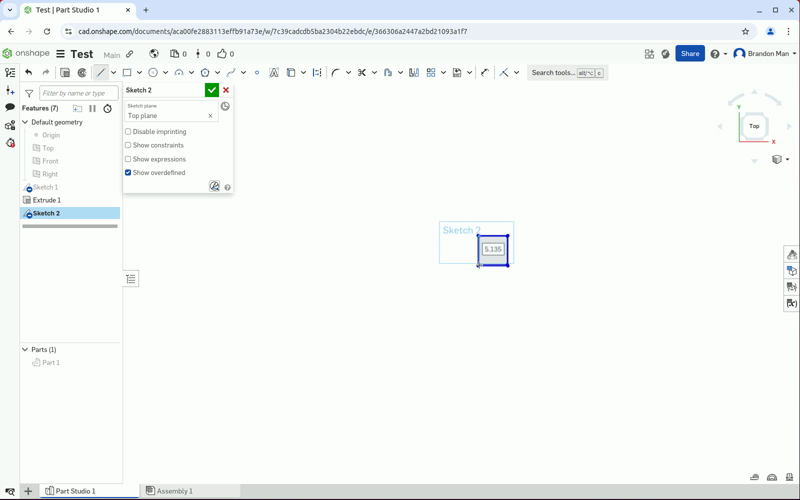
scroll(6)
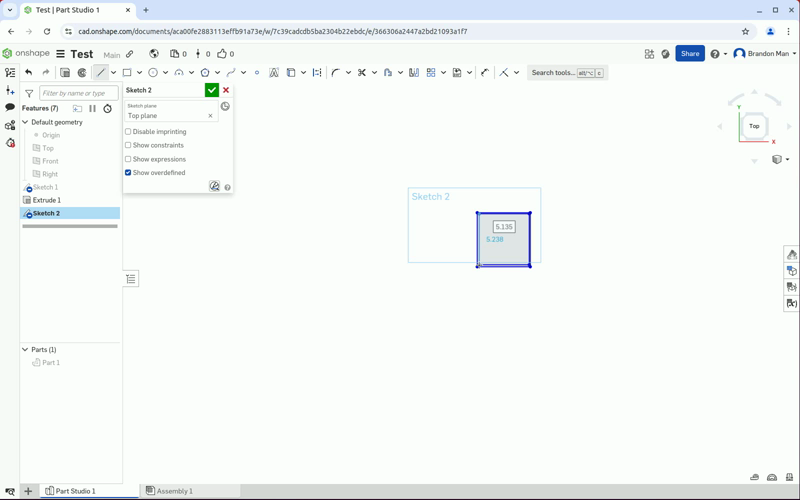
scroll(6)
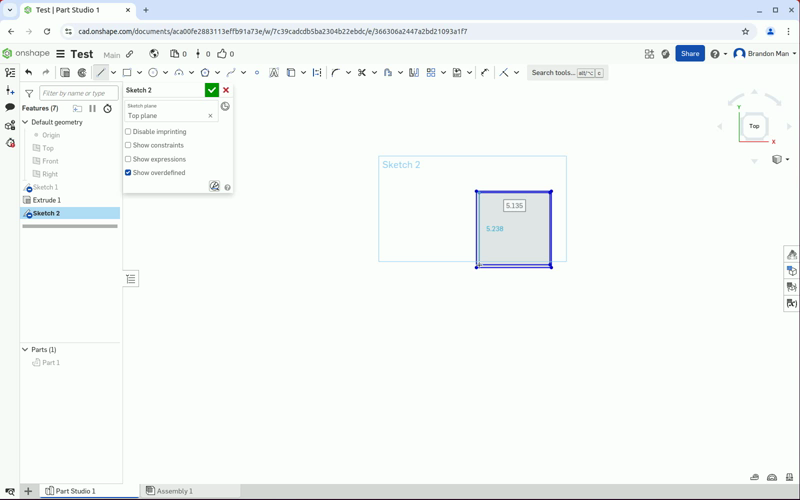
scroll(6)
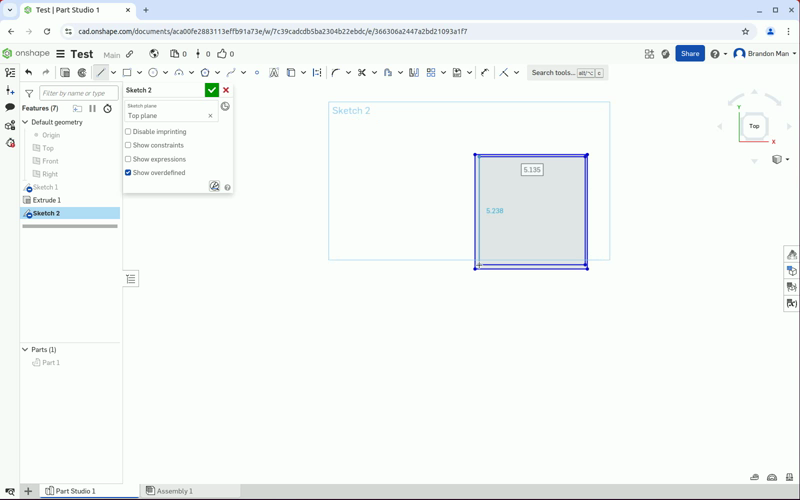
scroll(6)
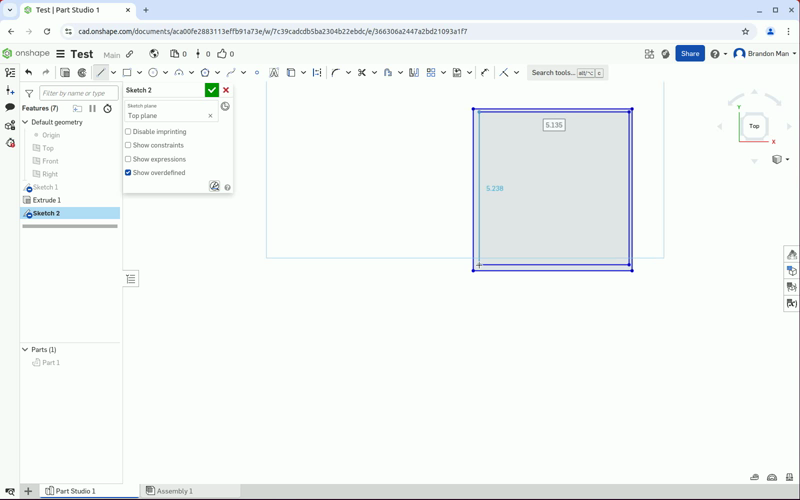
scroll(6)
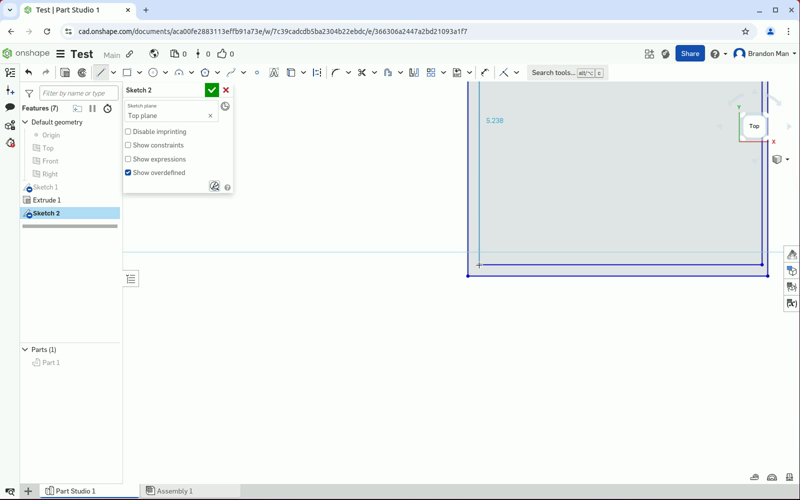
key_up(shift)
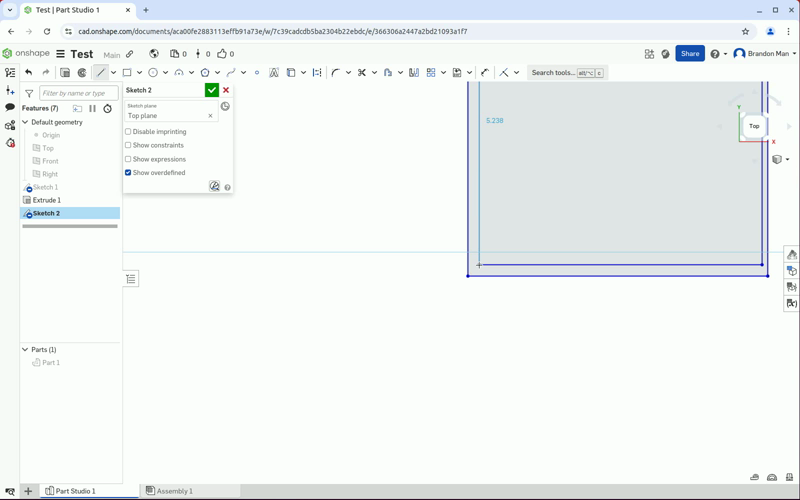
click(479, 264)
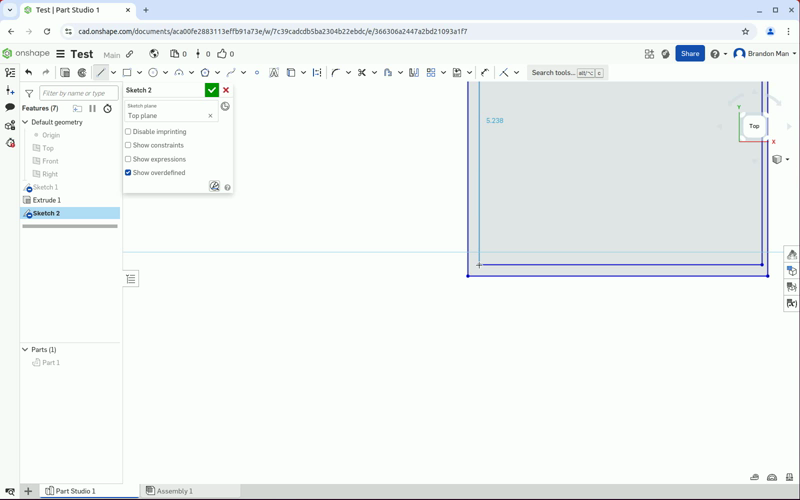
scroll(-6)
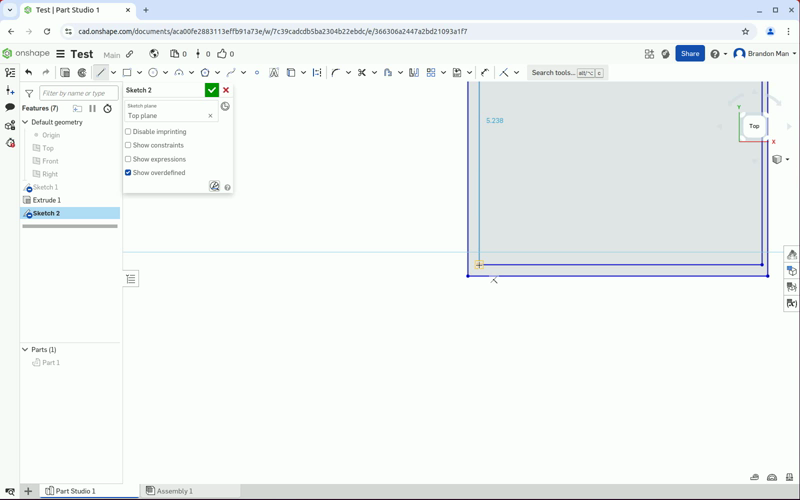
scroll(-6)
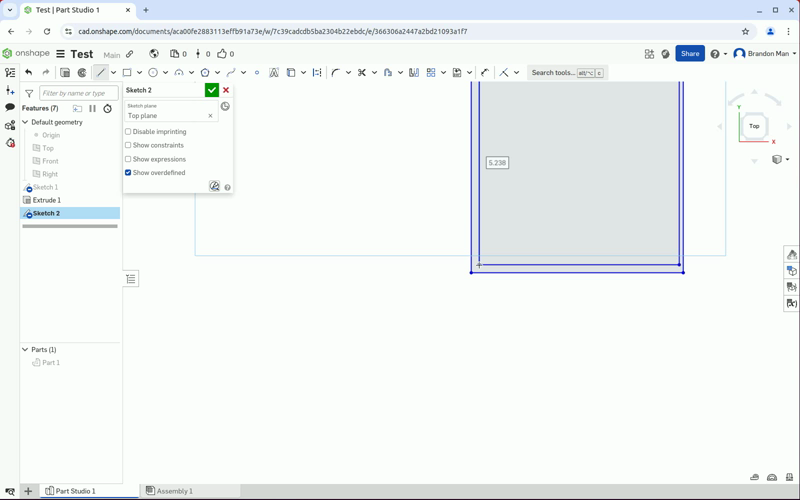
scroll(-6)
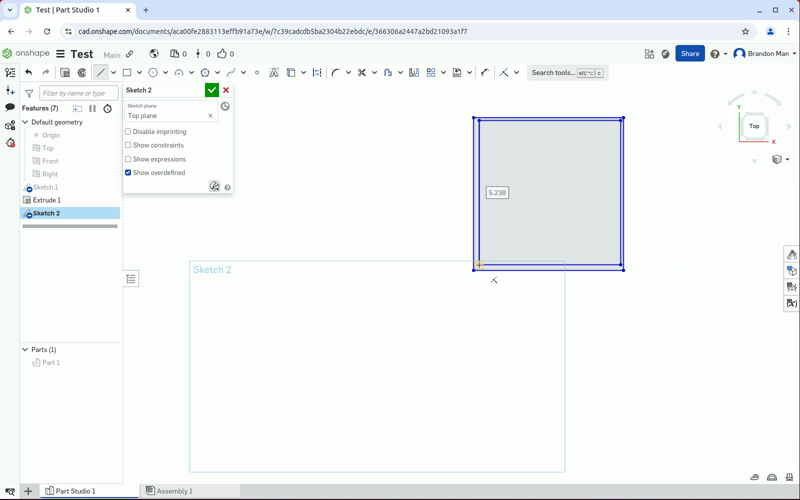
scroll(-6)
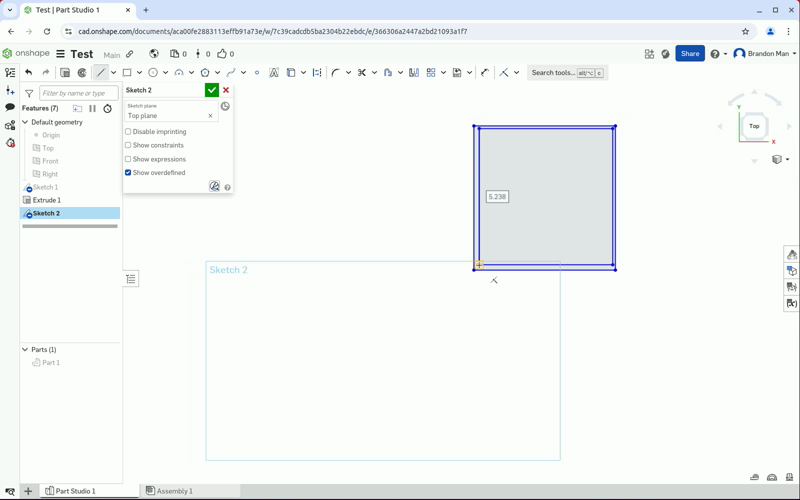
scroll(-6)
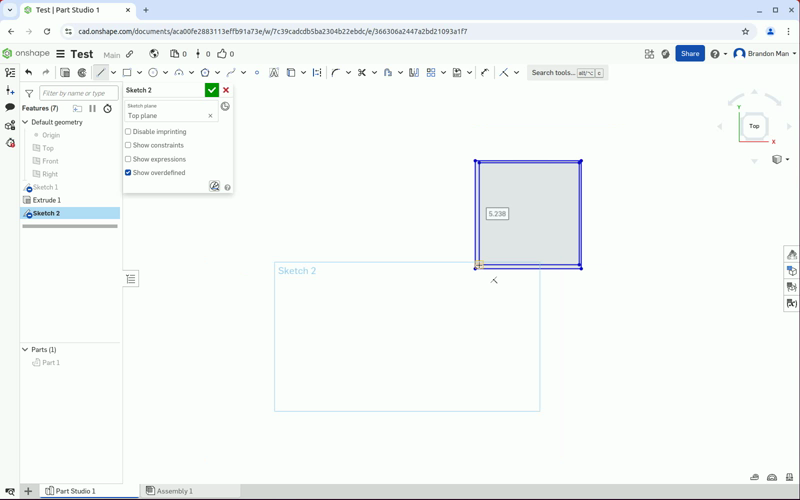
scroll(-6)
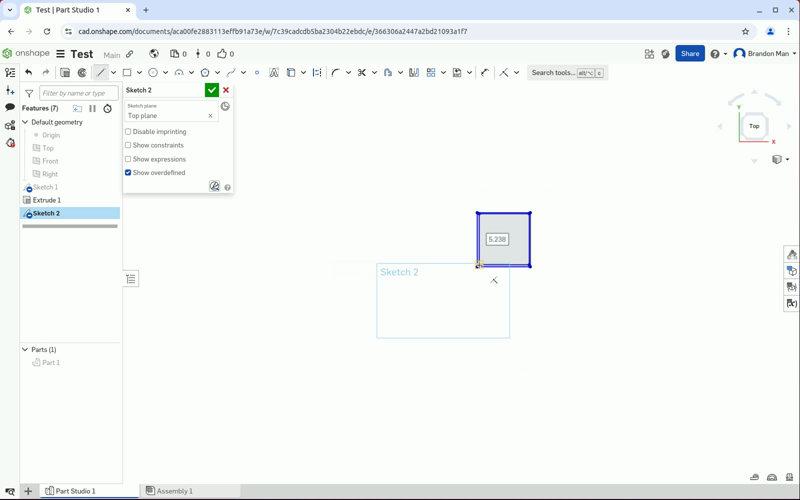
scroll(-6)
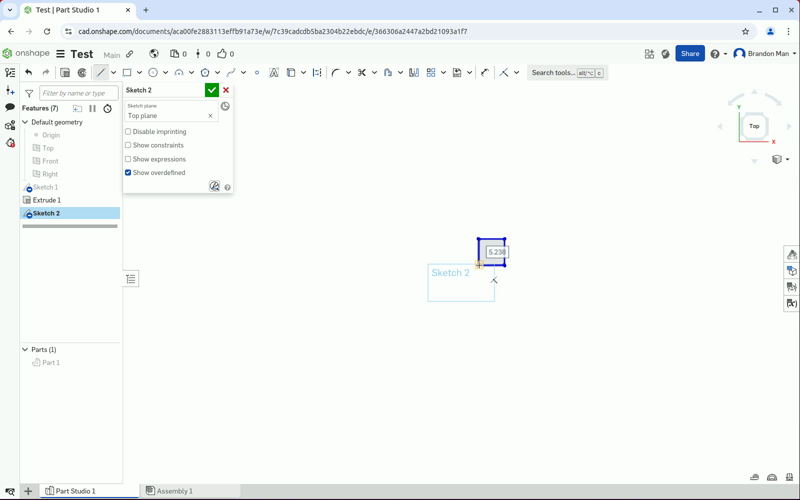
key(esc)
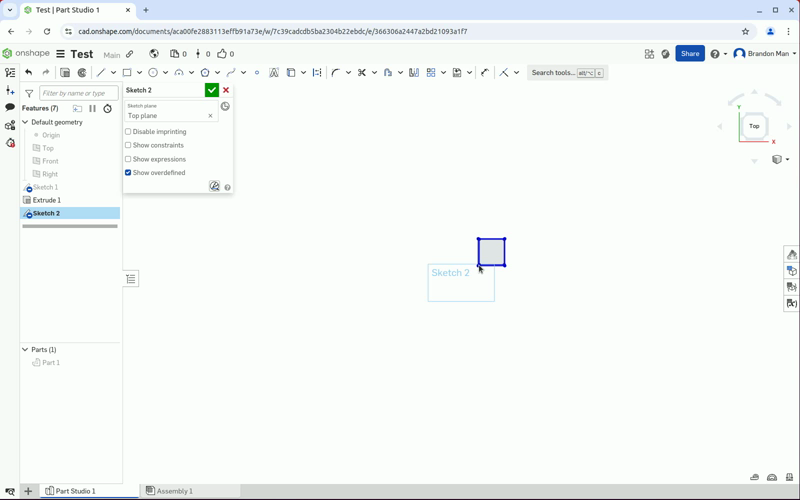
mouse_move(502, 265)
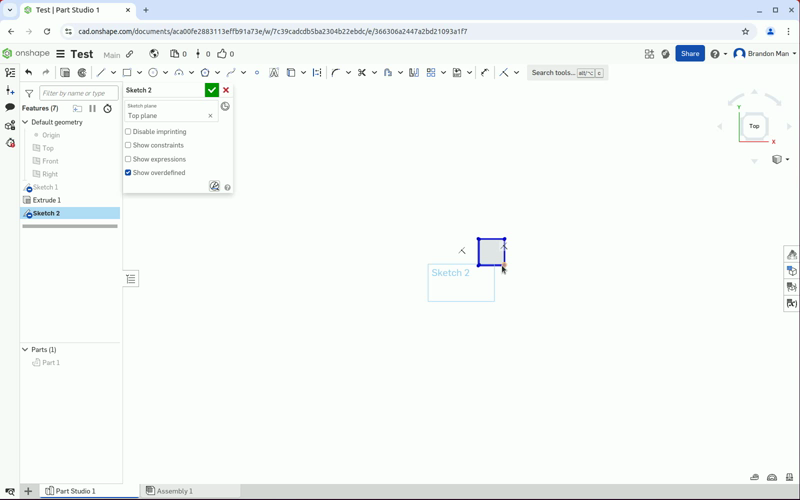
scroll(6)
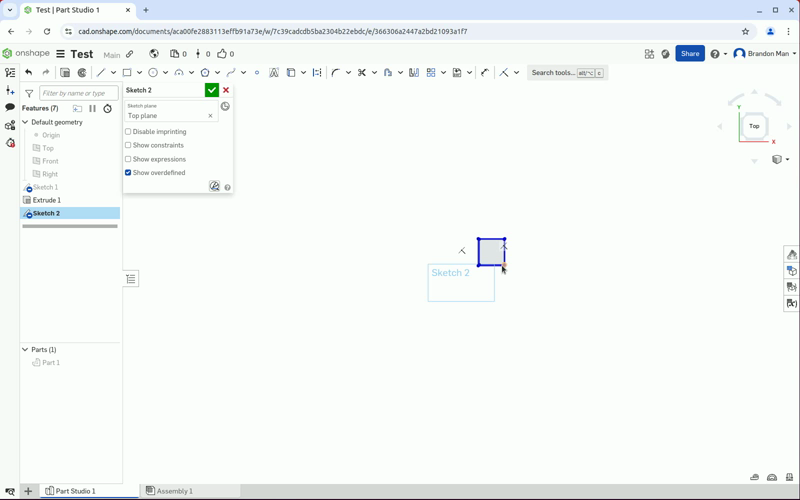
scroll(6)
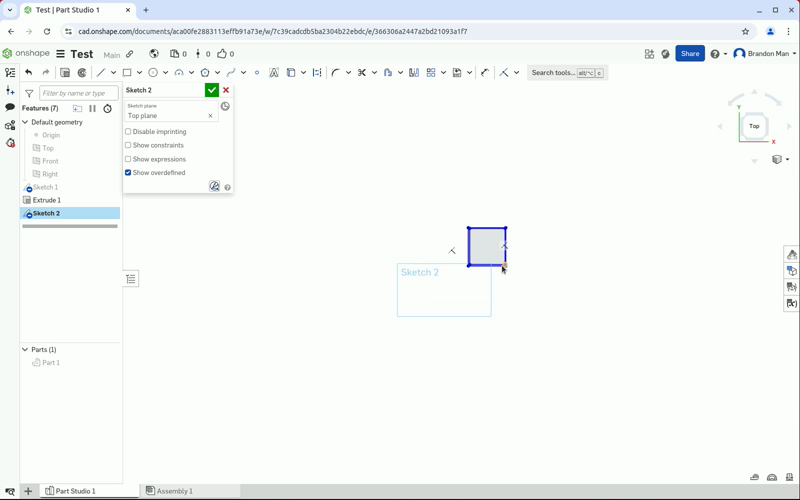
scroll(6)
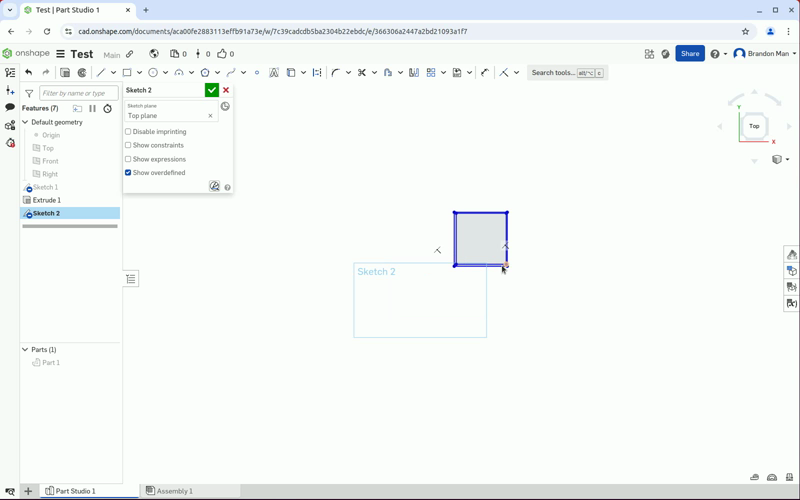
scroll(6)
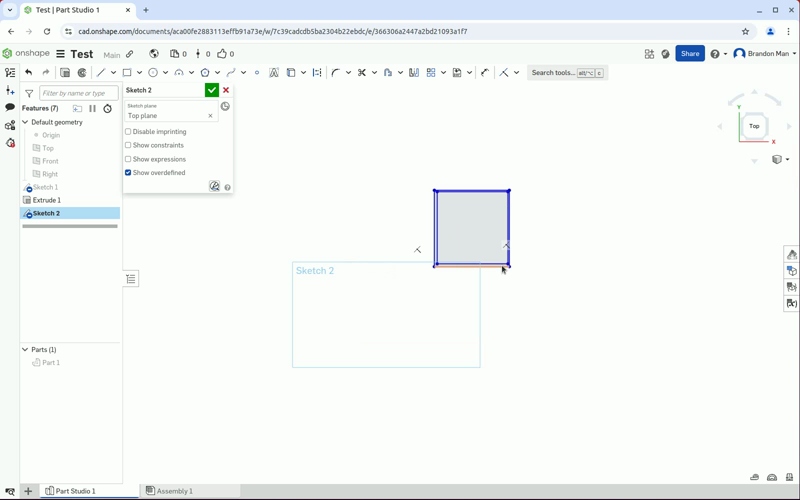
scroll(6)
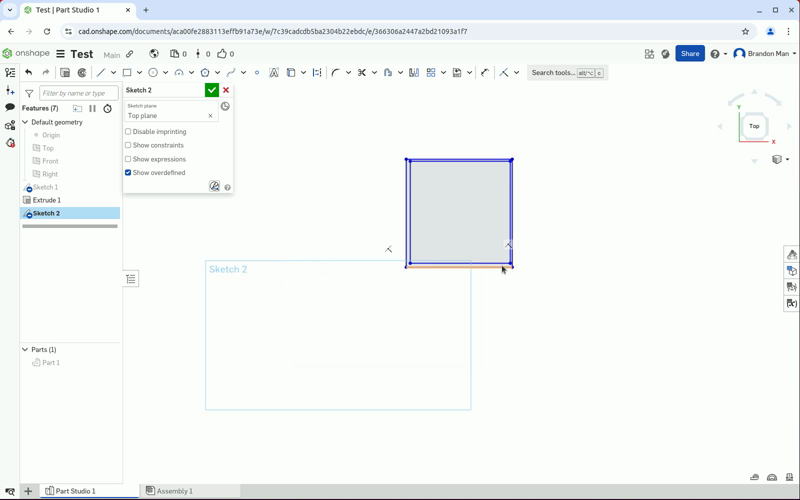
scroll(6)
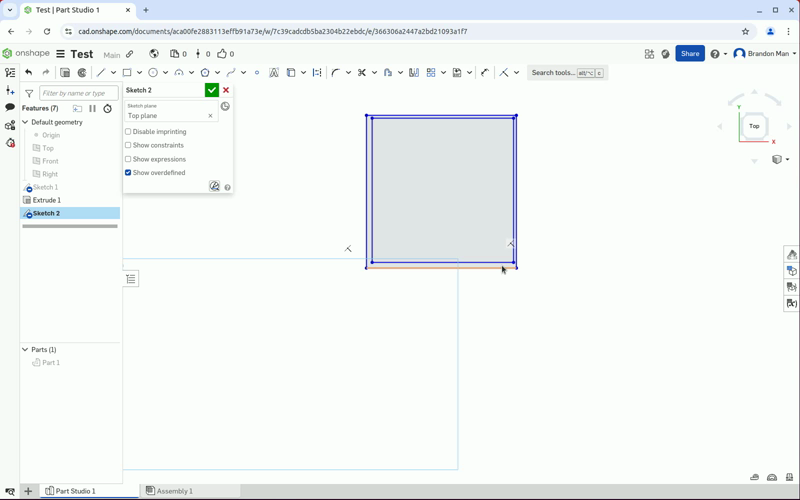
scroll(6)
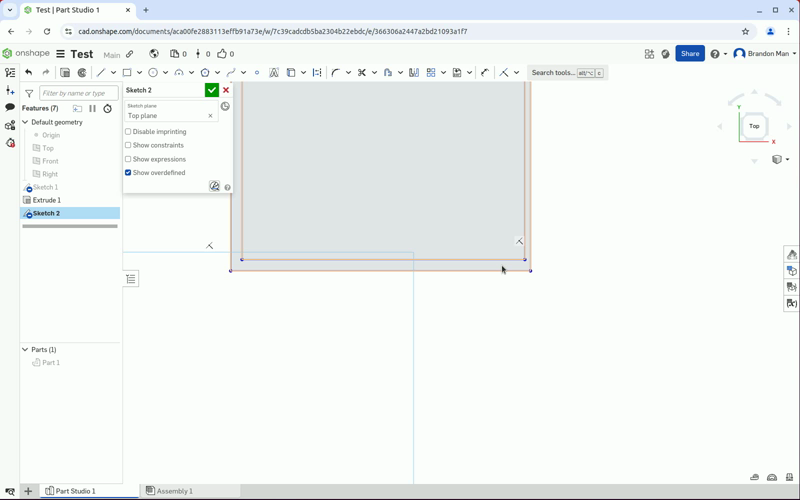
click(502, 265)
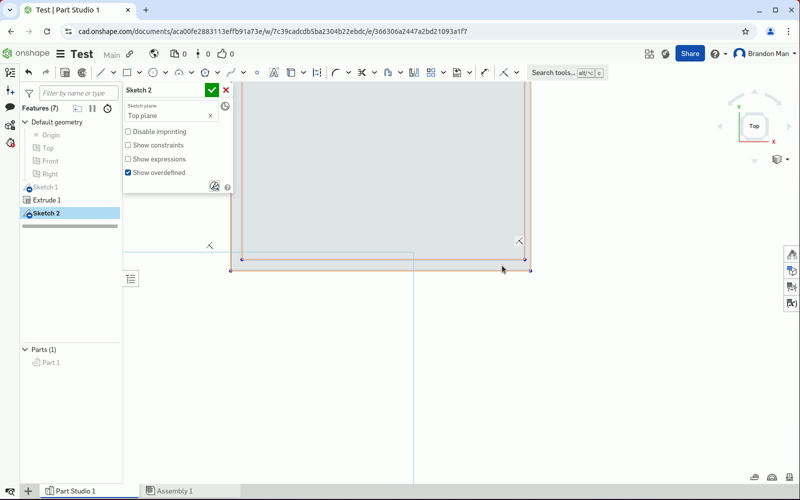
scroll(-6)
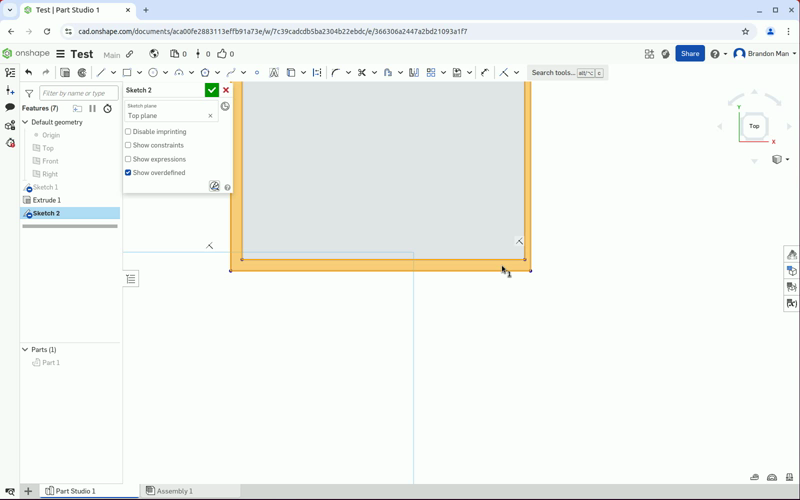
scroll(-6)
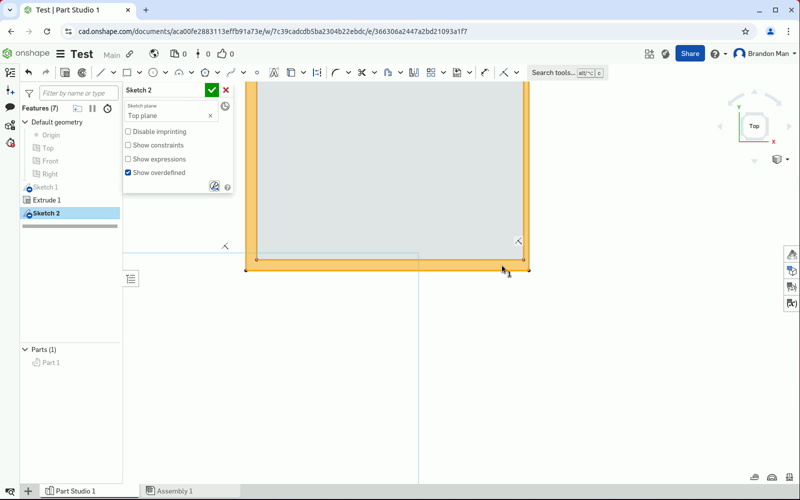
scroll(-6)
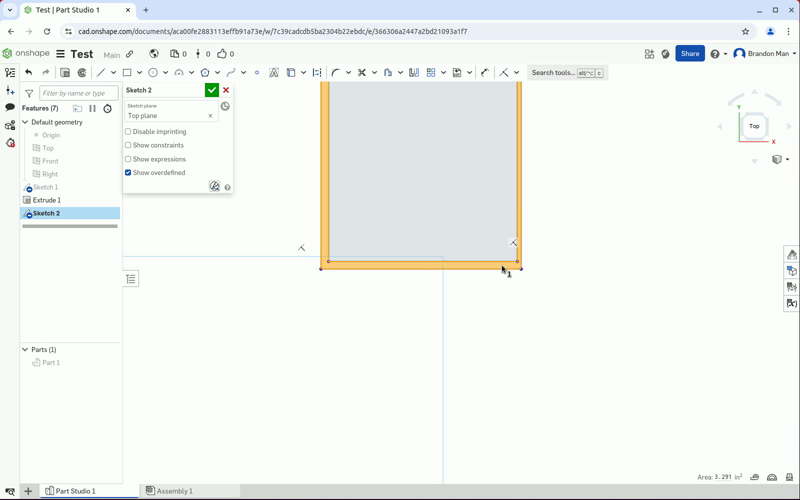
scroll(-6)
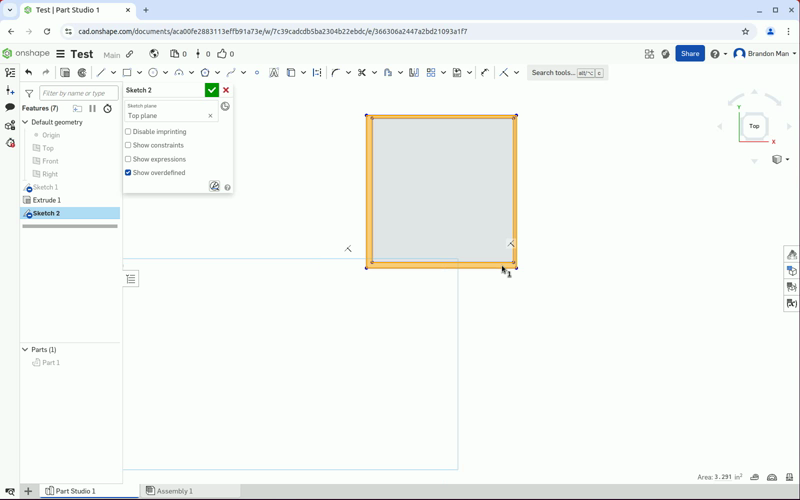
scroll(-6)
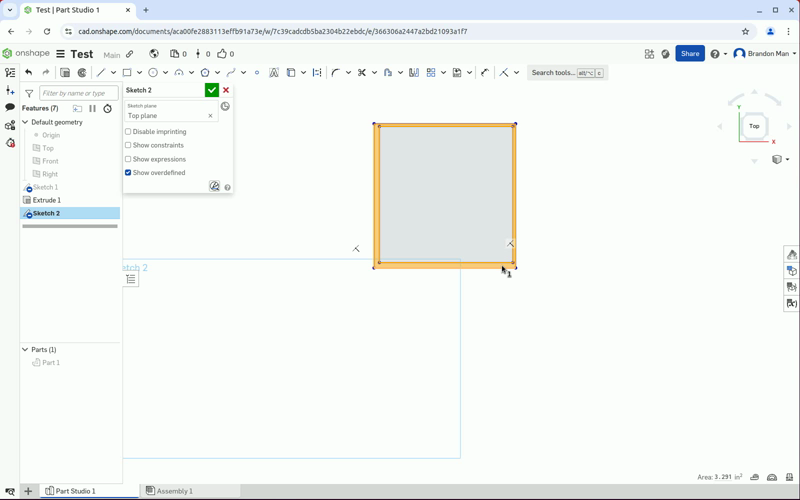
scroll(-6)
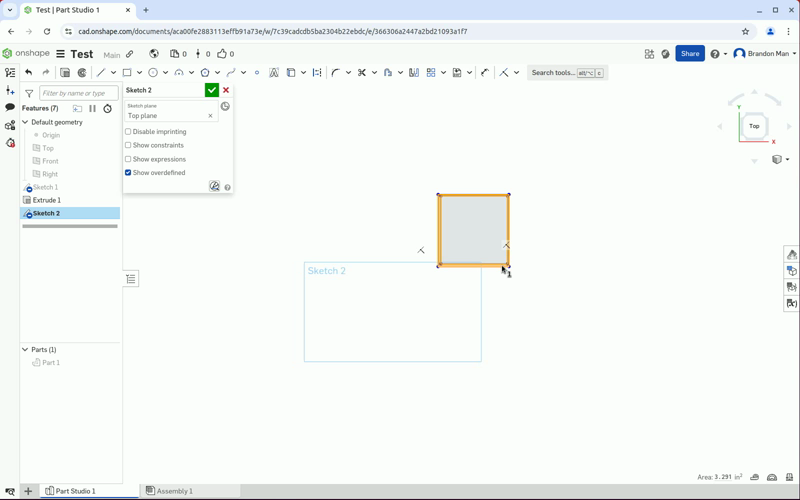
scroll(-6)
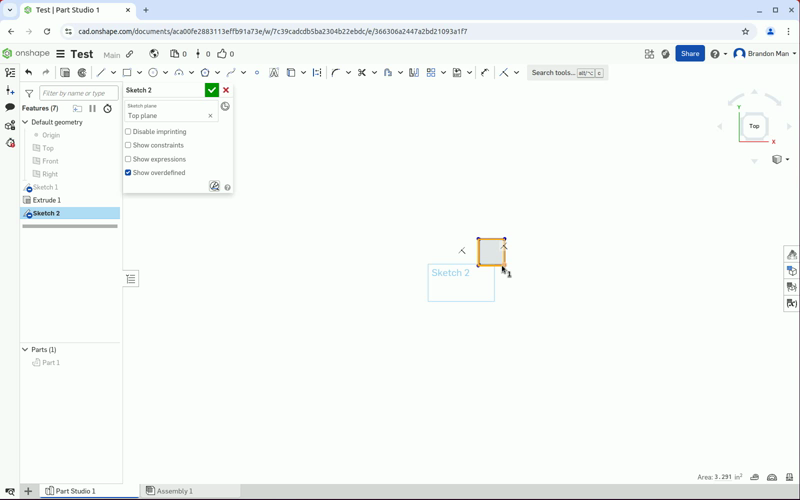
mouse_move(73, 352)
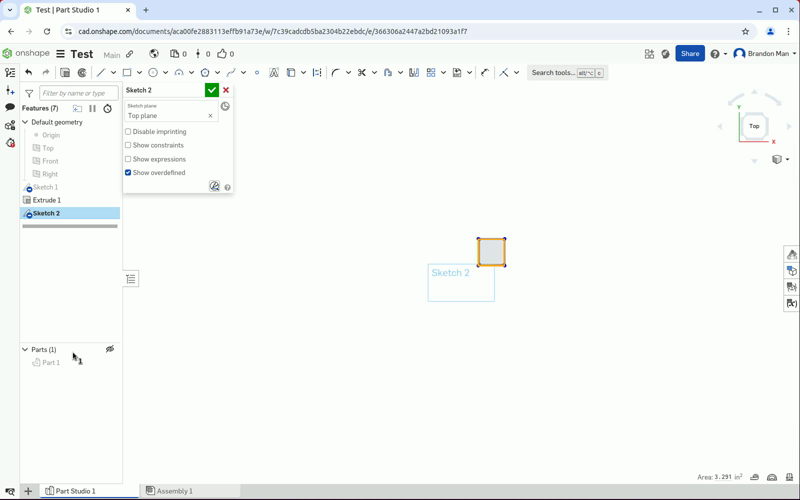
key(shift+y)
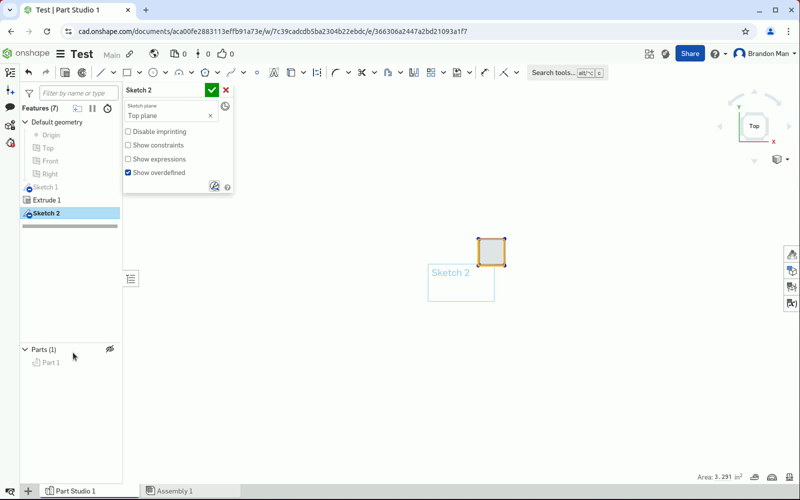
key(shift+e)
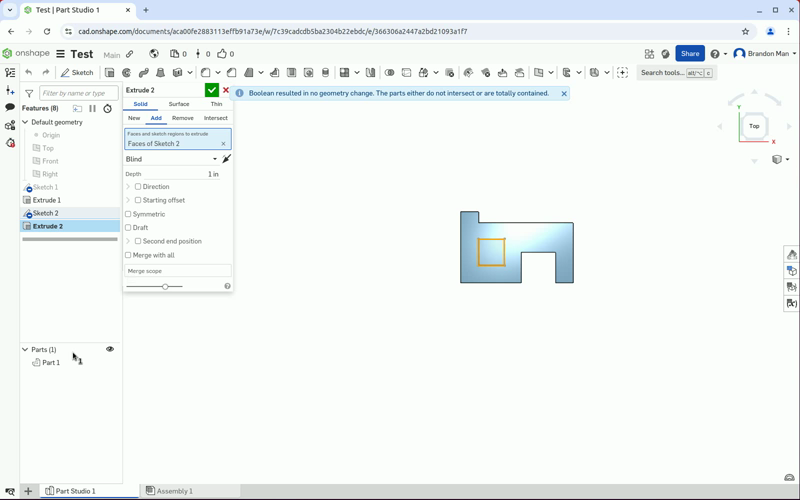
mouse_move(143, 106)
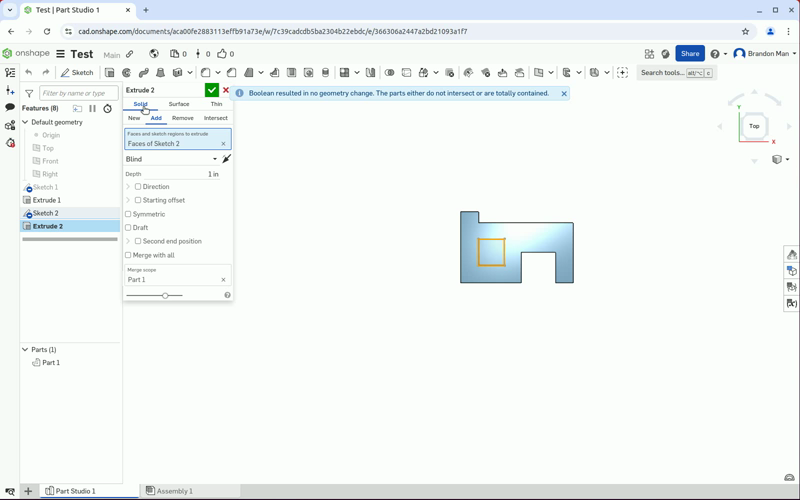
click(143, 106)
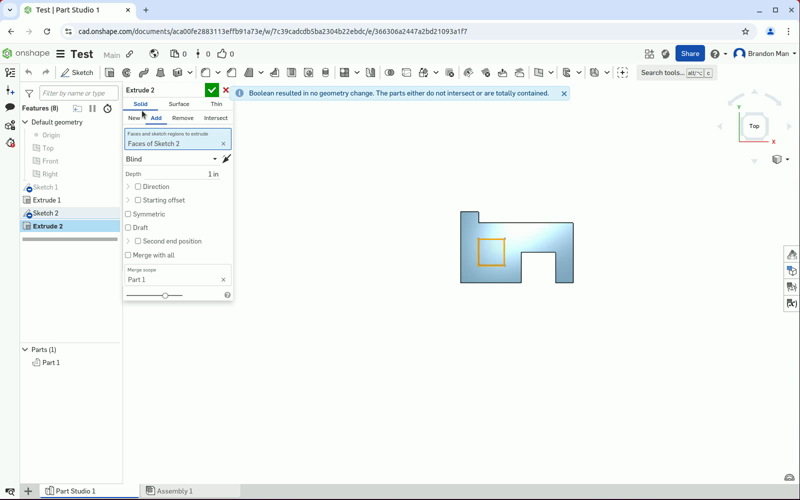
mouse_move(137, 120)
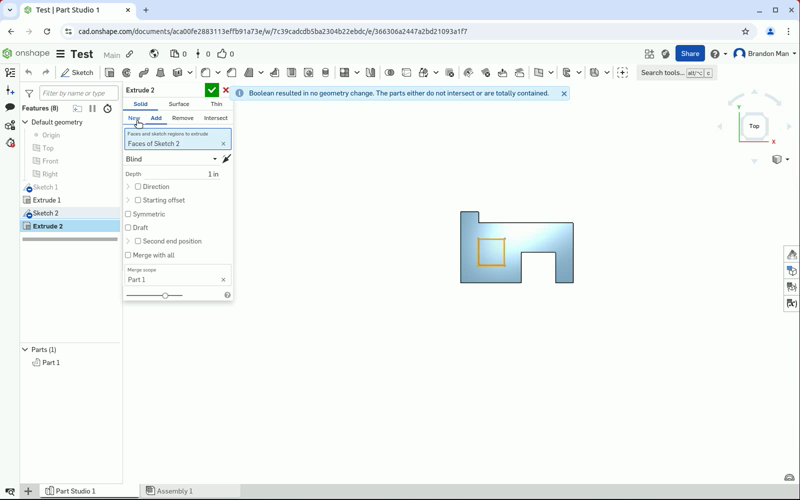
click(137, 120)
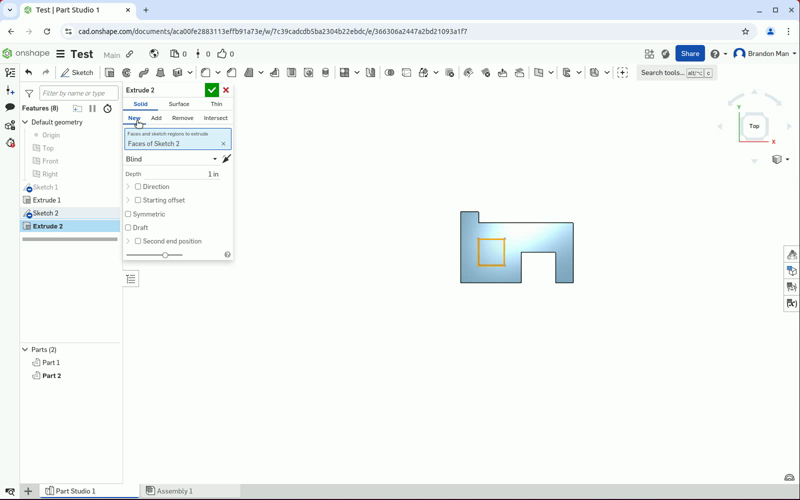
key(tab, 4)
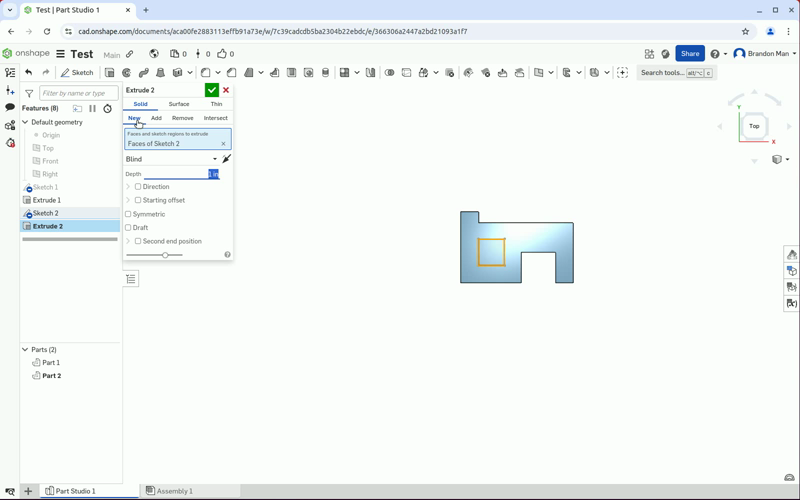
text(1.685)
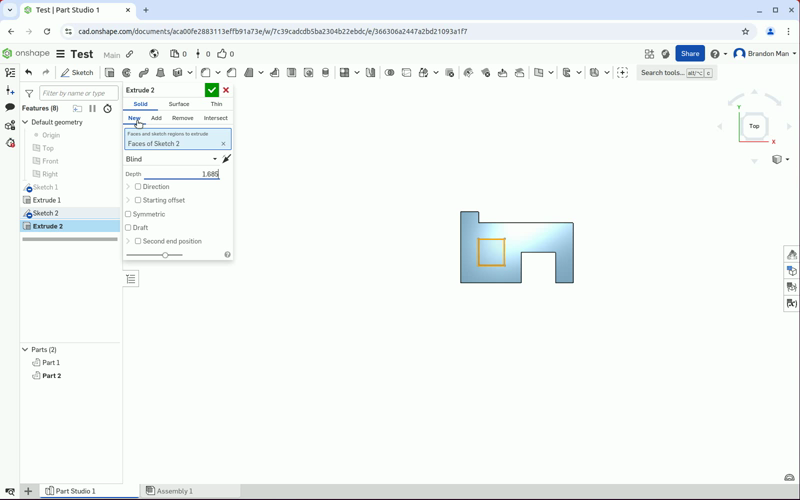
key(enter)
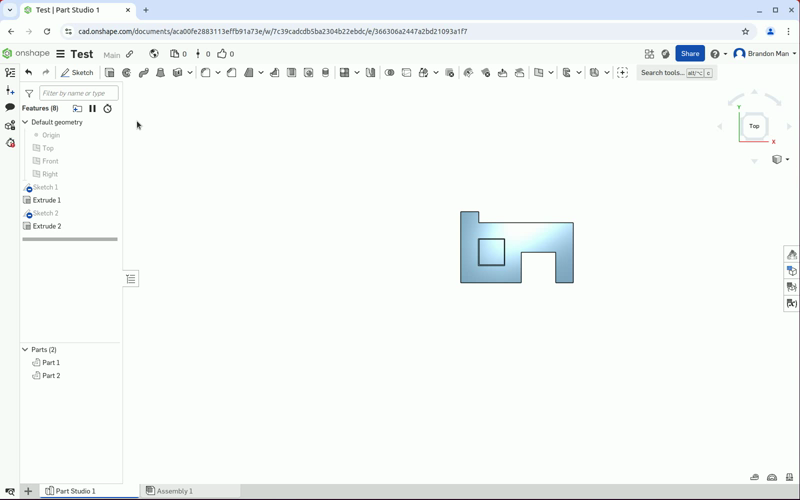
key(shift+h)
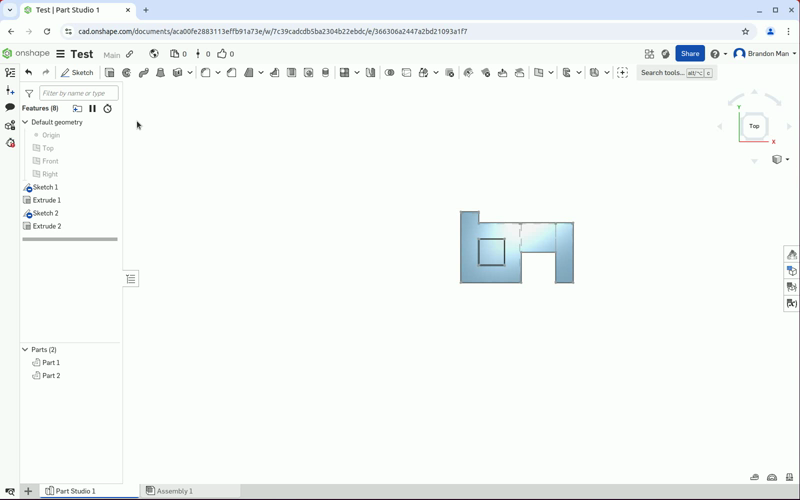
key(shift+h)
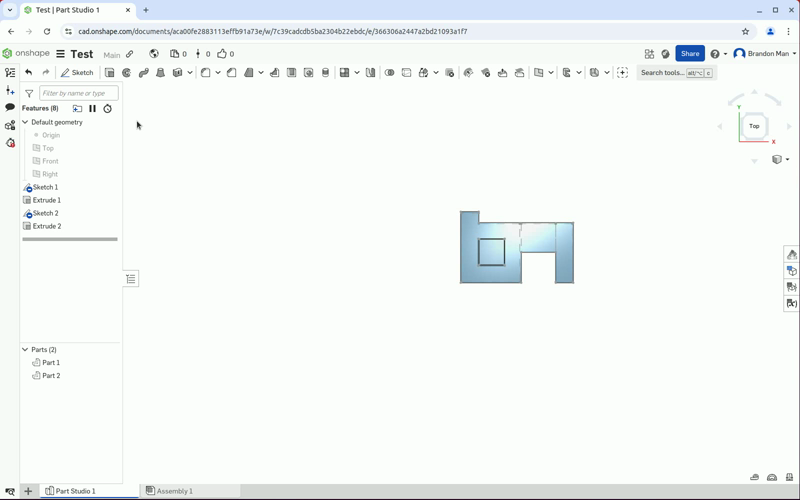
key(shift+7)
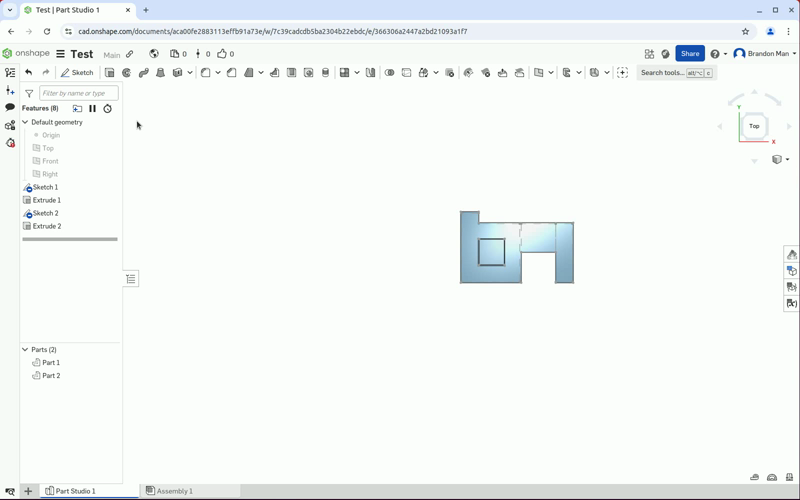
key(up, 3)
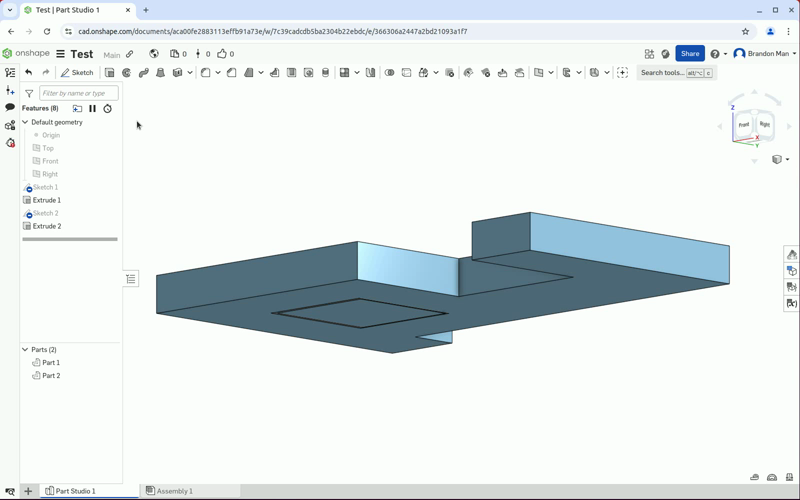
key(left, 3)
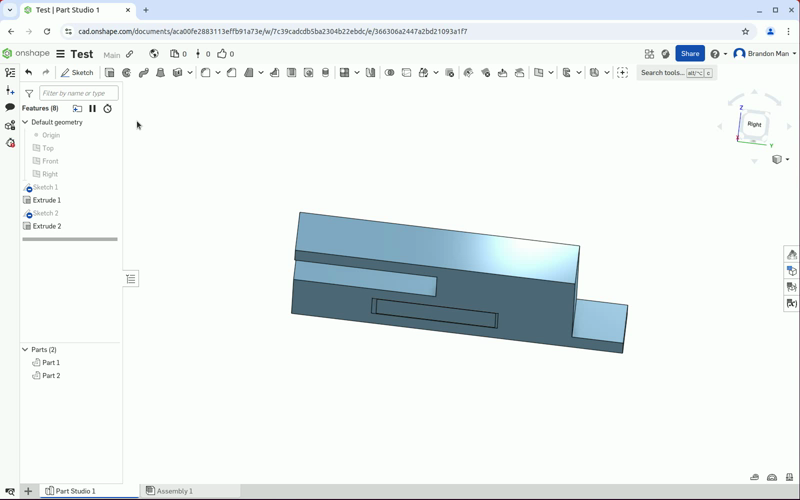
key(right, 3)
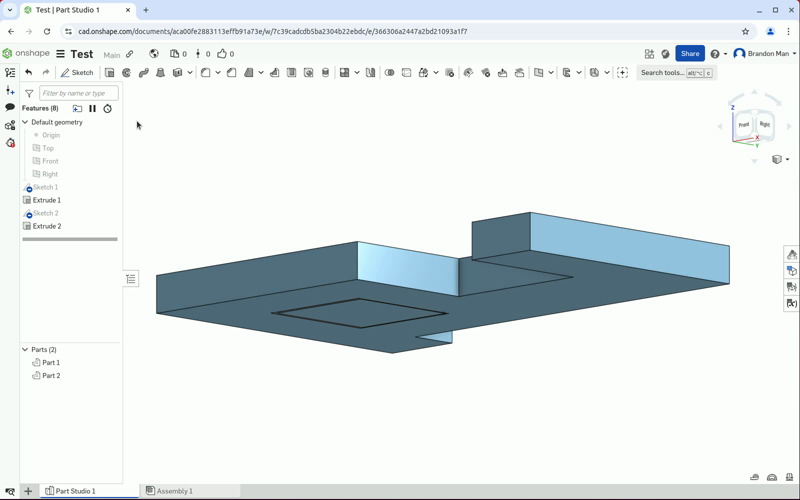
key(down, 3)
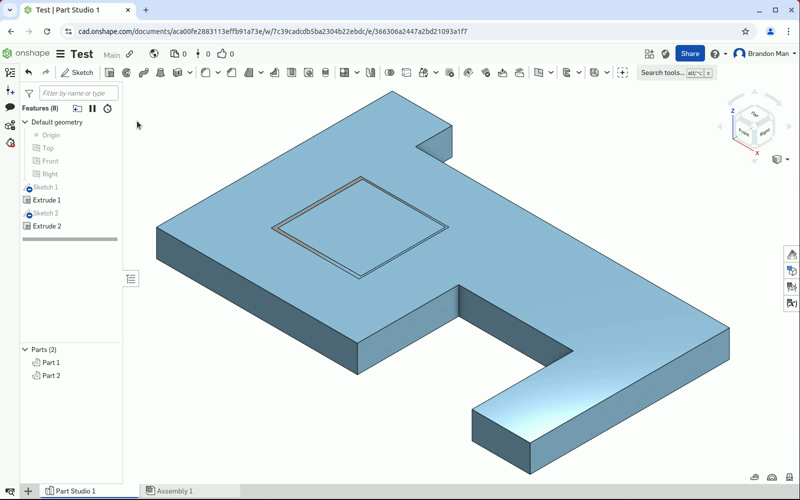
mouse_move(73, 189)
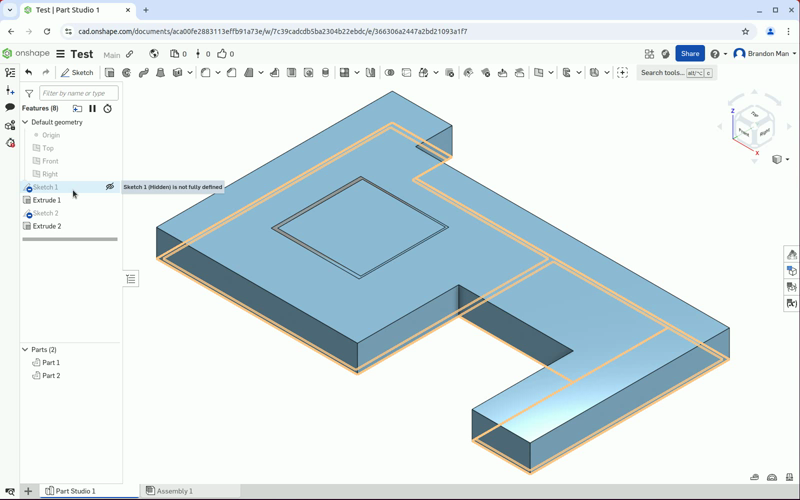
click(73, 189)